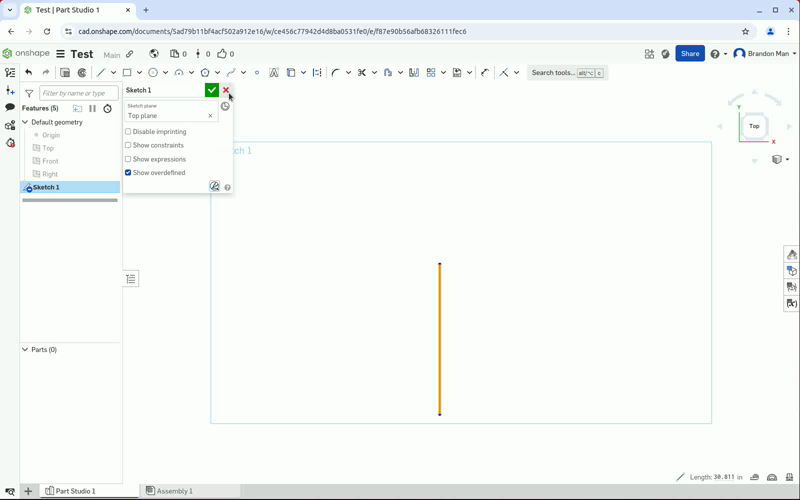
key(shift+h)
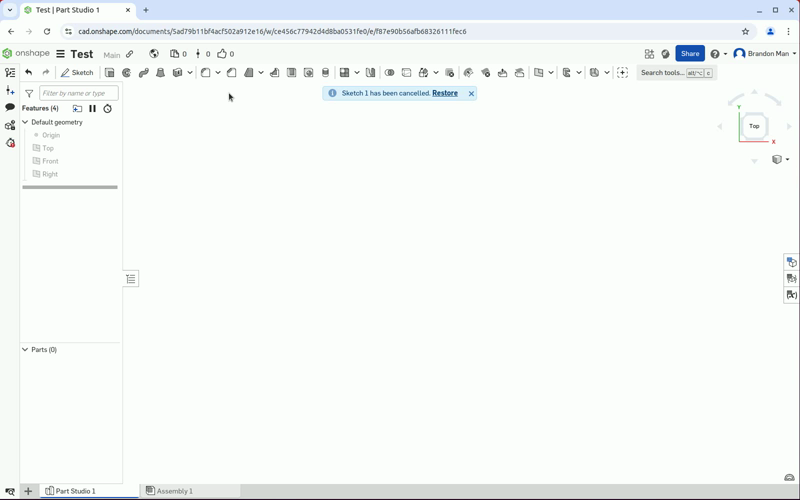
mouse_move(73, 352)
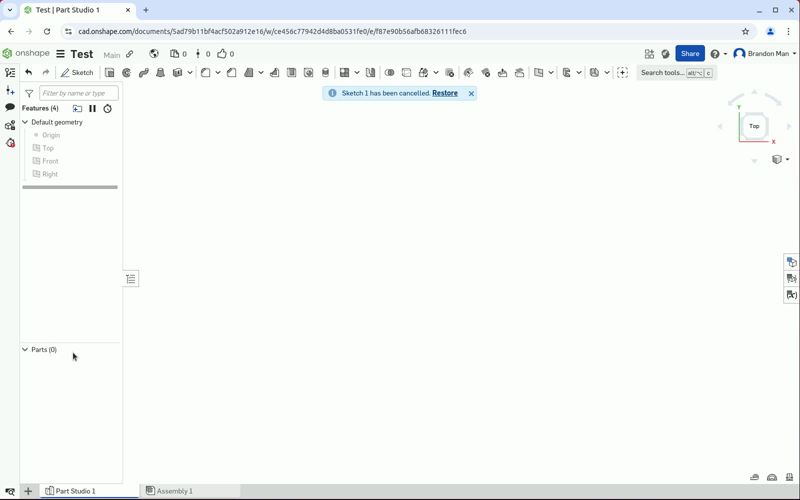
key(y)
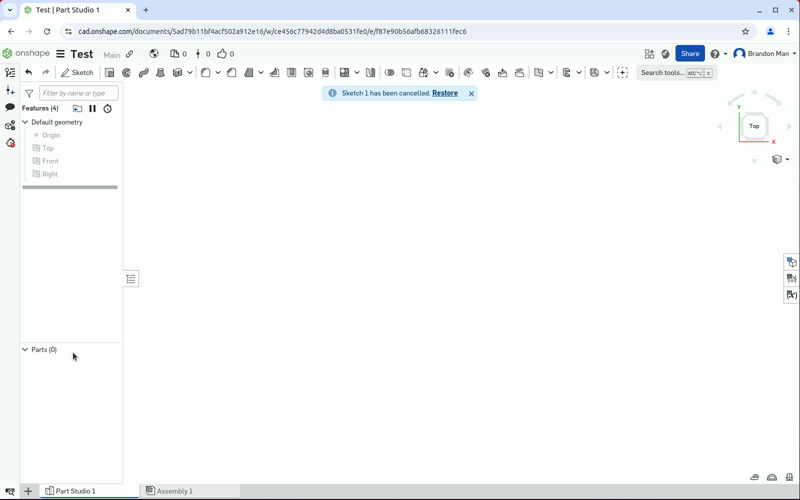
key(shift+p)
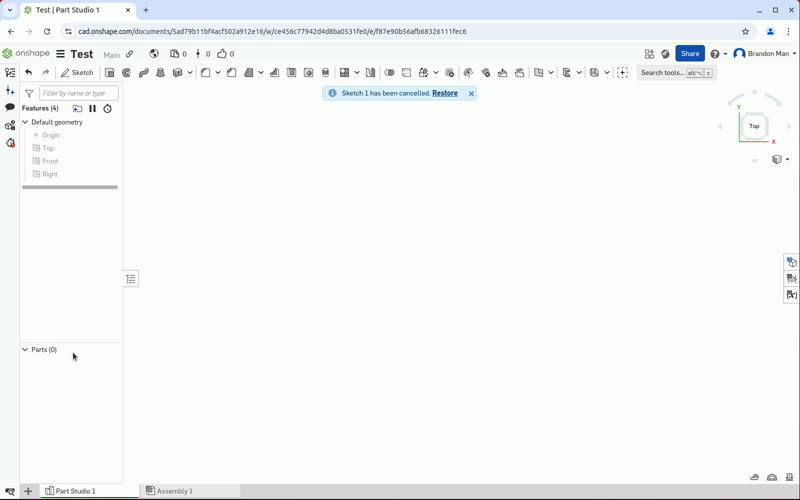
key(space)
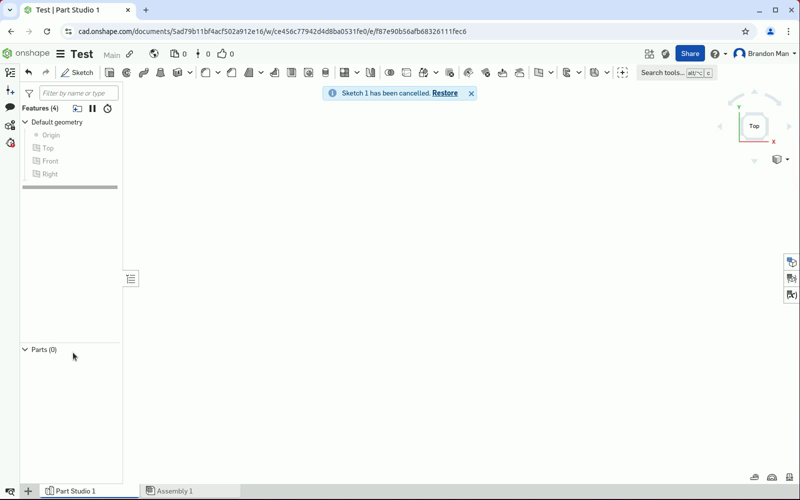
key_down(shift)
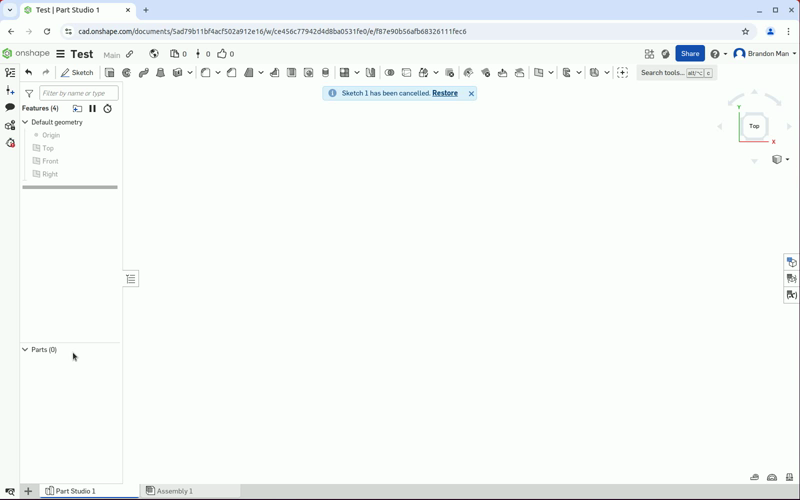
key(up)
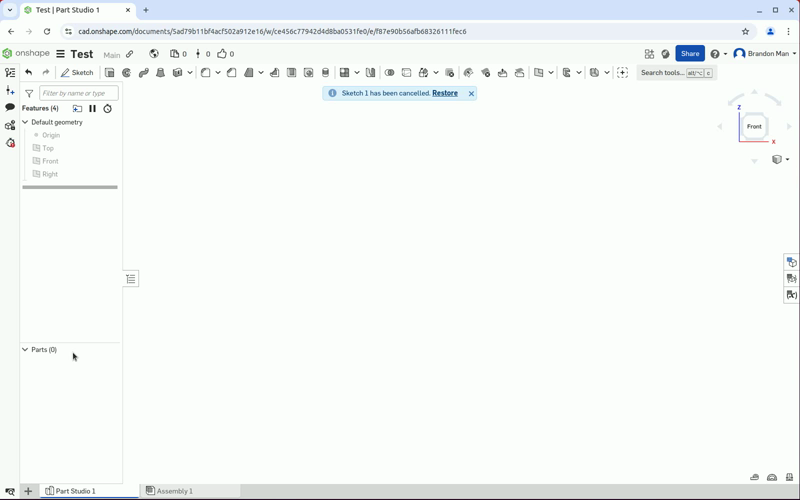
key_up(shift)
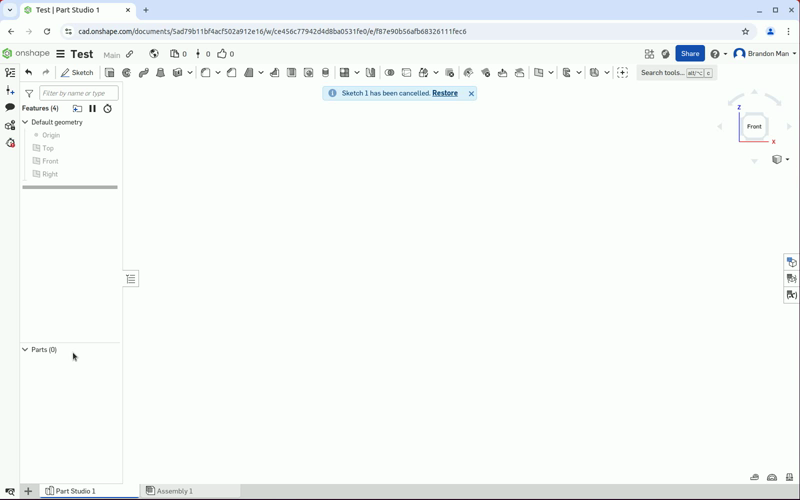
mouse_move(73, 352)
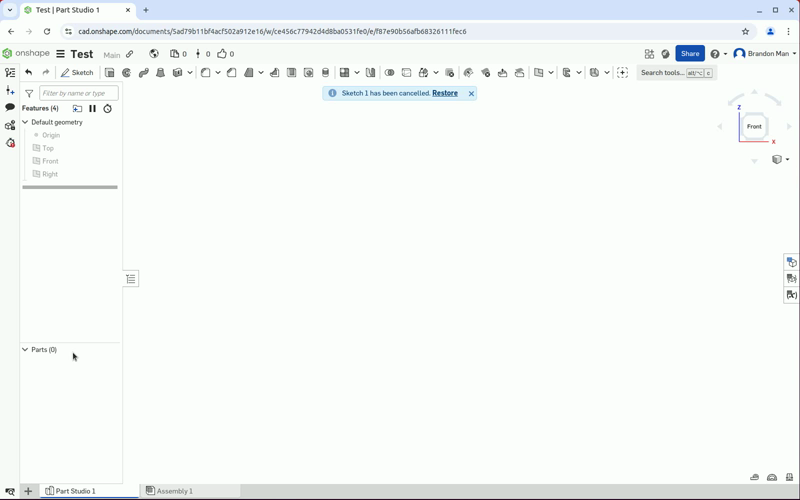
key(shift+y)
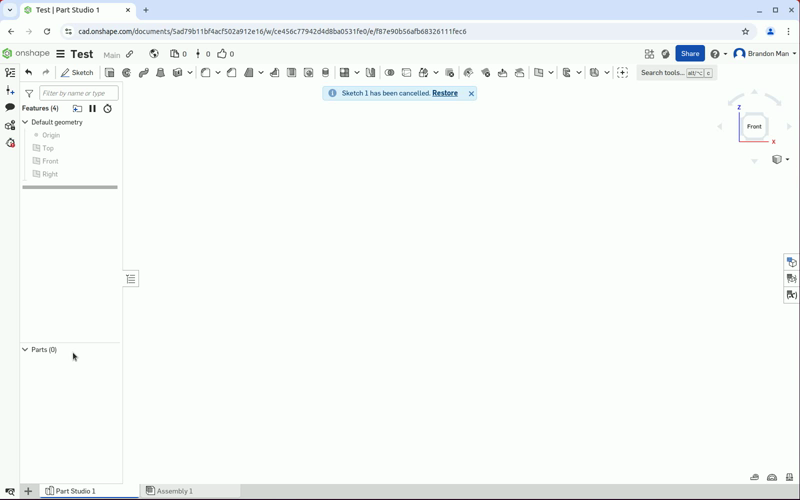
key(shift+s)
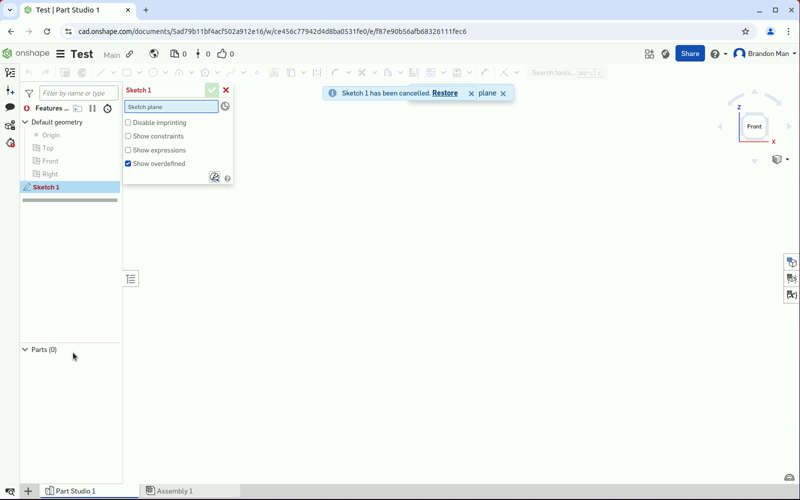
mouse_move(73, 163)
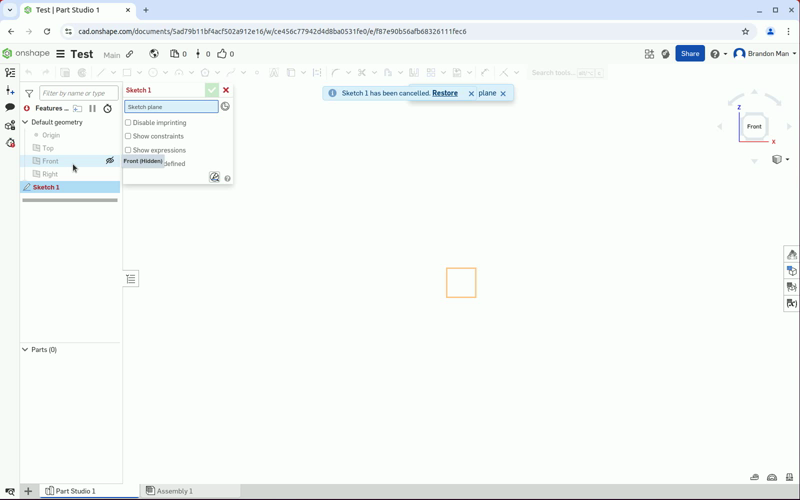
click(73, 163)
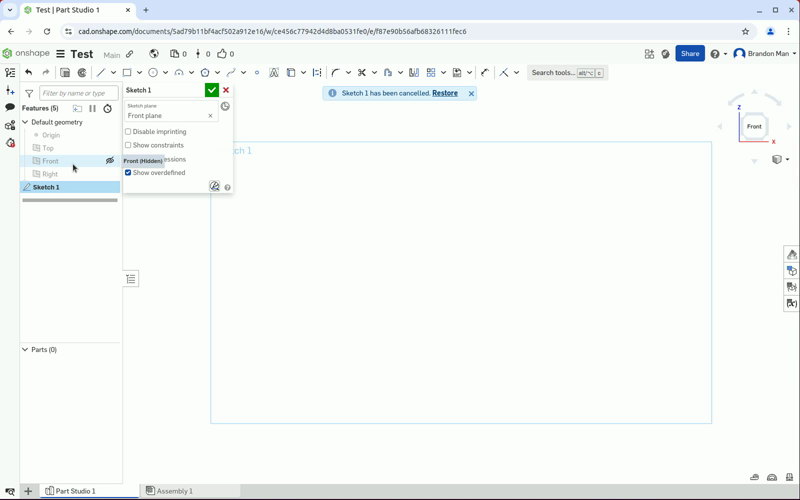
mouse_move(73, 352)
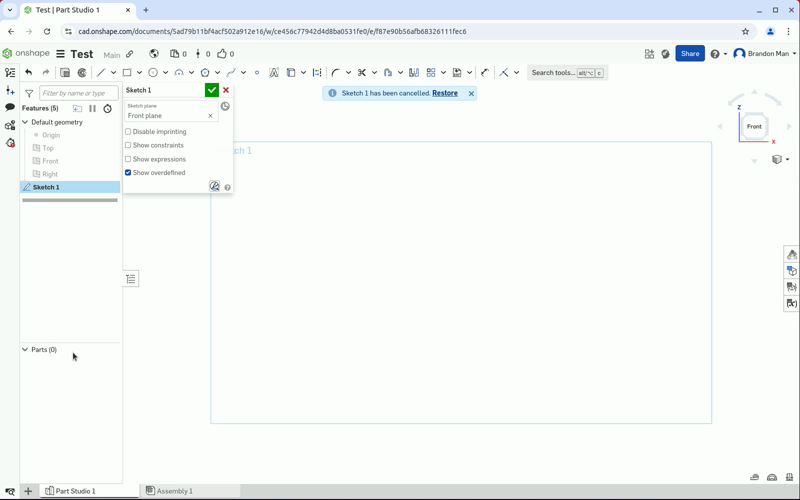
key(y)
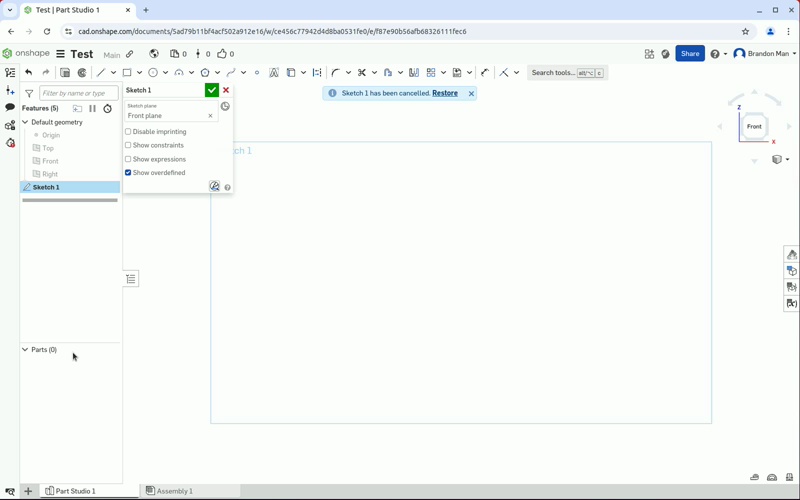
key(l)
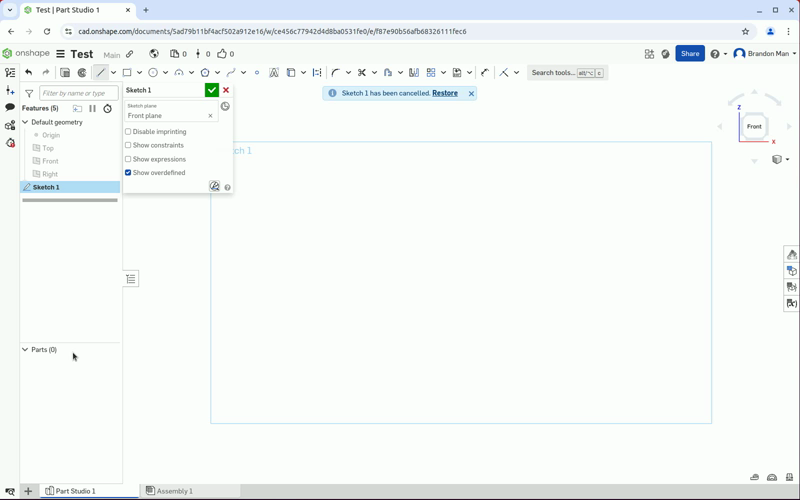
key_down(shift)
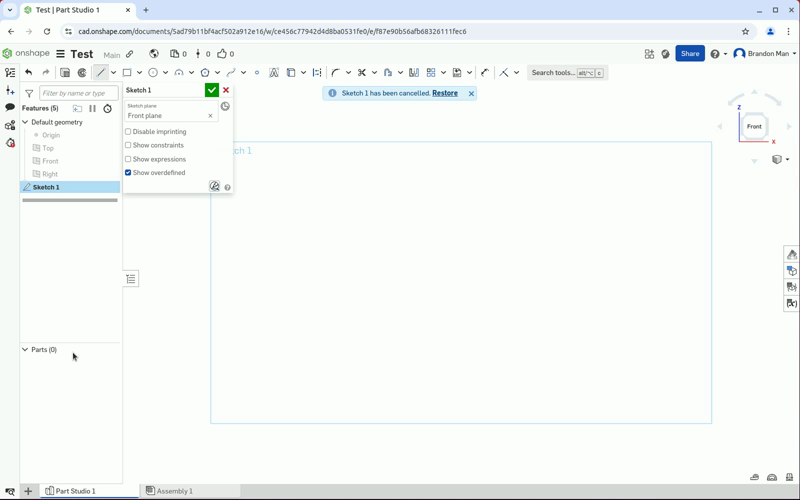
mouse_move(460, 258)
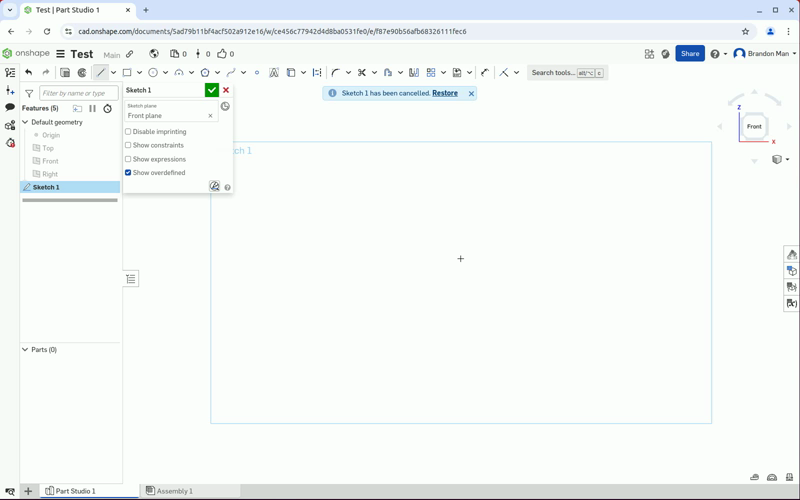
click(460, 258)
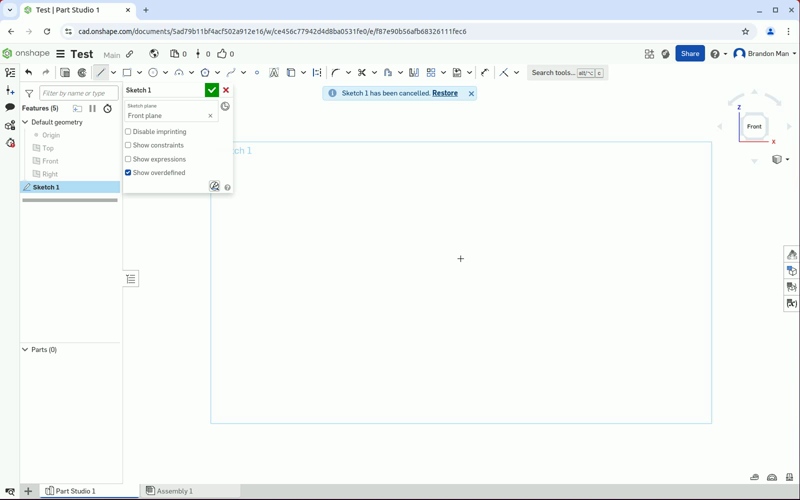
key_up(shift)
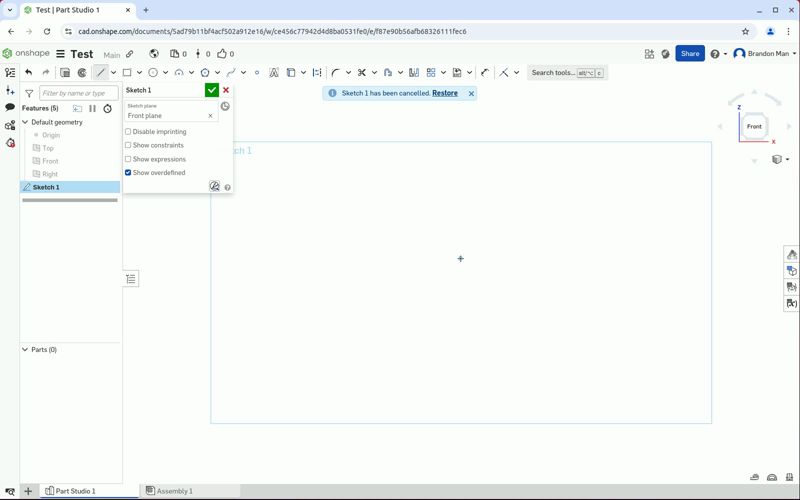
key_down(shift)
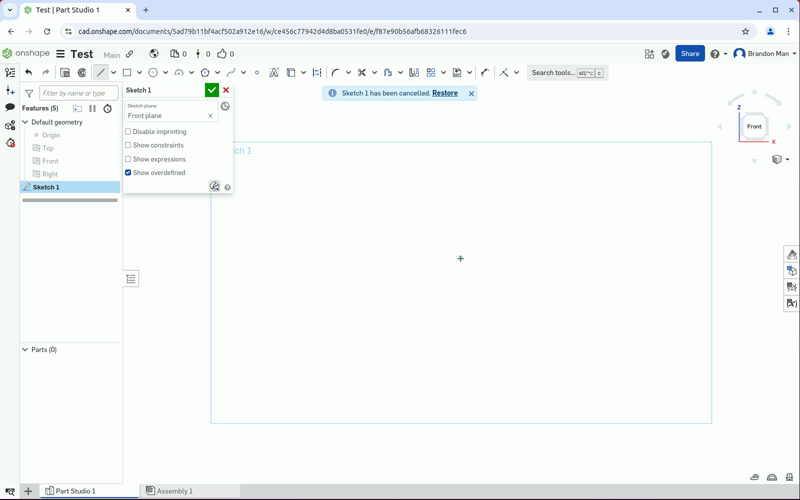
mouse_move(490, 258)
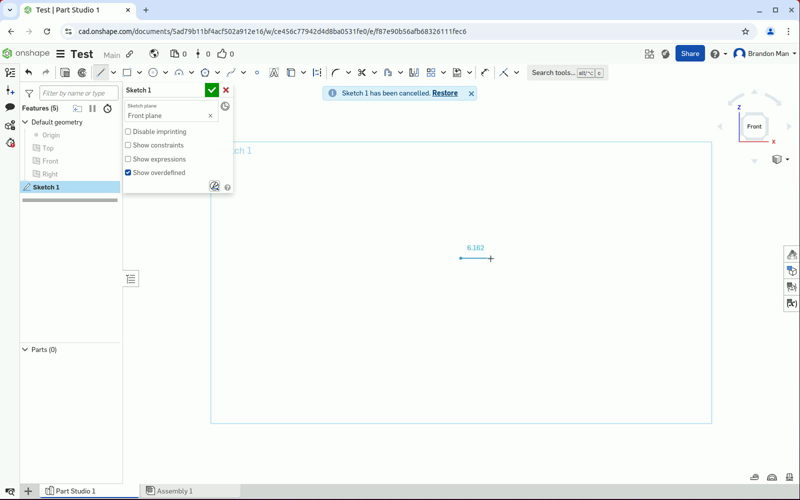
mouse_move(465, 258)
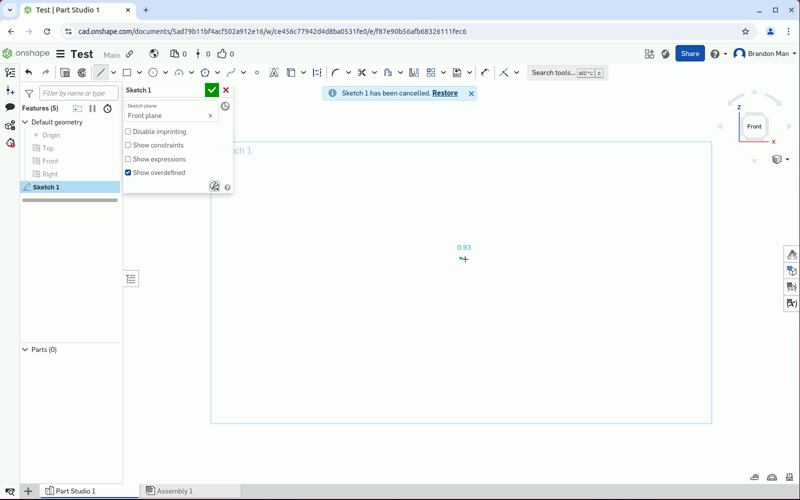
scroll(6)
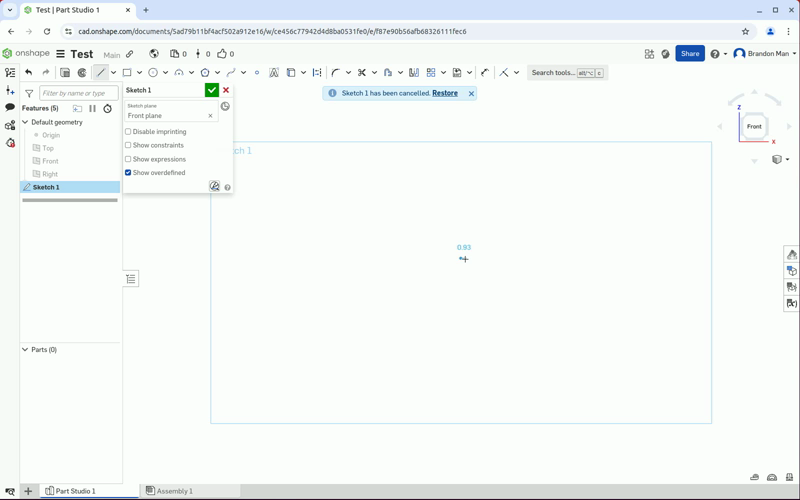
scroll(6)
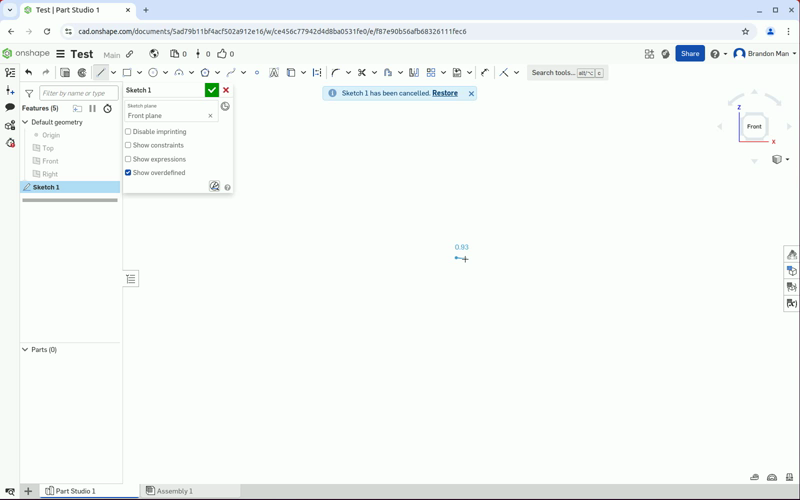
scroll(6)
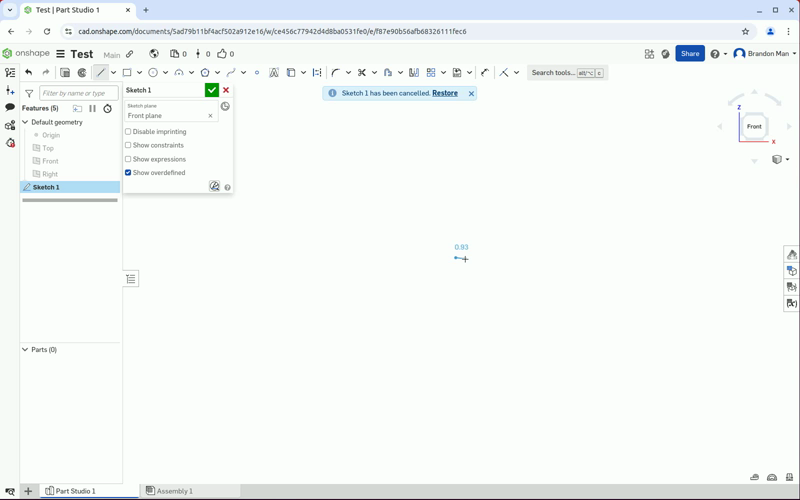
scroll(6)
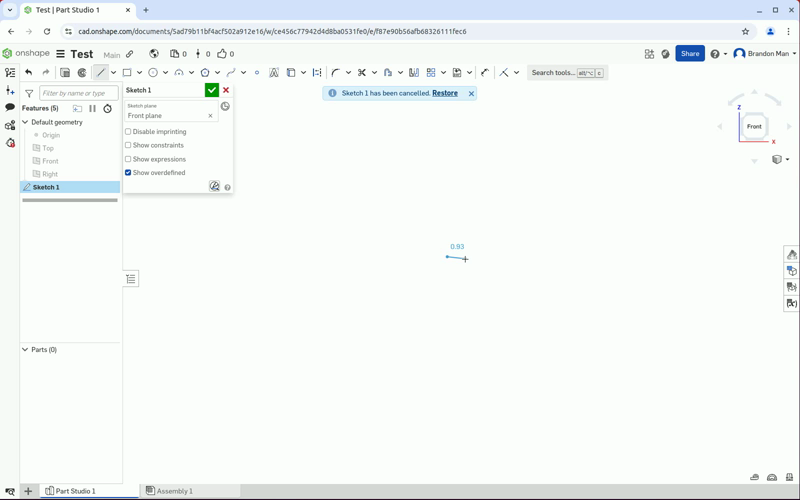
scroll(6)
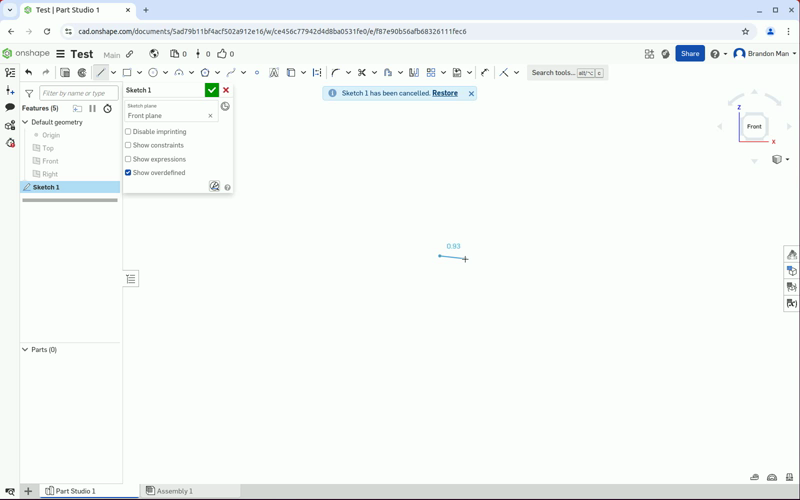
scroll(6)
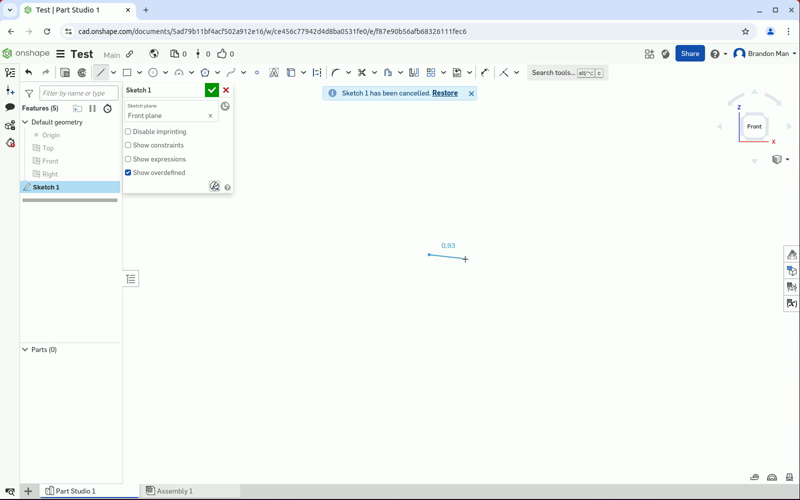
scroll(6)
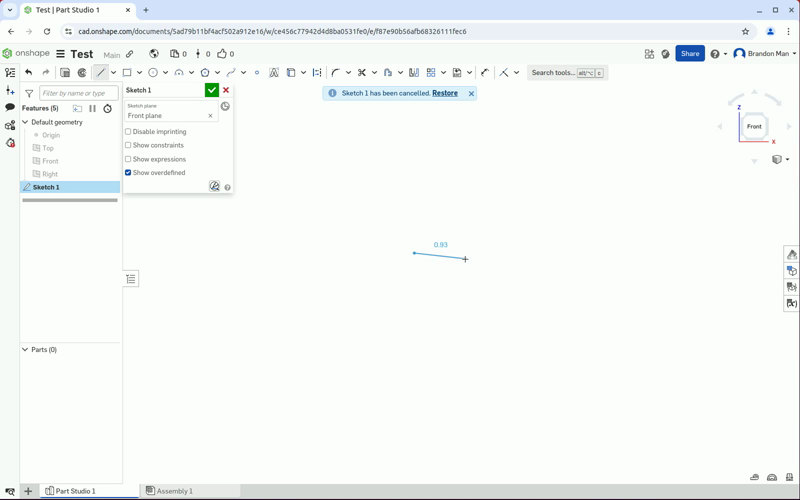
click(465, 258)
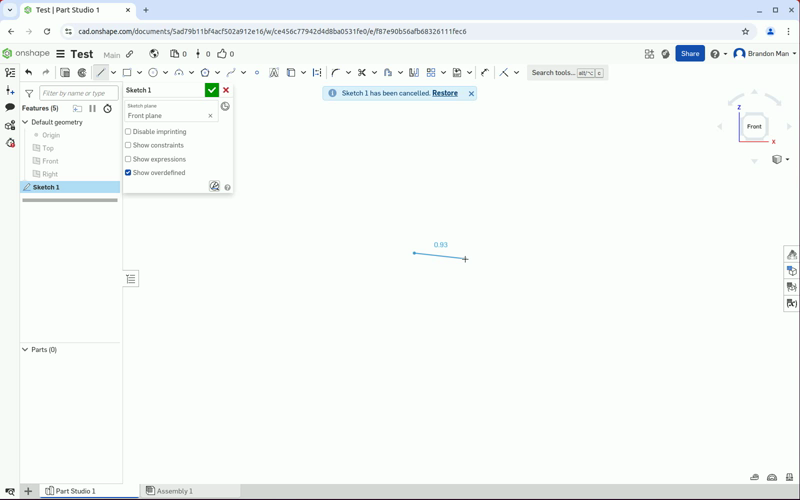
scroll(-6)
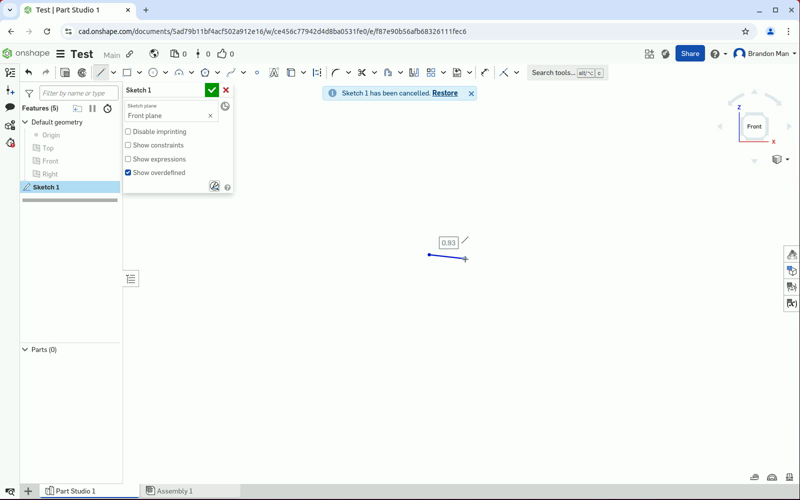
scroll(-6)
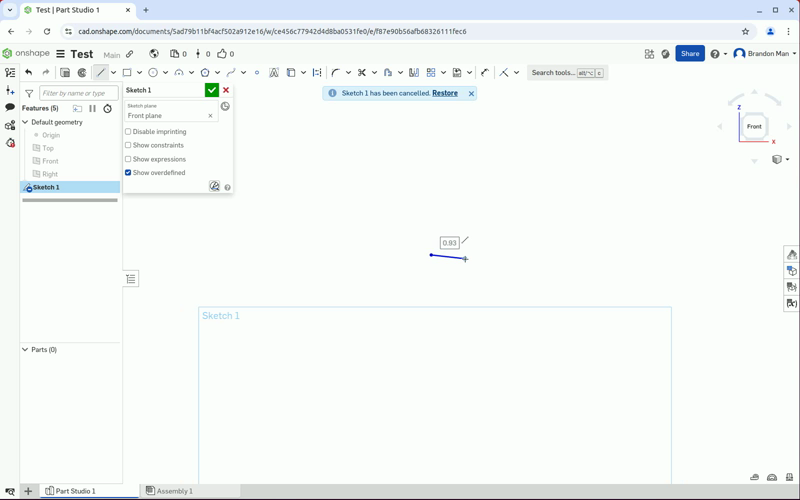
scroll(-6)
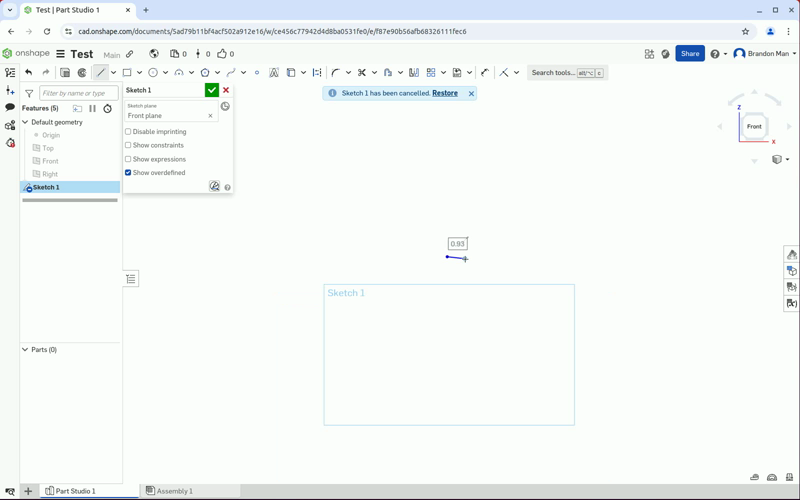
scroll(-6)
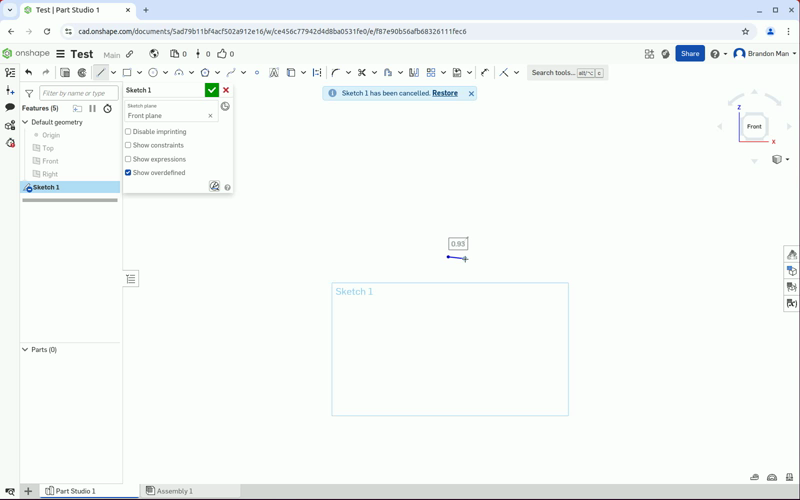
scroll(-6)
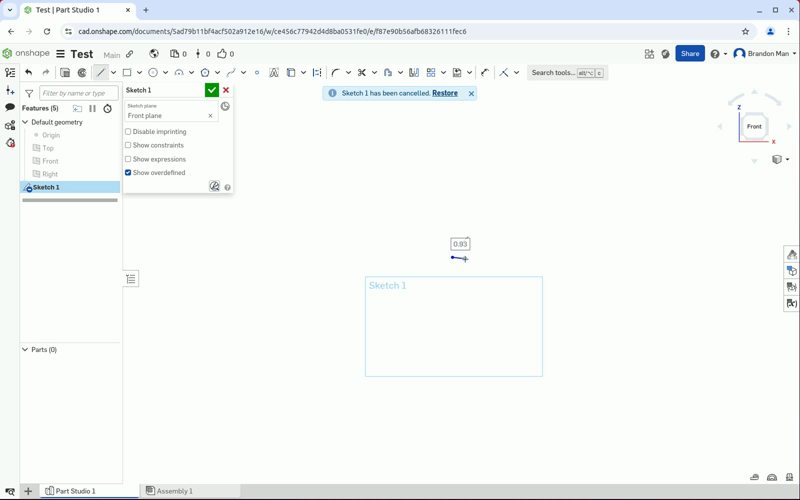
scroll(-6)
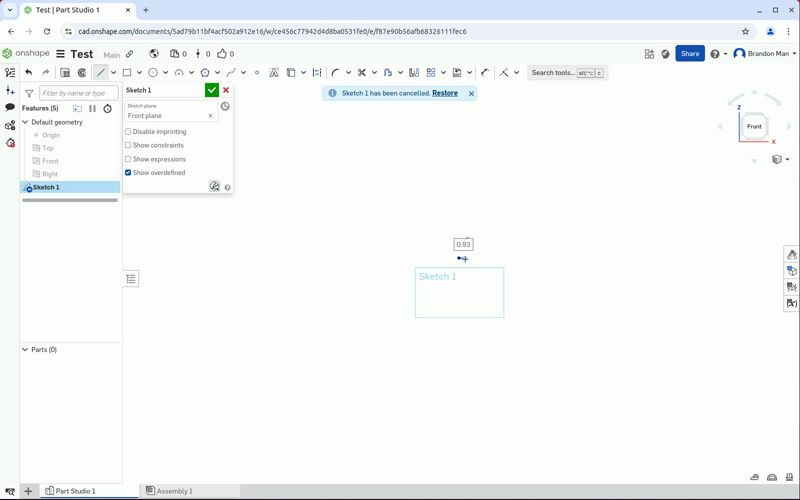
scroll(-6)
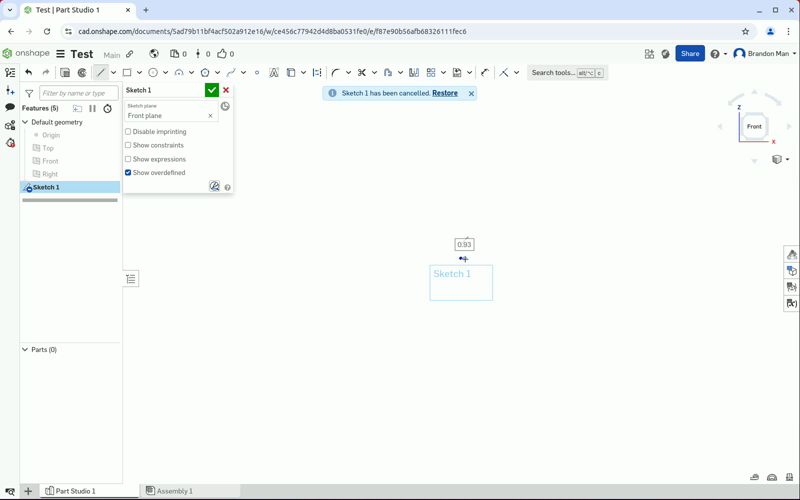
key_up(shift)
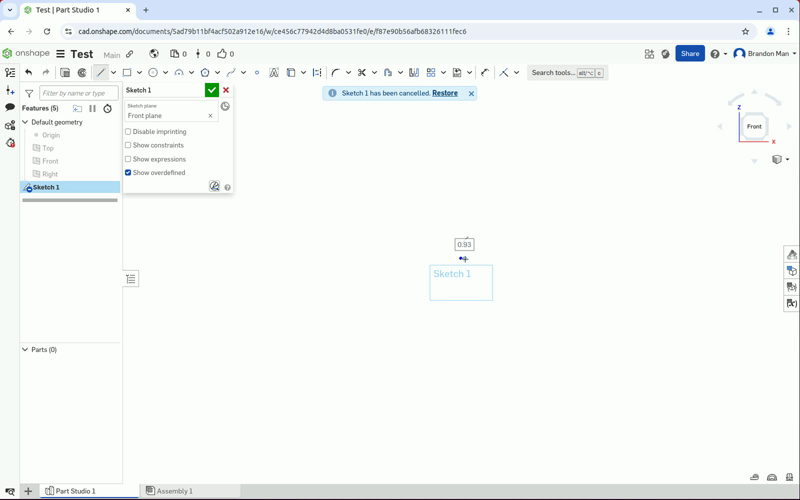
key(esc)
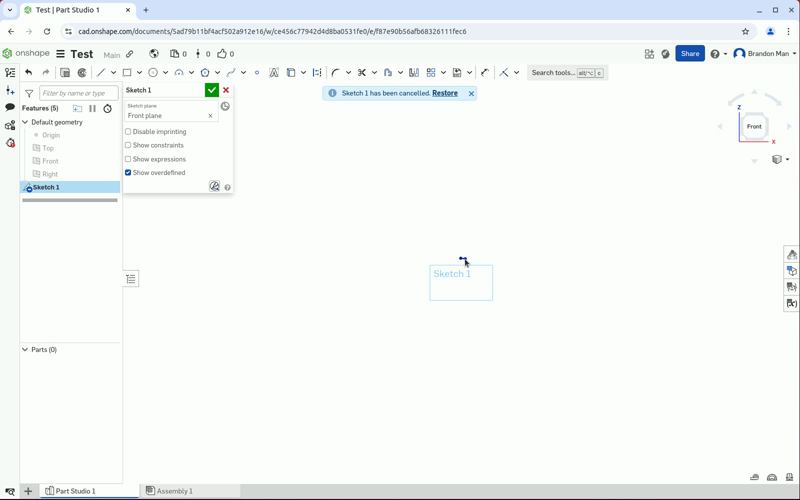
key(a)
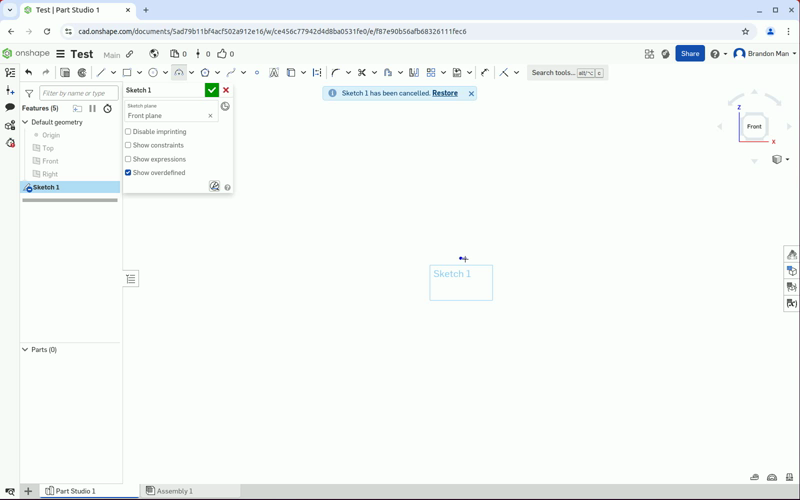
mouse_move(465, 258)
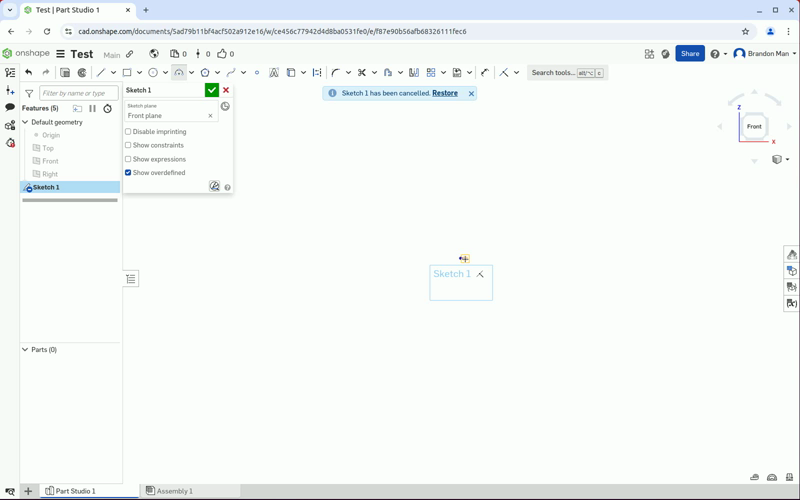
click(465, 258)
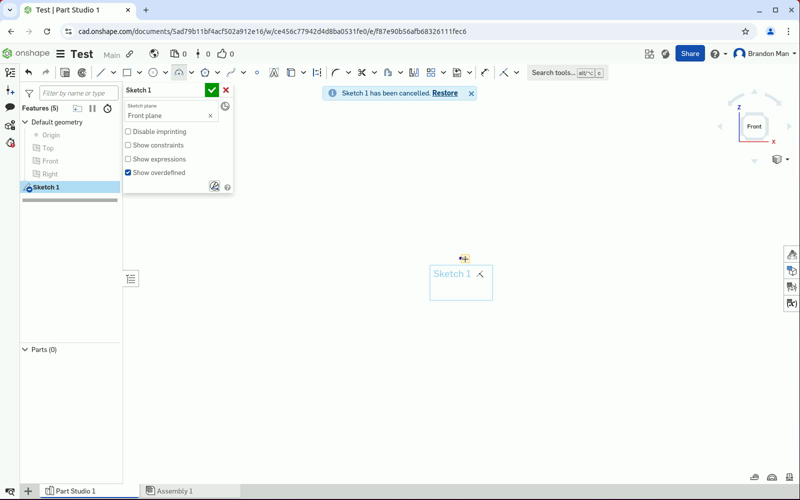
mouse_move(460, 258)
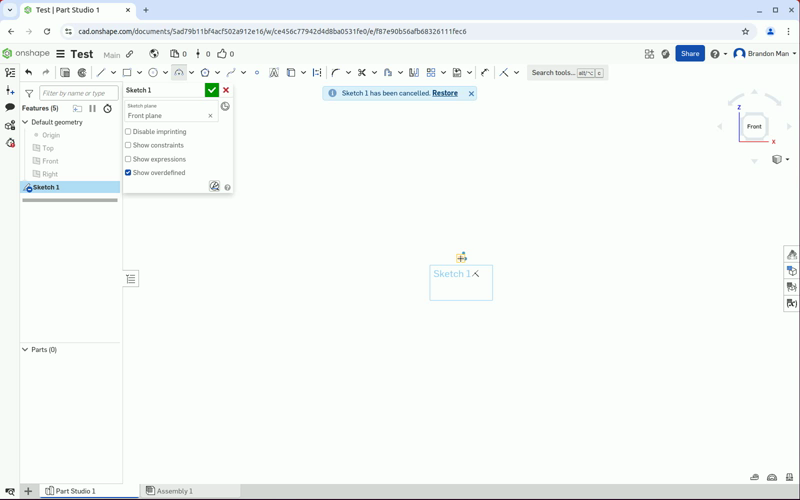
scroll(6)
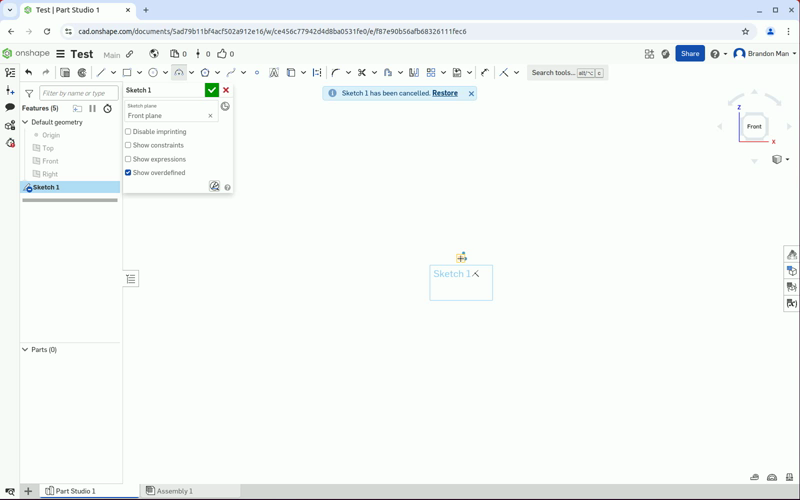
scroll(6)
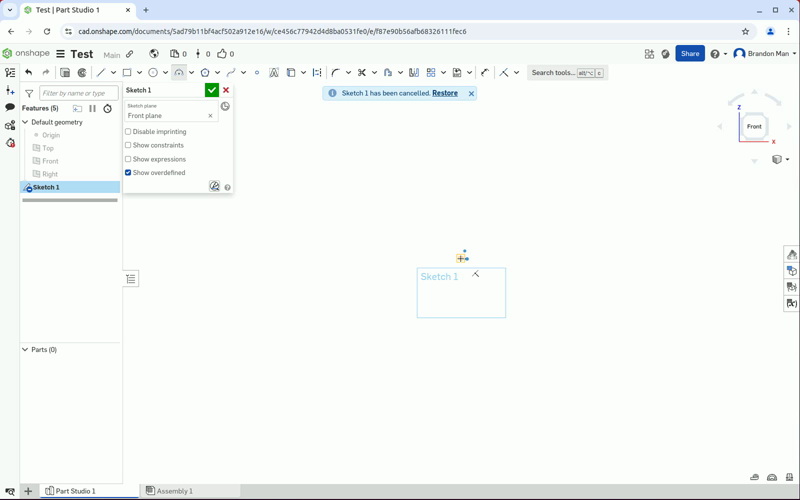
scroll(6)
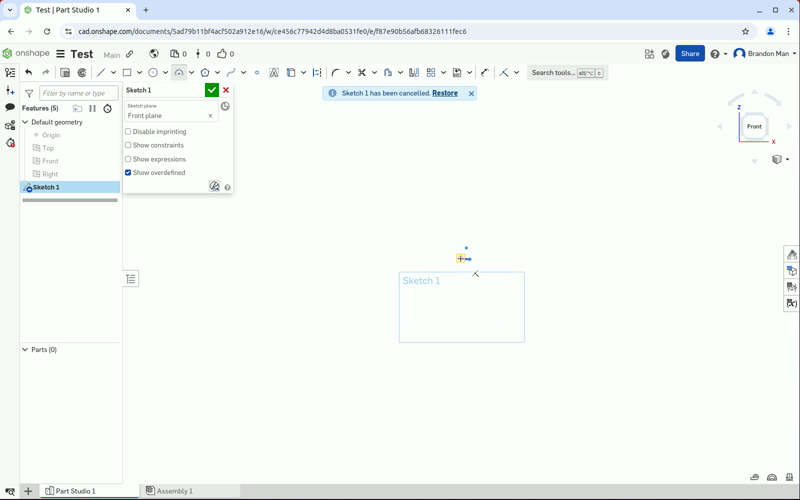
scroll(6)
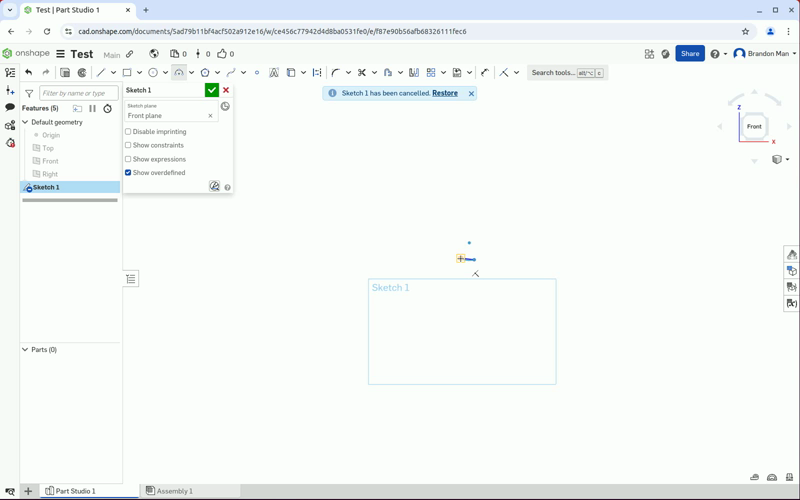
scroll(6)
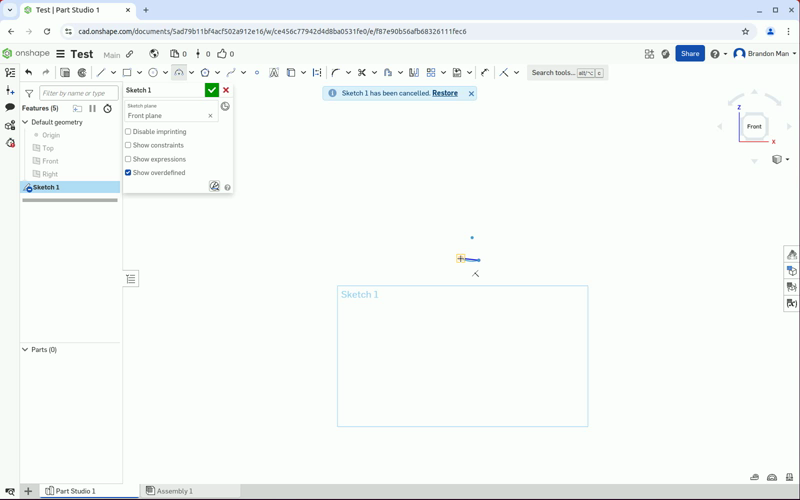
scroll(6)
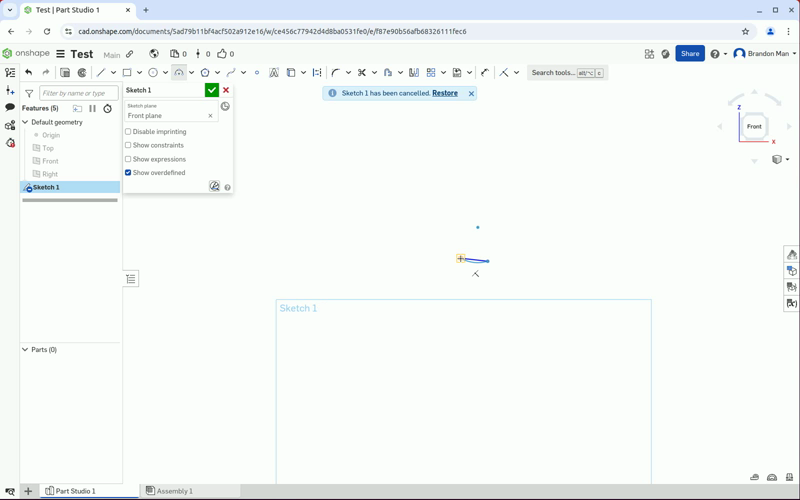
scroll(6)
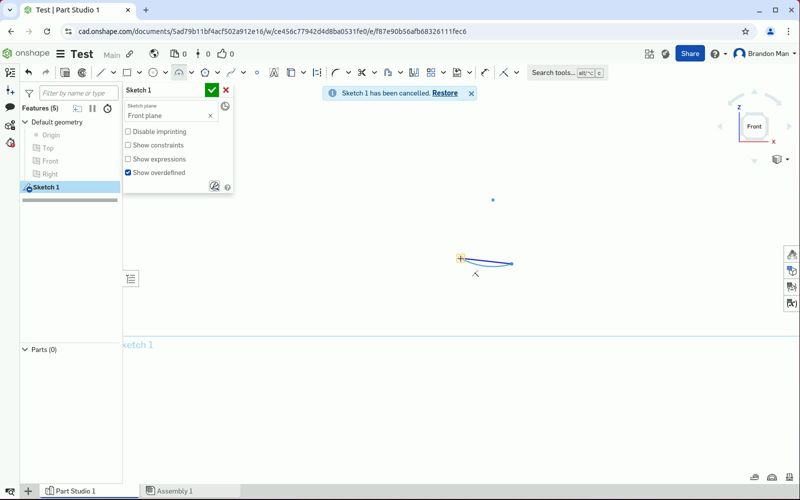
click(460, 258)
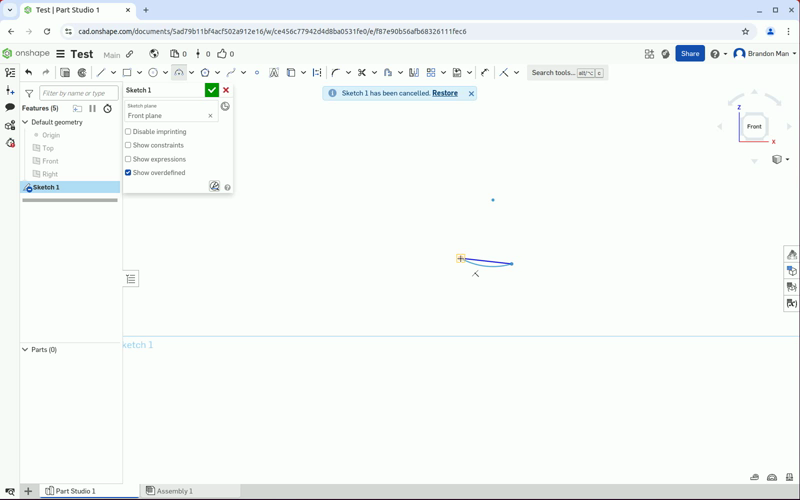
scroll(-6)
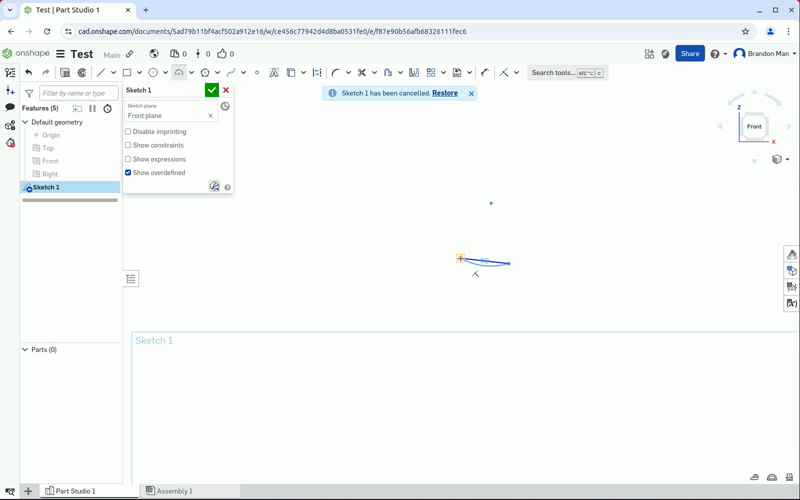
scroll(-6)
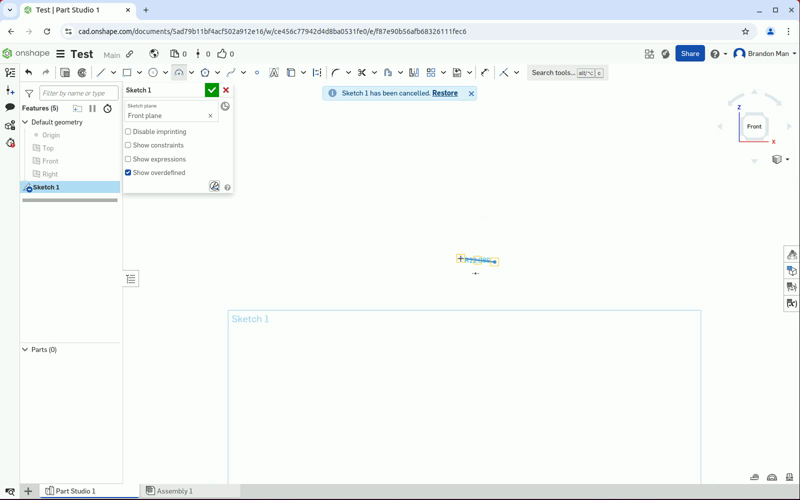
scroll(-6)
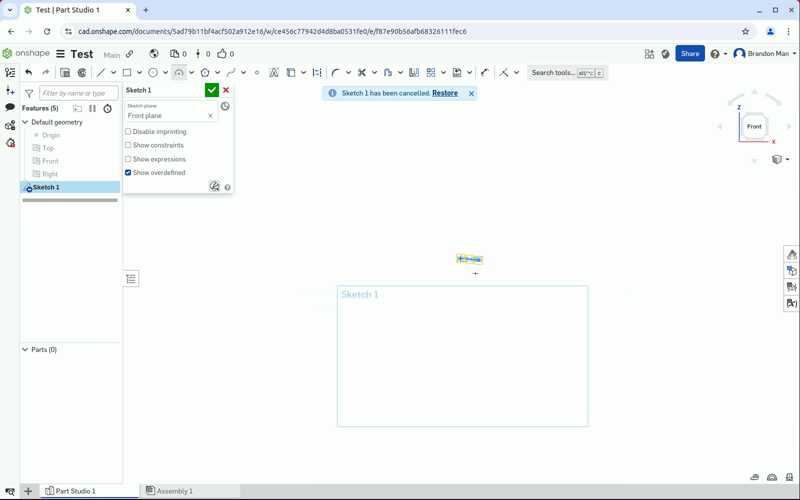
scroll(-6)
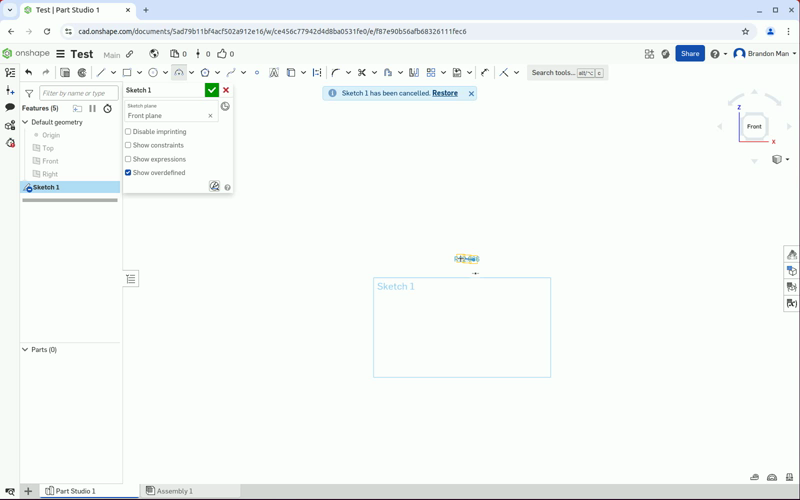
scroll(-6)
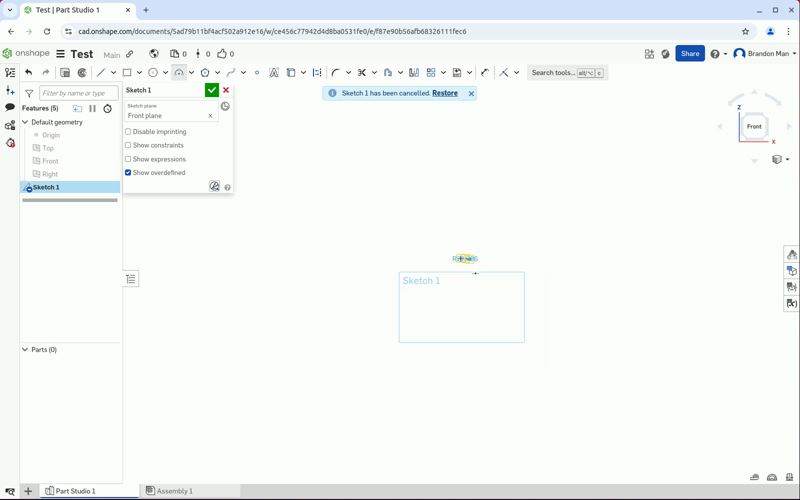
scroll(-6)
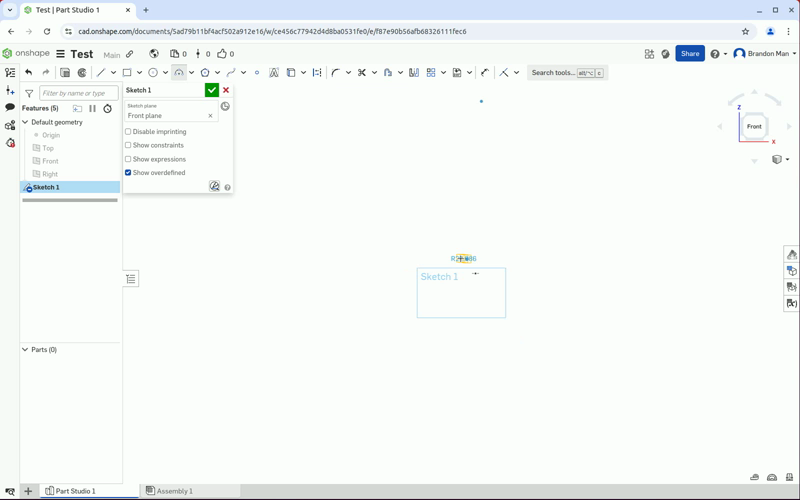
scroll(-6)
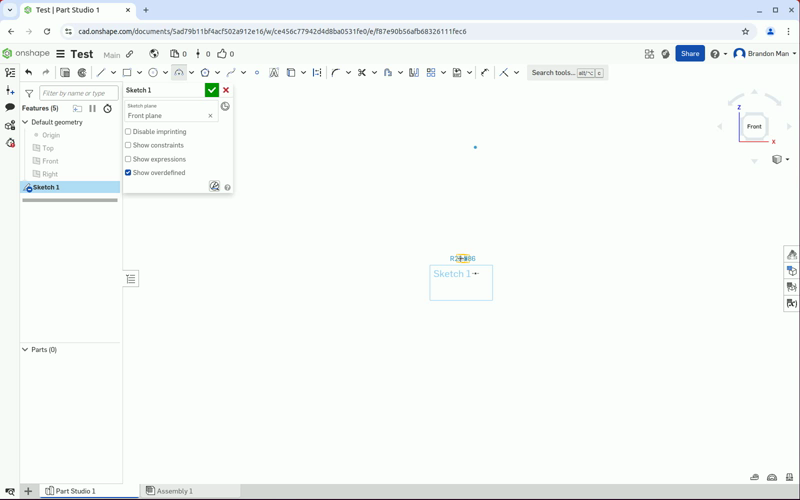
key_down(shift)
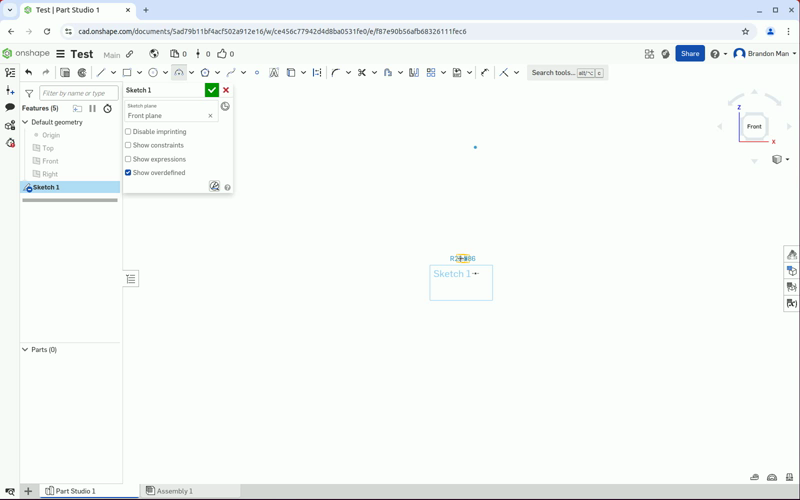
mouse_move(463, 257)
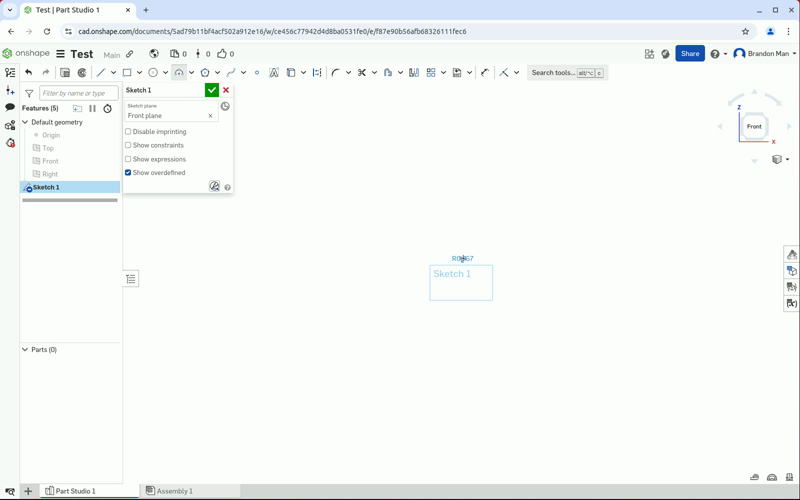
scroll(6)
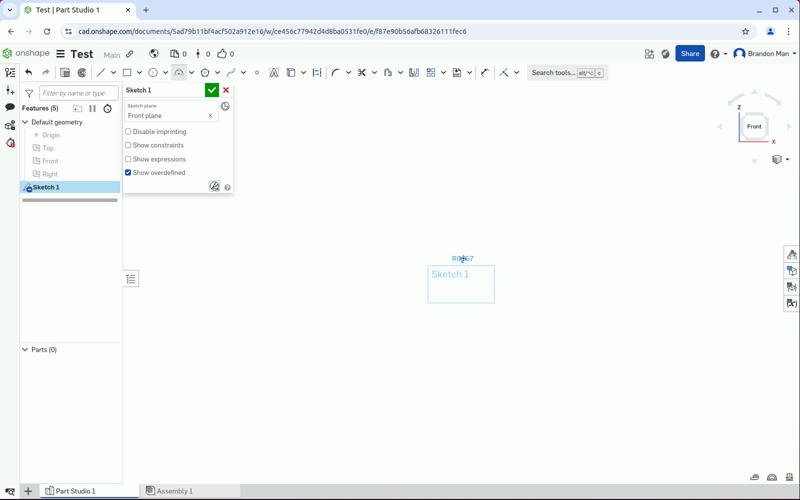
scroll(6)
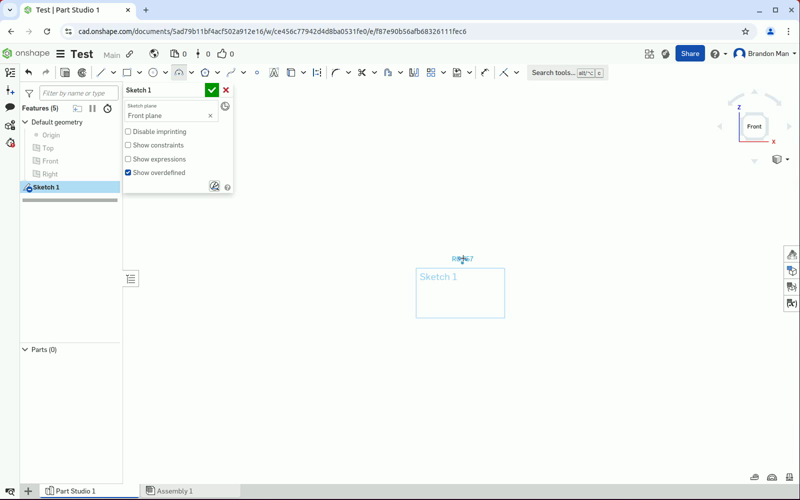
scroll(6)
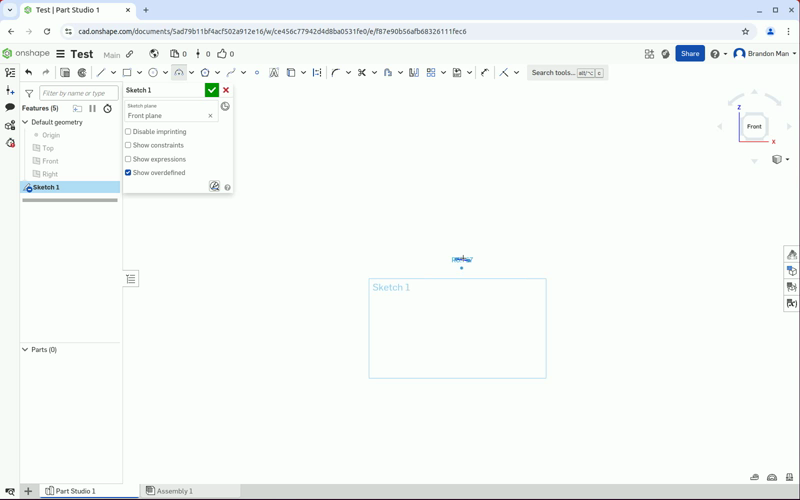
scroll(6)
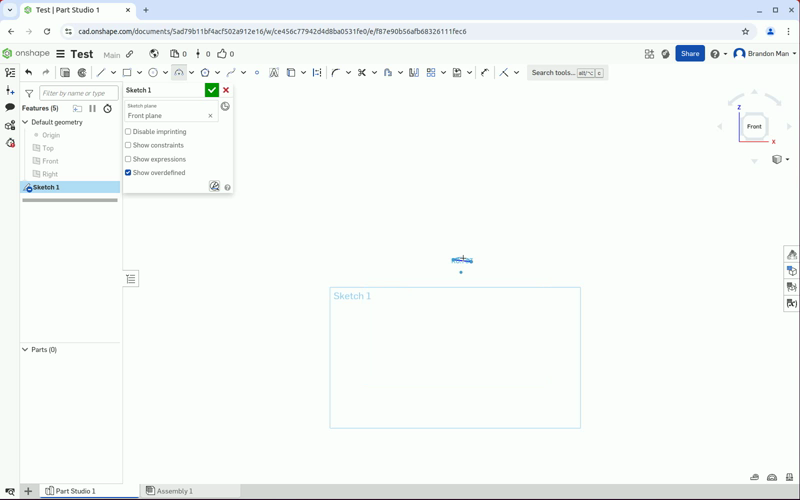
scroll(6)
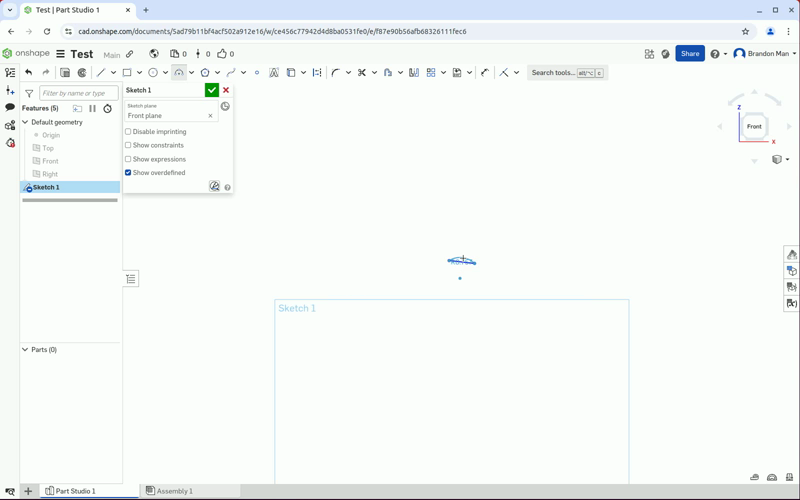
scroll(6)
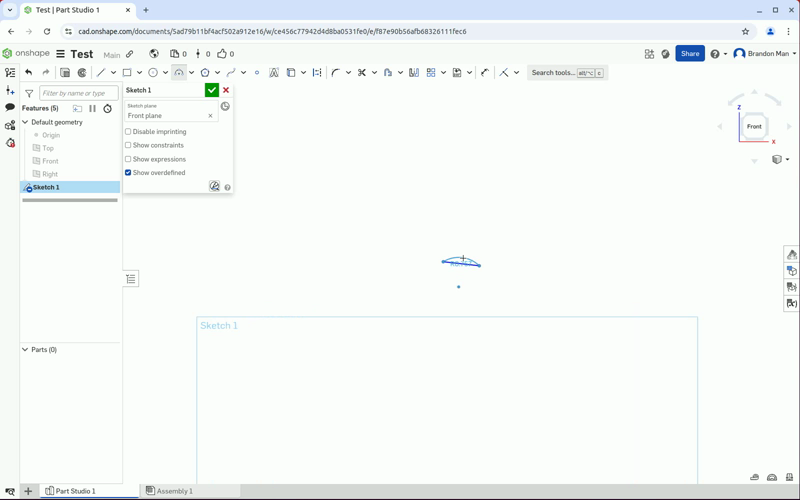
scroll(6)
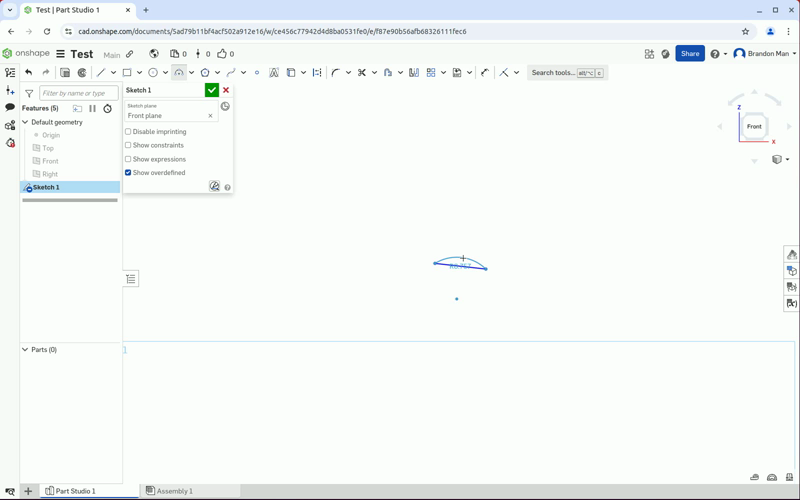
click(463, 257)
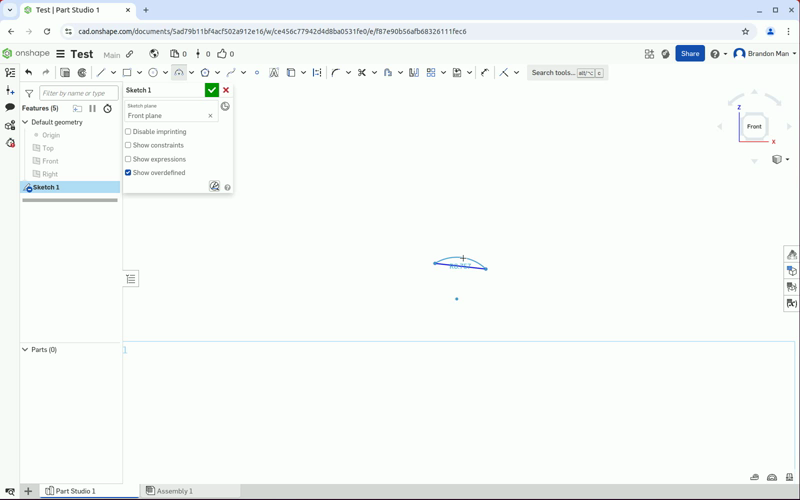
scroll(-6)
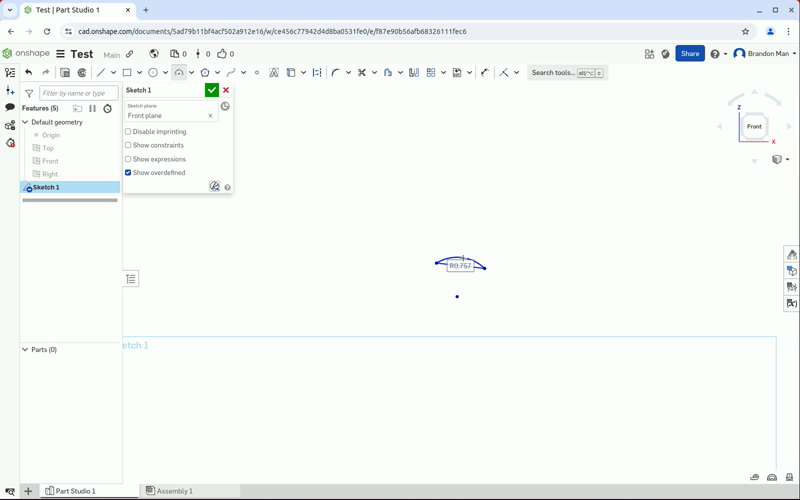
scroll(-6)
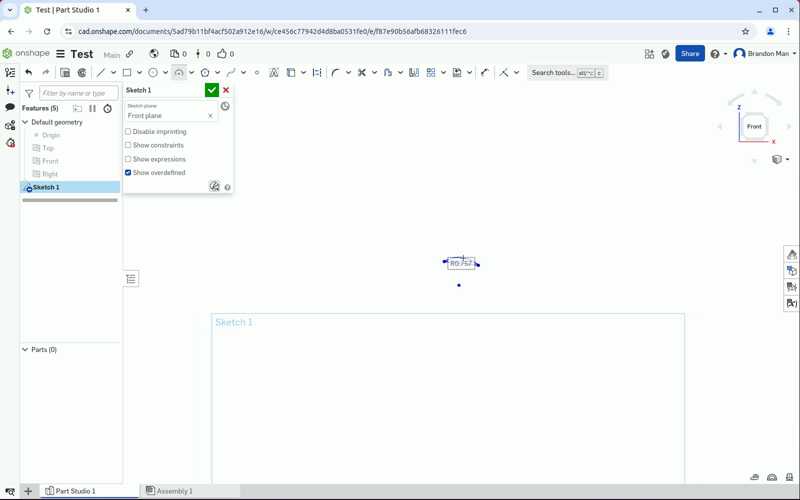
scroll(-6)
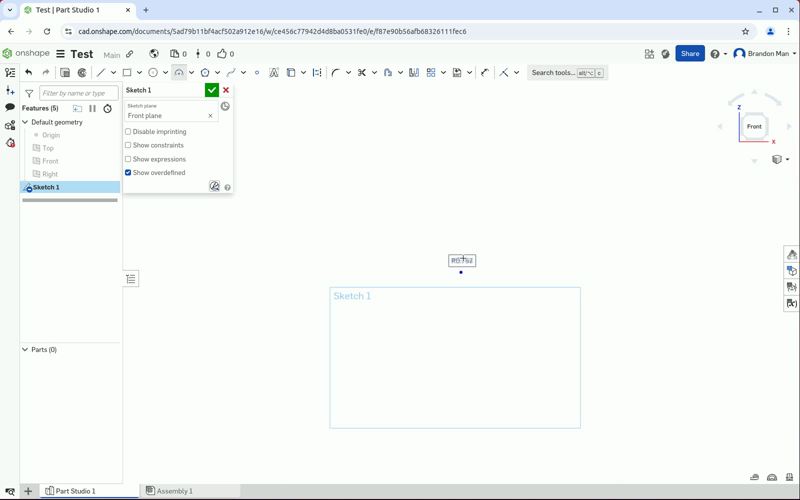
scroll(-6)
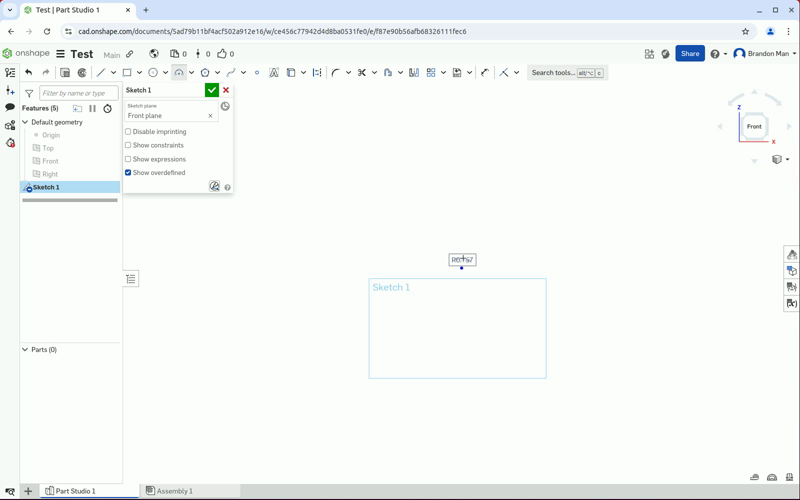
scroll(-6)
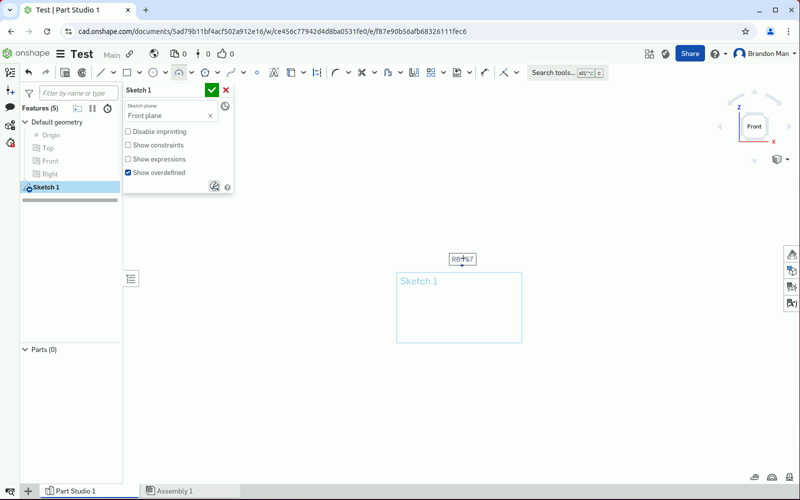
scroll(-6)
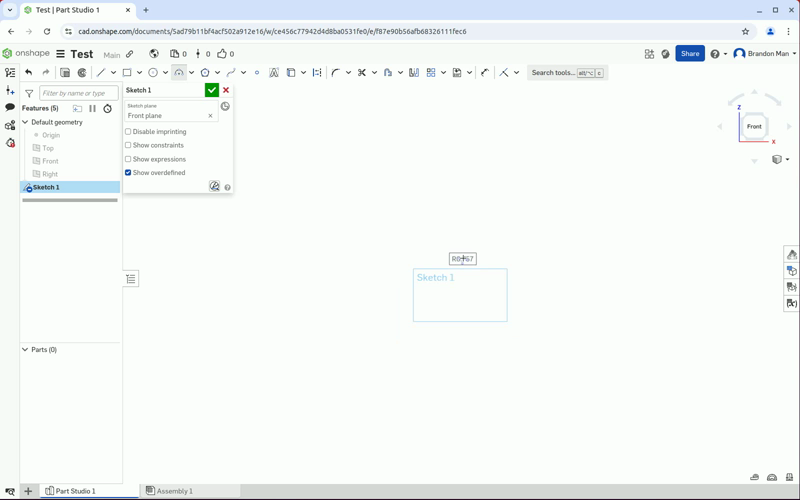
scroll(-6)
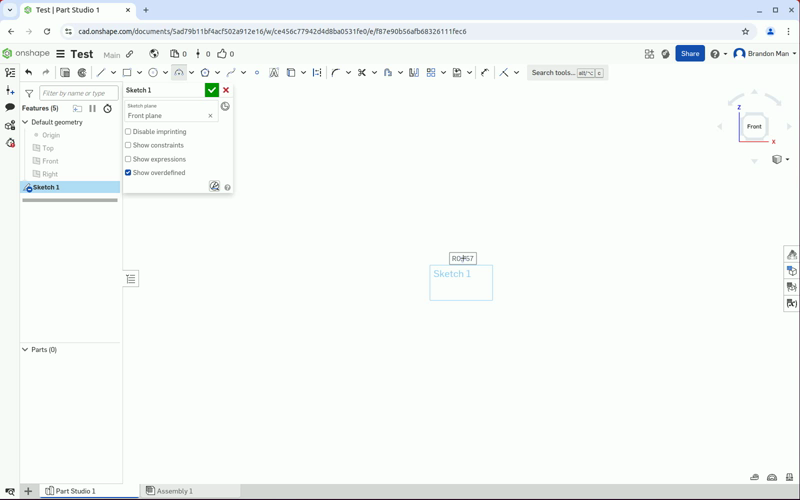
key_up(shift)
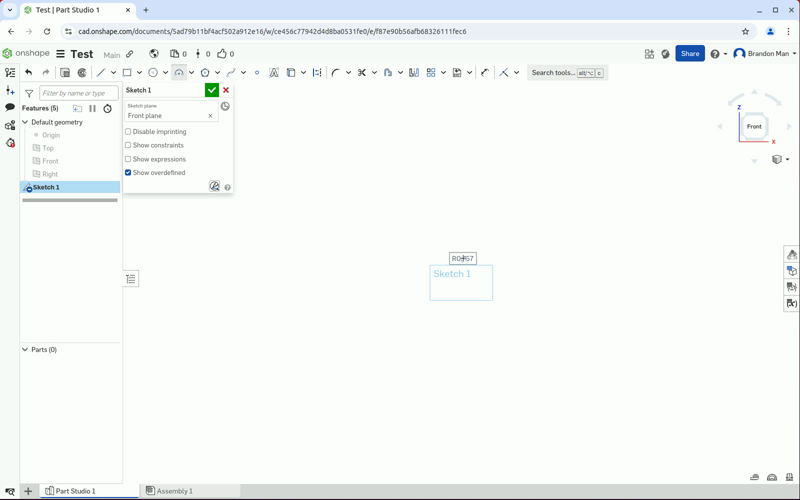
key(esc)
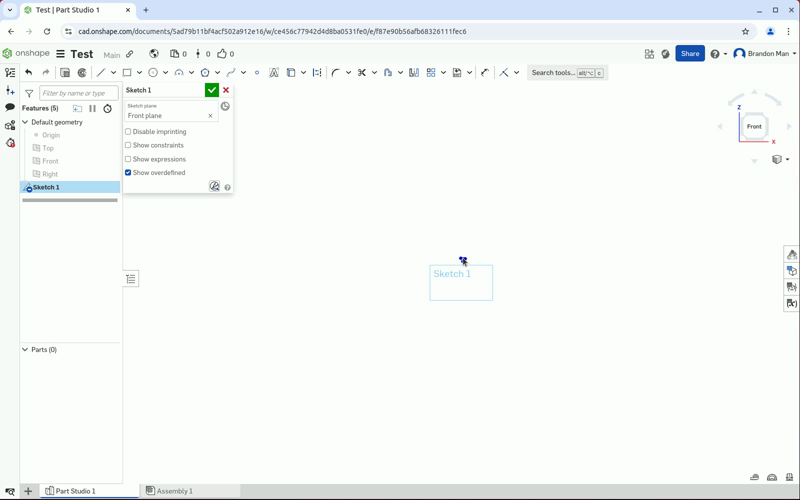
mouse_move(464, 258)
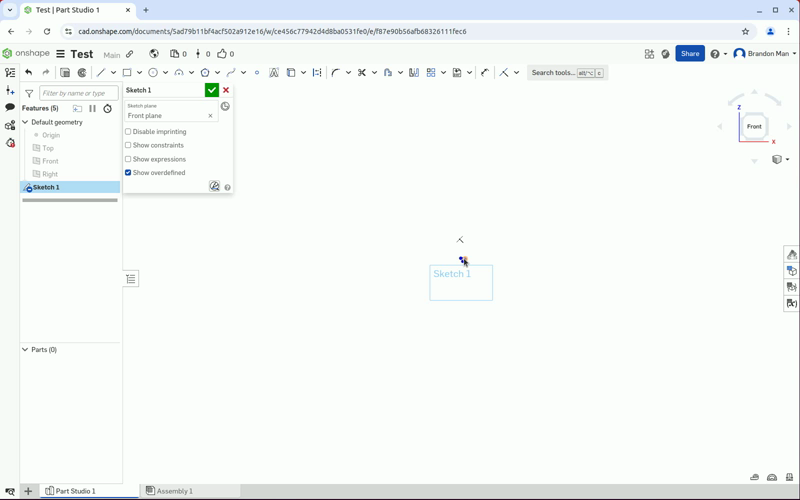
scroll(6)
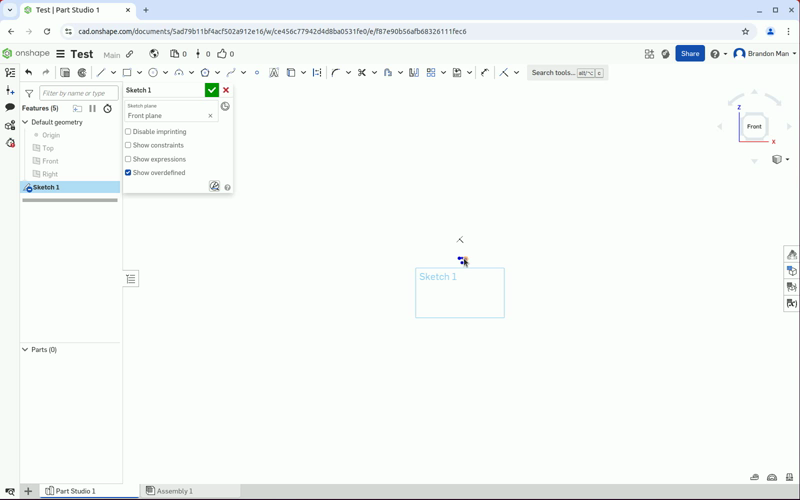
scroll(6)
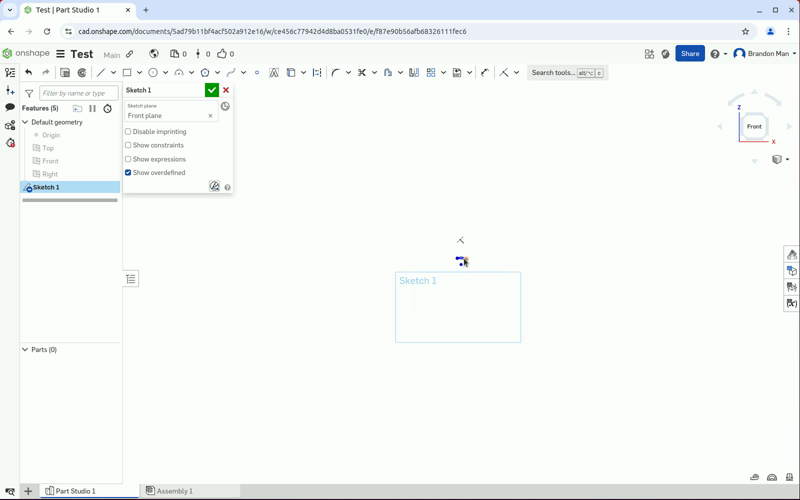
scroll(6)
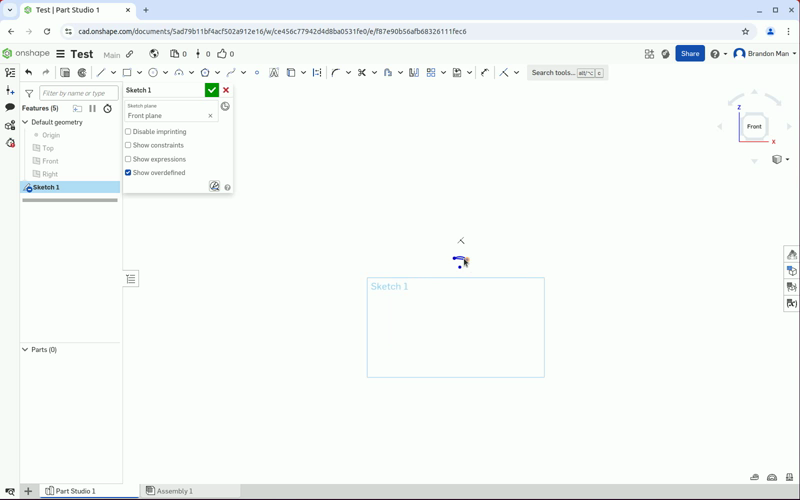
scroll(6)
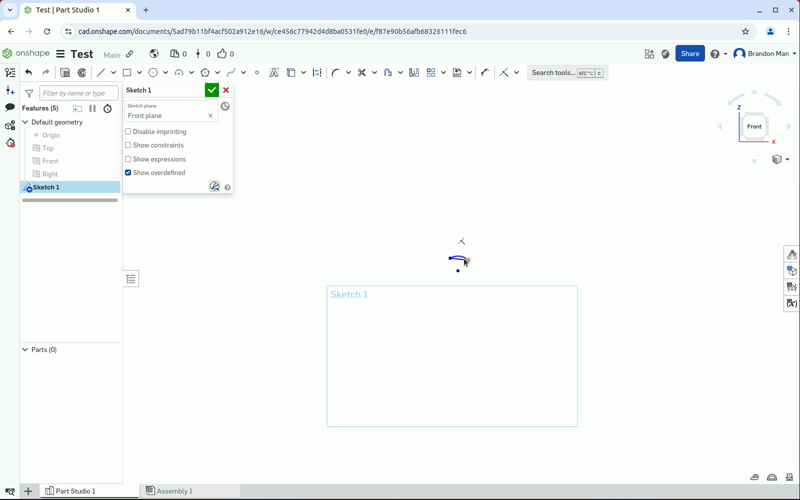
scroll(6)
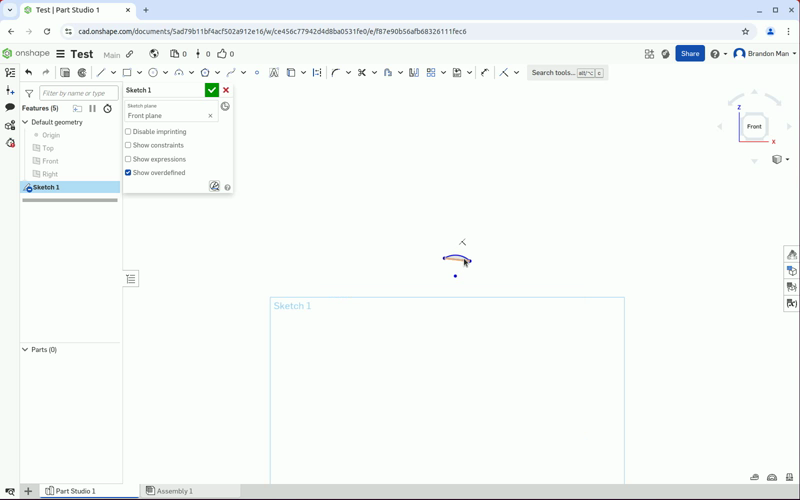
scroll(6)
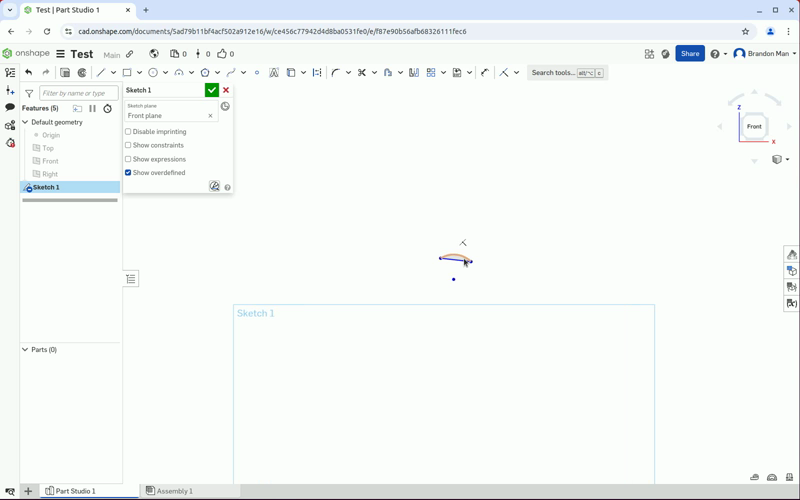
scroll(6)
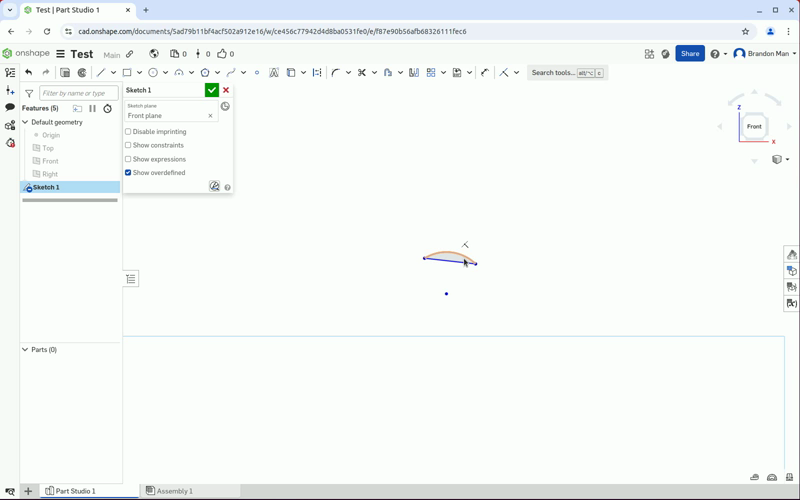
click(464, 258)
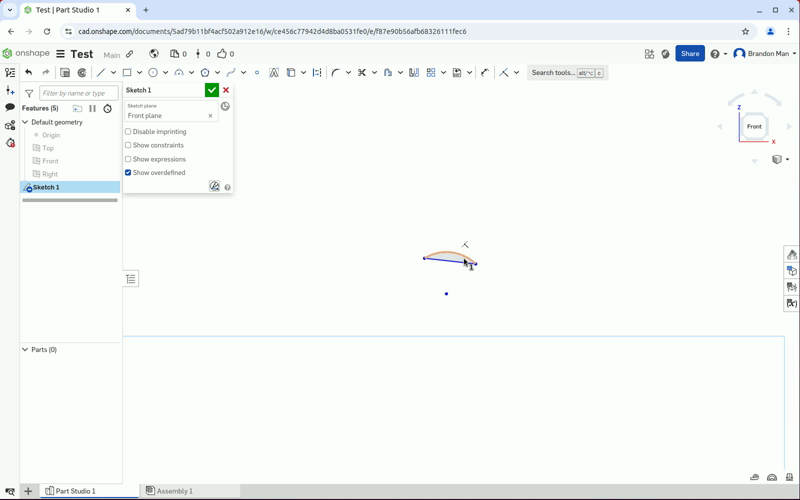
scroll(-6)
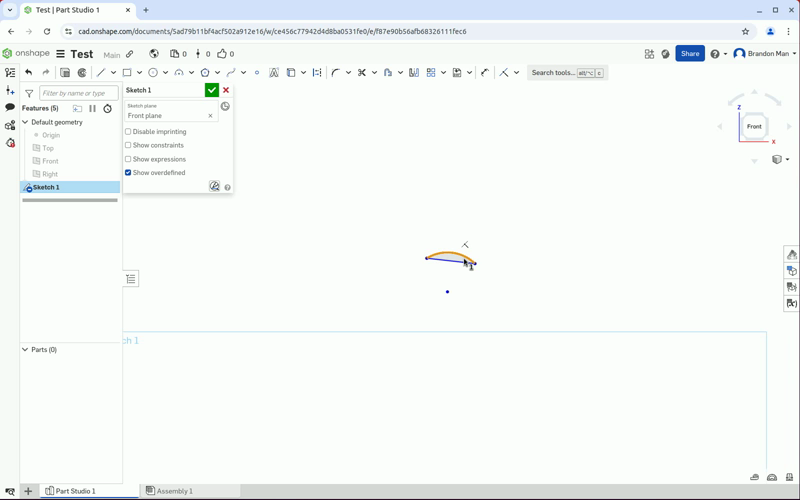
scroll(-6)
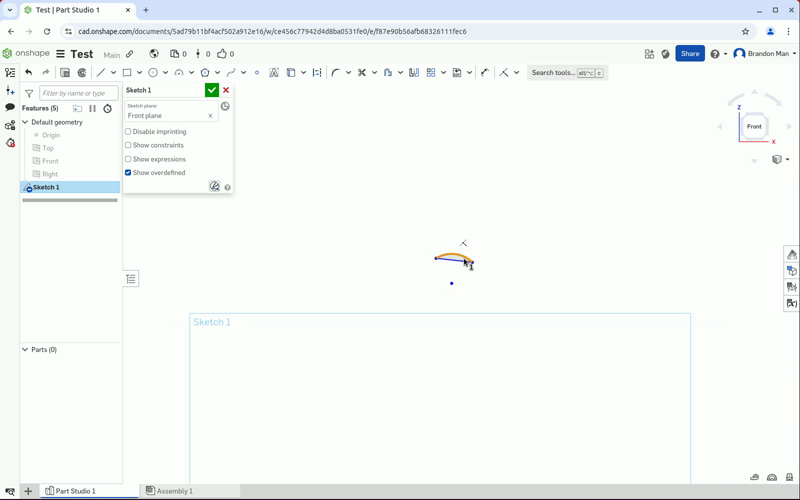
scroll(-6)
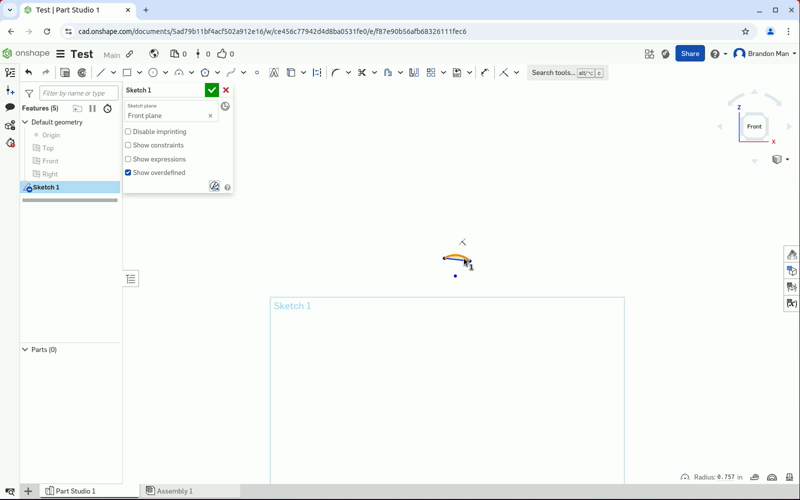
scroll(-6)
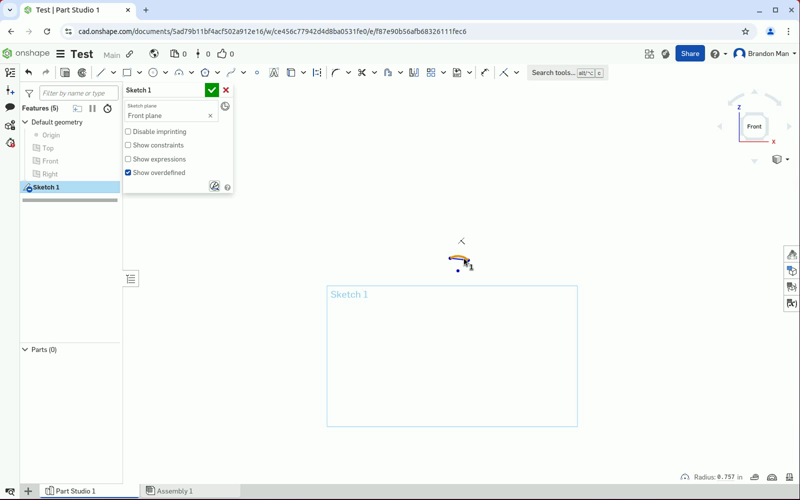
scroll(-6)
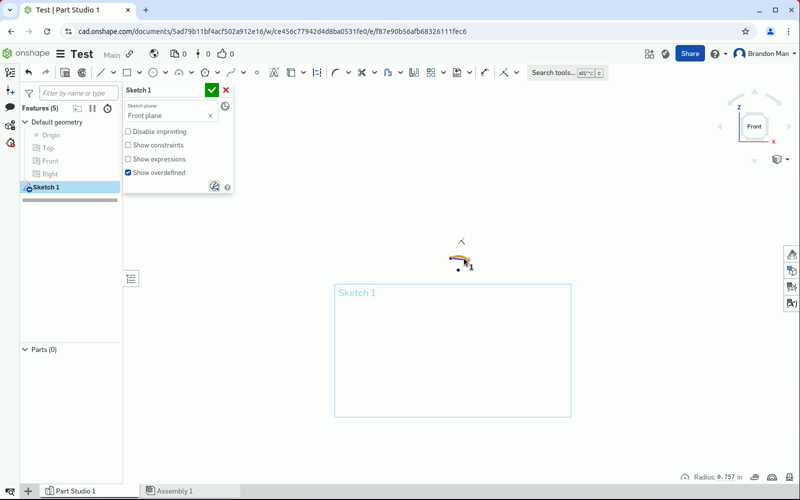
scroll(-6)
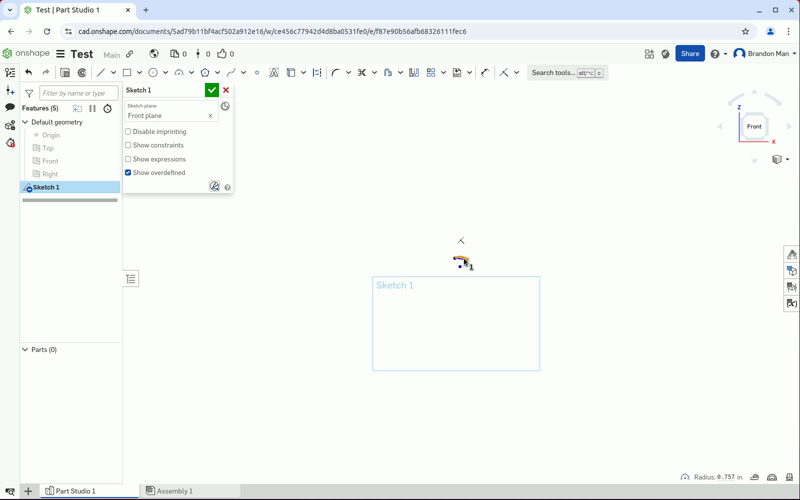
scroll(-6)
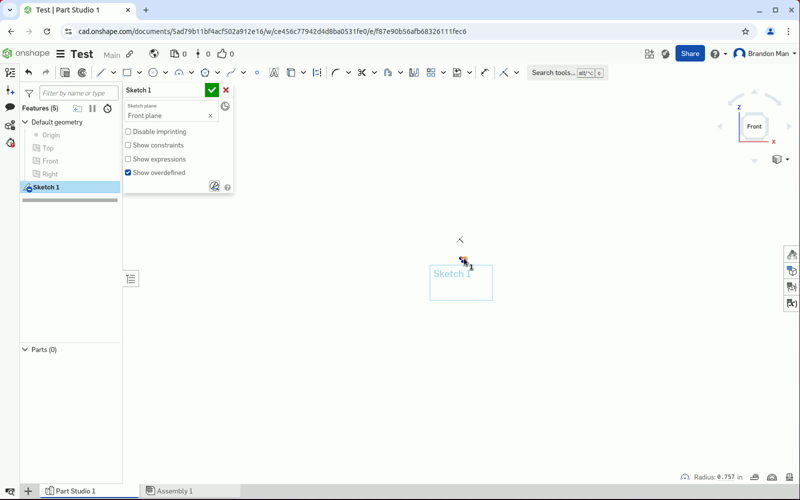
mouse_move(73, 352)
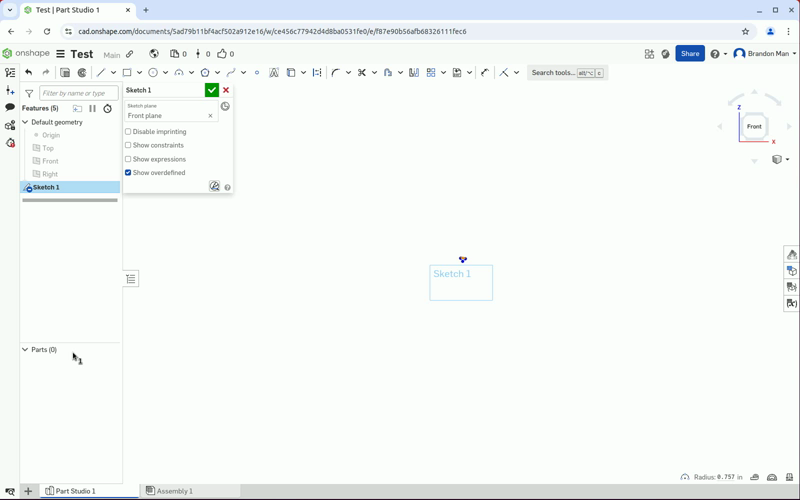
key(shift+y)
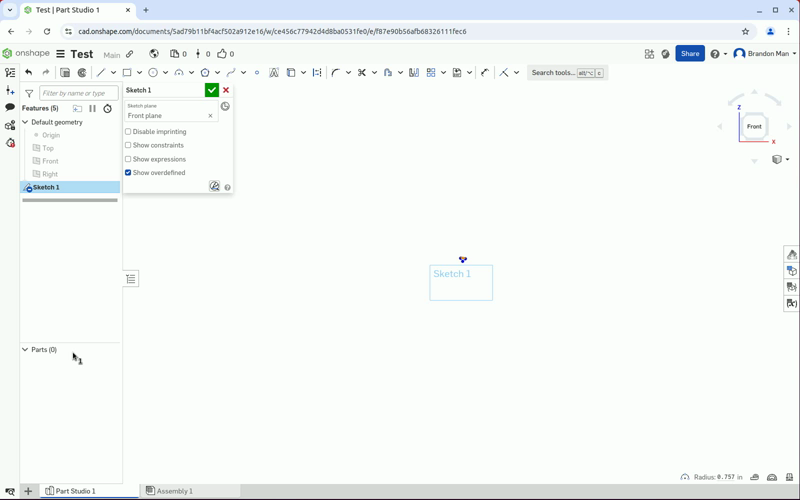
key(shift+e)
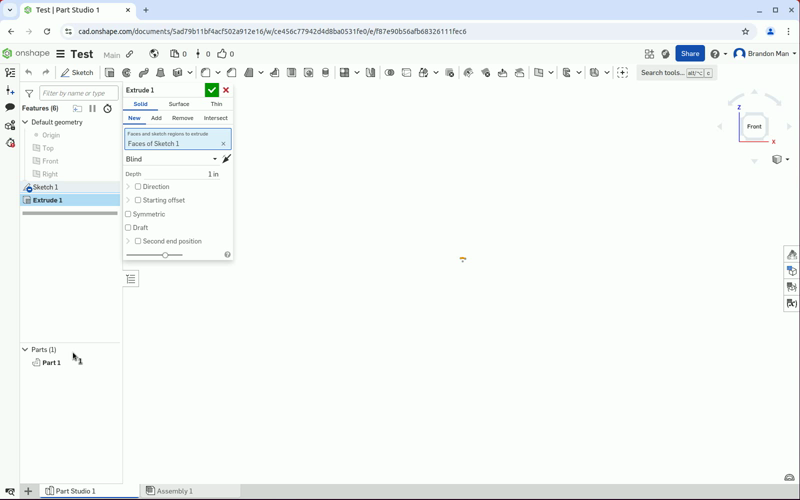
mouse_move(143, 106)
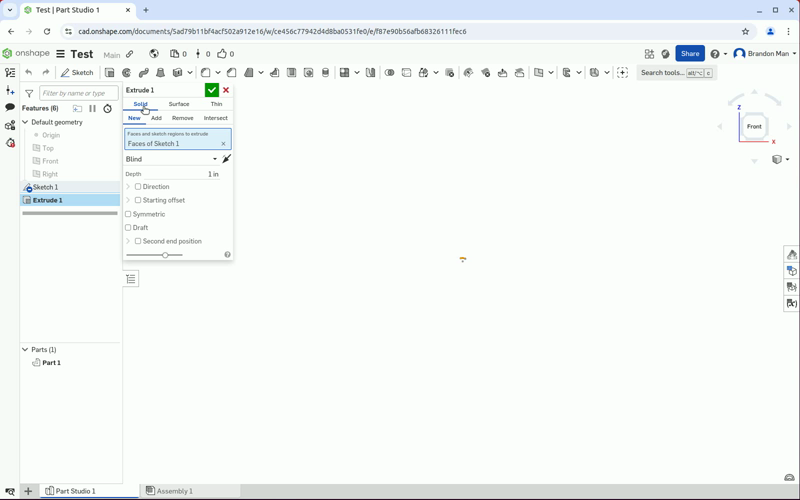
click(143, 106)
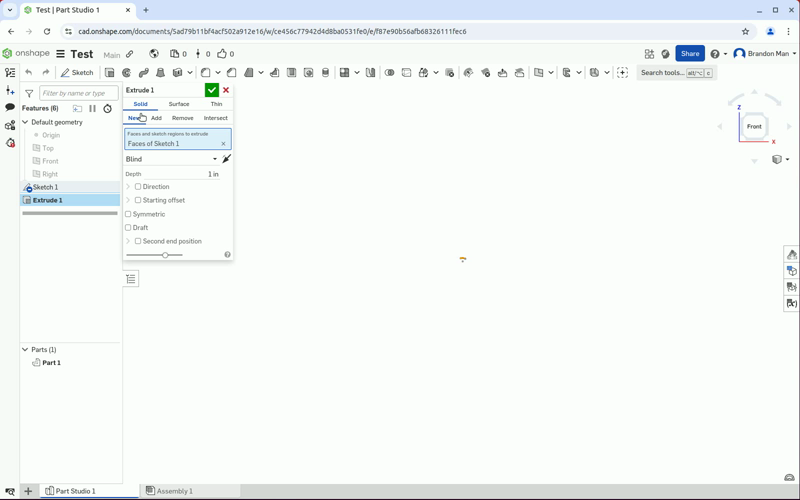
mouse_move(137, 120)
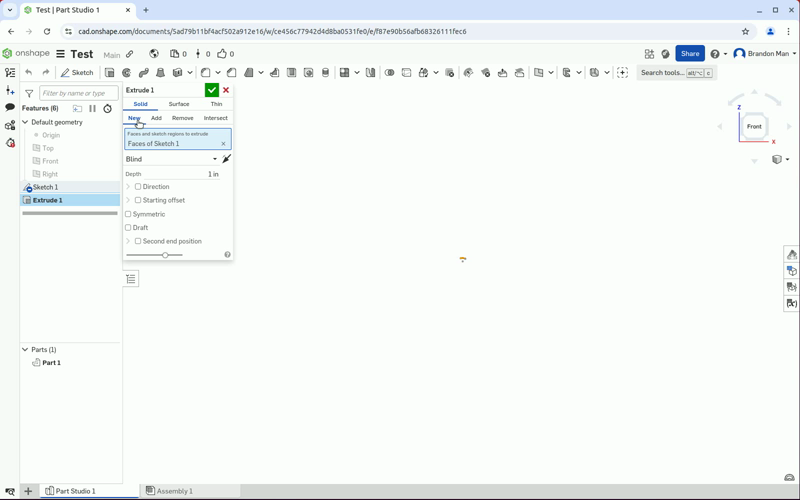
click(137, 120)
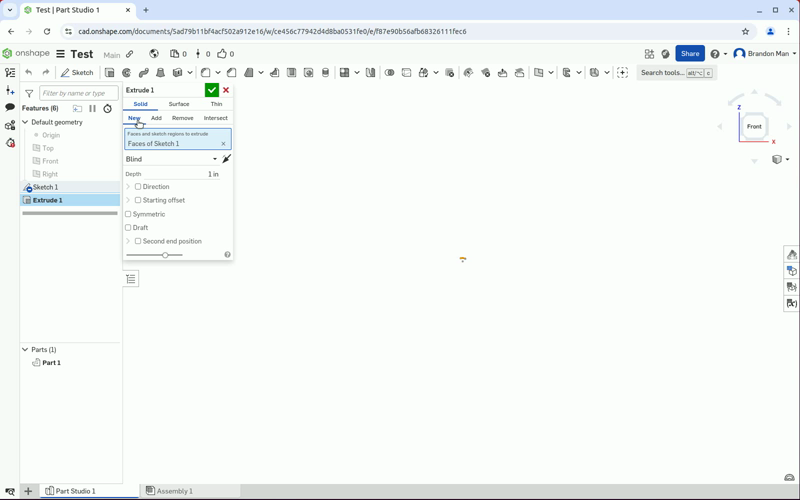
key(tab, 4)
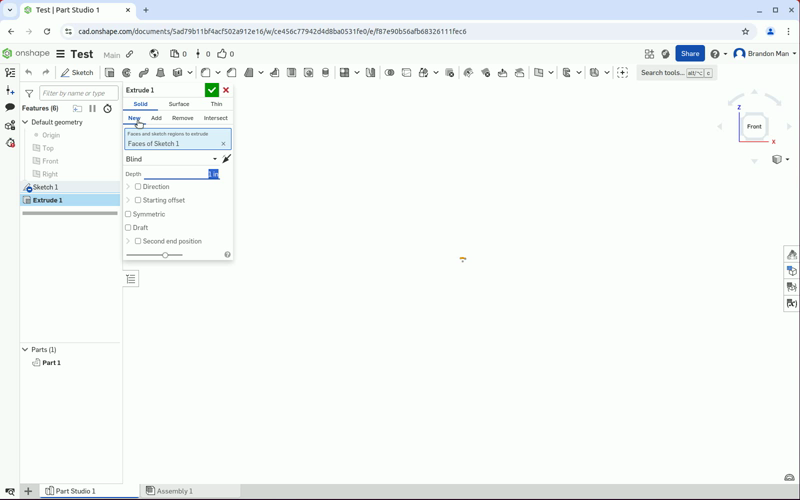
text(-10.351)
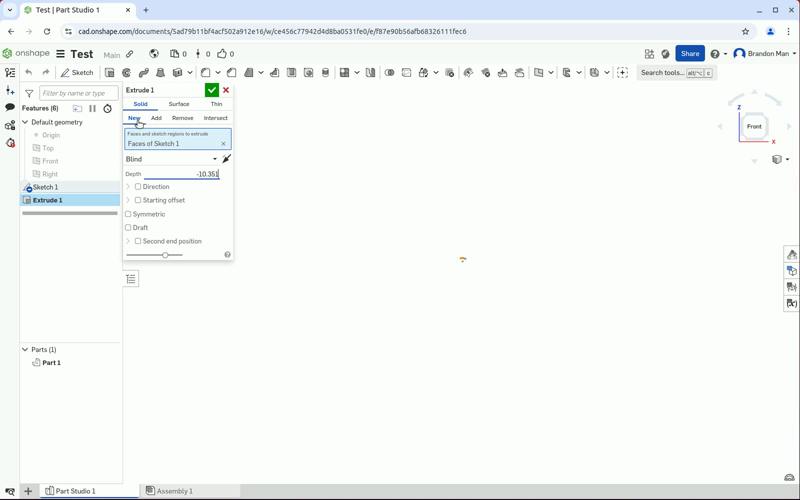
key(enter)
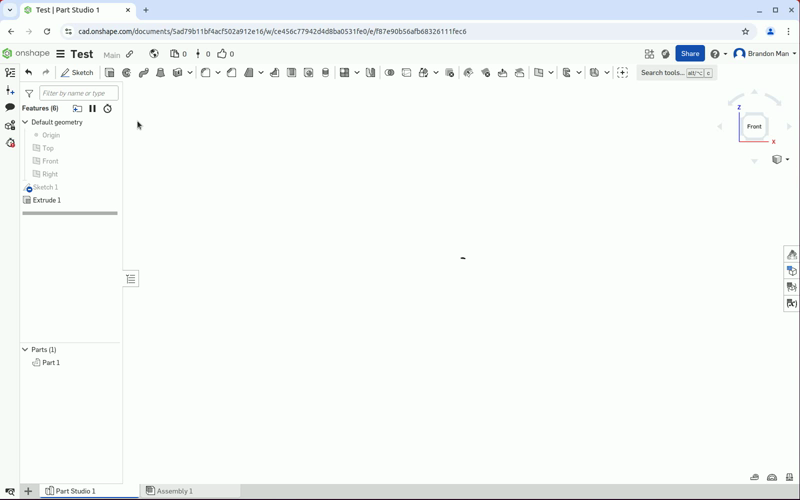
key(shift+h)
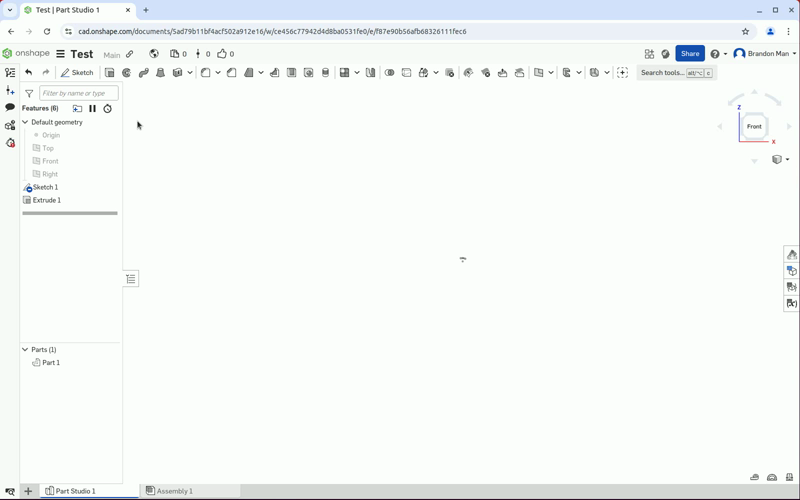
key(shift+h)
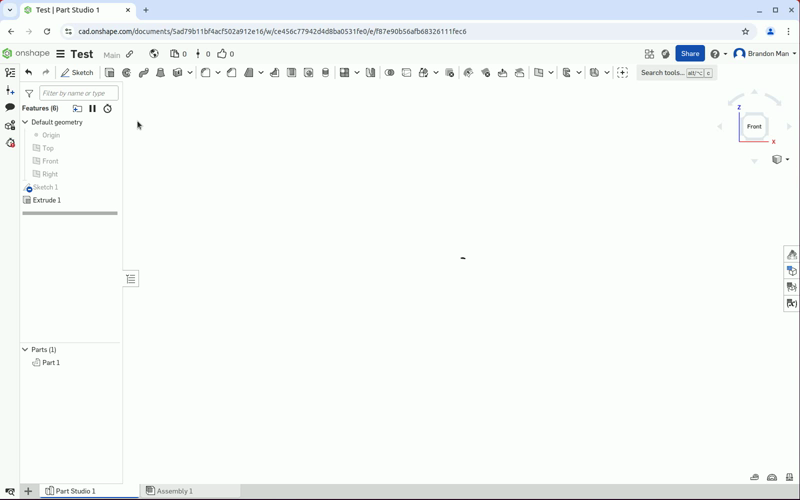
mouse_move(73, 189)
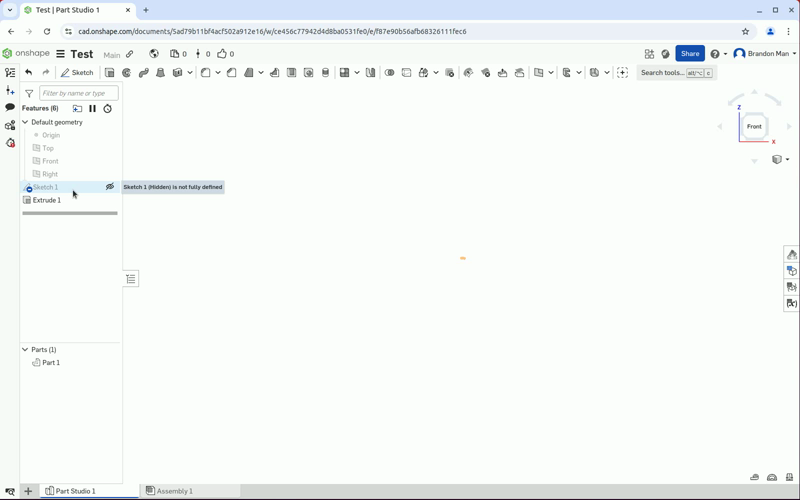
click(73, 189)
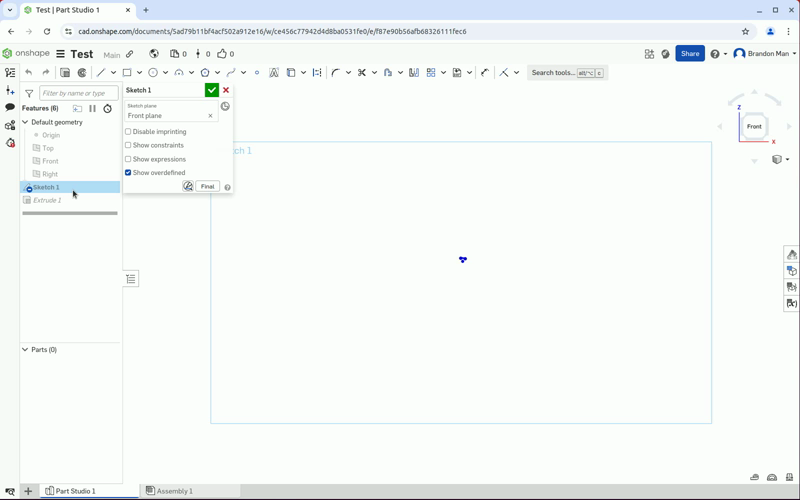
mouse_move(229, 92)
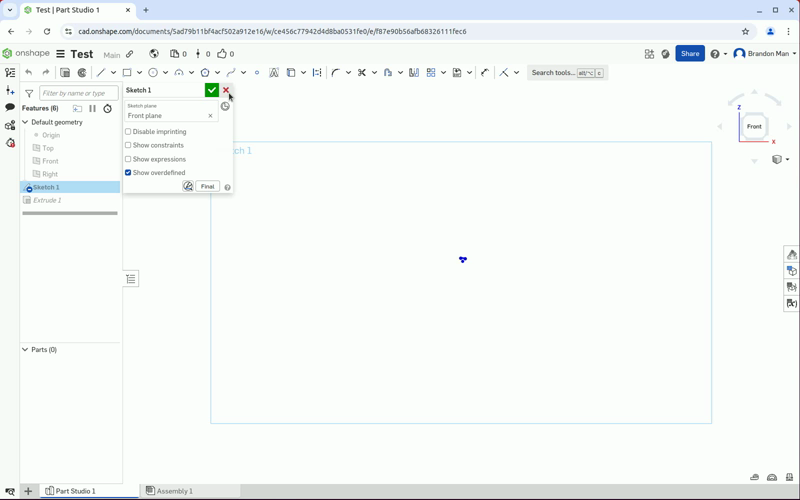
click(229, 92)
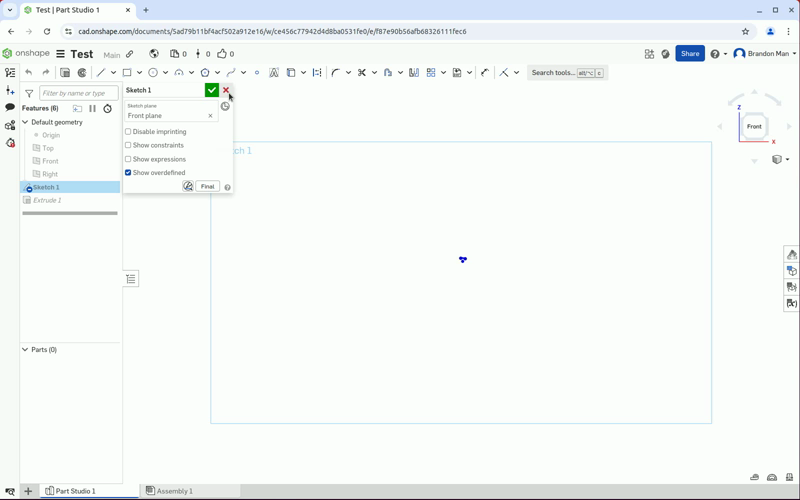
key(shift+s)
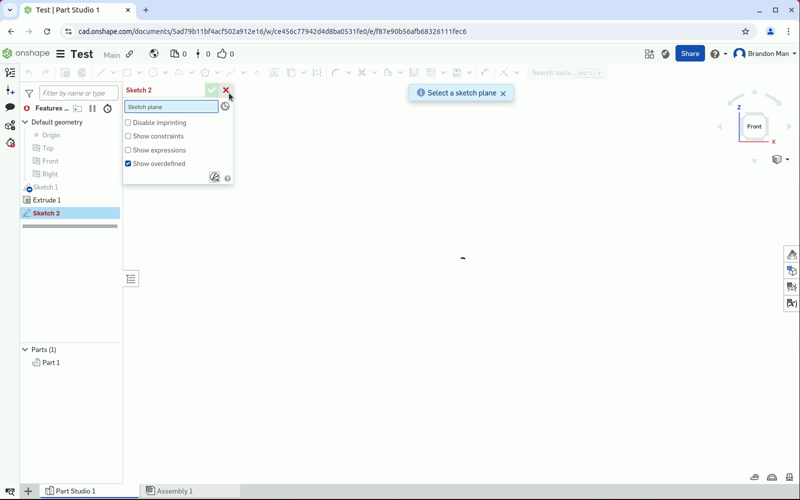
mouse_move(73, 163)
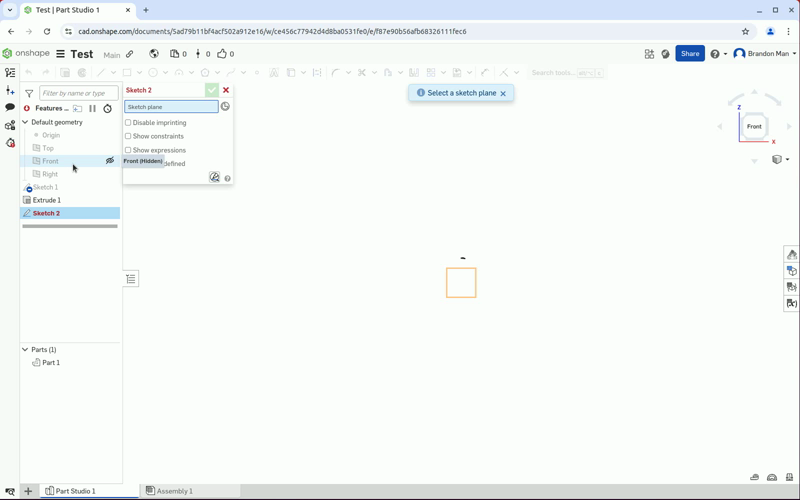
click(73, 163)
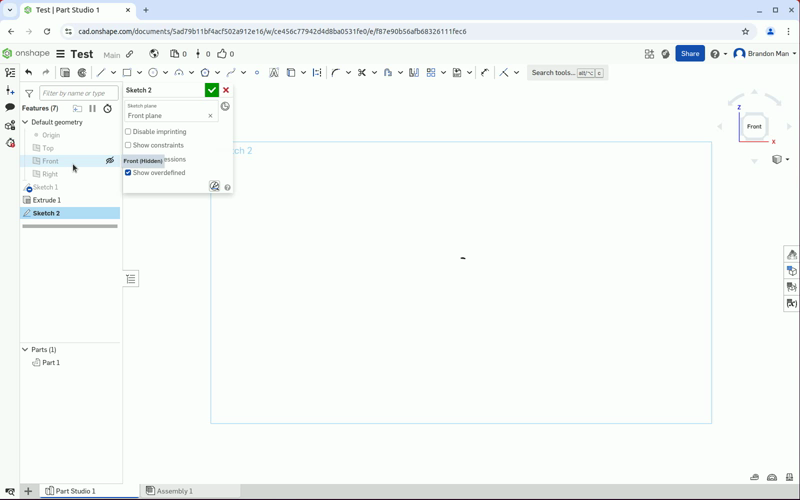
mouse_move(73, 352)
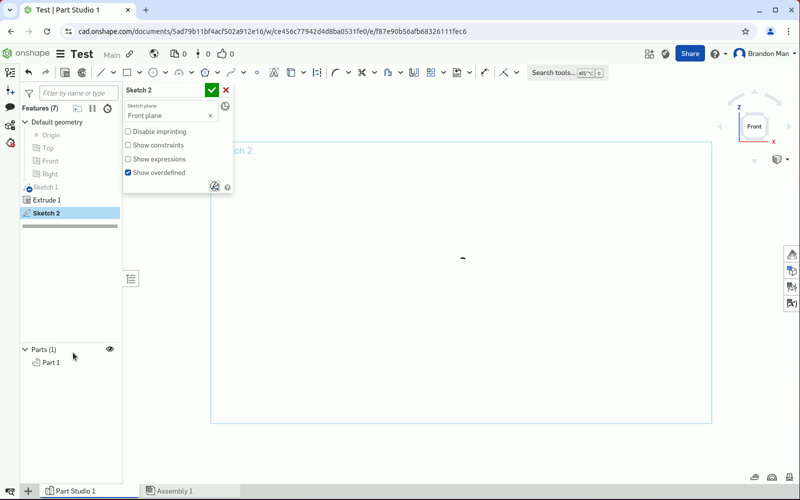
key(y)
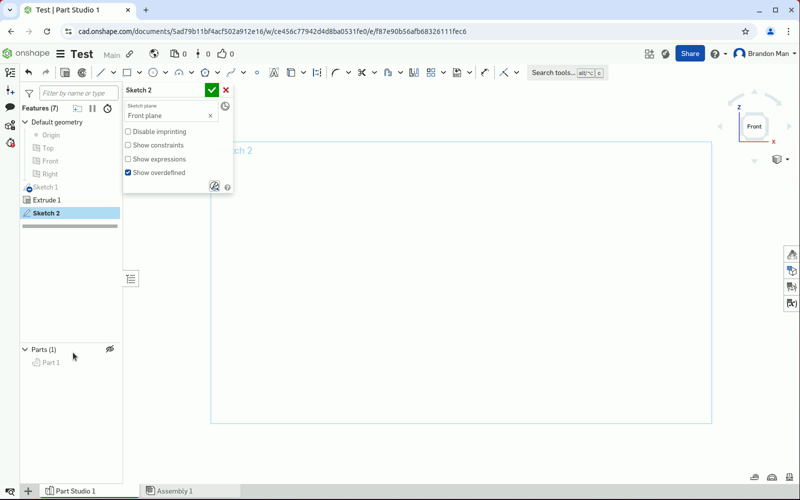
key(a)
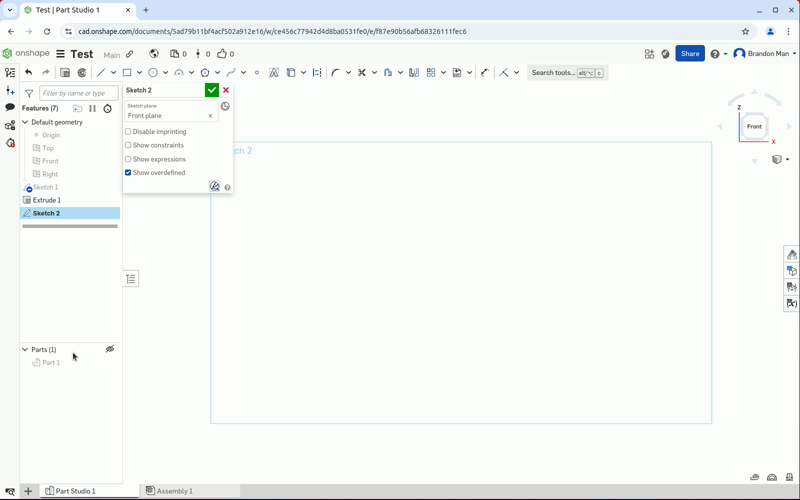
key_down(shift)
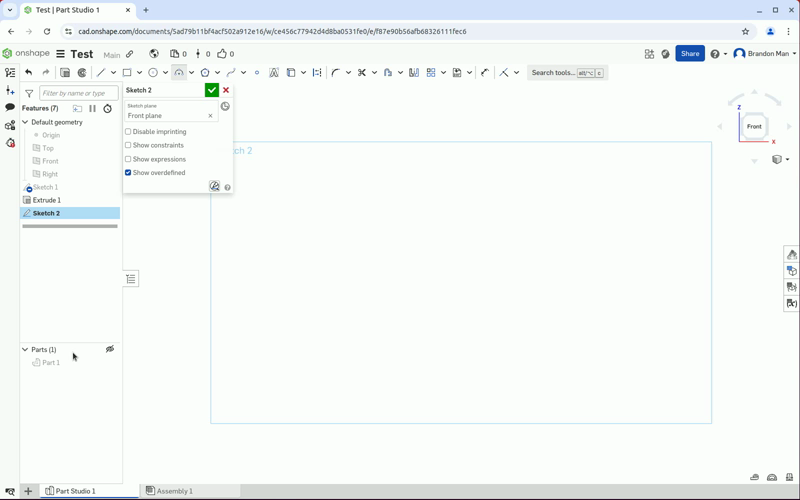
mouse_move(460, 307)
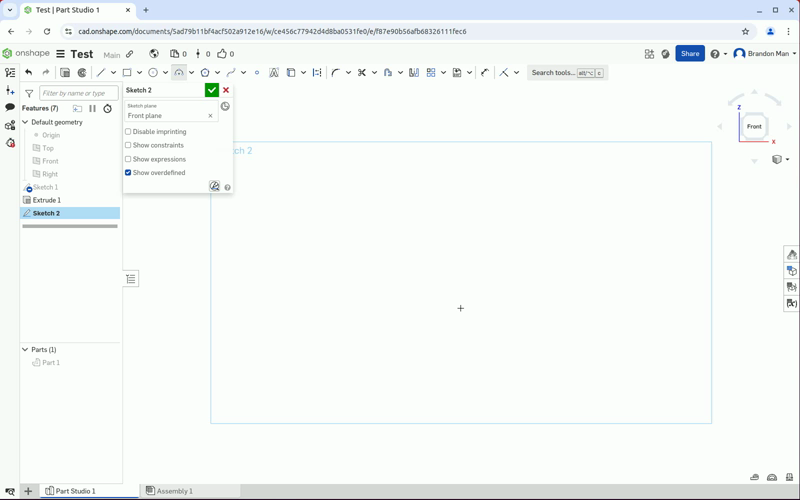
click(460, 307)
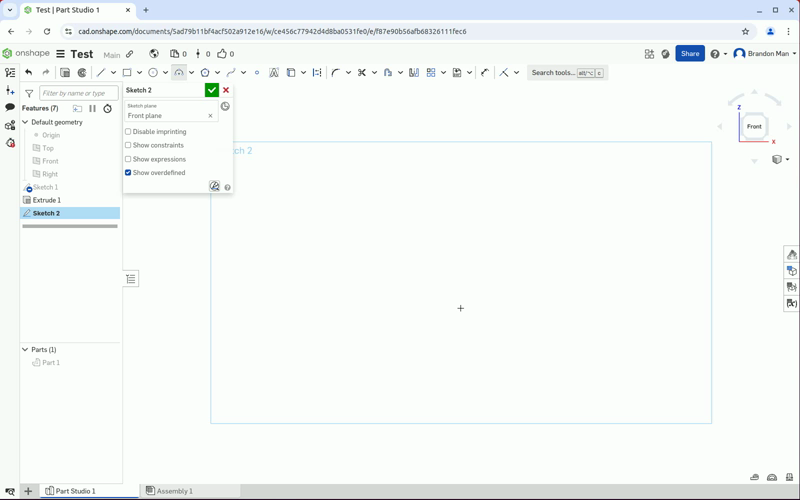
key_up(shift)
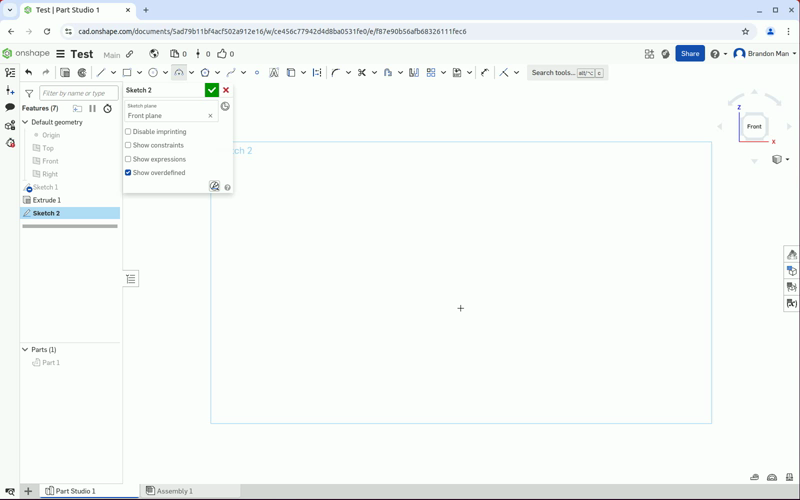
key_down(shift)
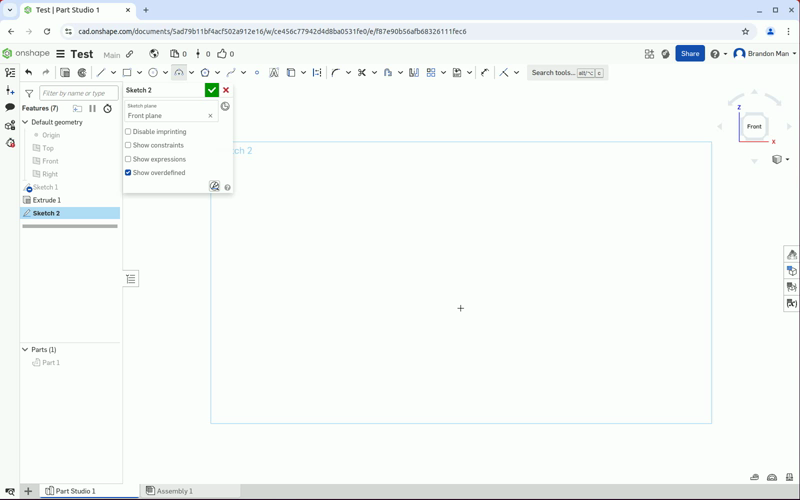
mouse_move(465, 307)
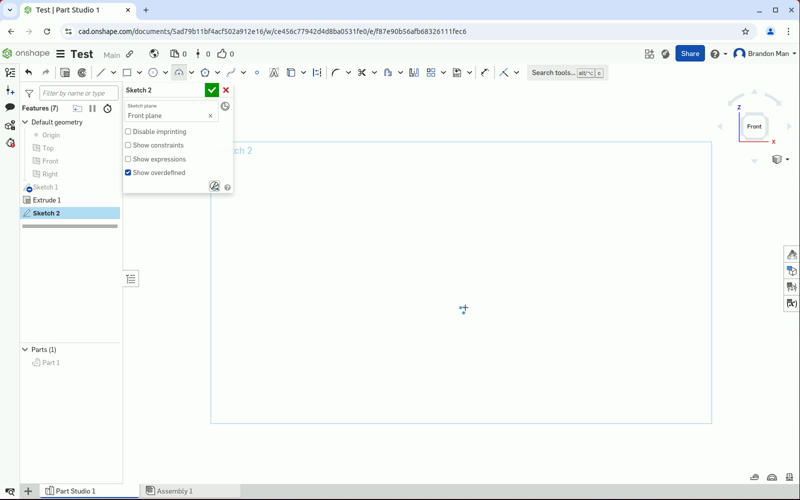
scroll(6)
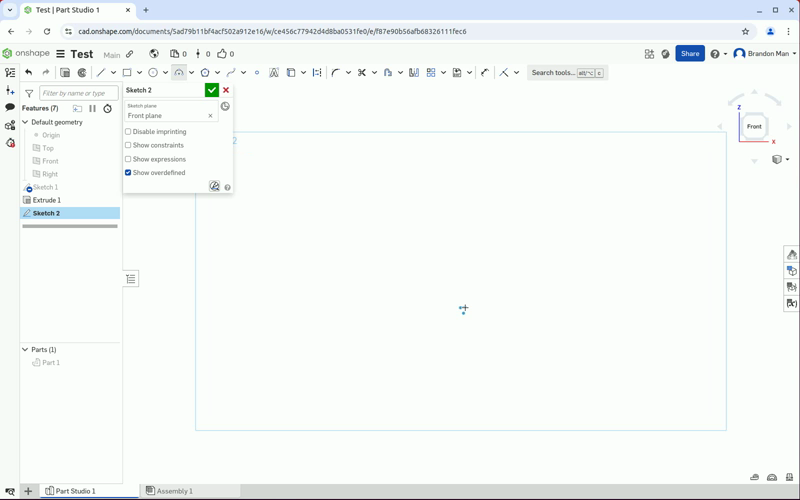
scroll(6)
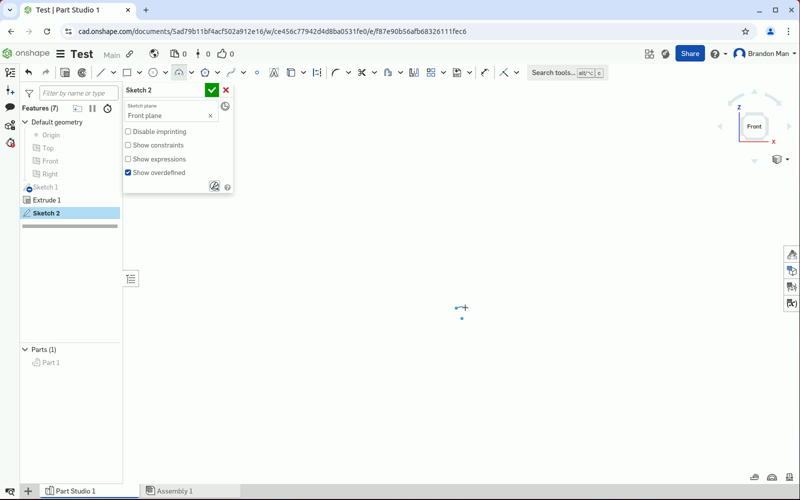
scroll(6)
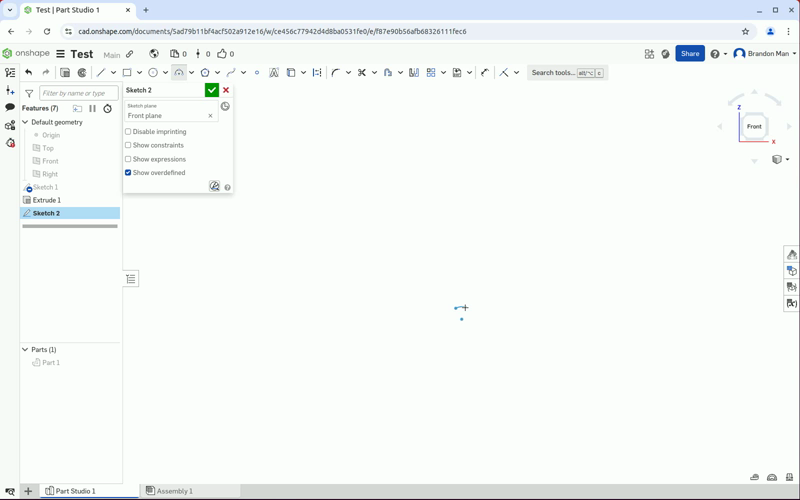
scroll(6)
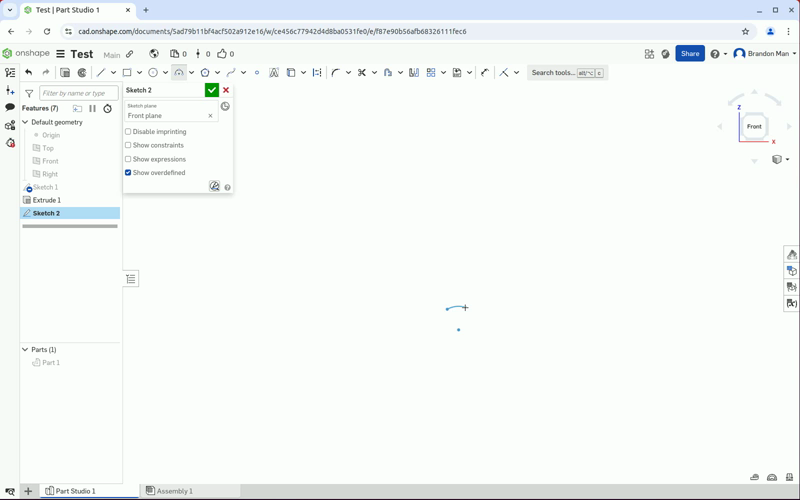
scroll(6)
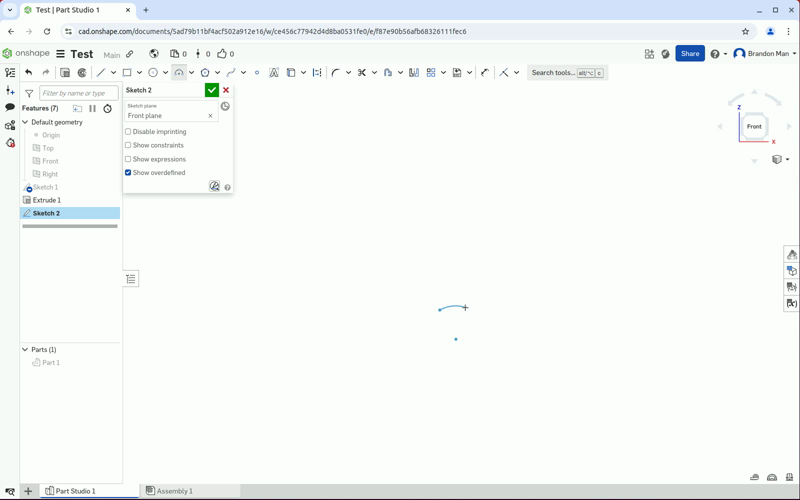
scroll(6)
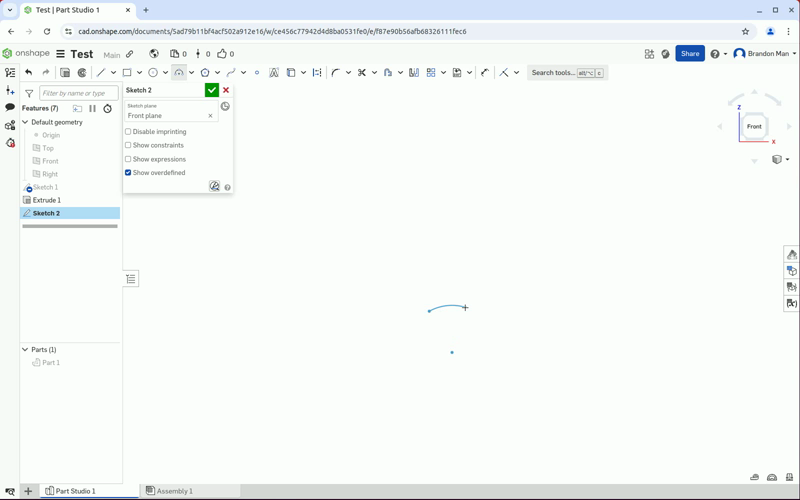
scroll(6)
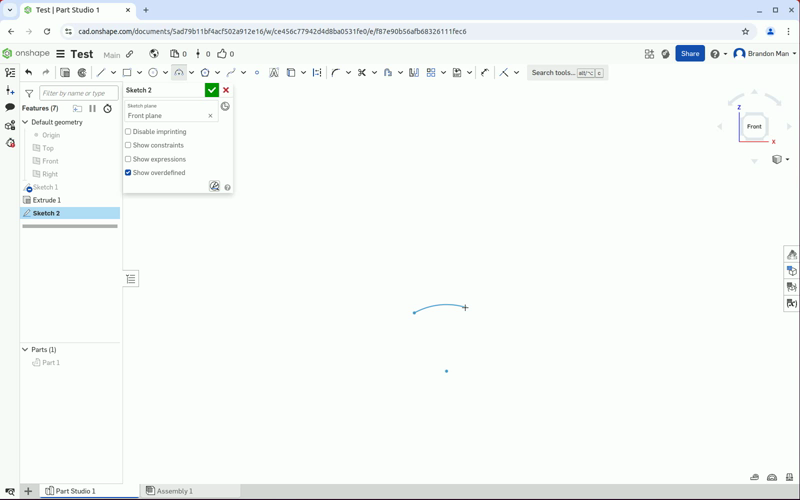
click(465, 307)
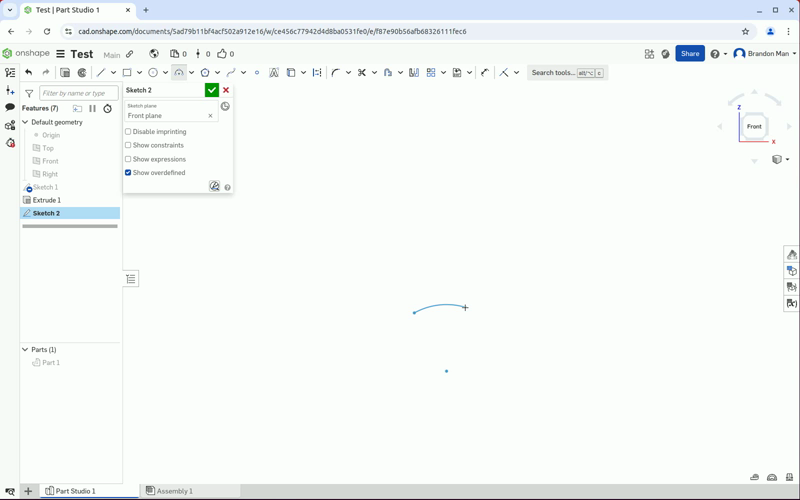
scroll(-6)
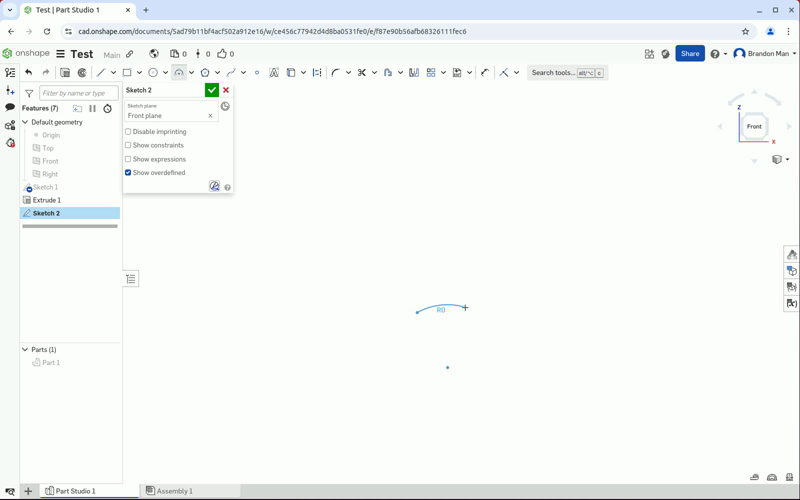
scroll(-6)
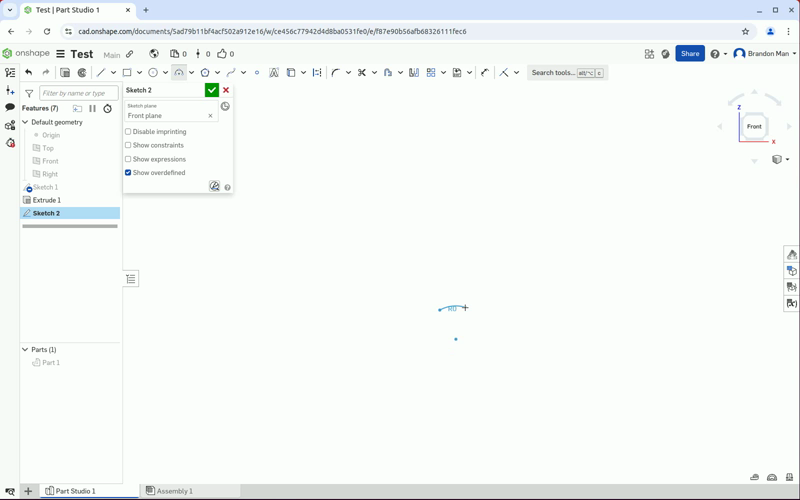
scroll(-6)
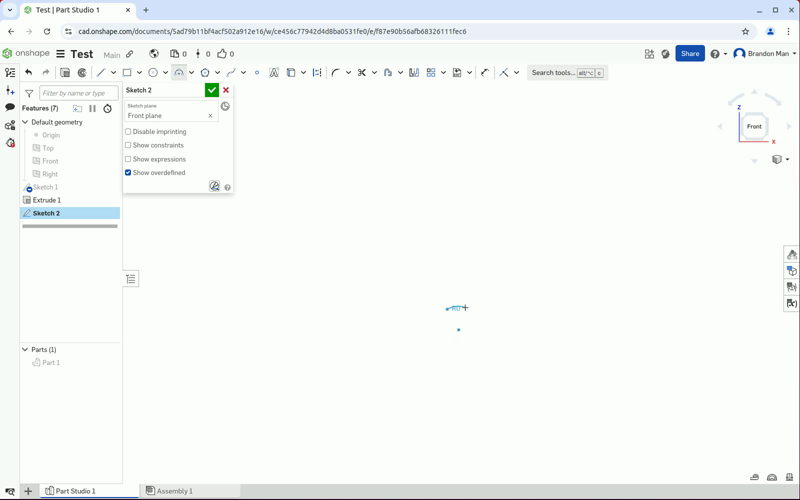
scroll(-6)
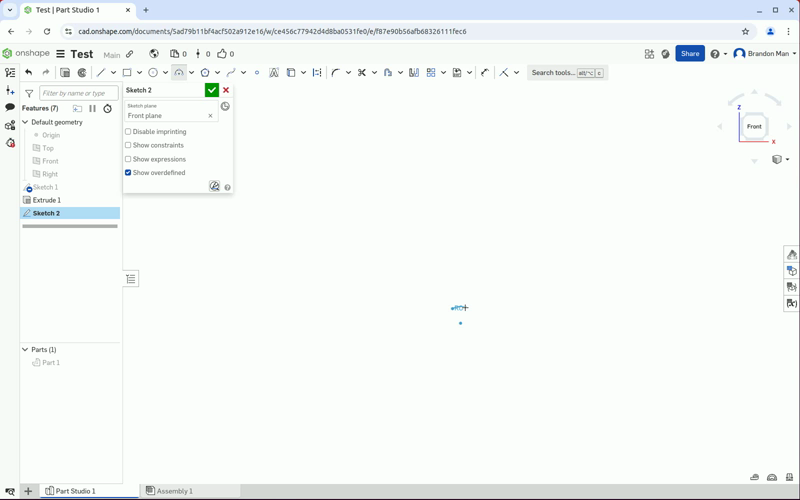
scroll(-6)
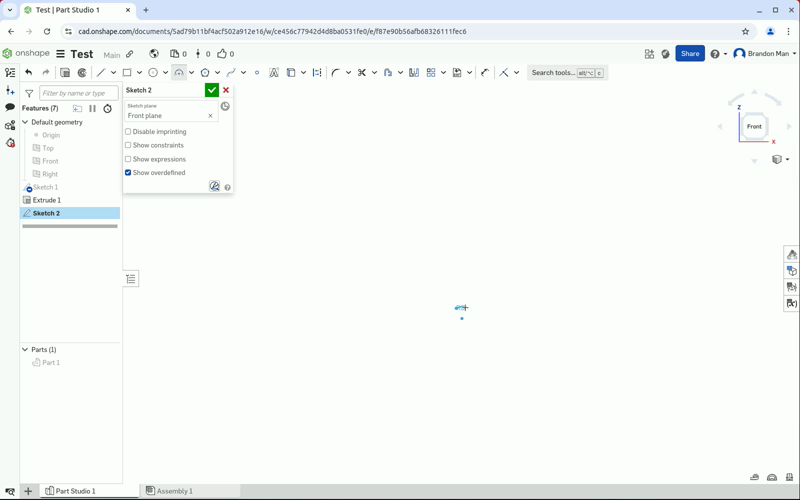
scroll(-6)
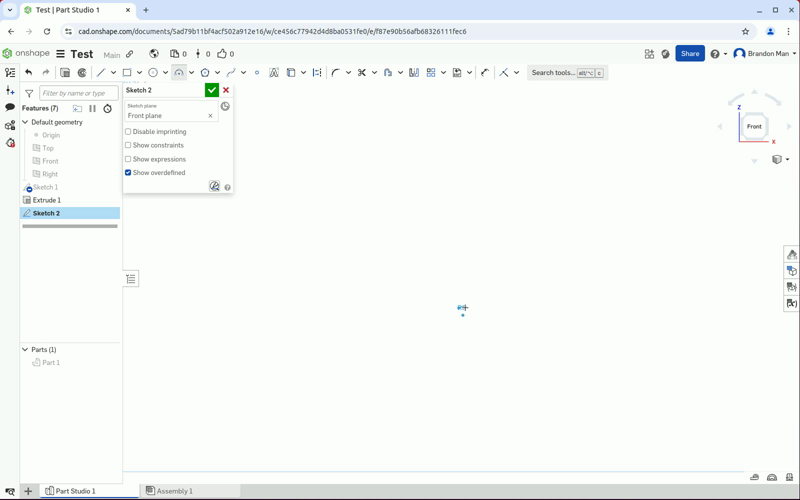
scroll(-6)
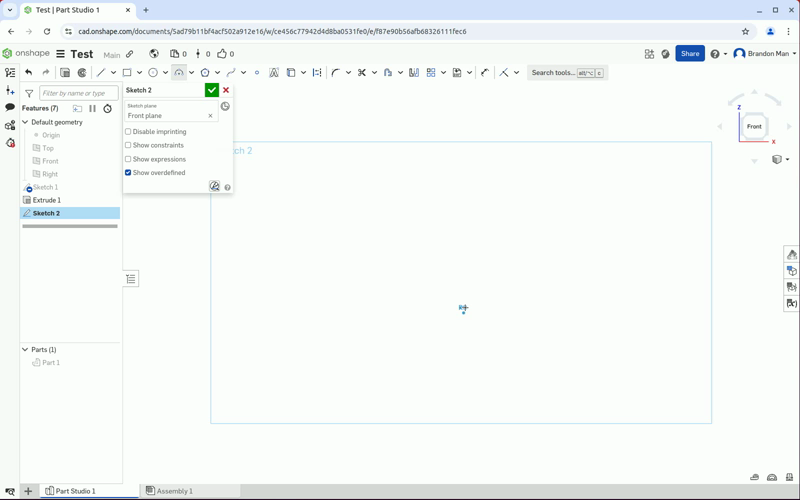
mouse_move(463, 308)
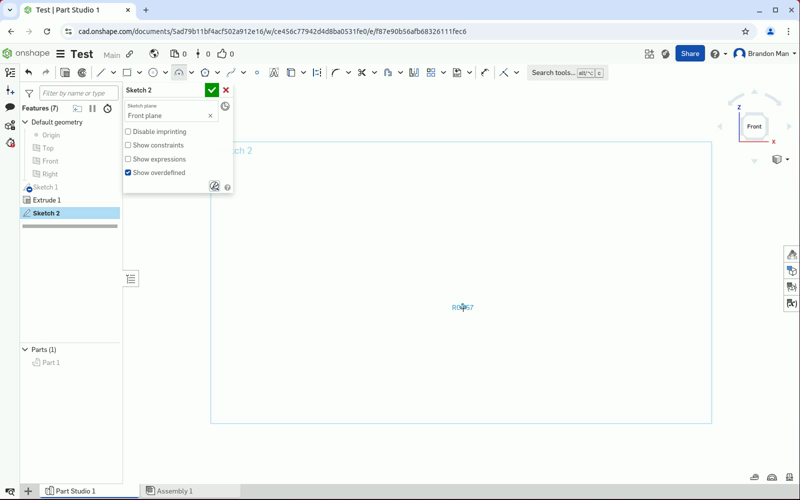
scroll(6)
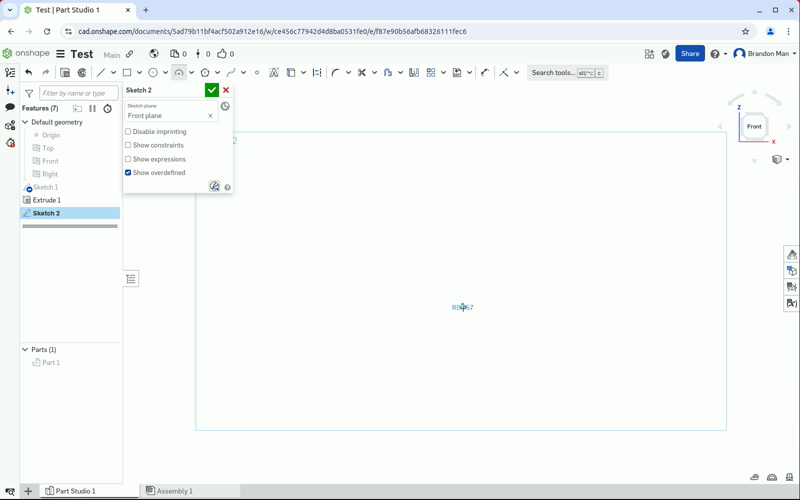
scroll(6)
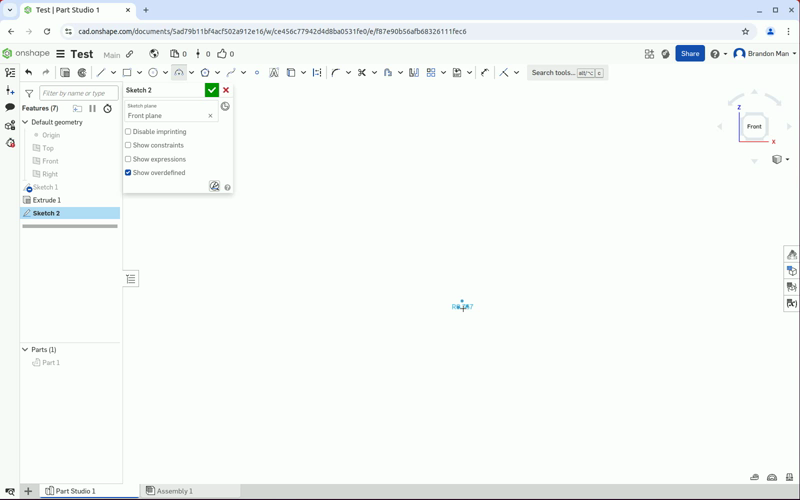
scroll(6)
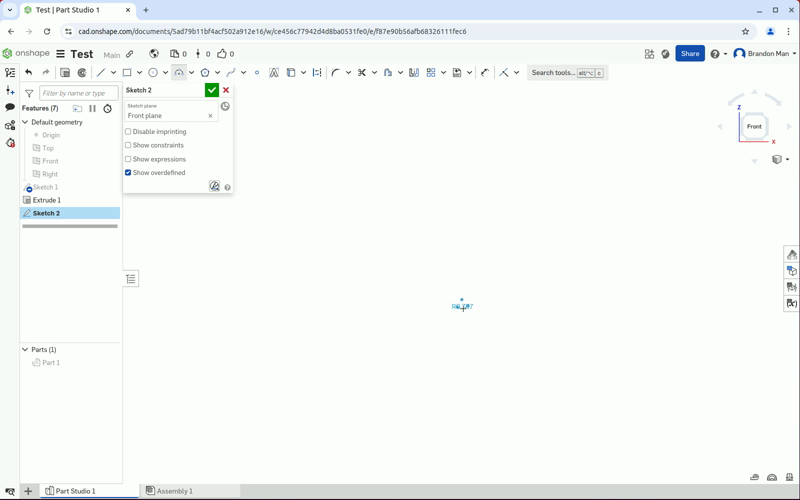
scroll(6)
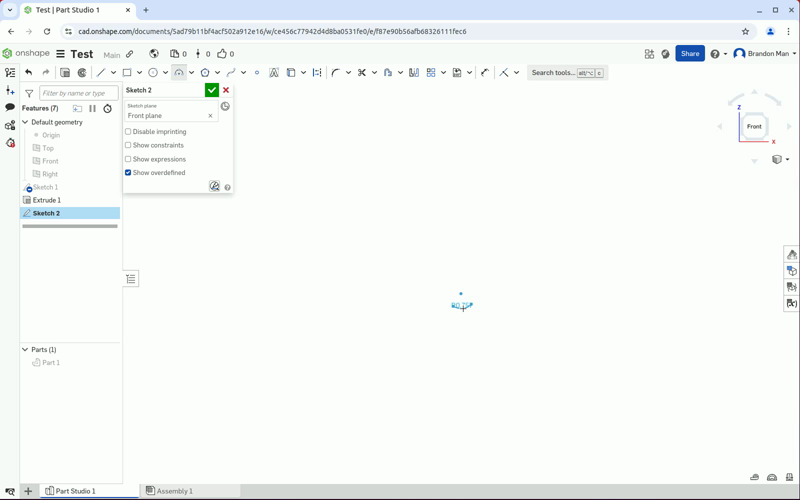
scroll(6)
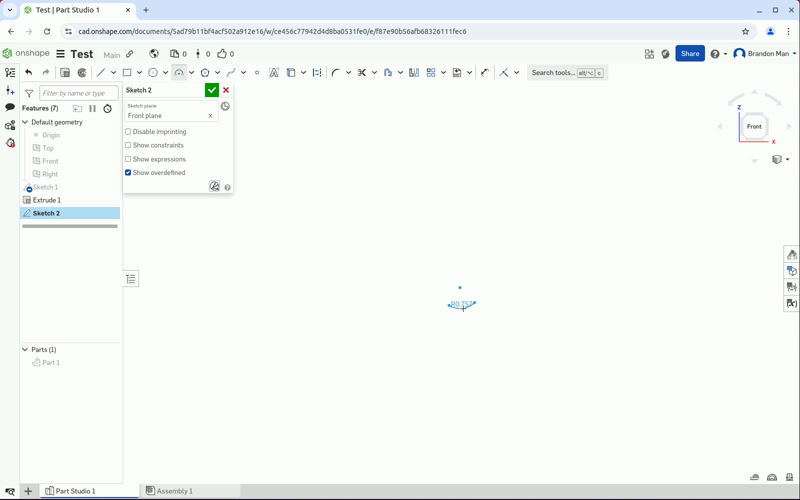
scroll(6)
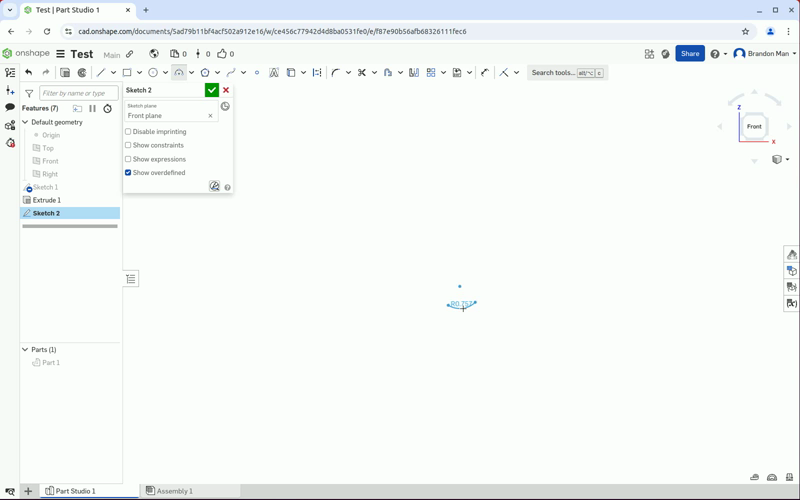
scroll(6)
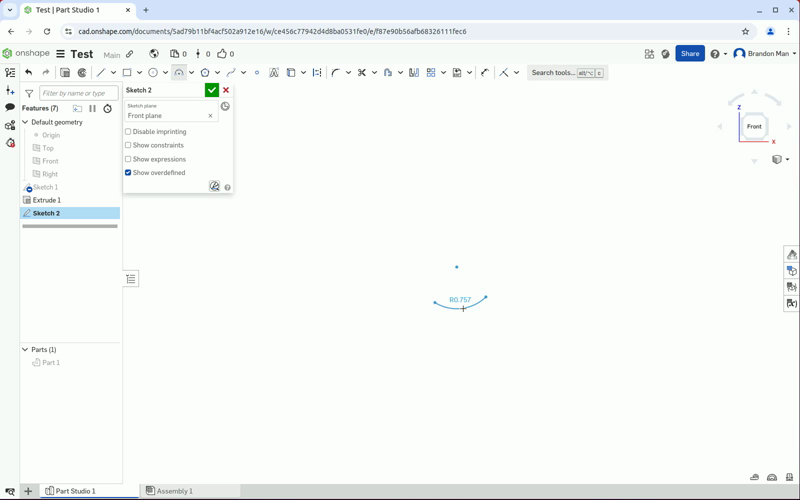
click(463, 308)
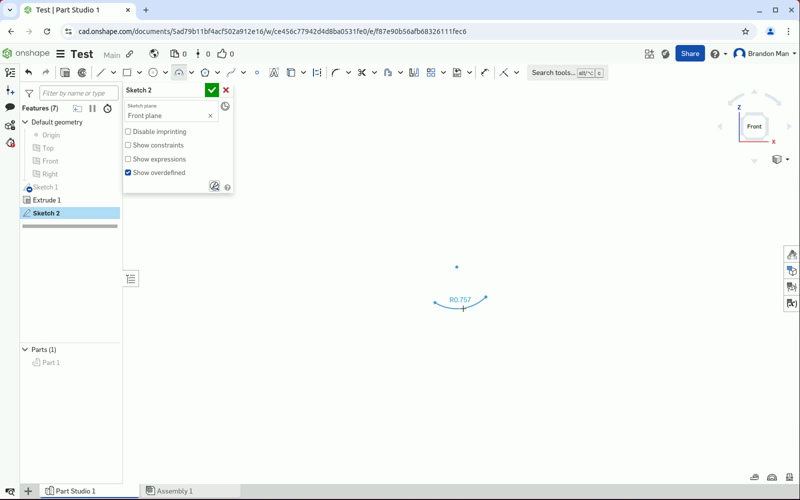
scroll(-6)
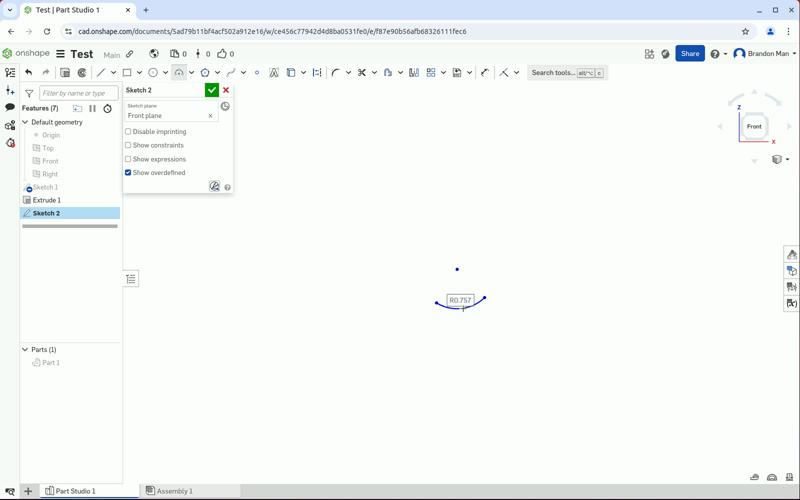
scroll(-6)
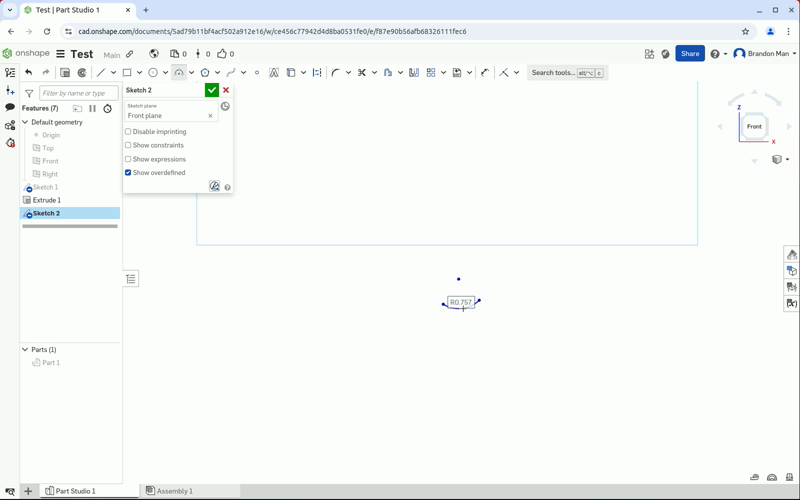
scroll(-6)
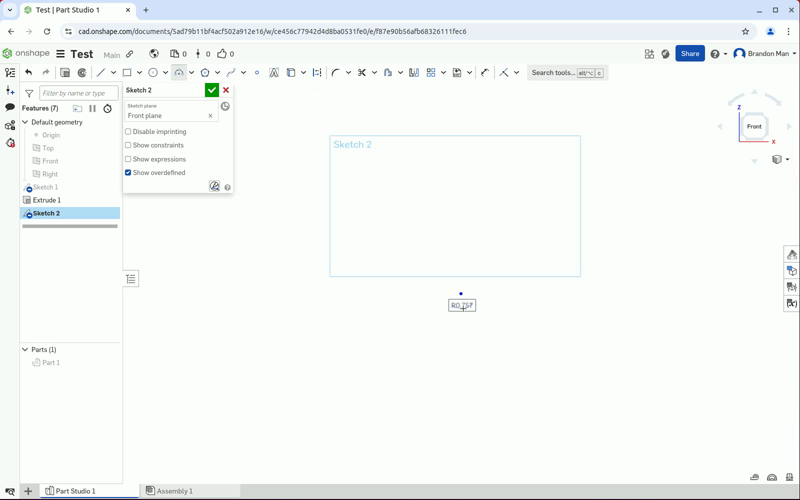
scroll(-6)
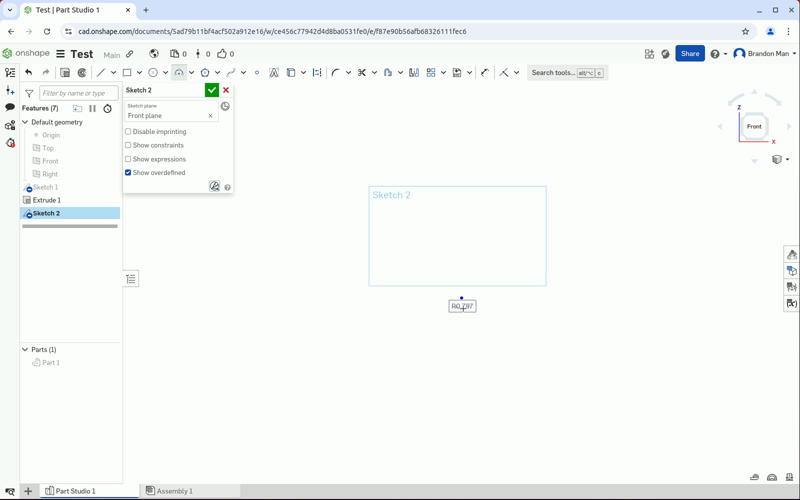
scroll(-6)
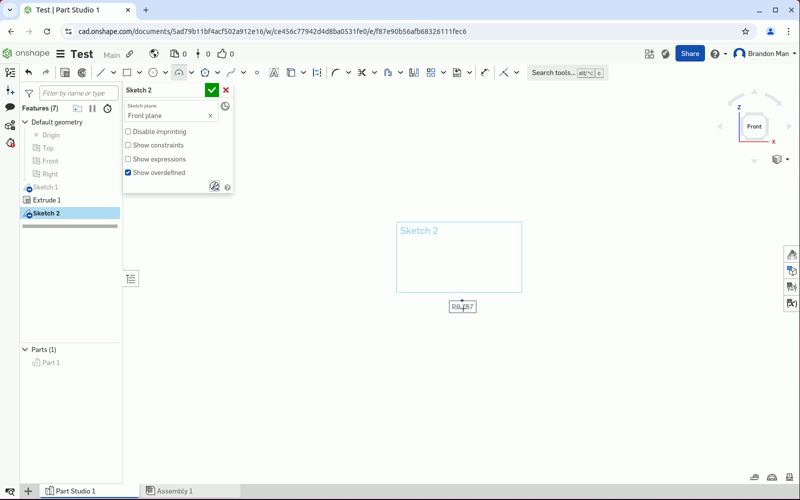
scroll(-6)
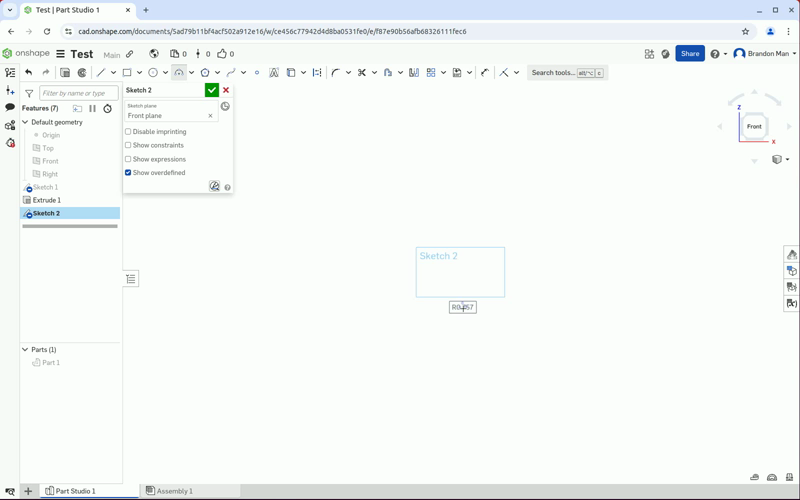
scroll(-6)
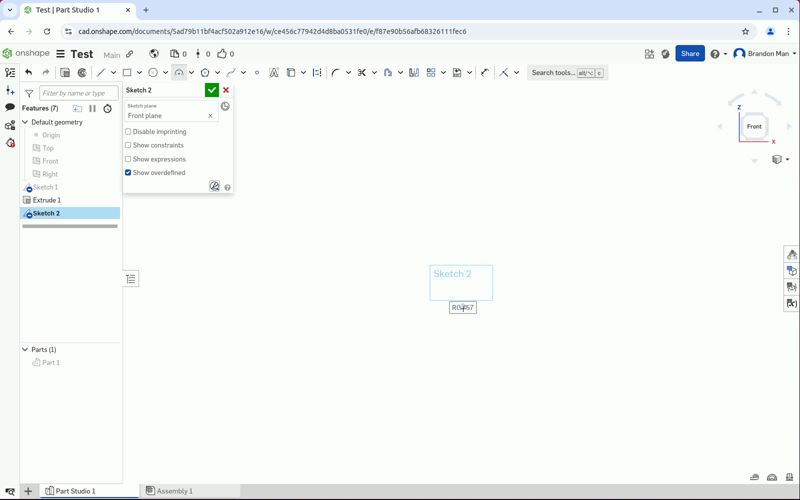
key_up(shift)
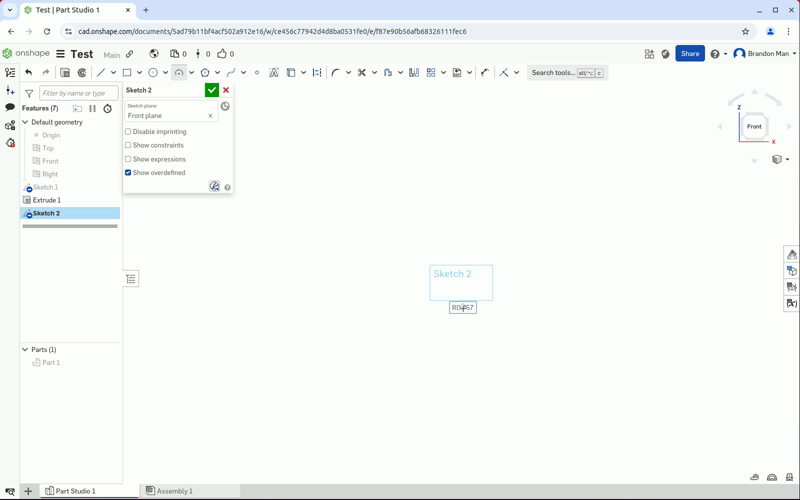
key(esc)
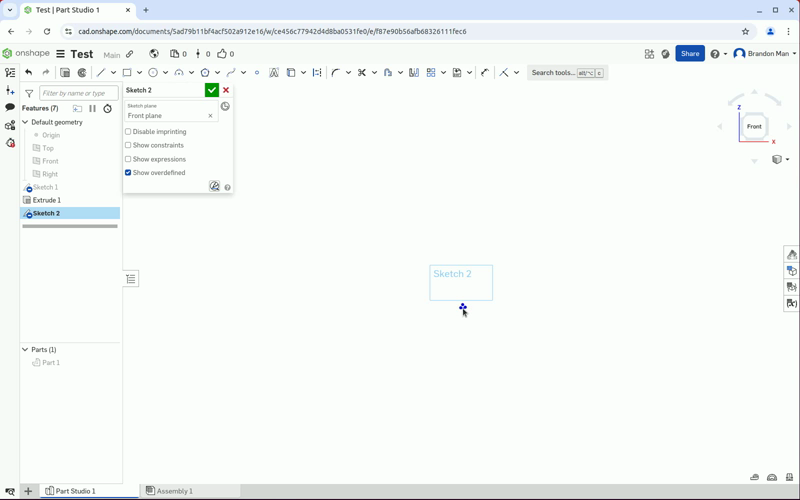
key(l)
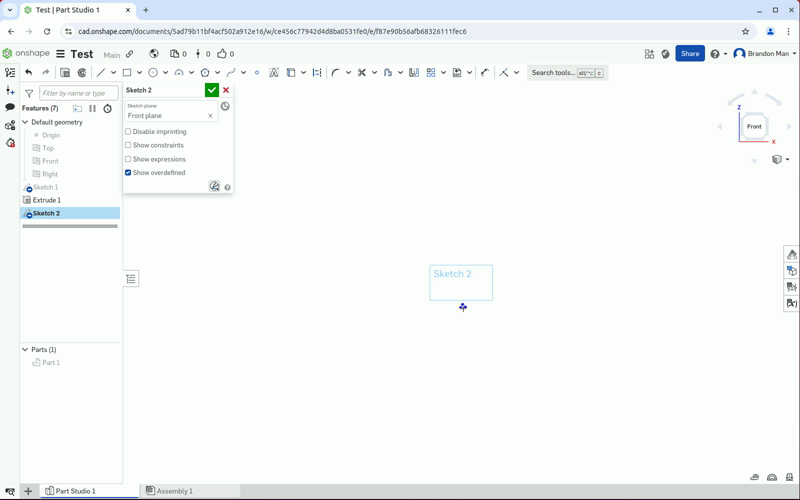
mouse_move(465, 307)
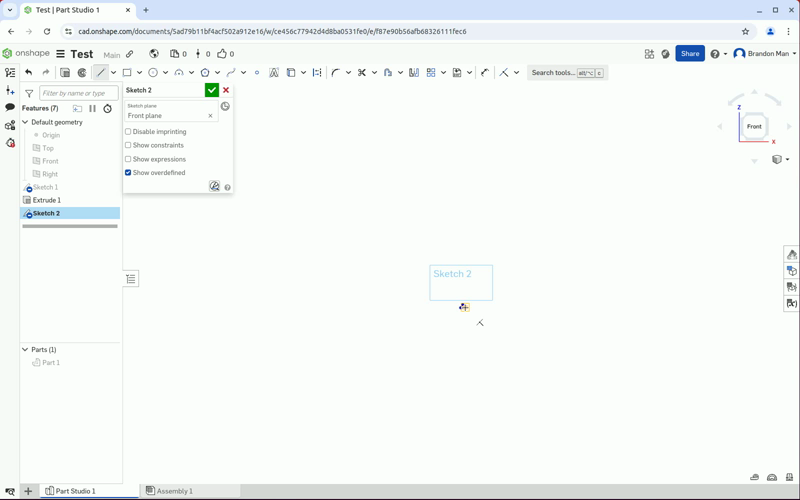
scroll(6)
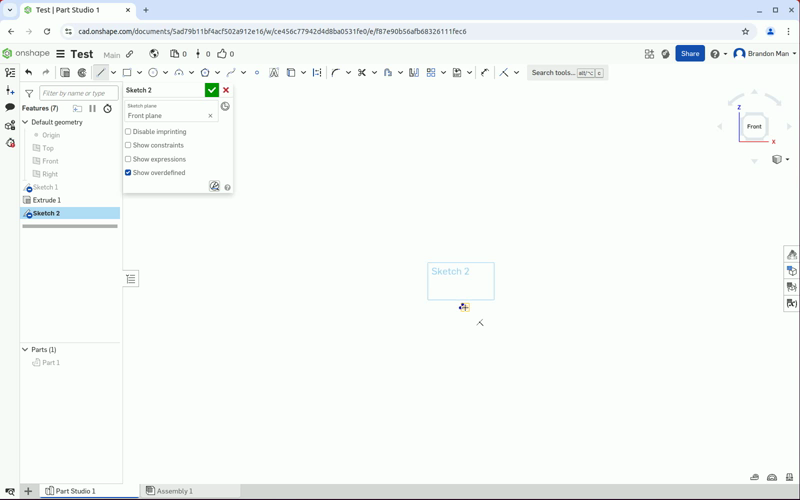
scroll(6)
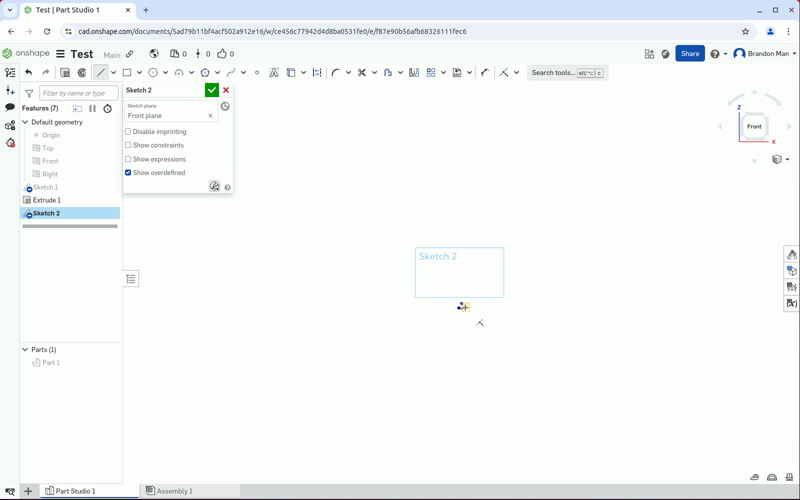
scroll(6)
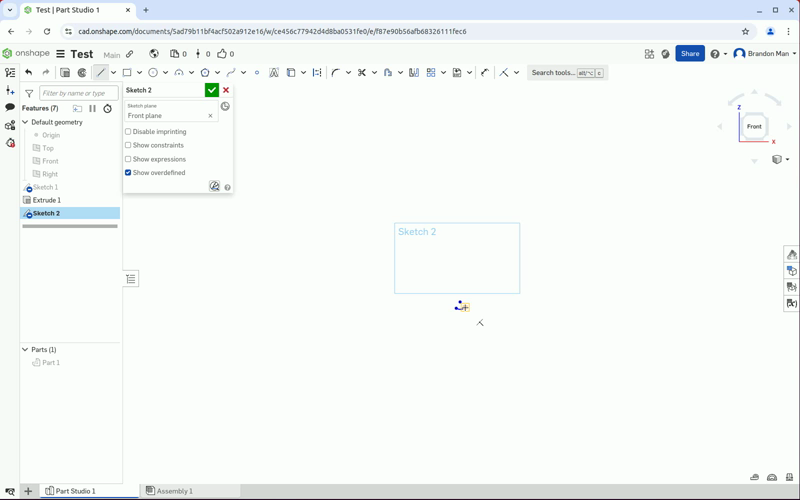
scroll(6)
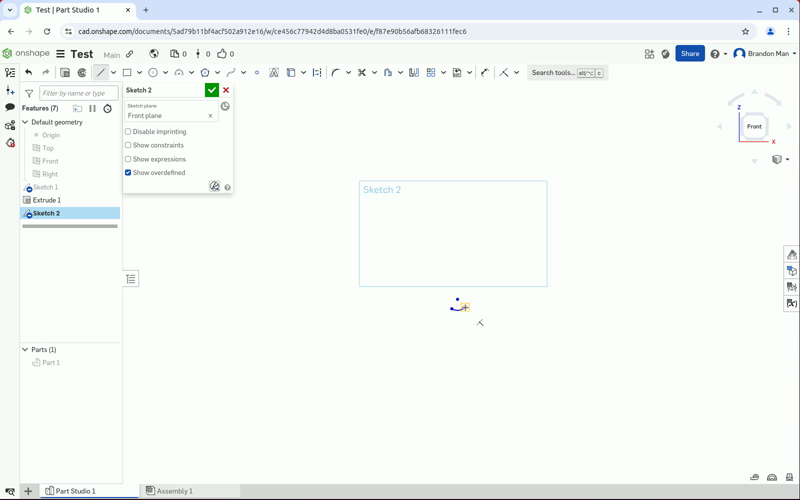
scroll(6)
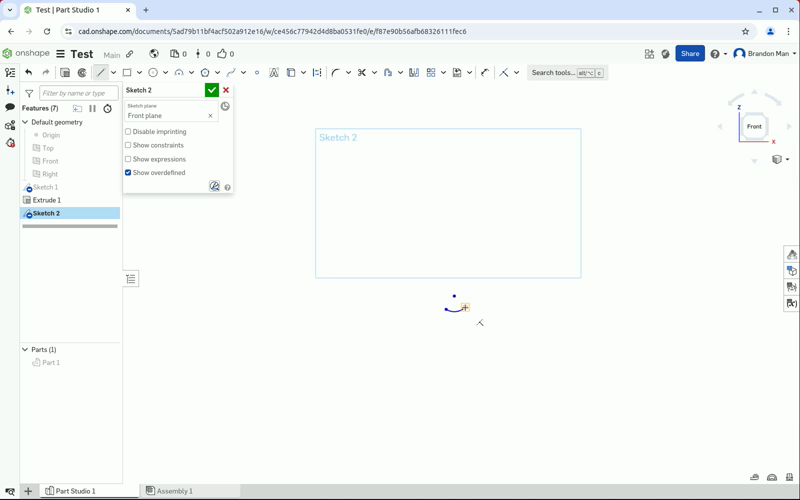
scroll(6)
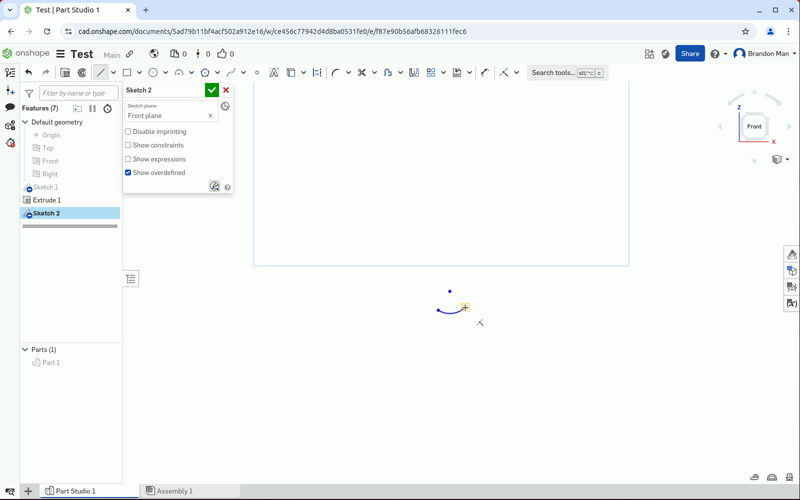
scroll(6)
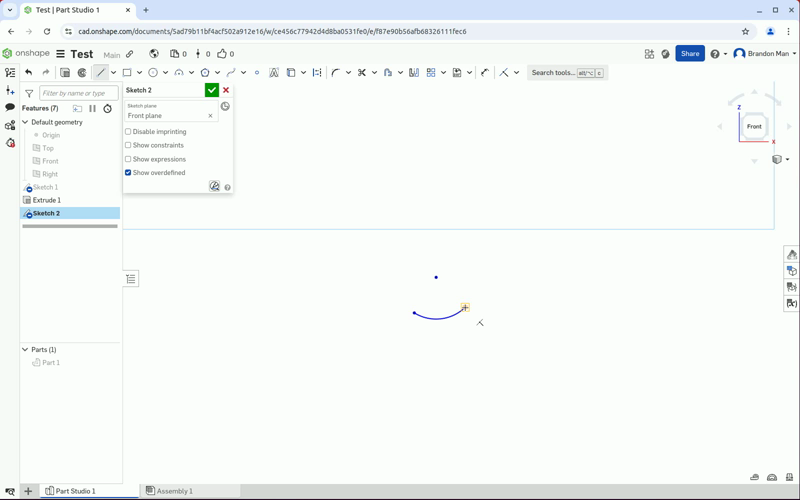
click(465, 307)
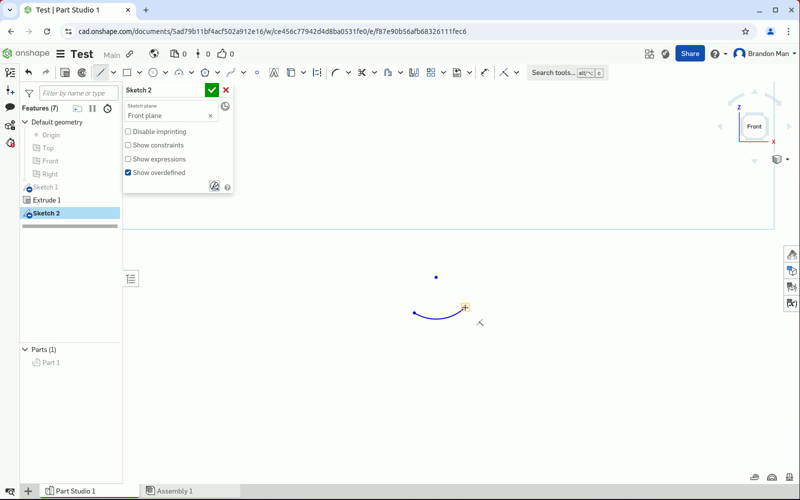
scroll(-6)
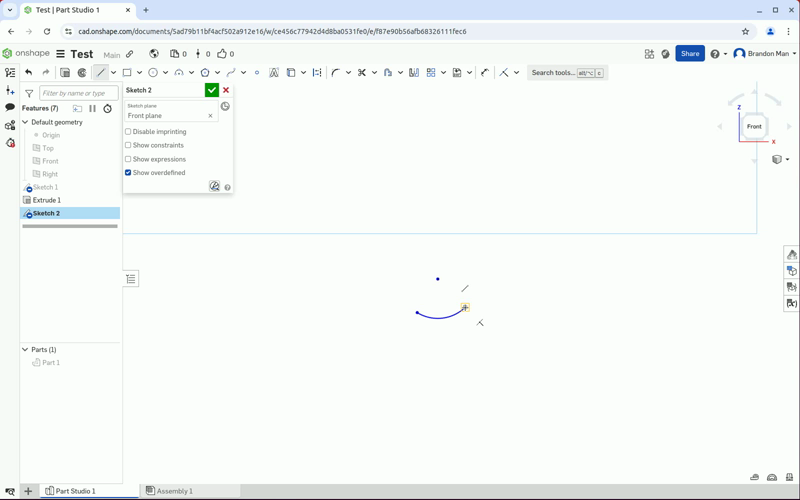
scroll(-6)
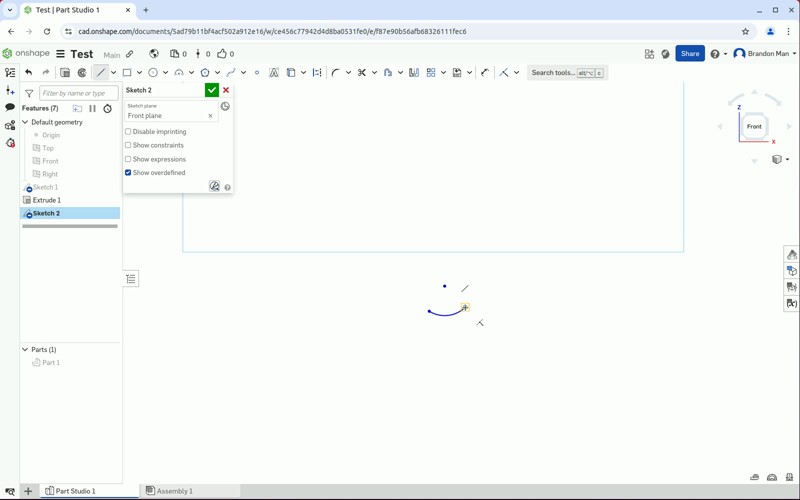
scroll(-6)
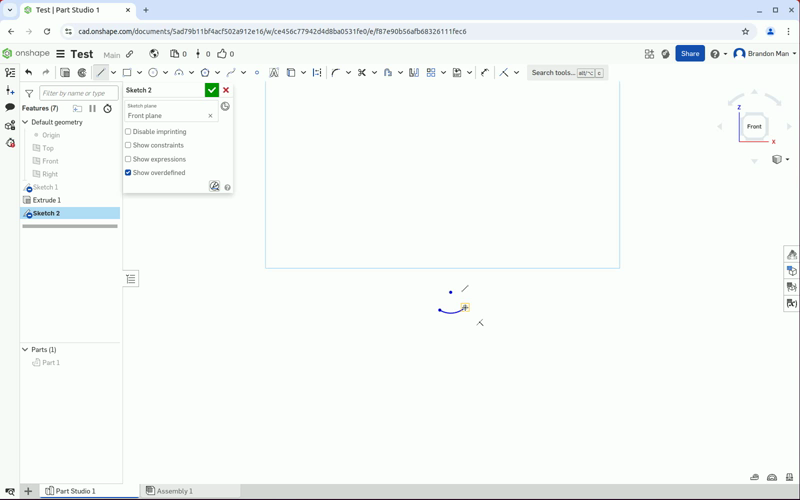
scroll(-6)
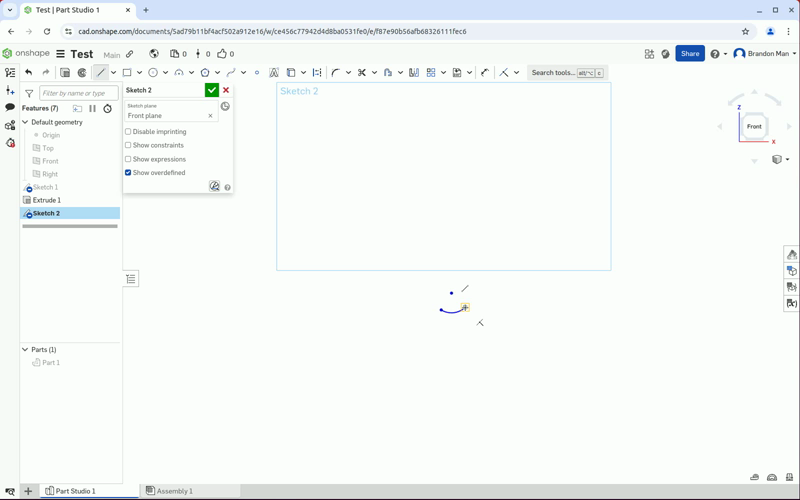
scroll(-6)
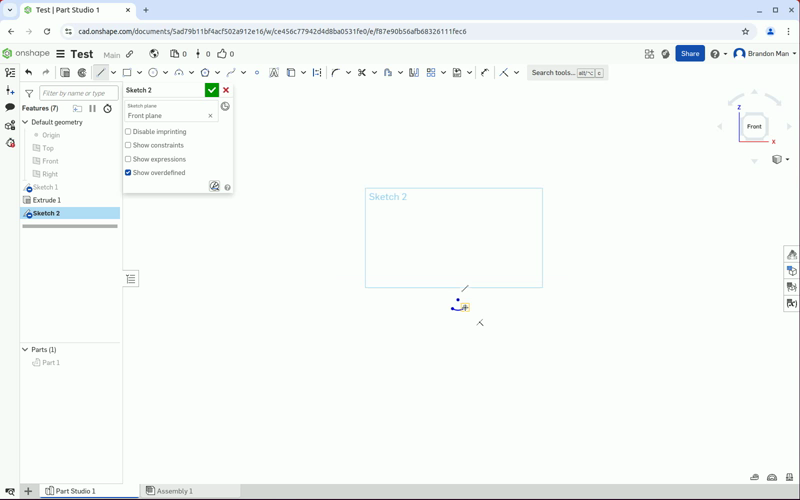
scroll(-6)
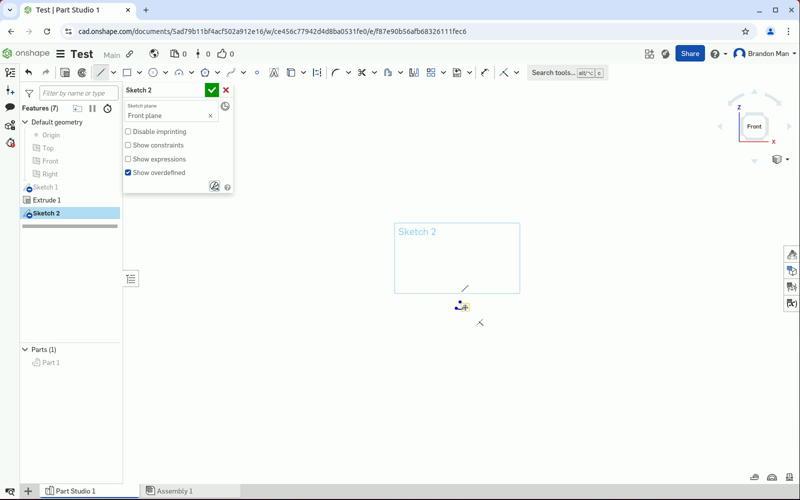
scroll(-6)
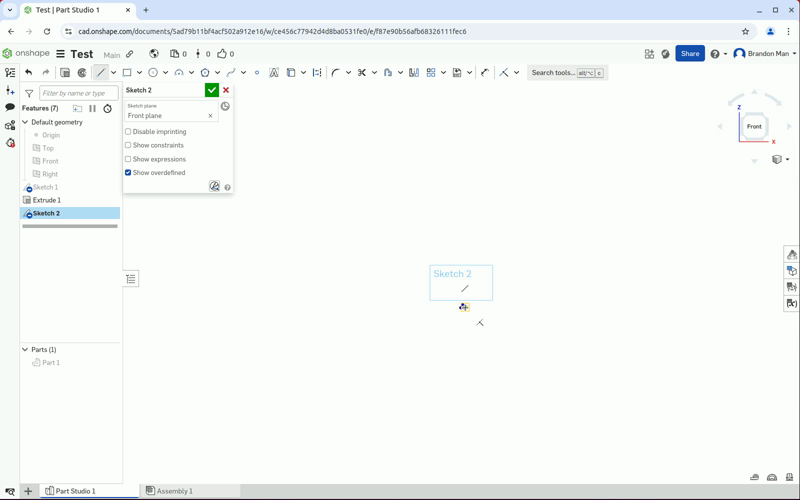
mouse_move(495, 307)
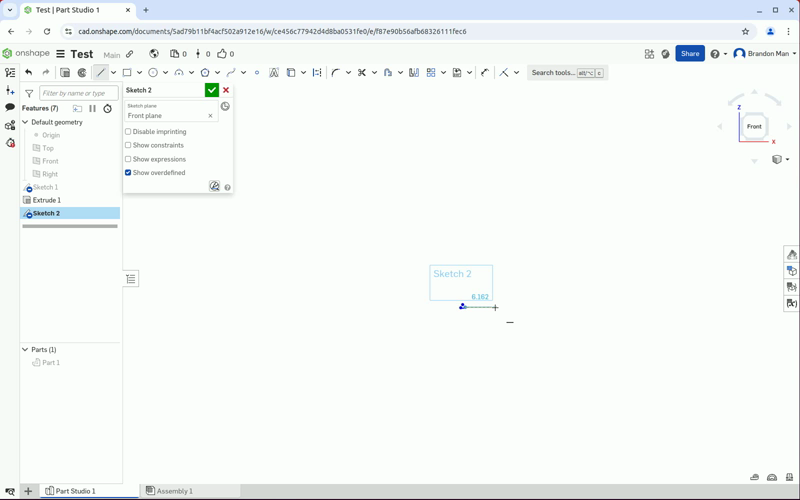
key_down(shift)
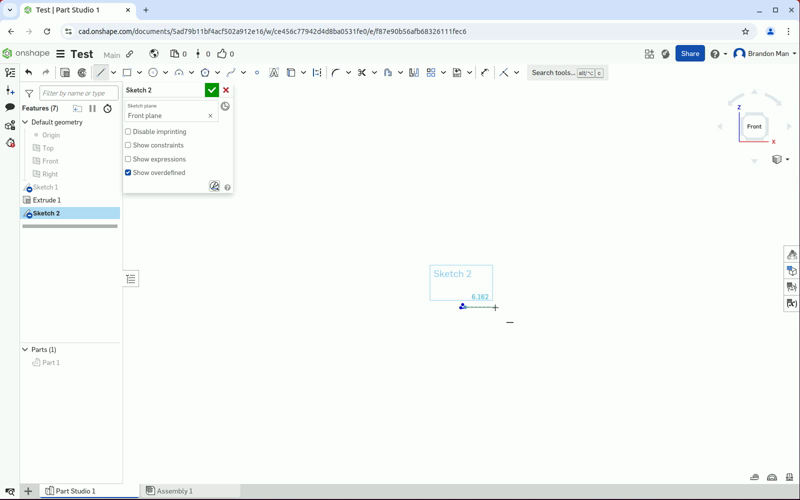
mouse_move(460, 307)
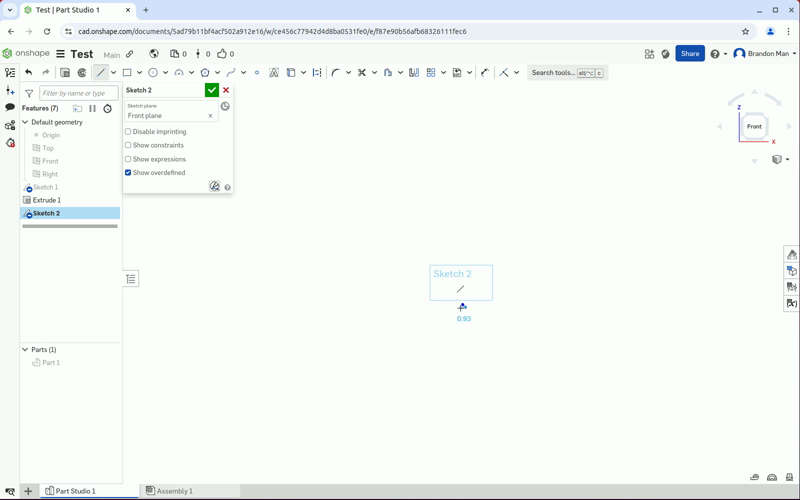
scroll(6)
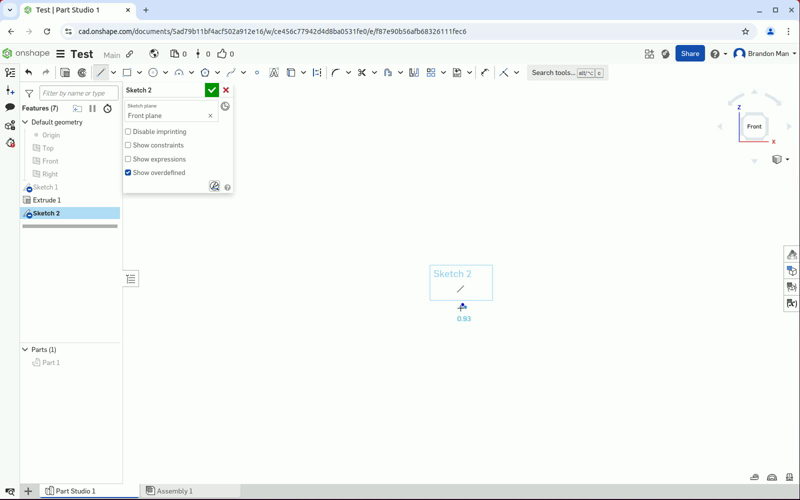
scroll(6)
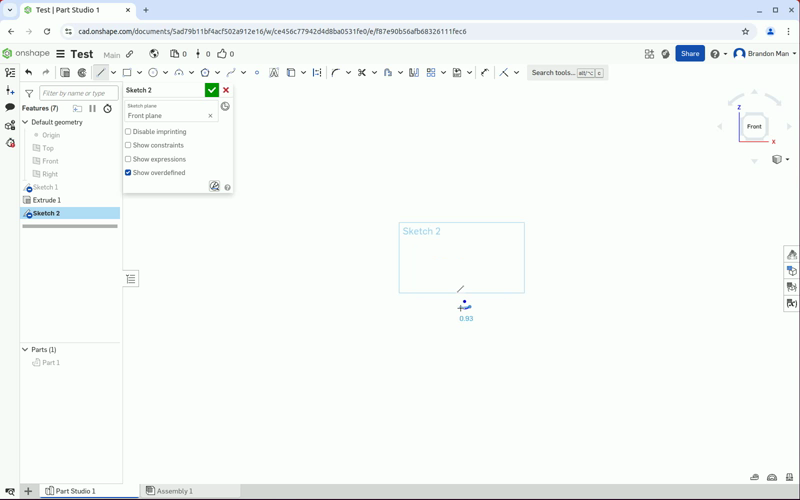
scroll(6)
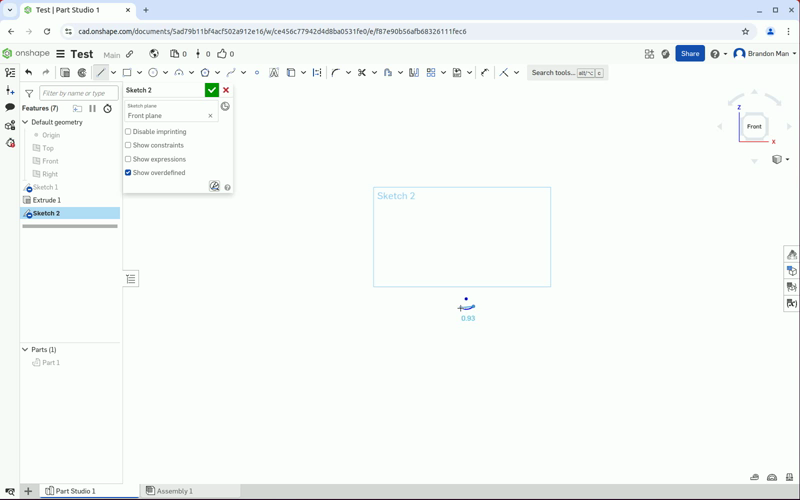
scroll(6)
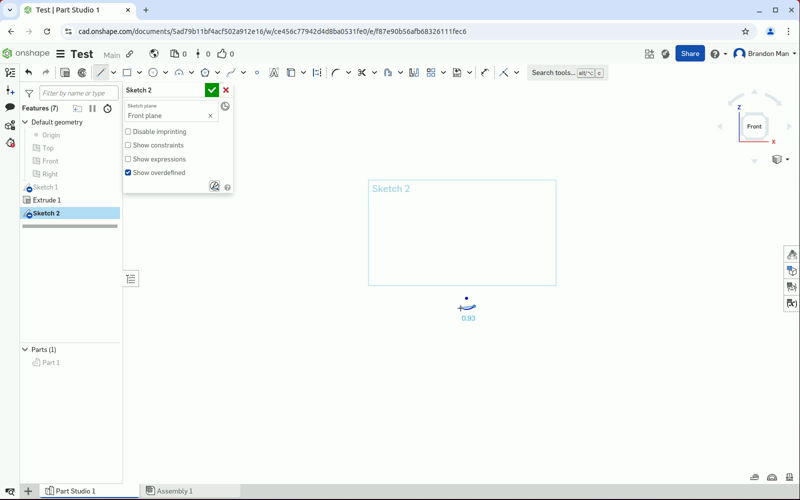
scroll(6)
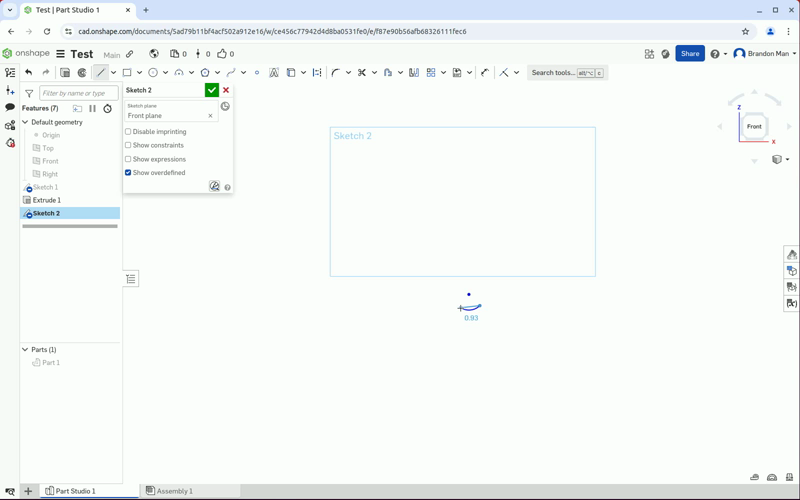
scroll(6)
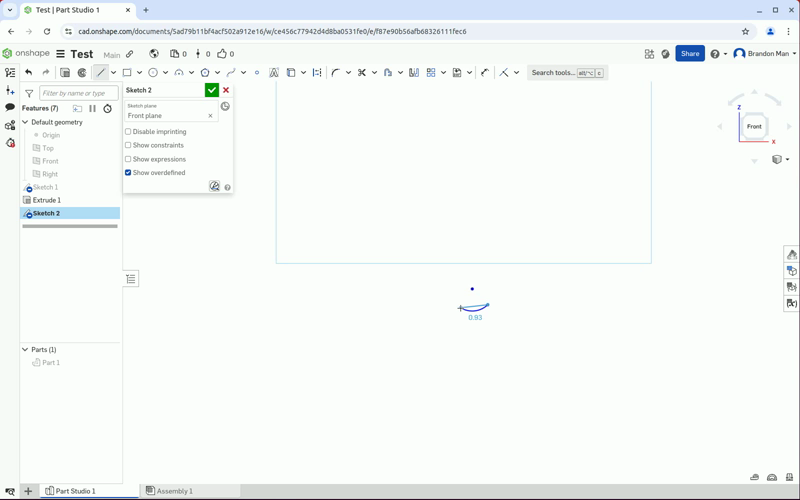
scroll(6)
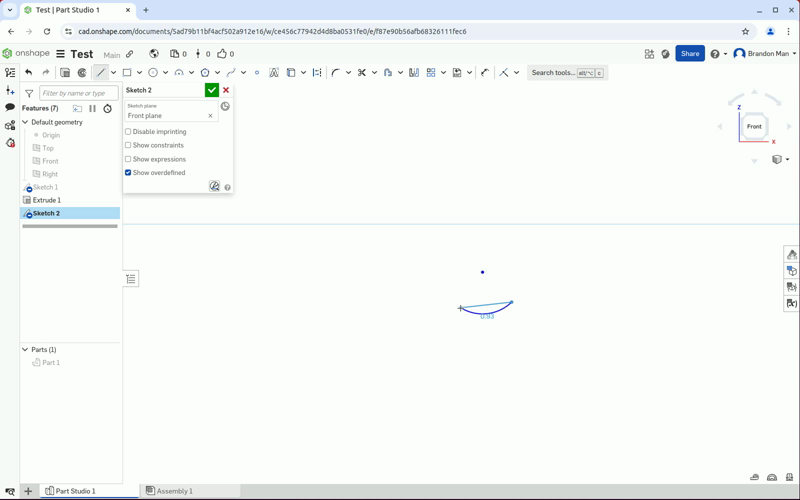
key_up(shift)
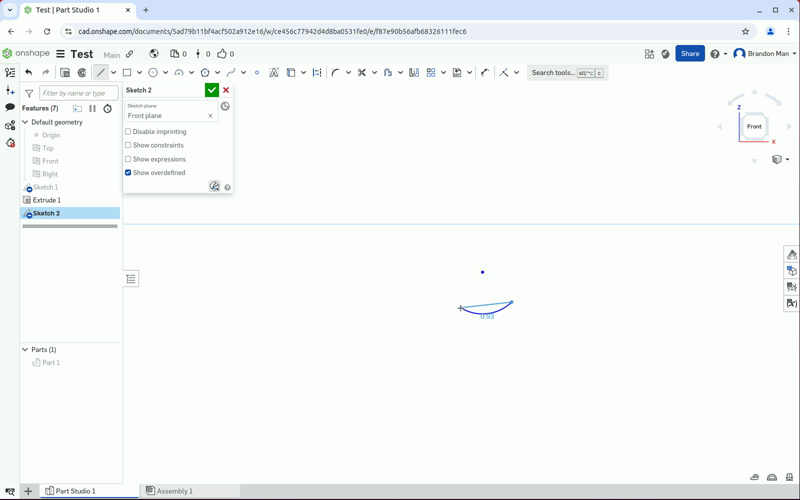
click(460, 307)
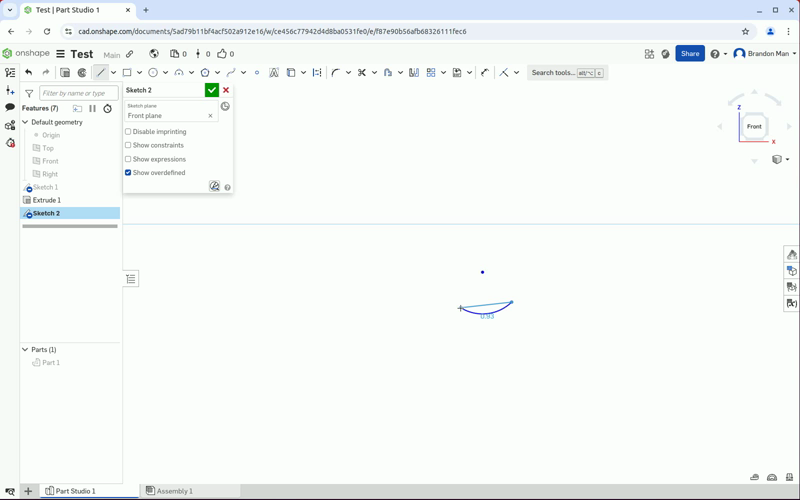
scroll(-6)
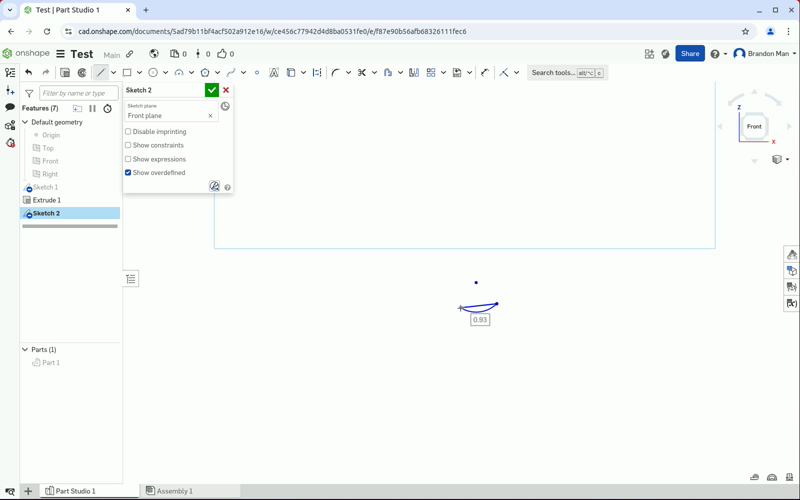
scroll(-6)
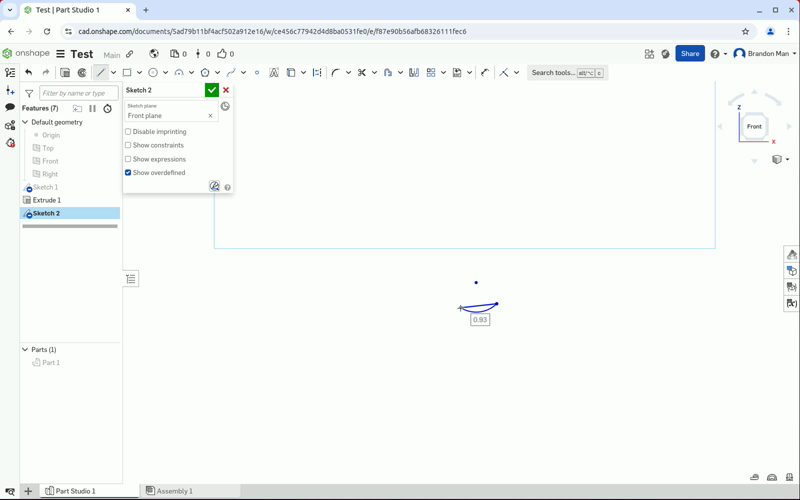
scroll(-6)
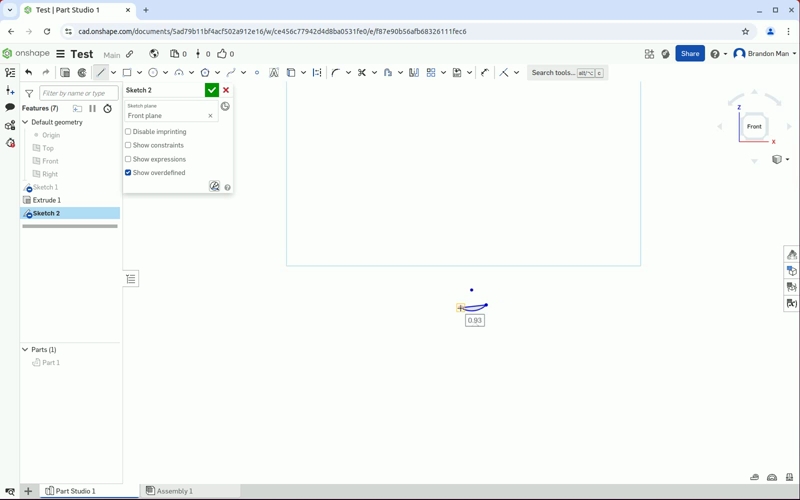
scroll(-6)
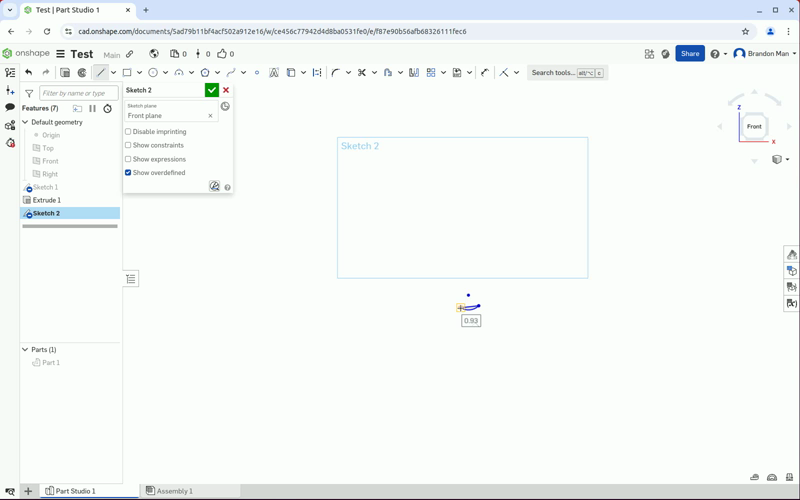
scroll(-6)
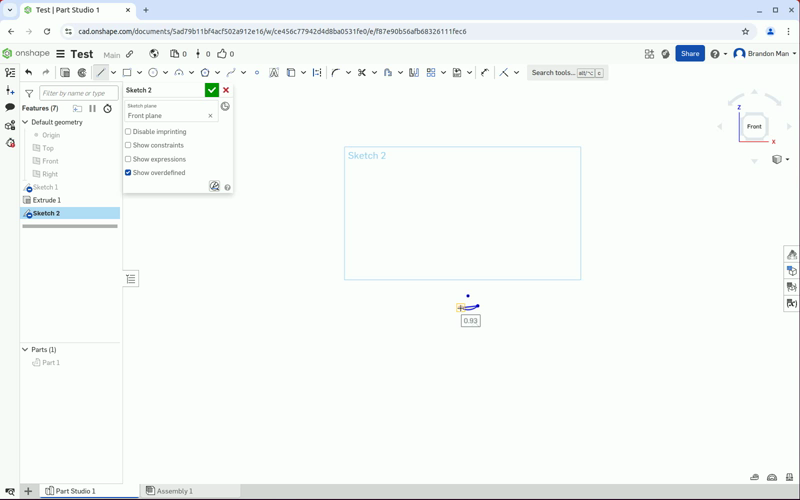
scroll(-6)
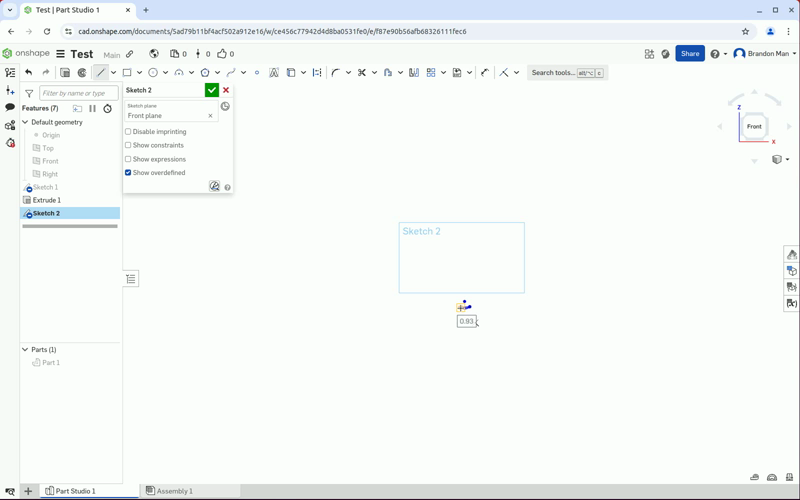
scroll(-6)
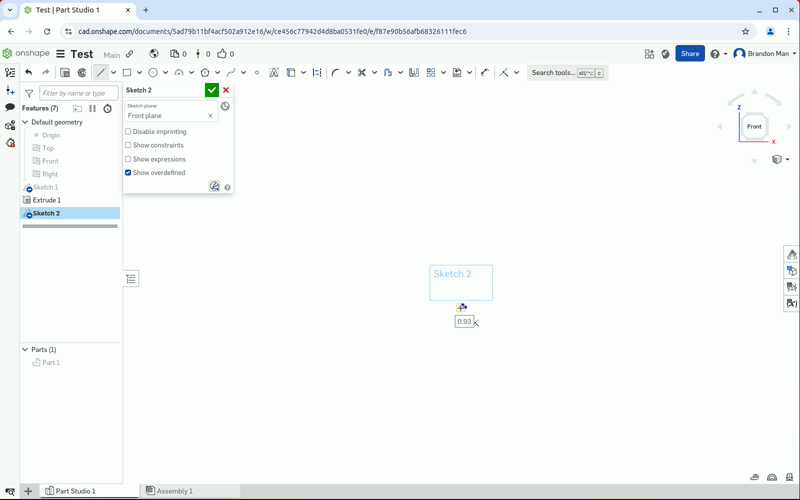
key(esc)
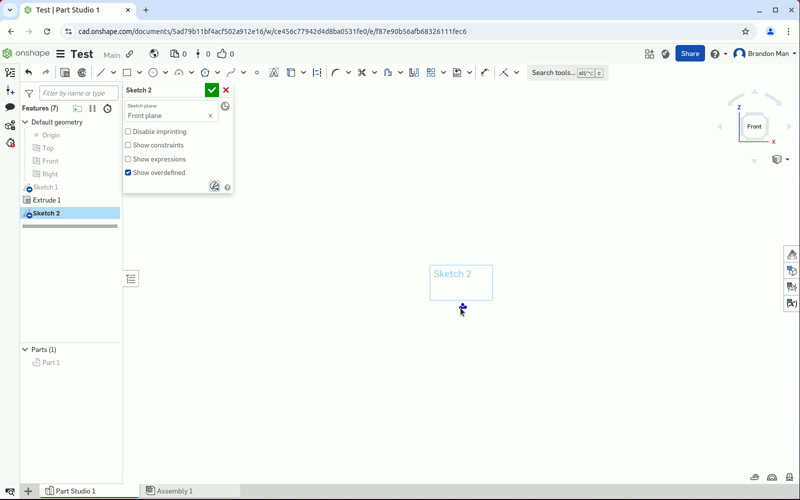
mouse_move(464, 307)
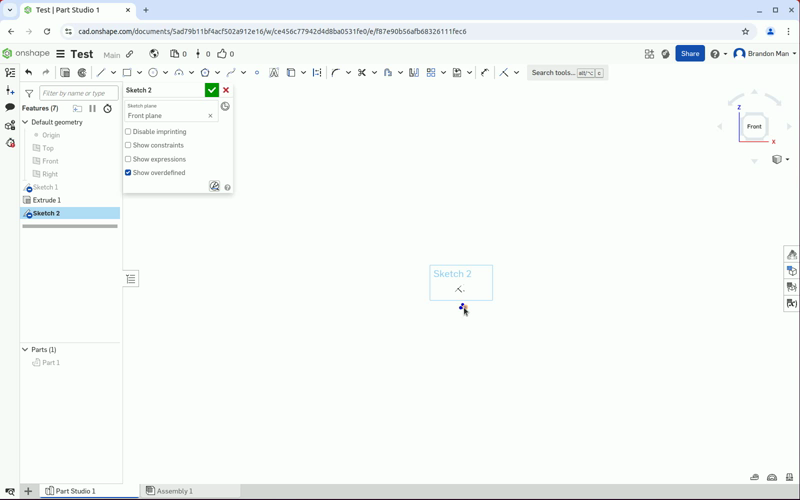
scroll(6)
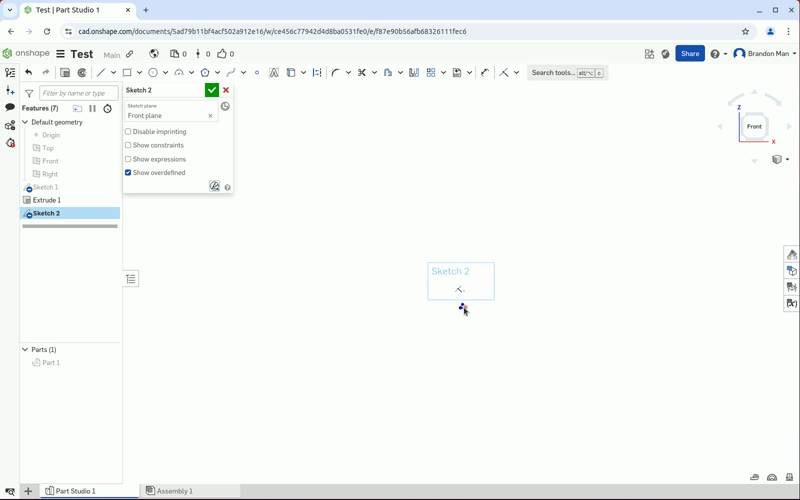
scroll(6)
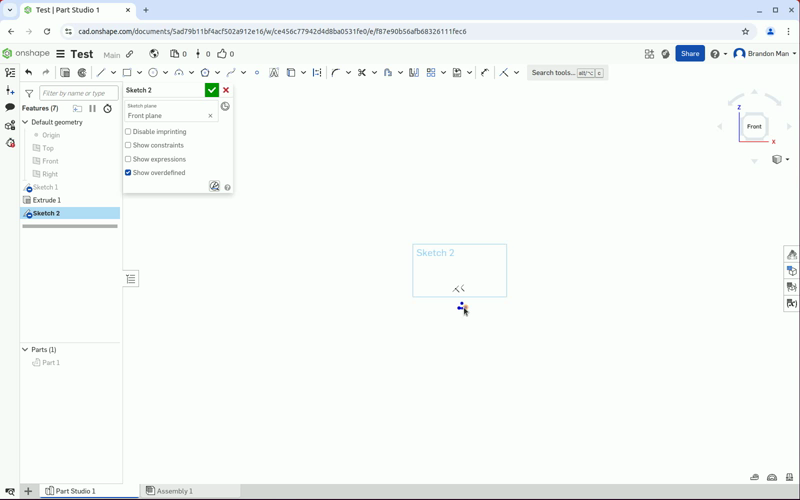
scroll(6)
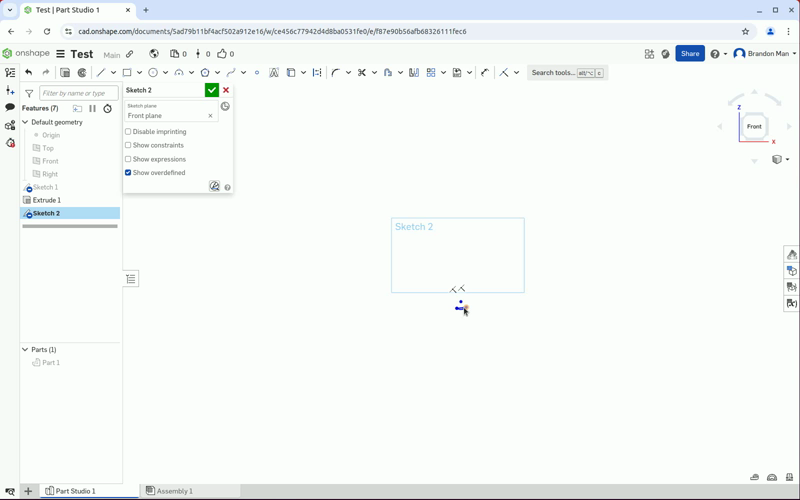
scroll(6)
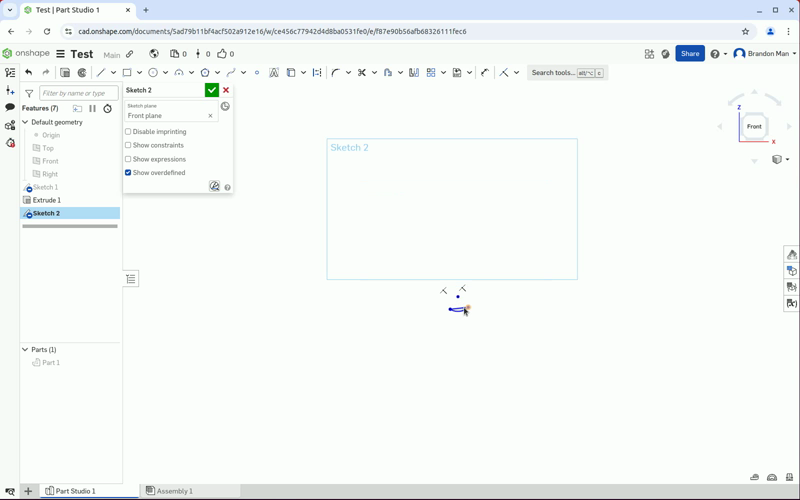
scroll(6)
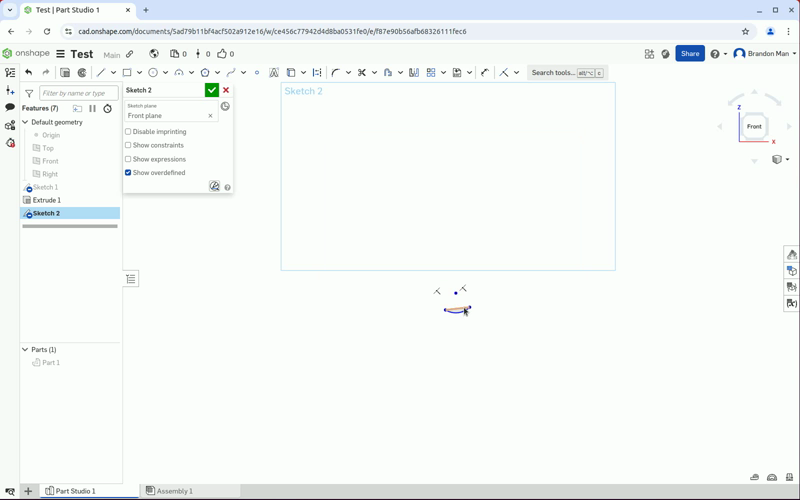
scroll(6)
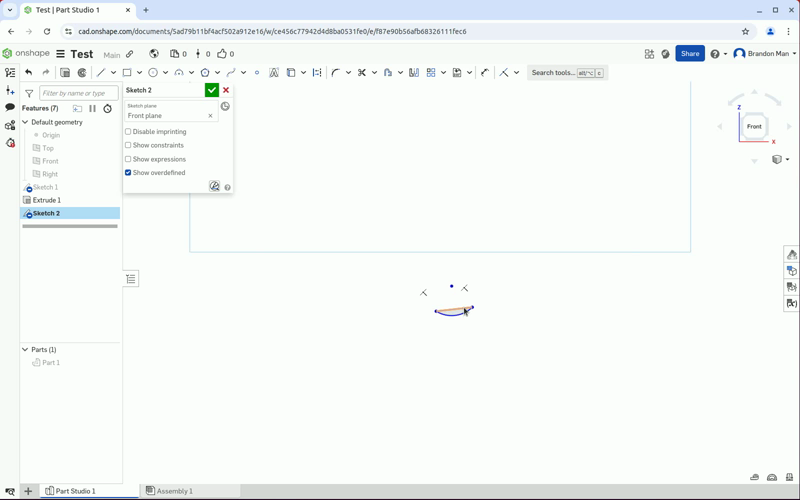
scroll(6)
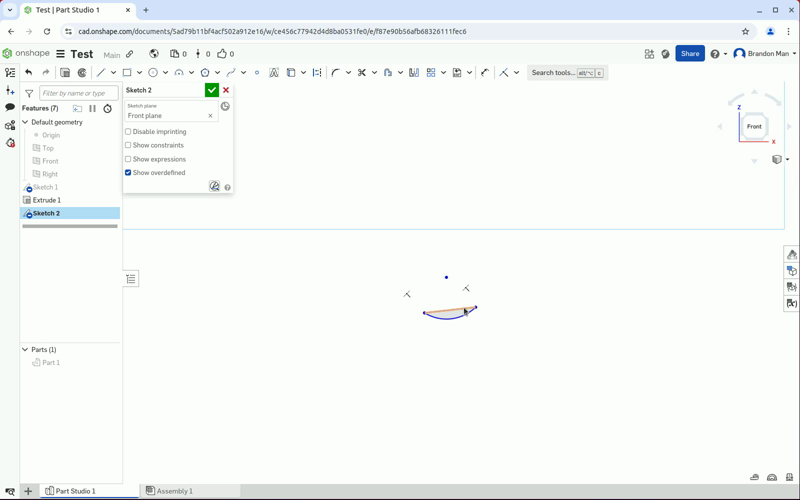
click(464, 307)
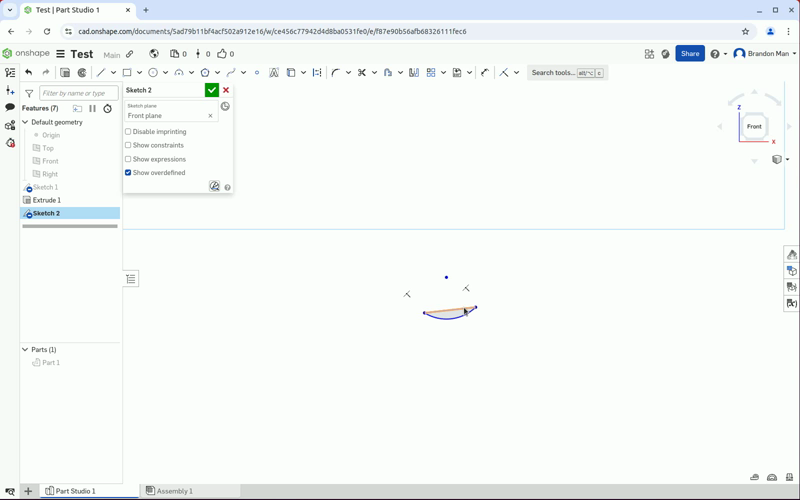
scroll(-6)
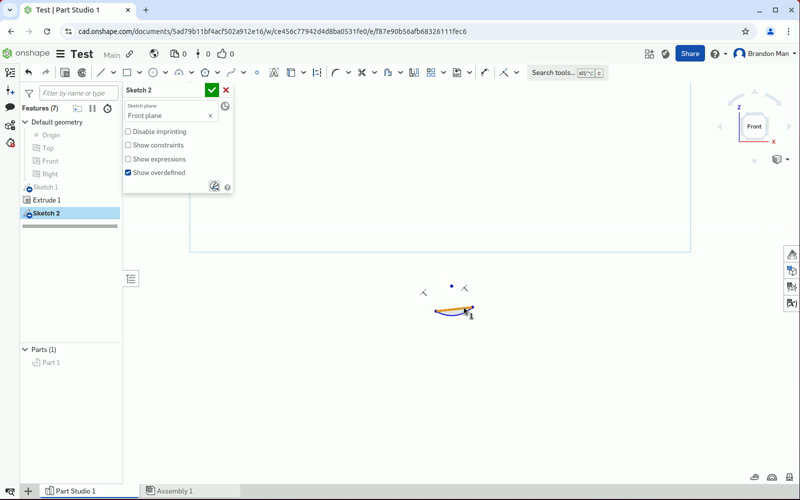
scroll(-6)
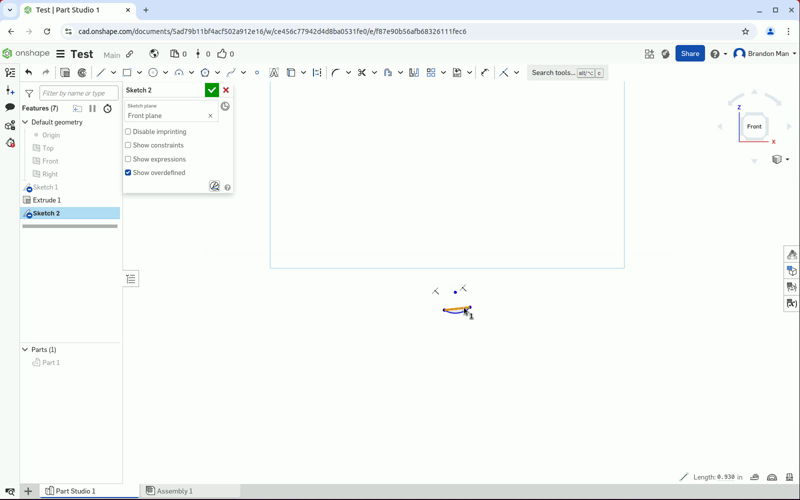
scroll(-6)
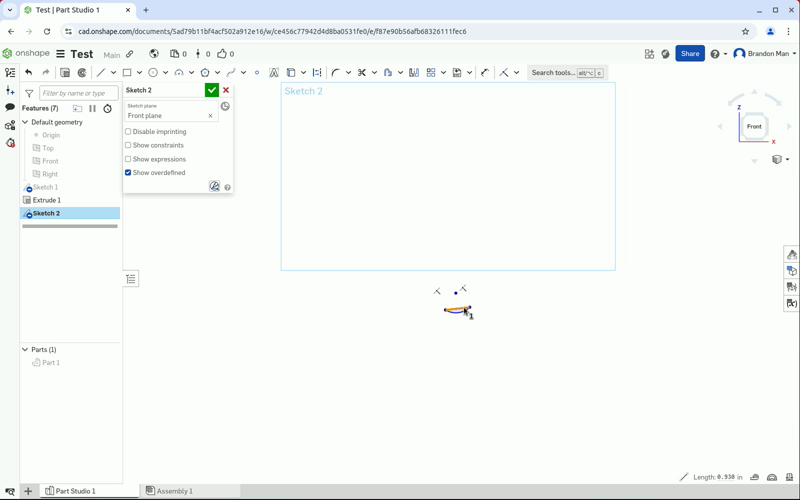
scroll(-6)
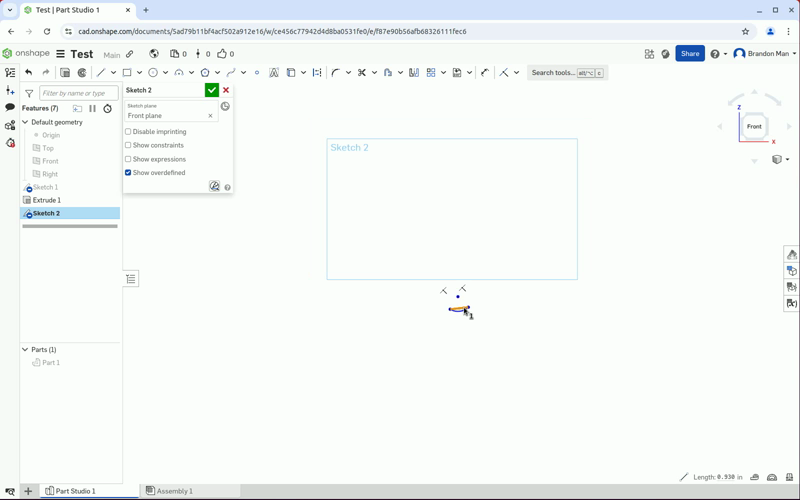
scroll(-6)
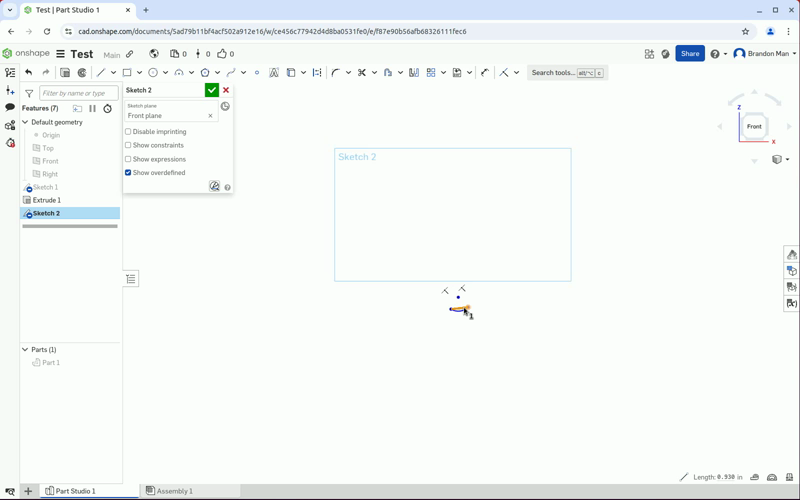
scroll(-6)
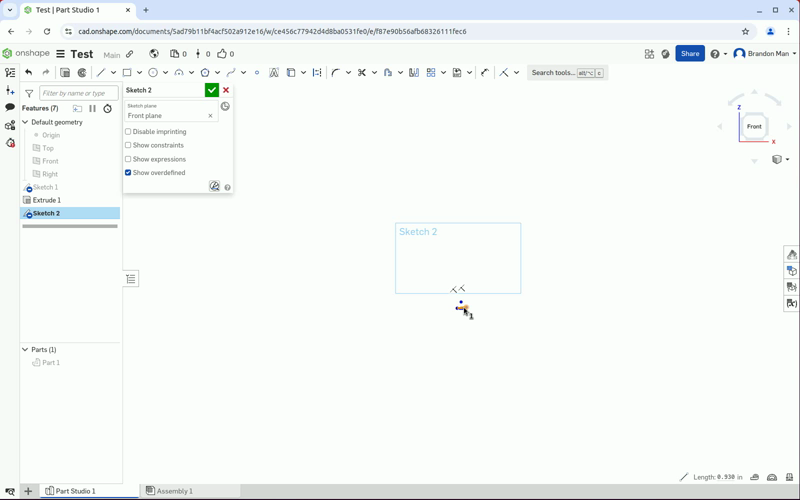
scroll(-6)
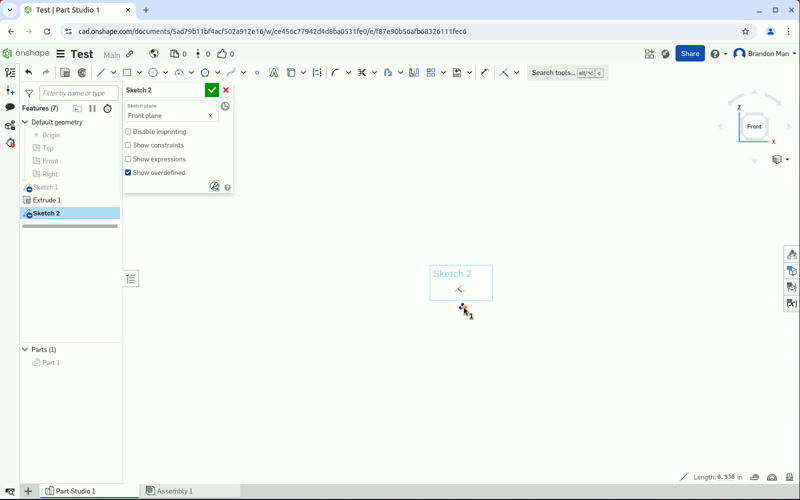
mouse_move(73, 352)
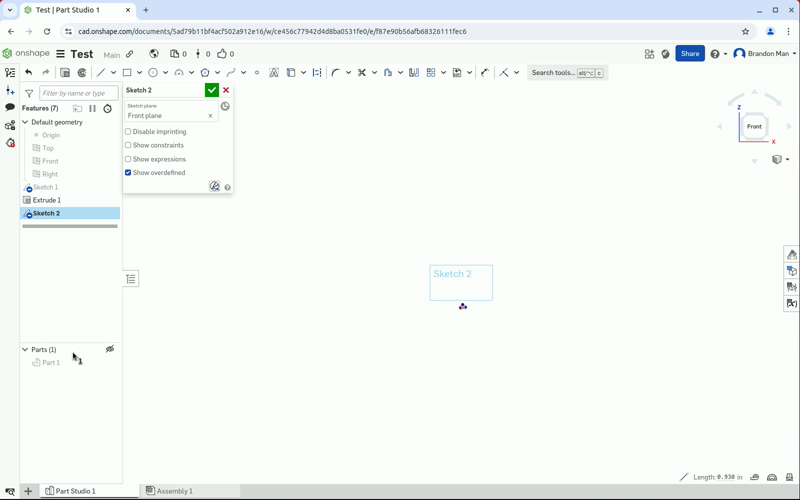
key(shift+y)
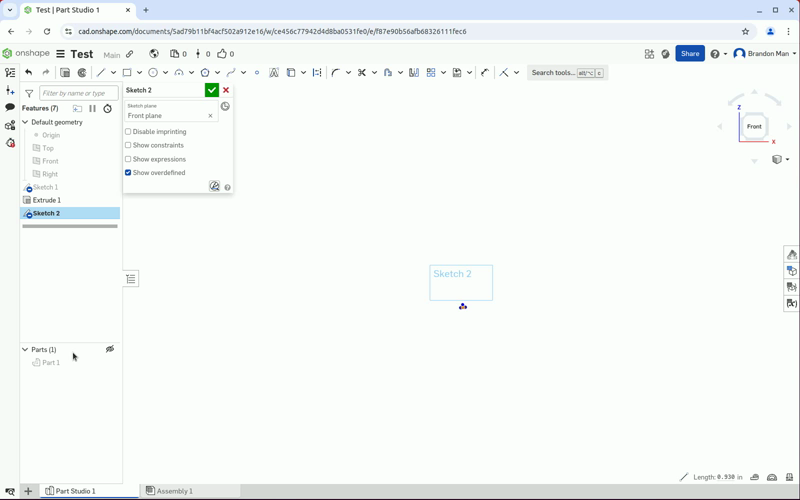
key(shift+e)
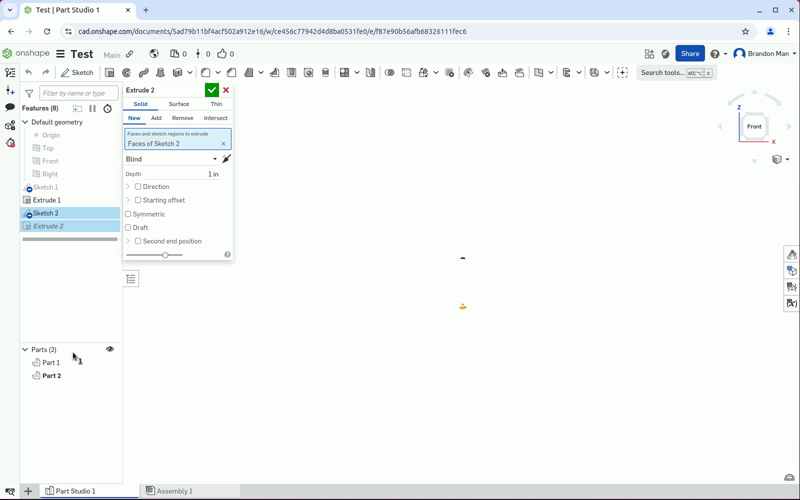
mouse_move(143, 106)
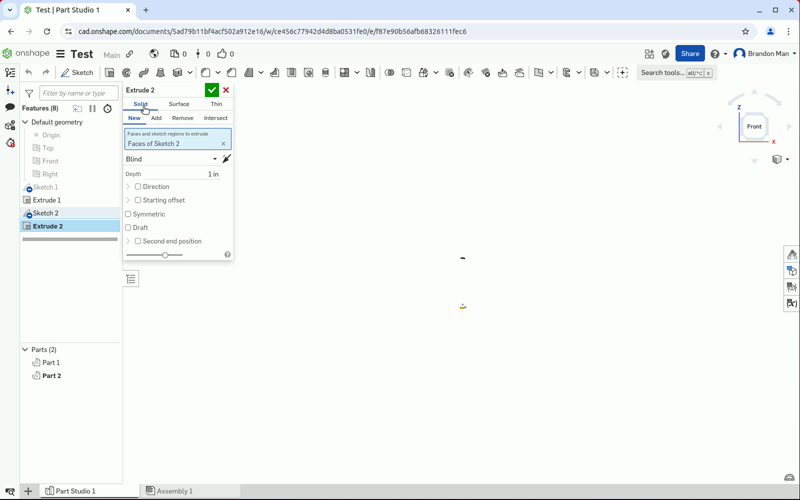
click(143, 106)
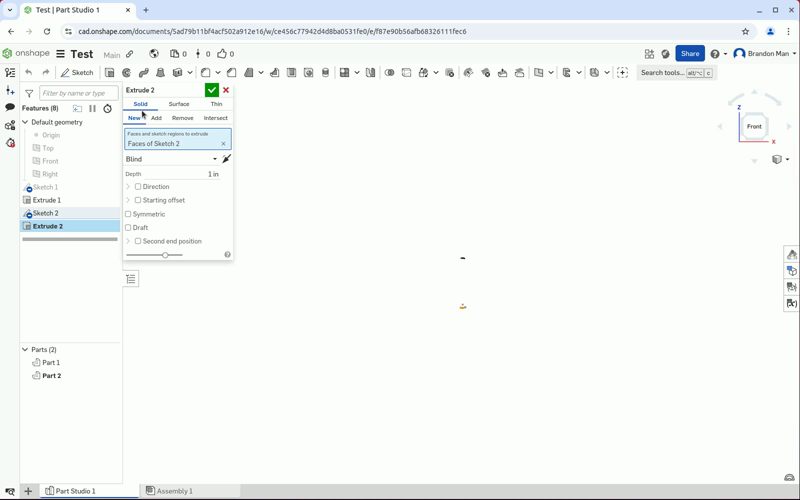
mouse_move(137, 120)
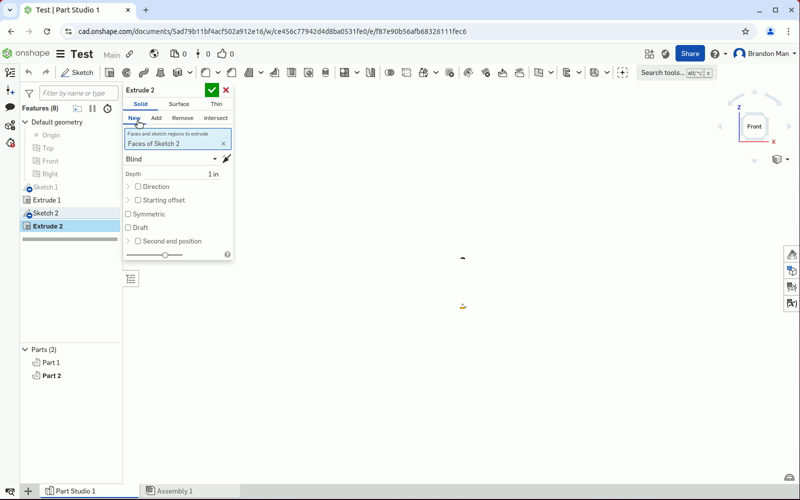
click(137, 120)
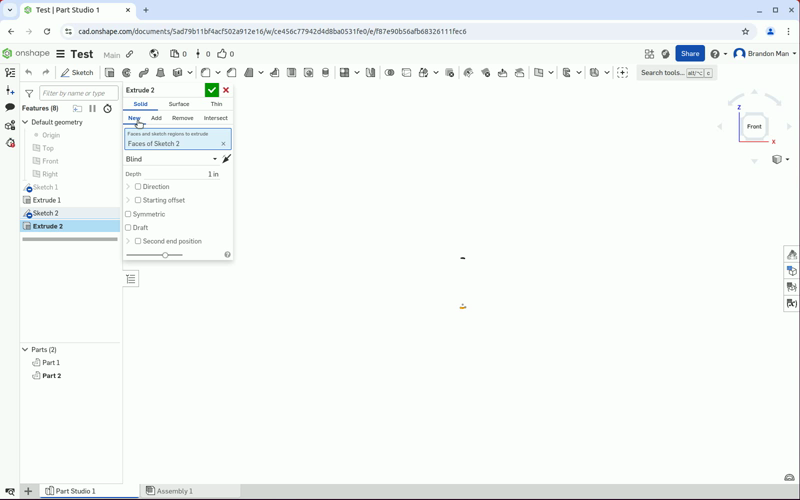
key(tab, 4)
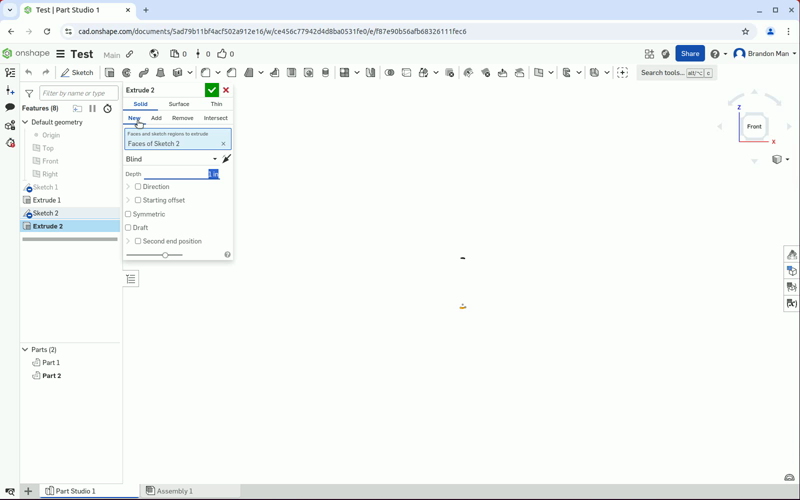
text(-10.351)
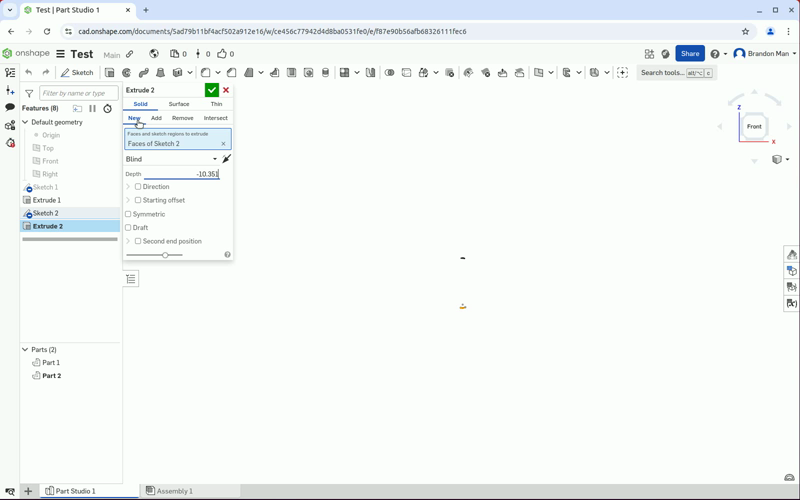
key(enter)
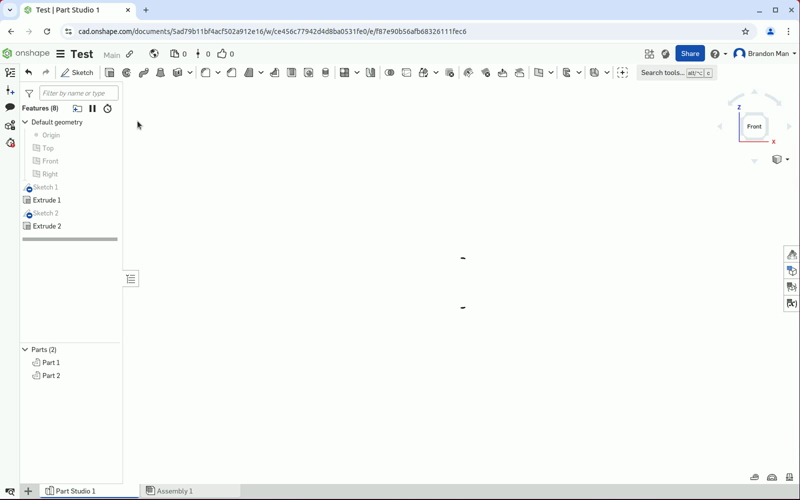
key(shift+h)
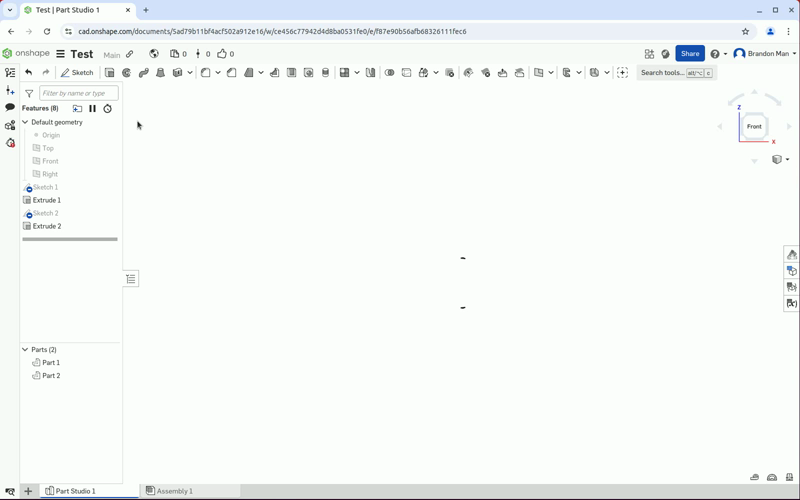
key(shift+h)
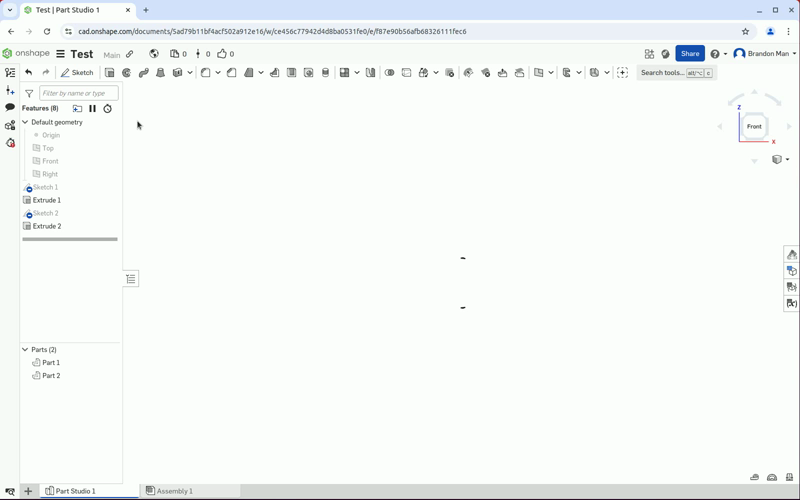
mouse_move(73, 189)
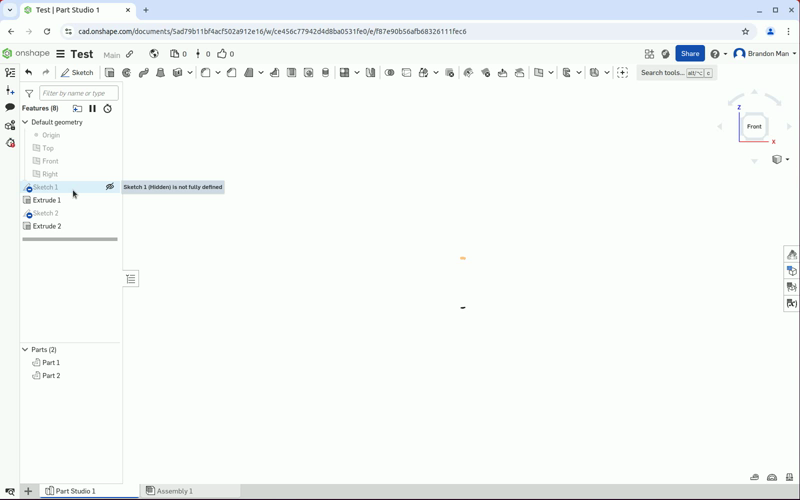
click(73, 189)
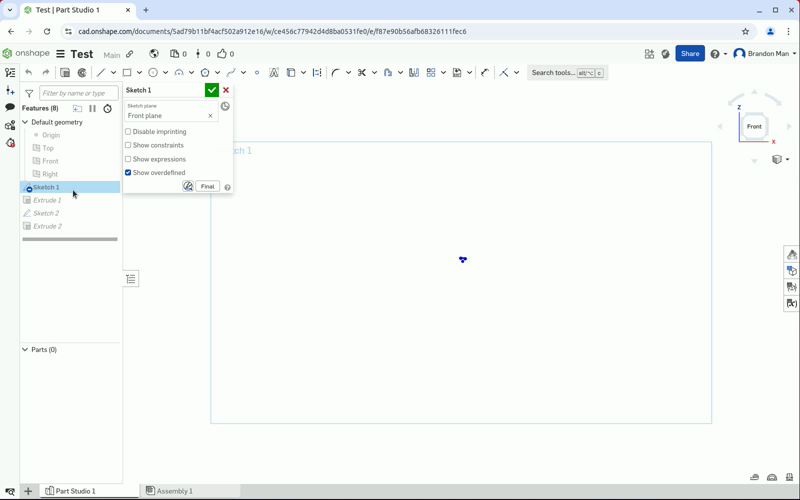
mouse_move(229, 92)
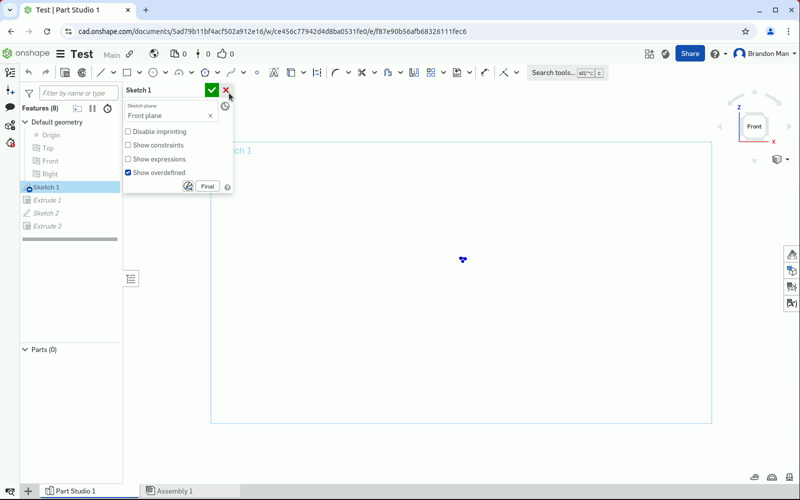
click(229, 92)
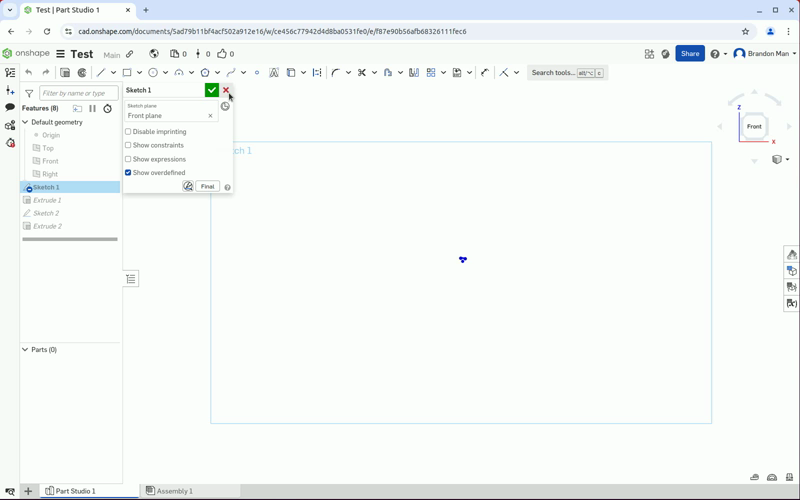
key(shift+s)
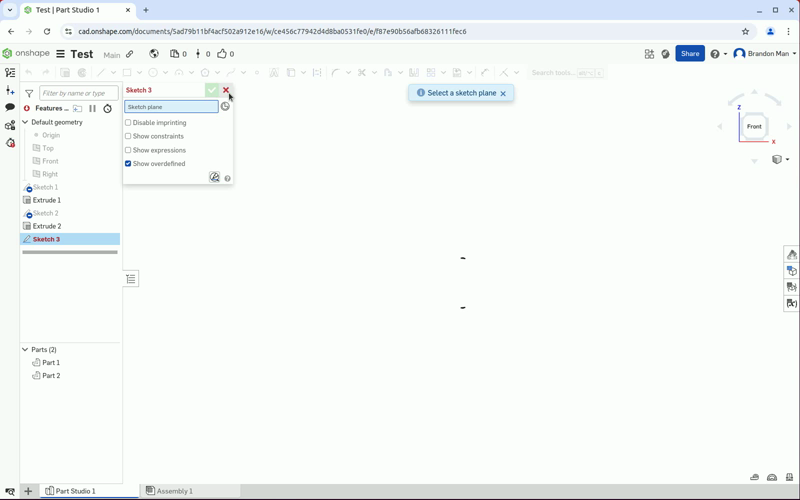
mouse_move(73, 163)
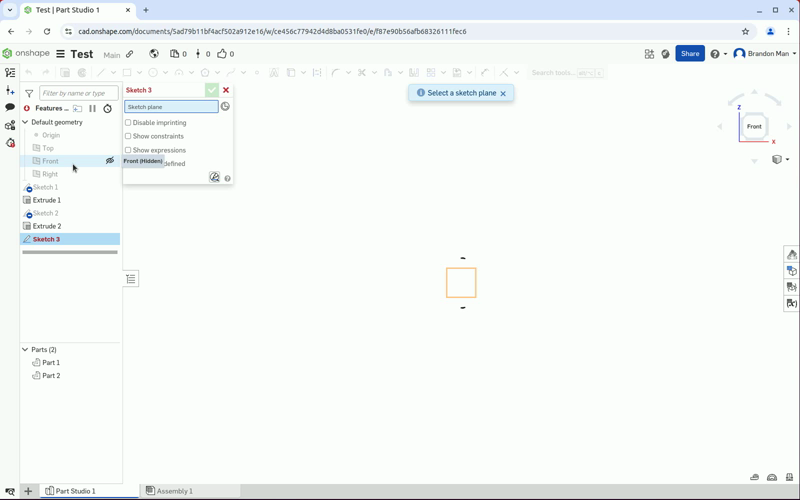
click(73, 163)
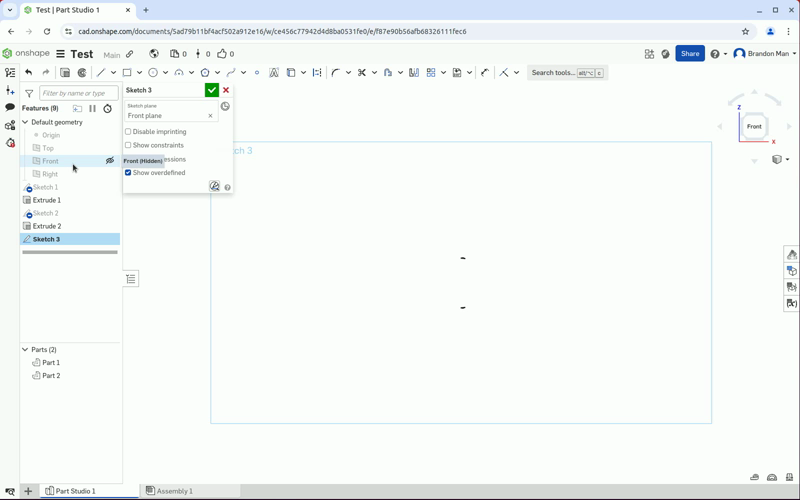
mouse_move(73, 352)
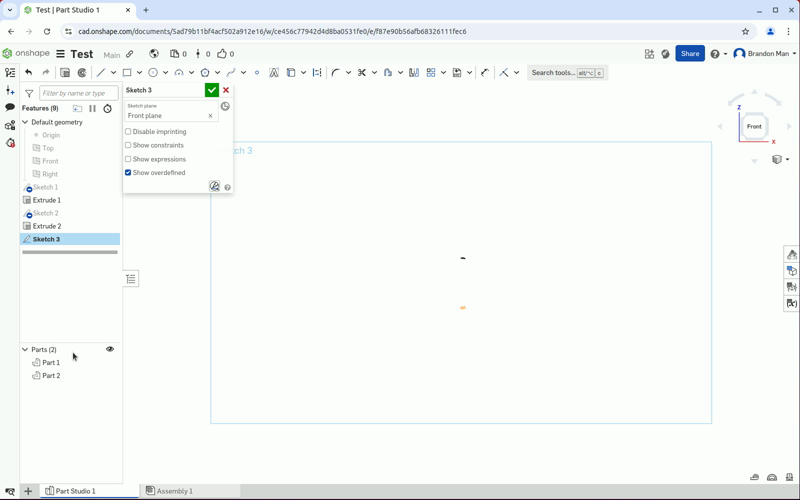
key(y)
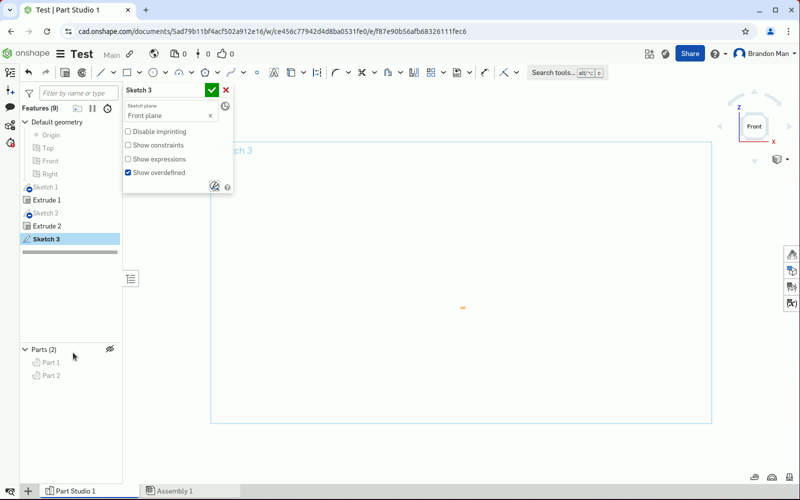
key(c)
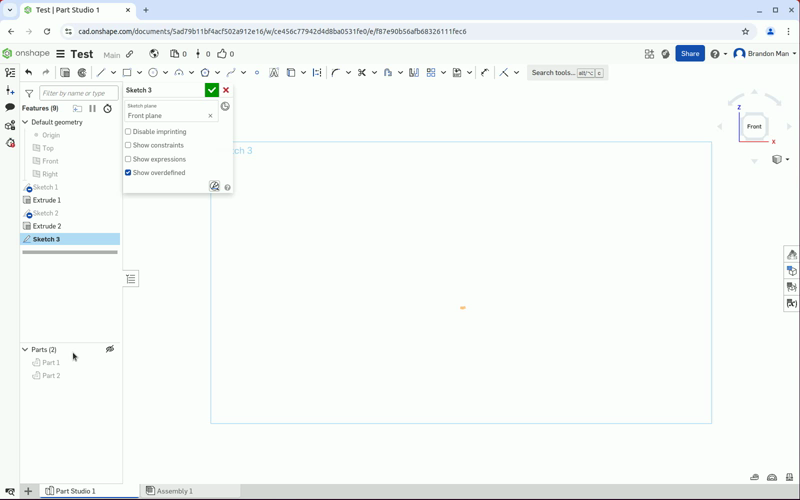
key_down(shift)
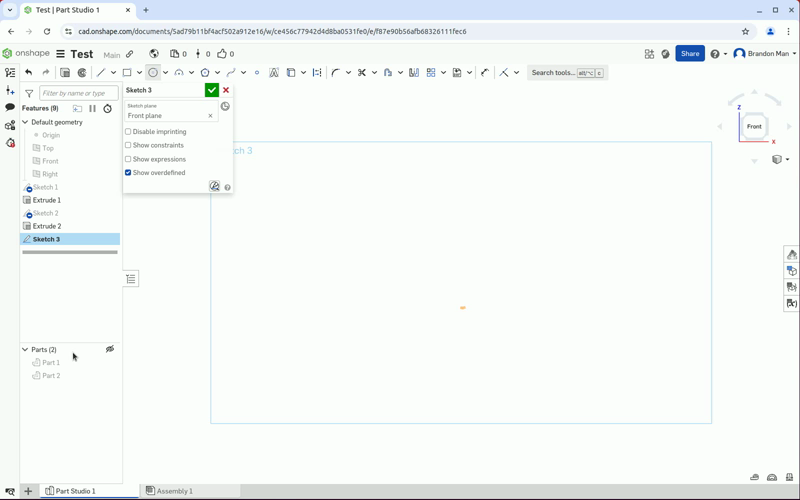
mouse_move(555, 282)
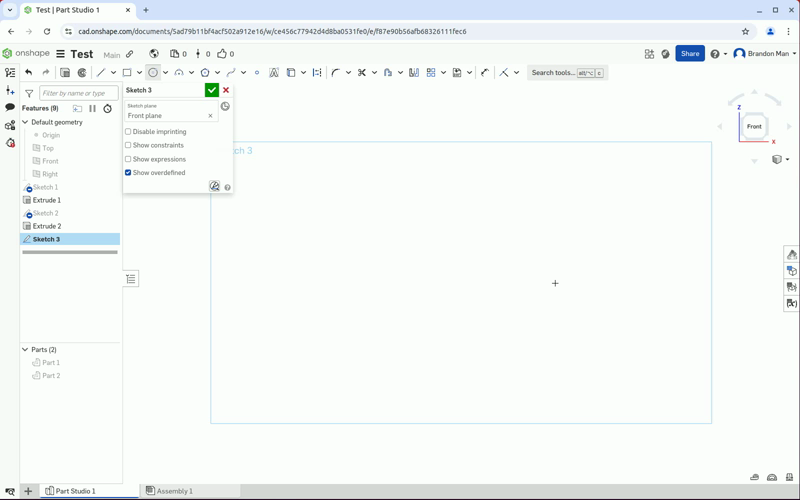
click(555, 282)
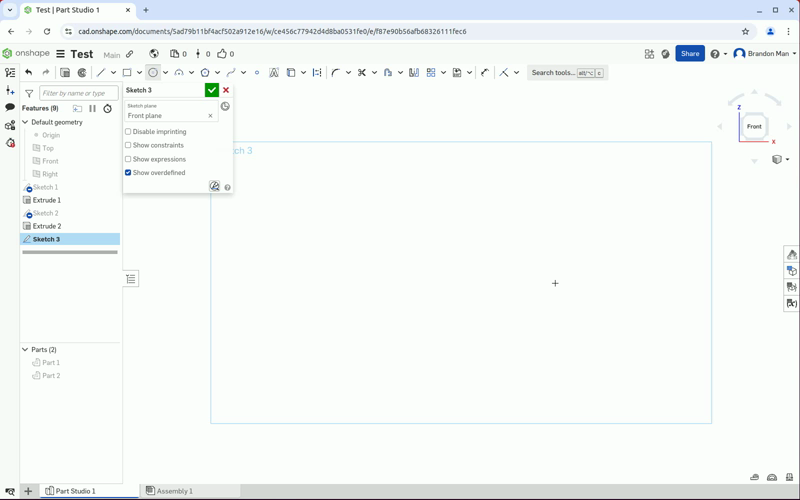
key_up(shift)
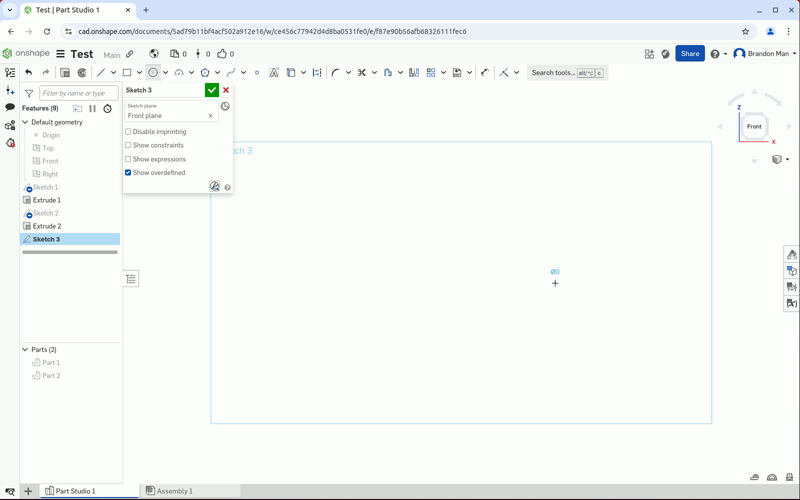
mouse_move(574, 282)
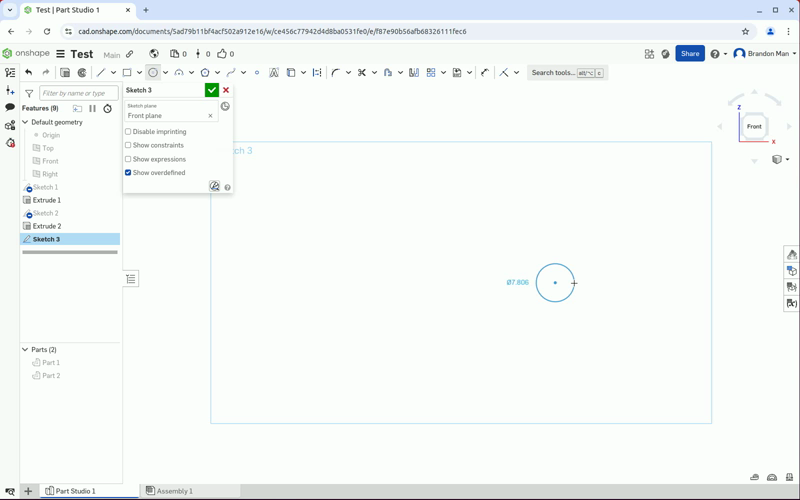
click(574, 282)
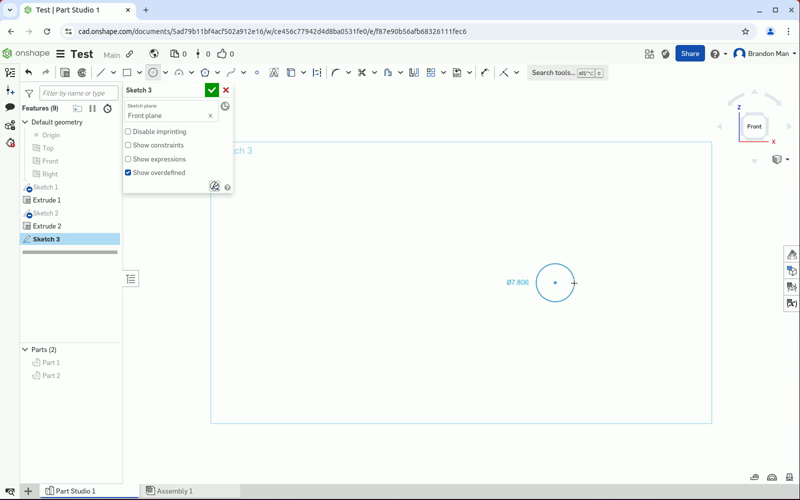
key(esc)
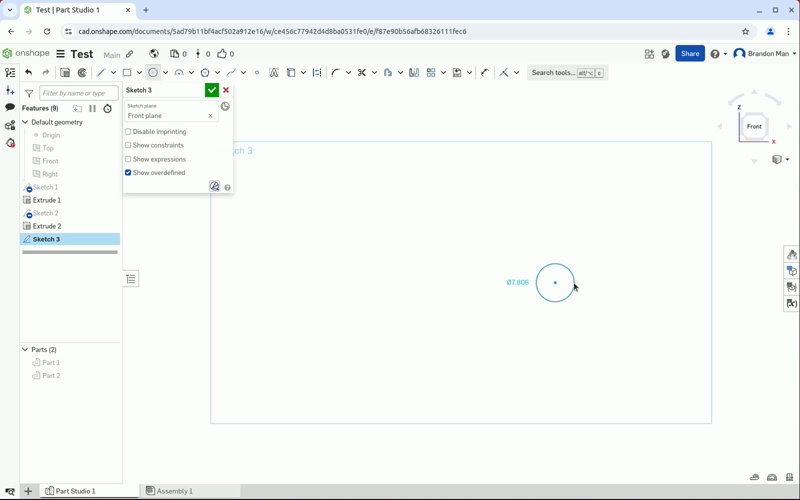
mouse_move(550, 276)
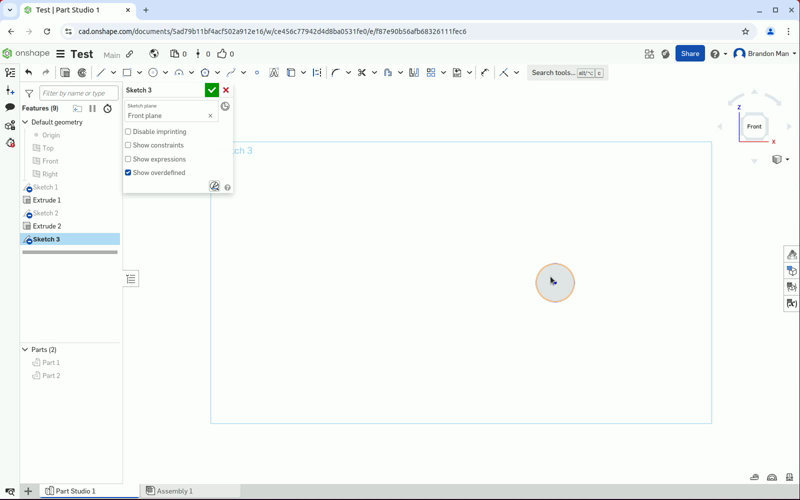
scroll(6)
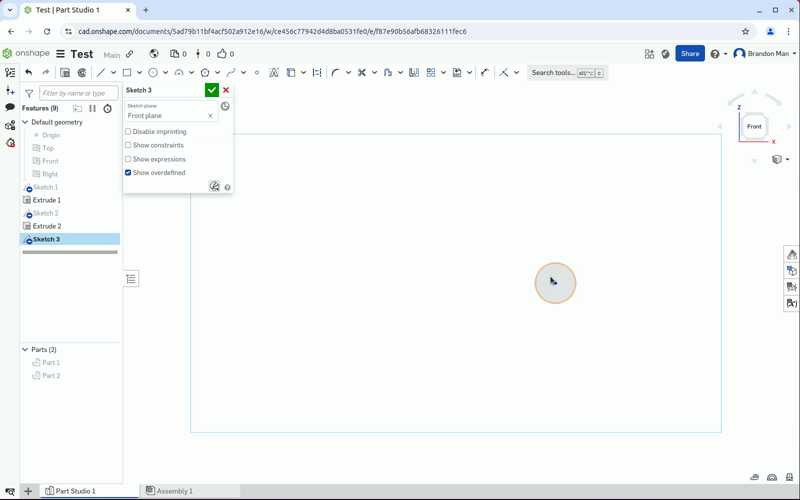
scroll(6)
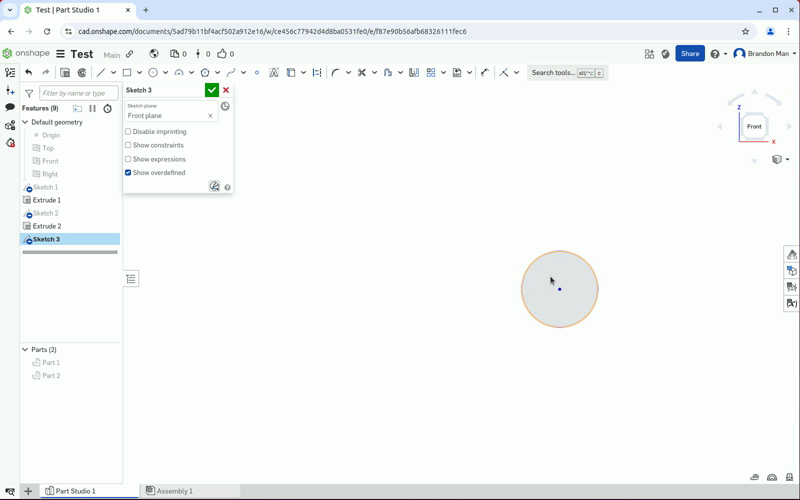
scroll(6)
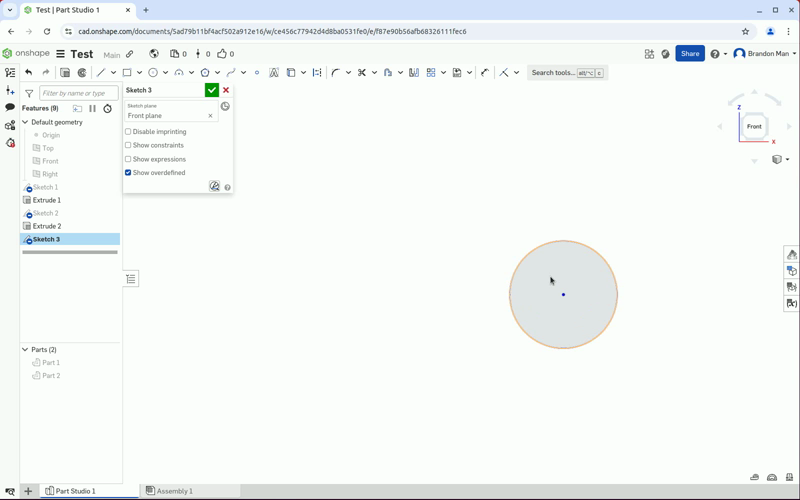
scroll(6)
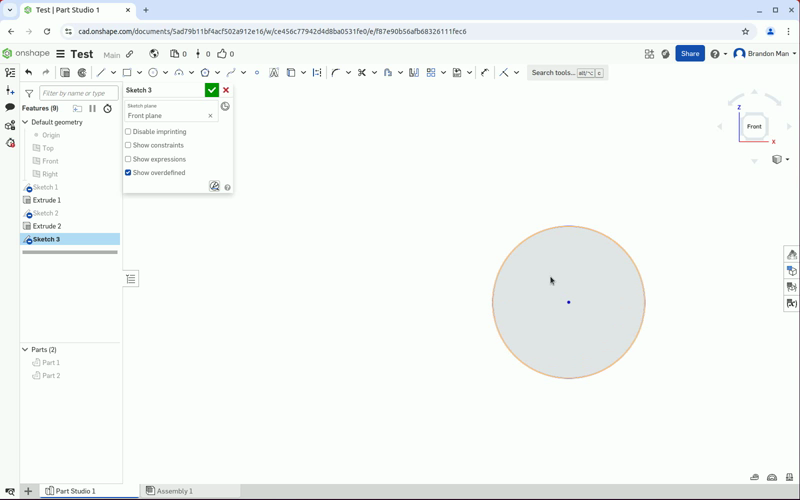
scroll(6)
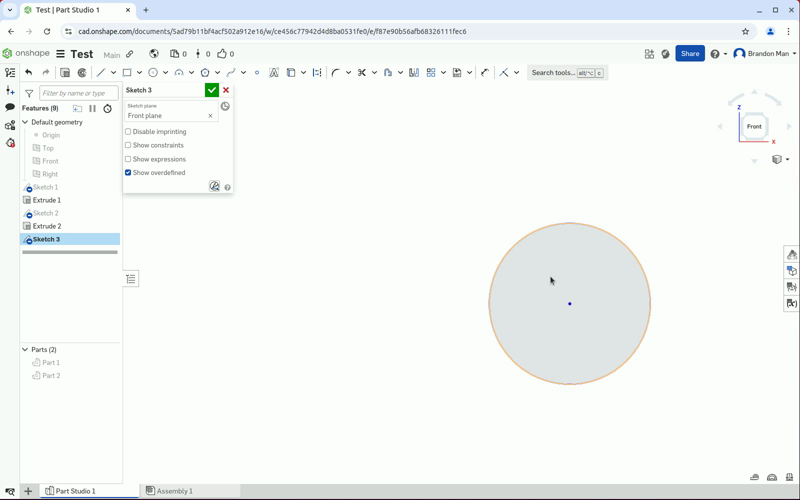
scroll(6)
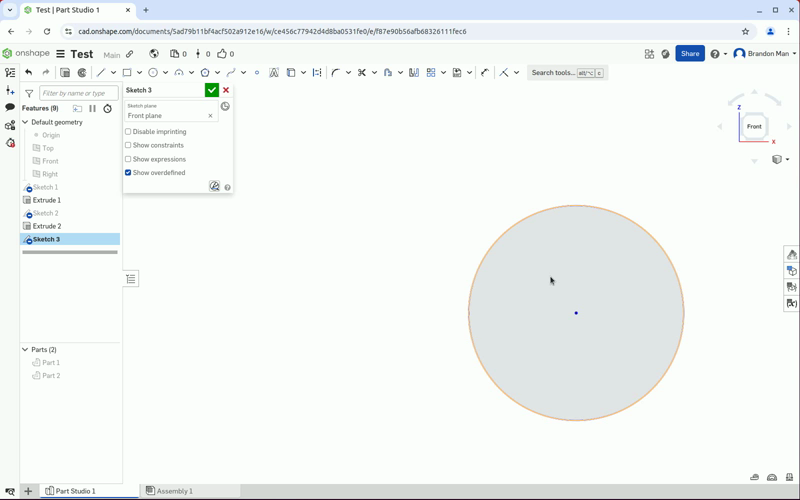
scroll(6)
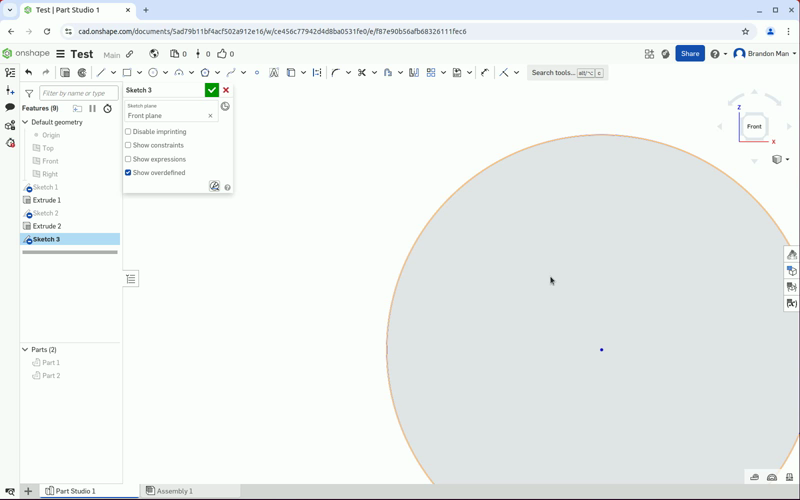
click(550, 276)
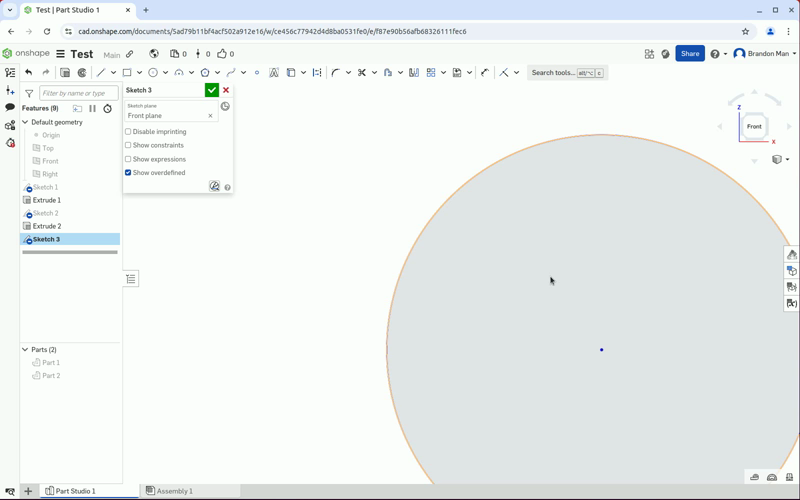
scroll(-6)
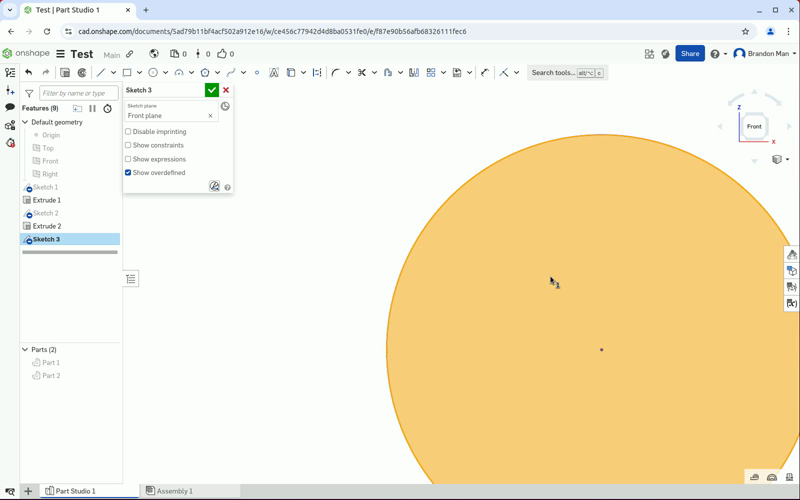
scroll(-6)
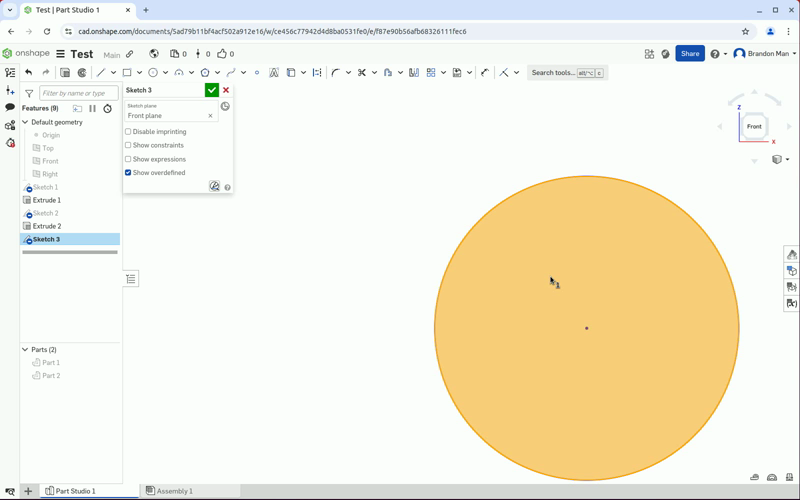
scroll(-6)
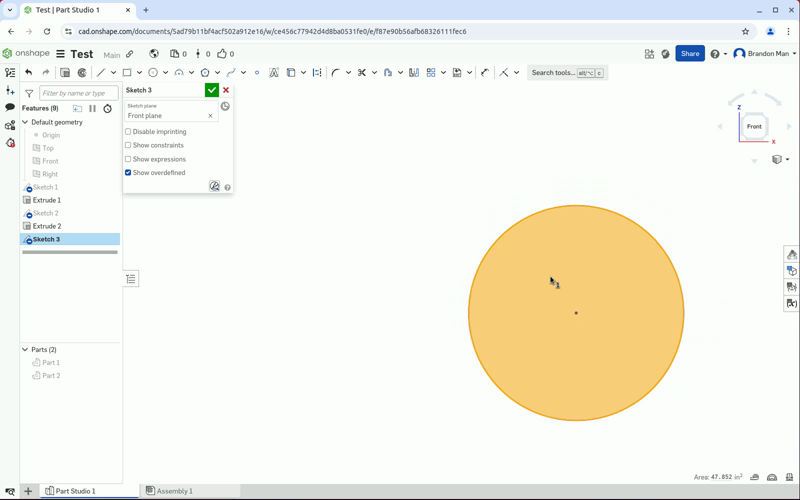
scroll(-6)
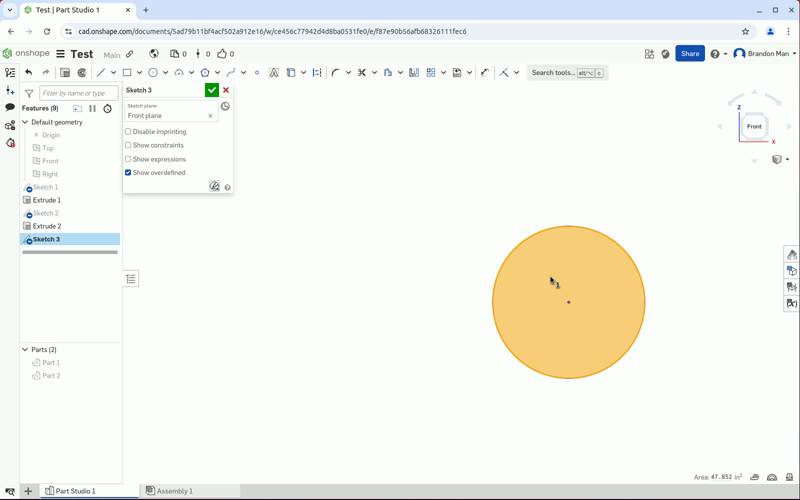
scroll(-6)
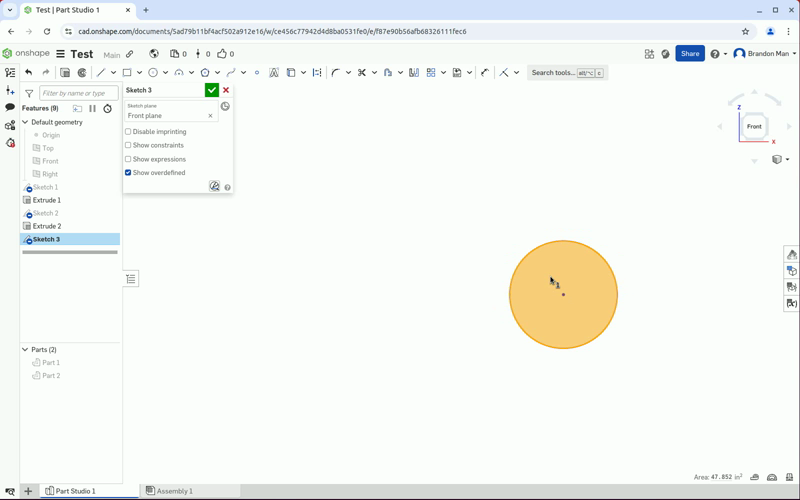
scroll(-6)
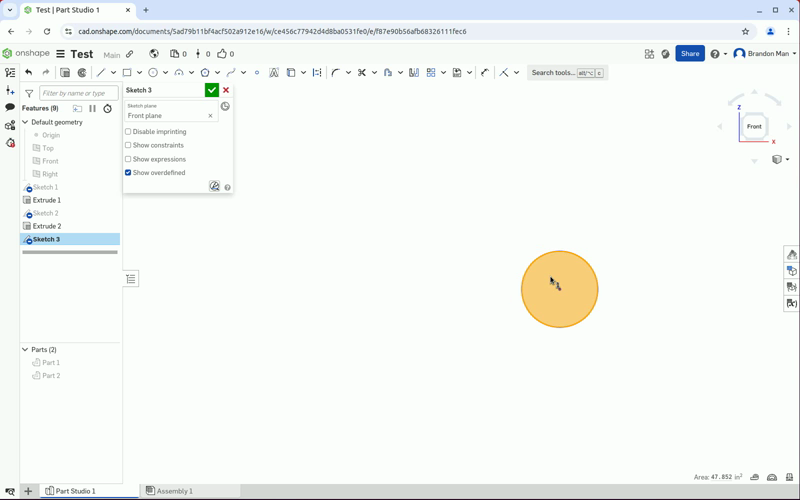
scroll(-6)
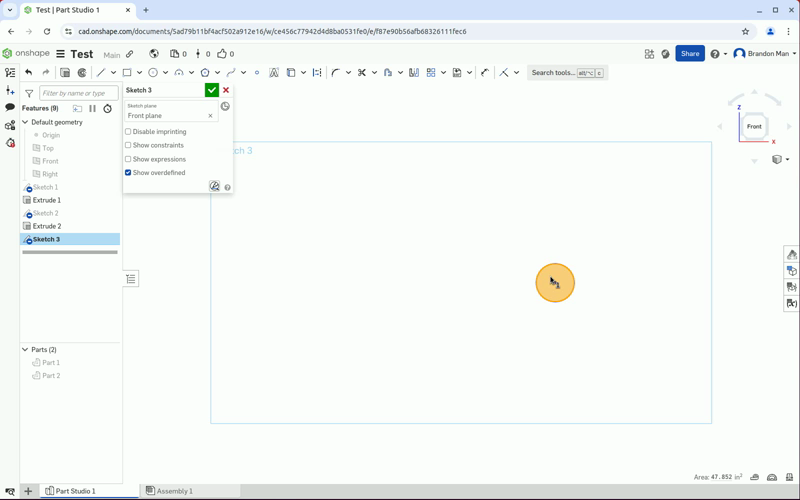
mouse_move(73, 352)
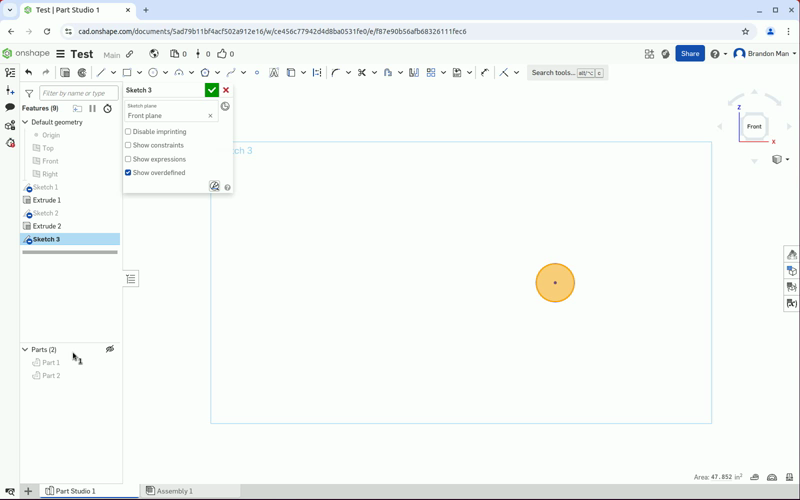
key(shift+y)
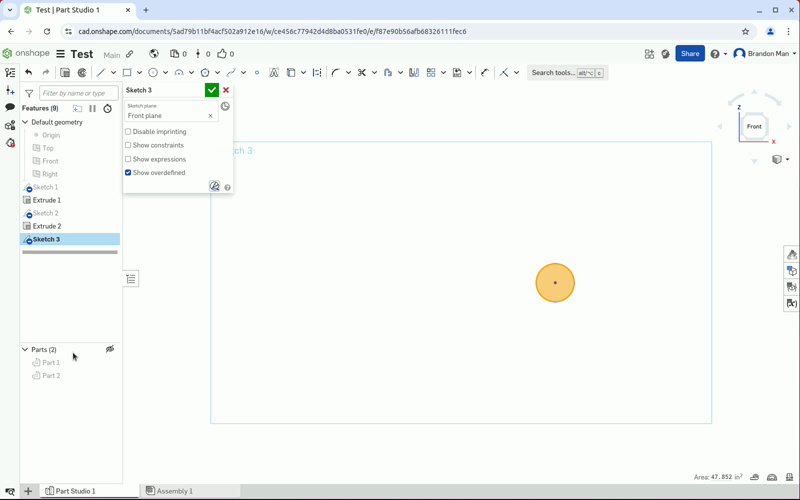
key(shift+e)
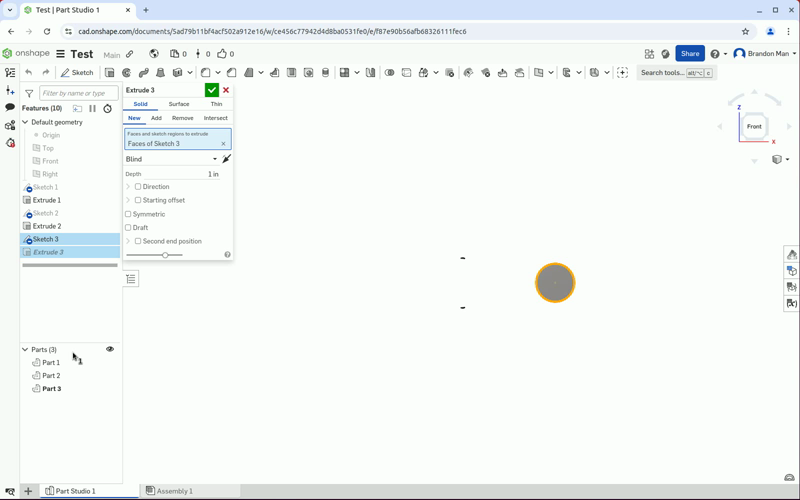
mouse_move(143, 106)
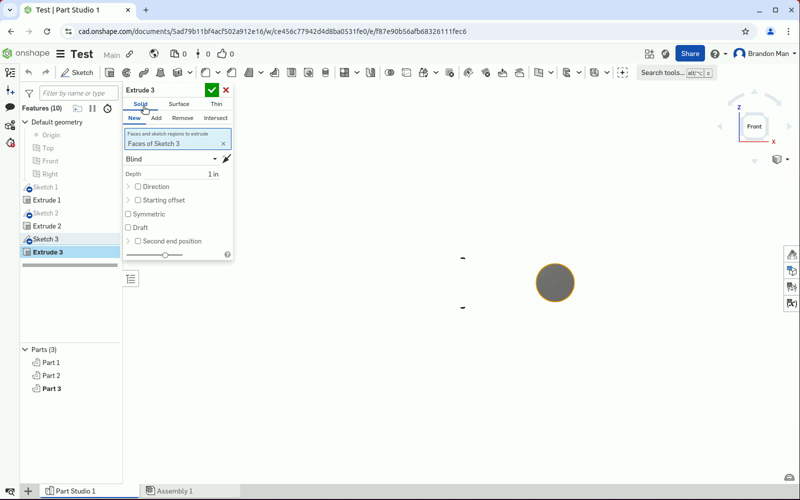
click(143, 106)
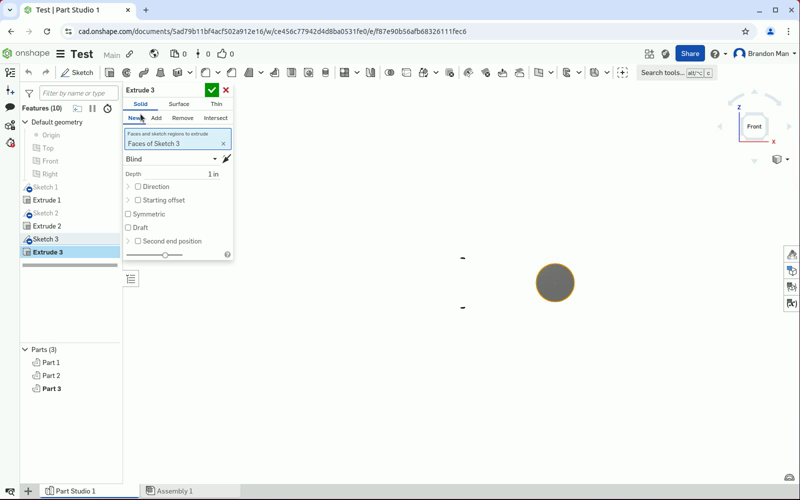
mouse_move(137, 120)
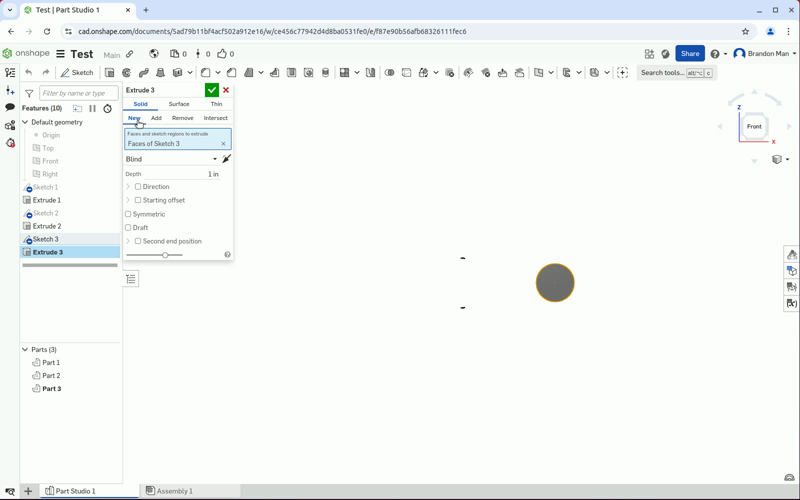
click(137, 120)
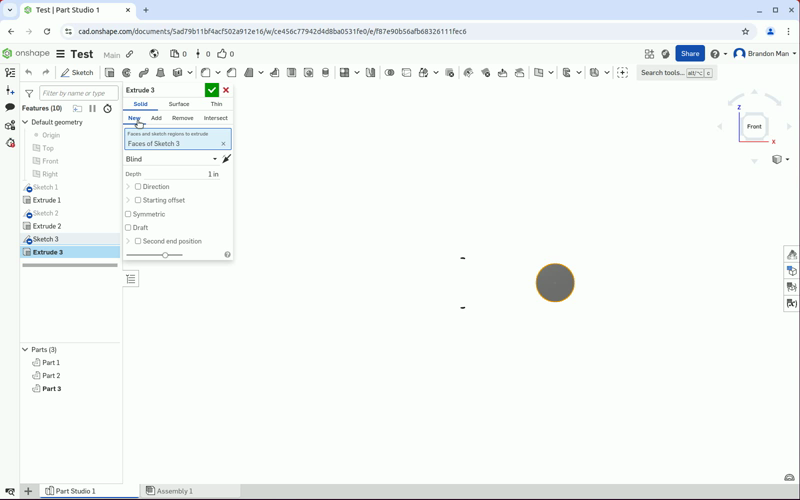
key(tab, 4)
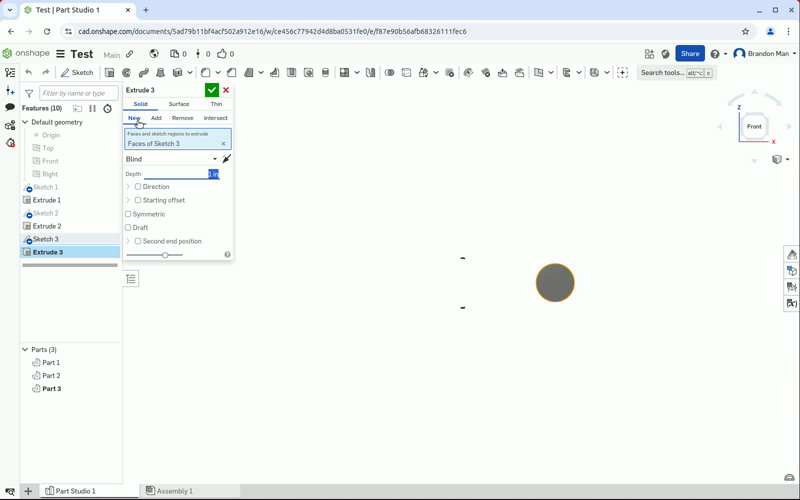
text(-10.351)
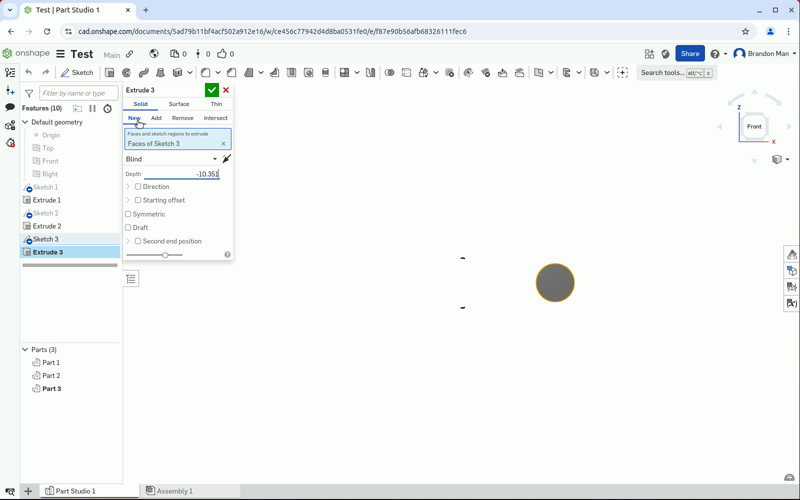
key(enter)
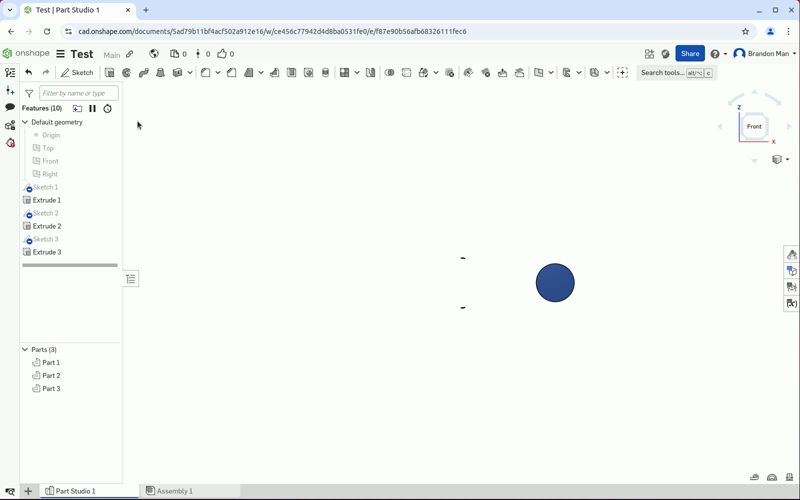
key(shift+h)
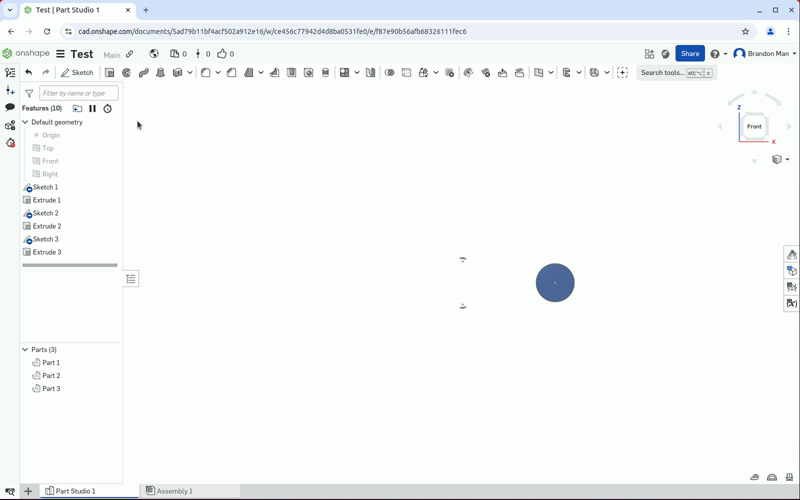
key(shift+h)
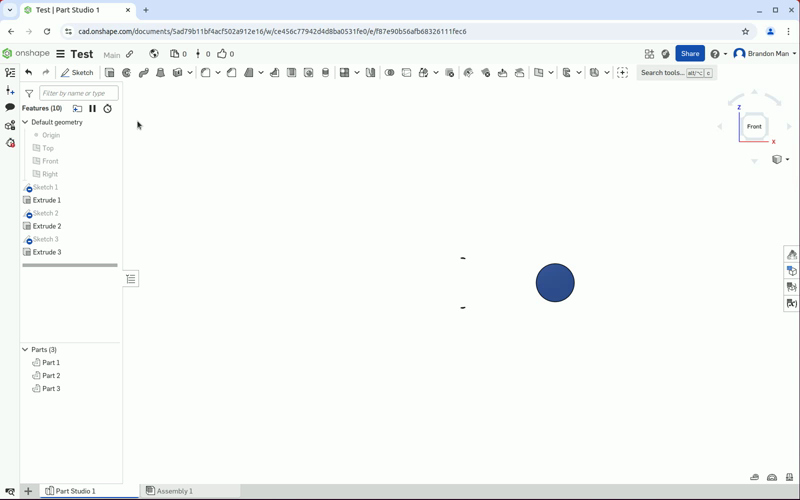
mouse_move(73, 189)
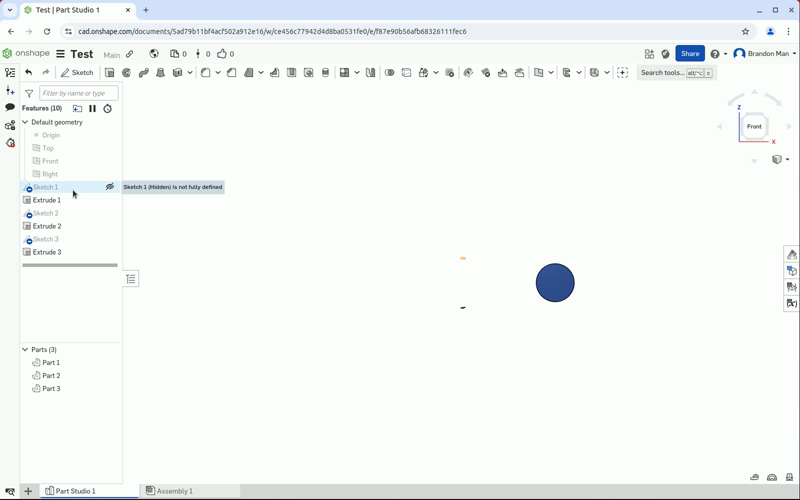
click(73, 189)
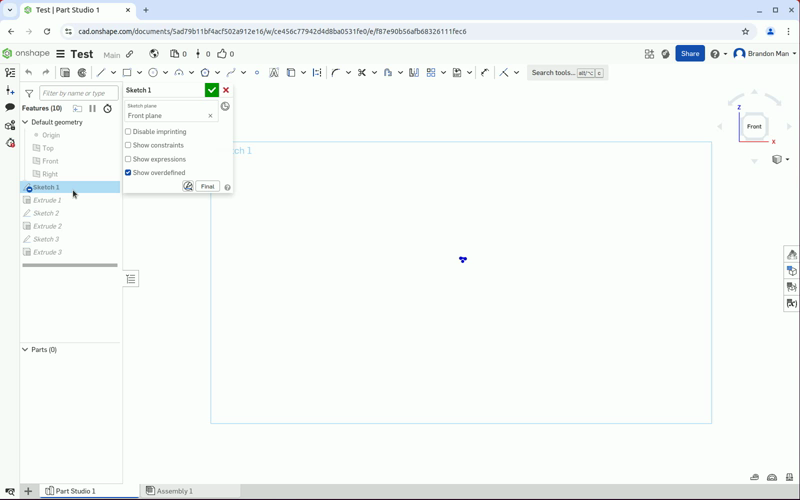
mouse_move(229, 92)
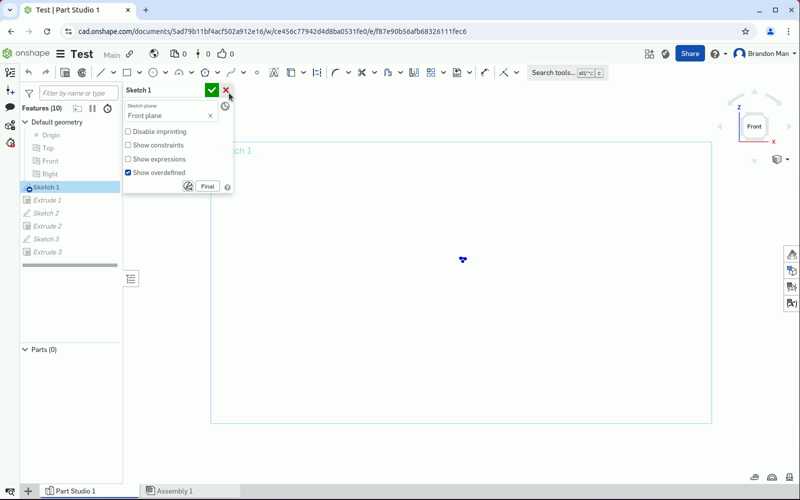
click(229, 92)
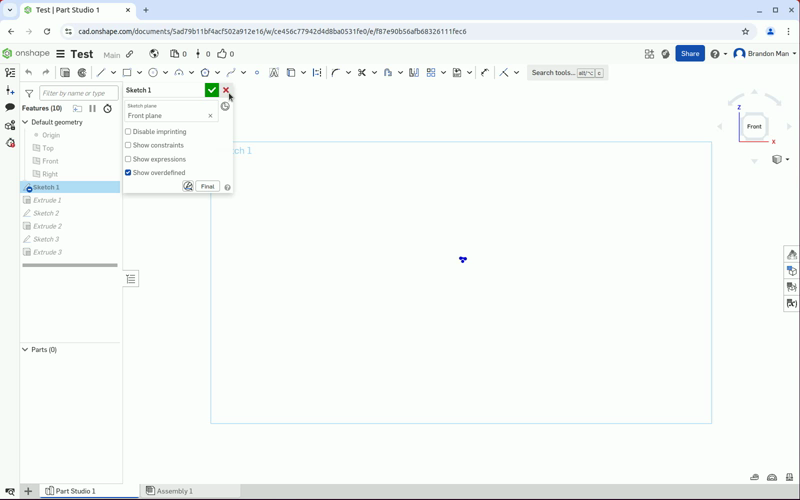
key(shift+s)
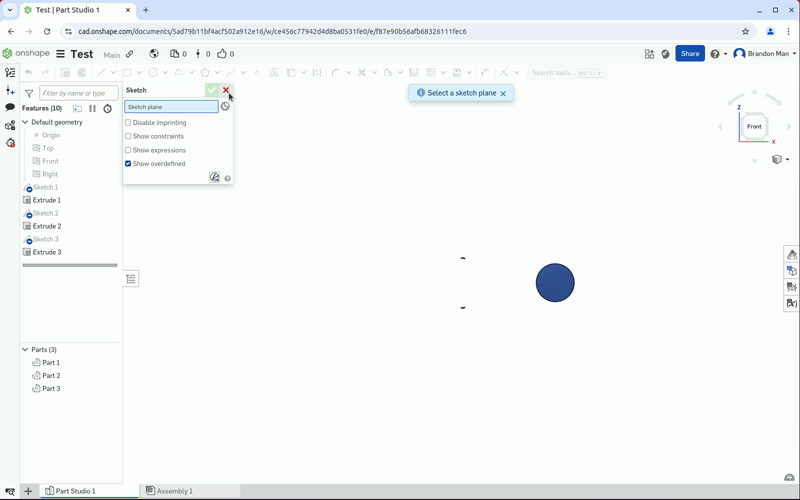
mouse_move(73, 163)
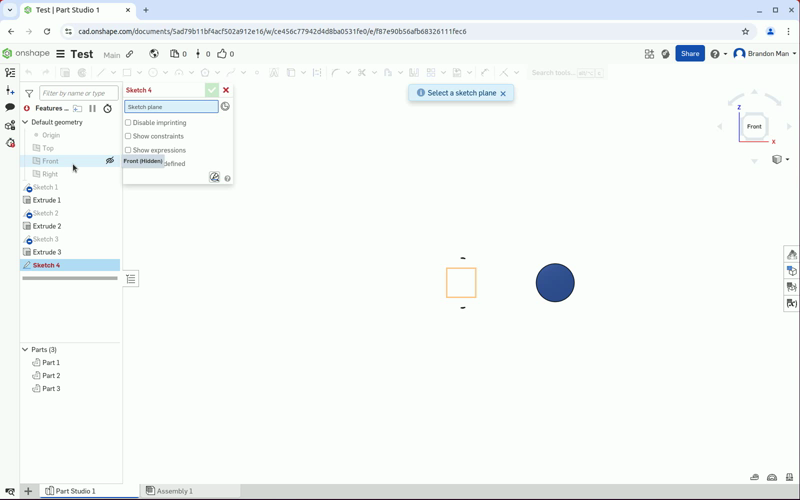
click(73, 163)
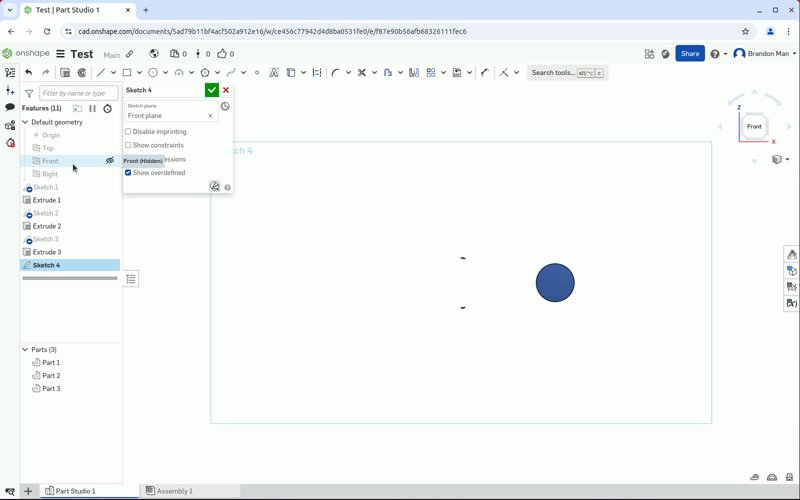
mouse_move(73, 352)
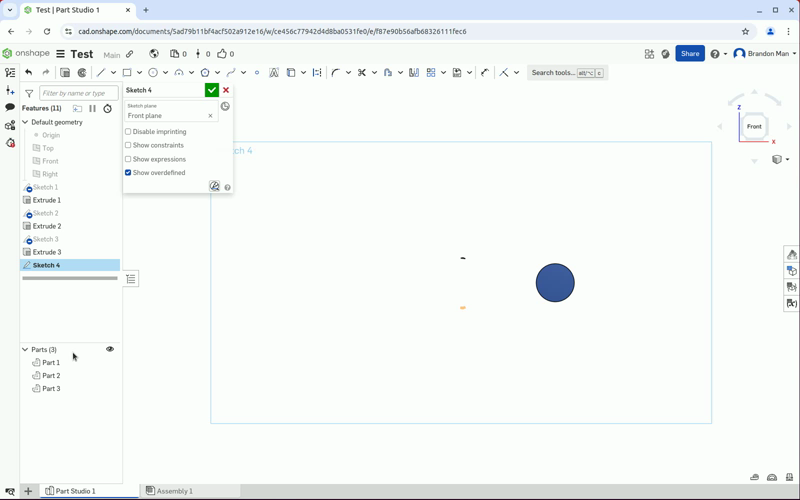
key(y)
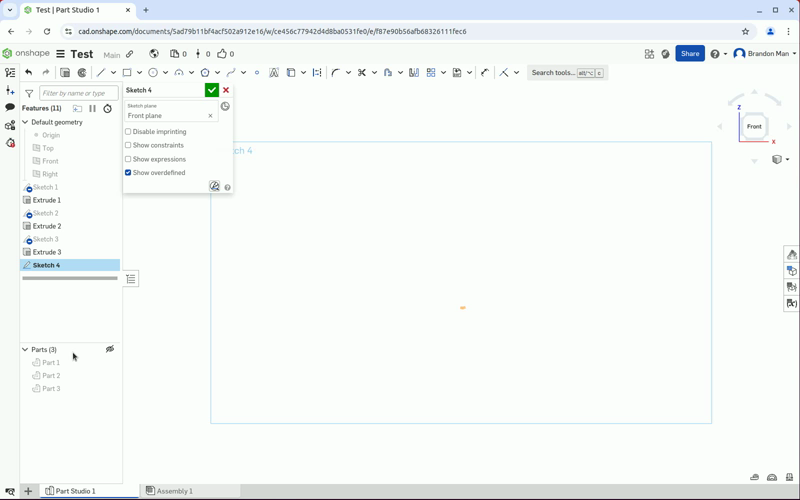
key(l)
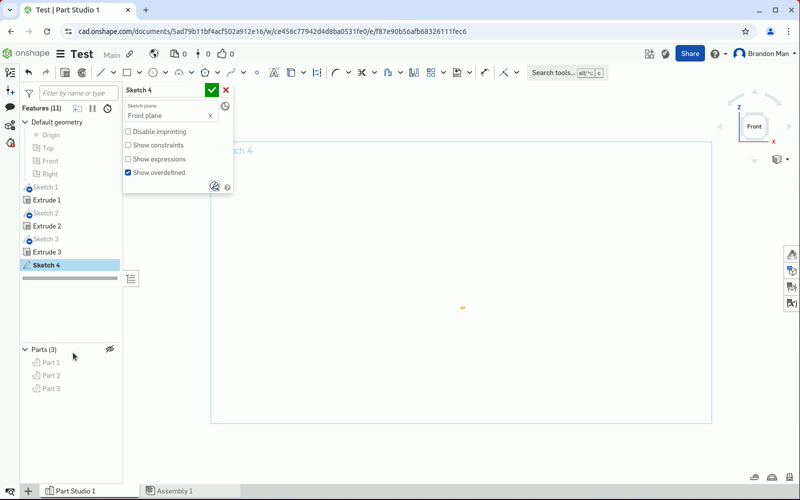
key_down(shift)
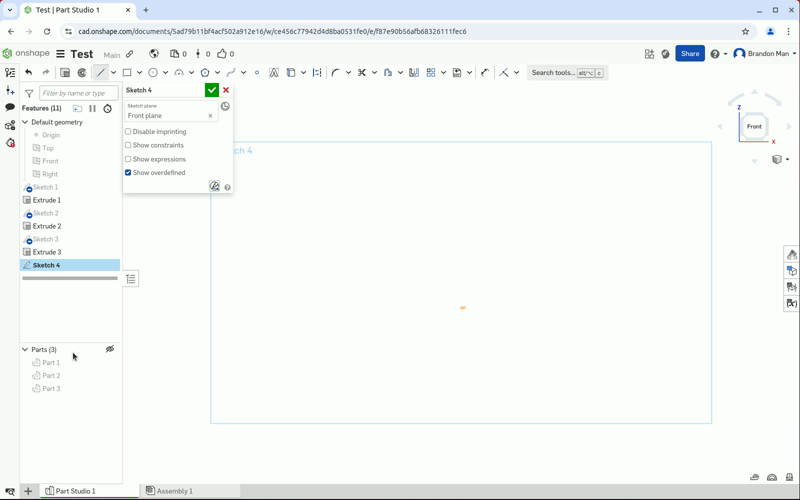
mouse_move(464, 307)
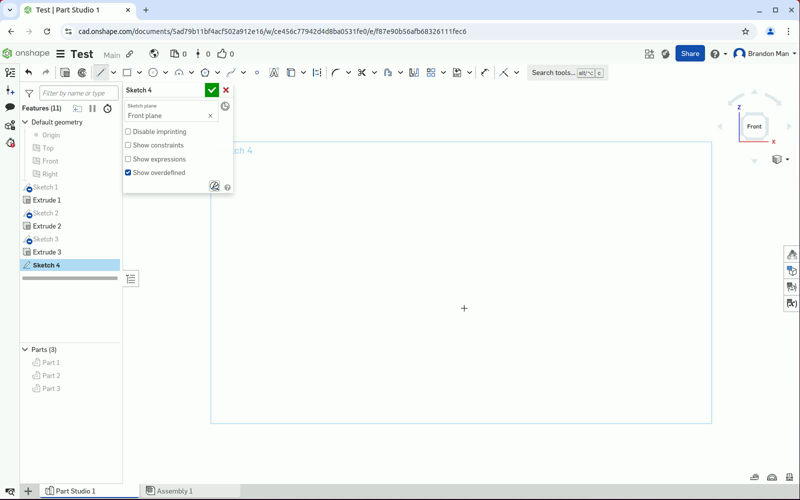
click(464, 307)
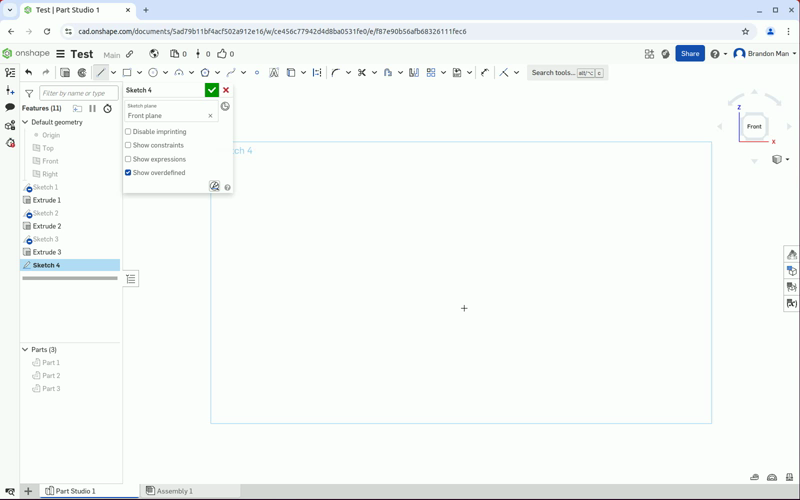
key_up(shift)
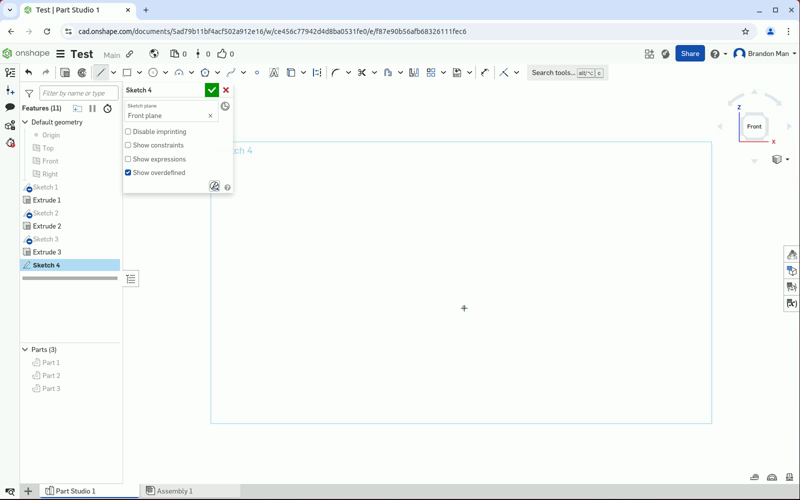
key_down(shift)
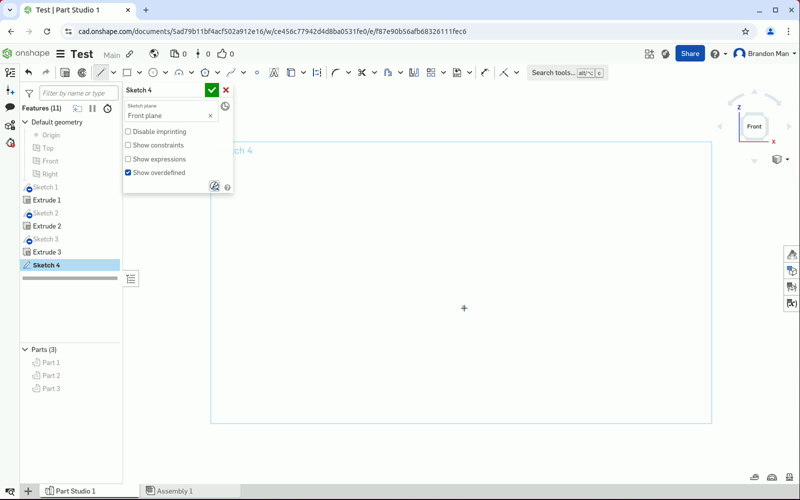
mouse_move(555, 301)
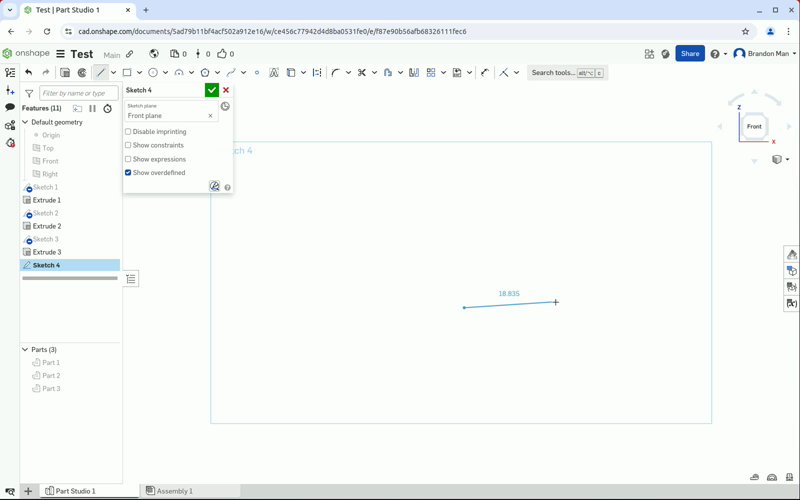
click(555, 301)
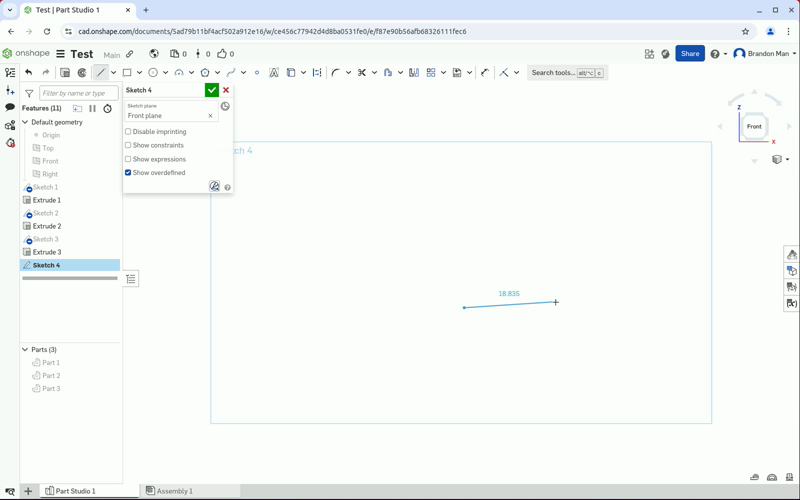
key_up(shift)
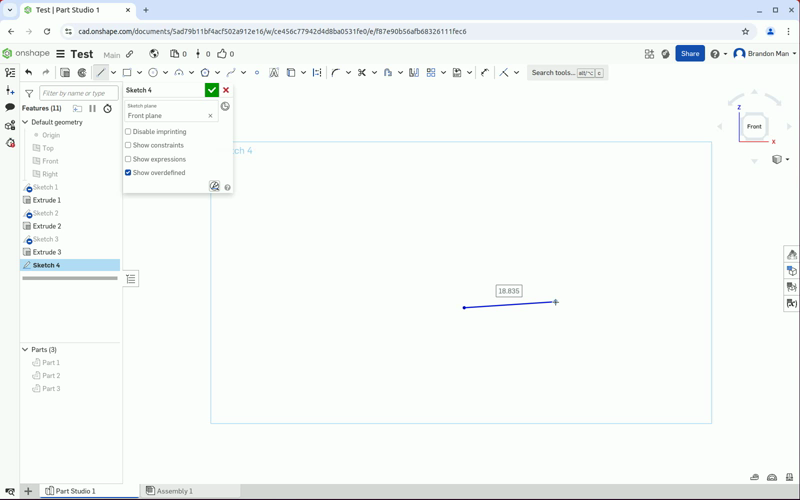
key(esc)
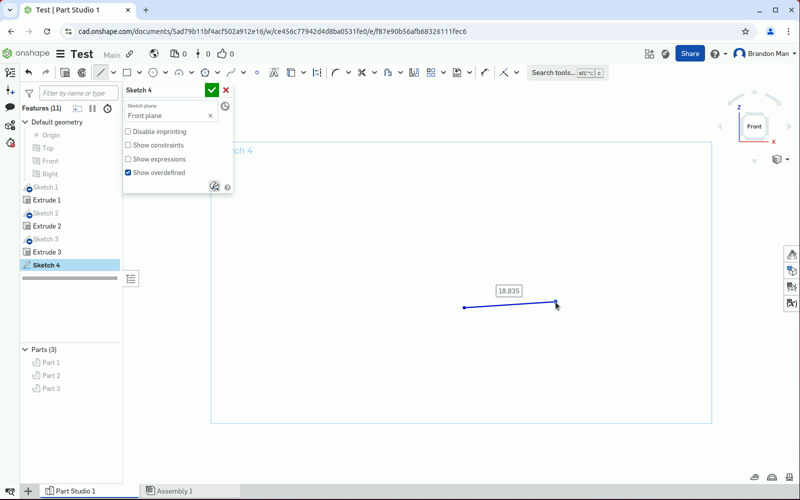
key(a)
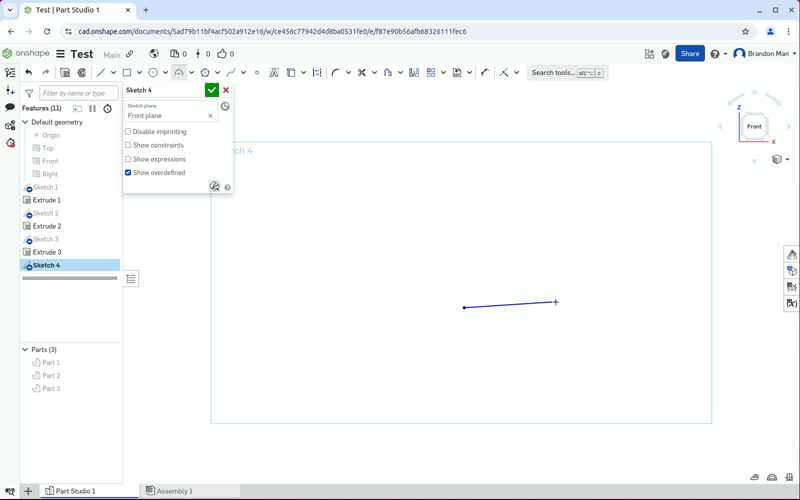
mouse_move(555, 301)
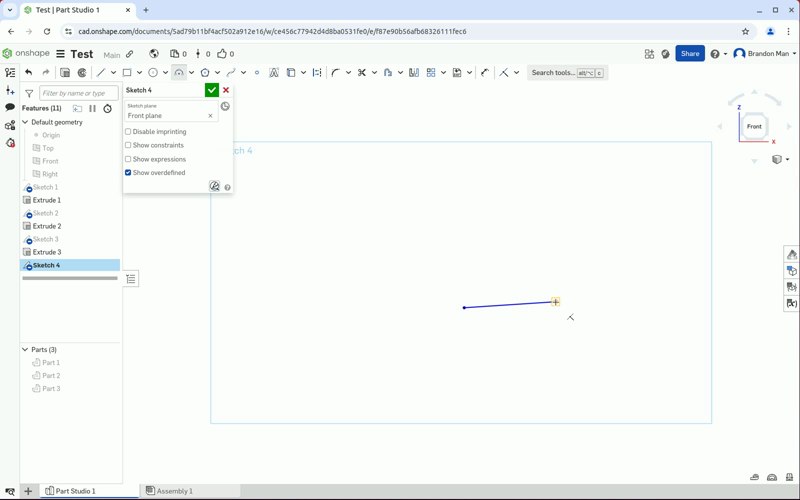
click(555, 301)
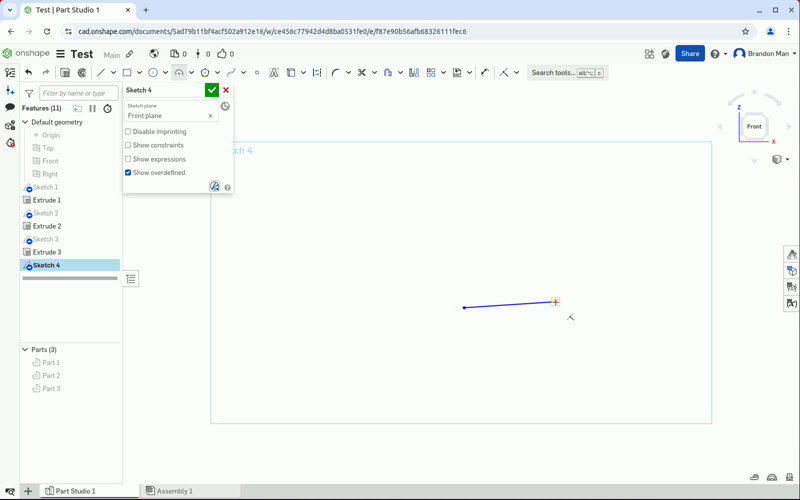
key_down(shift)
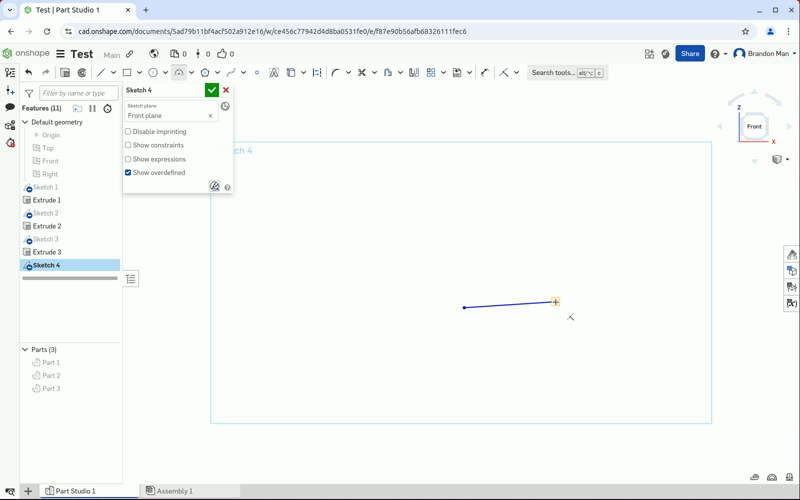
mouse_move(555, 264)
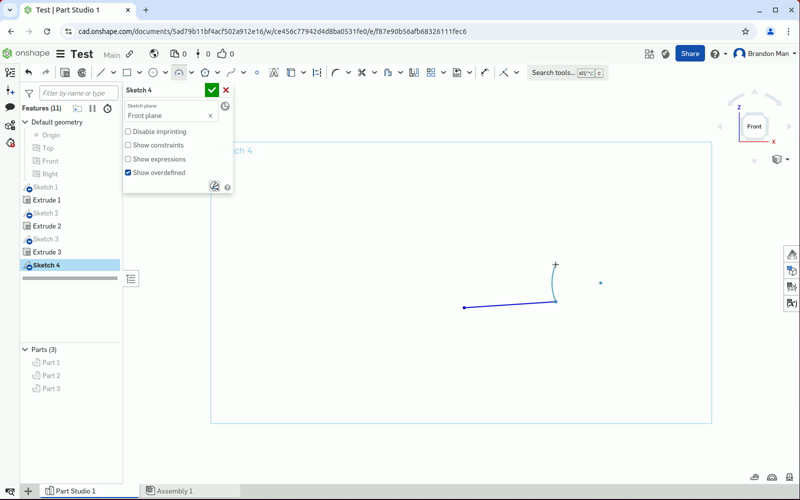
click(555, 264)
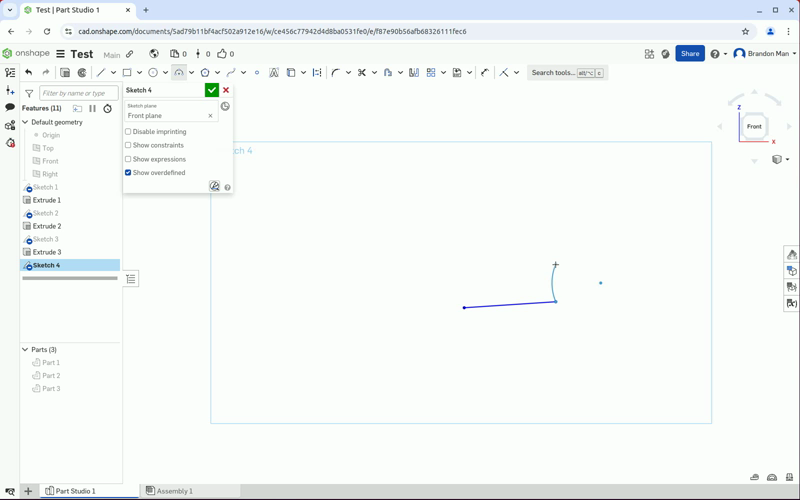
mouse_move(535, 282)
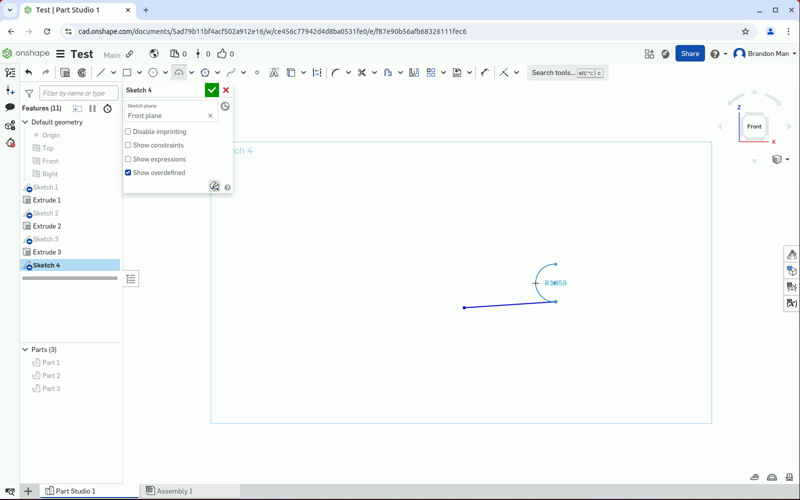
click(535, 282)
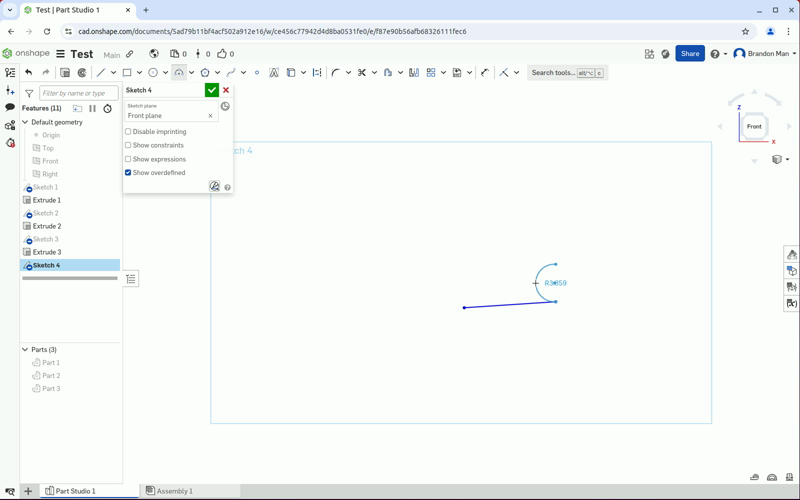
key_up(shift)
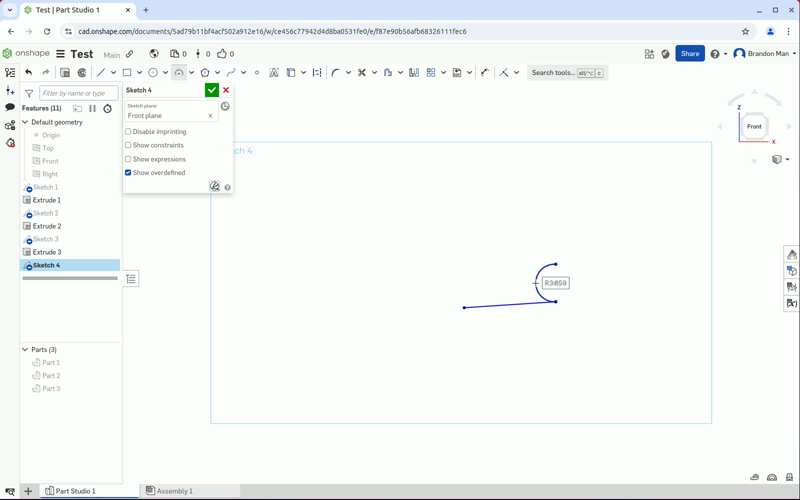
key(esc)
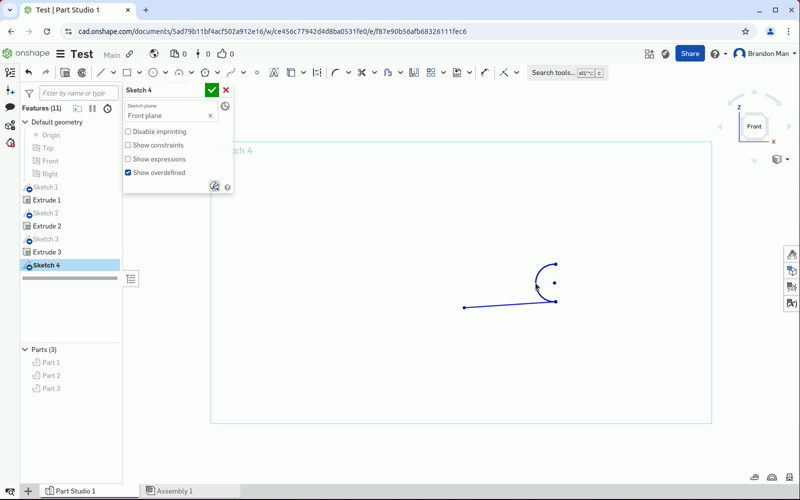
key(l)
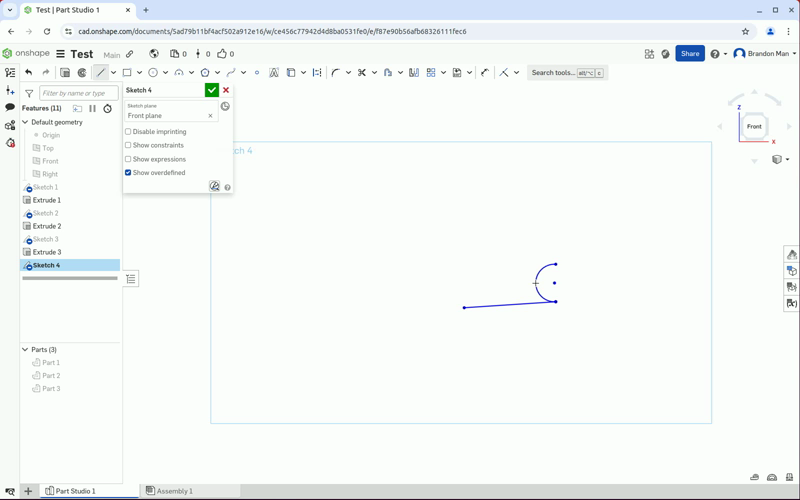
mouse_move(555, 264)
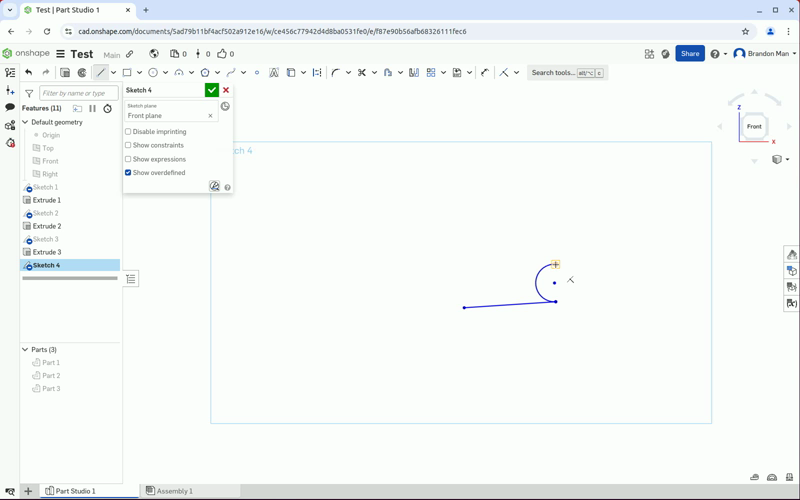
click(555, 264)
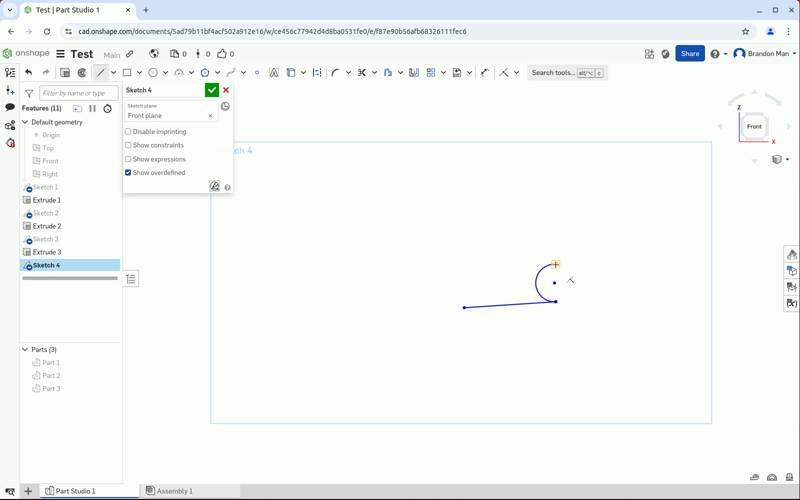
key_down(shift)
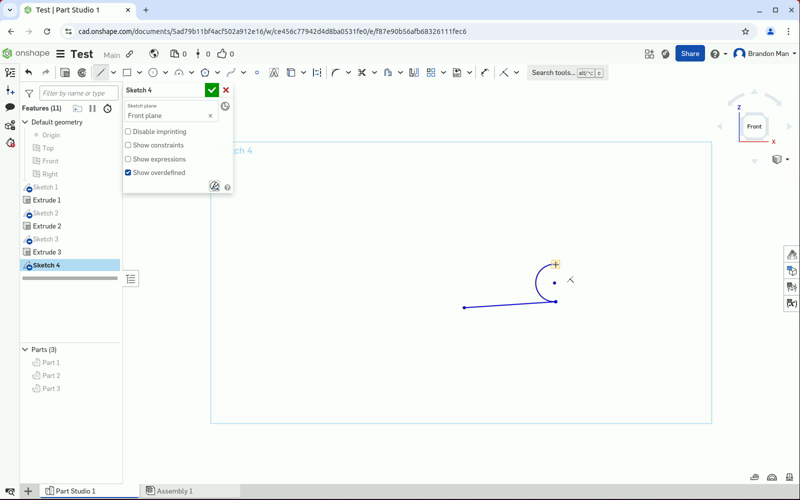
mouse_move(464, 258)
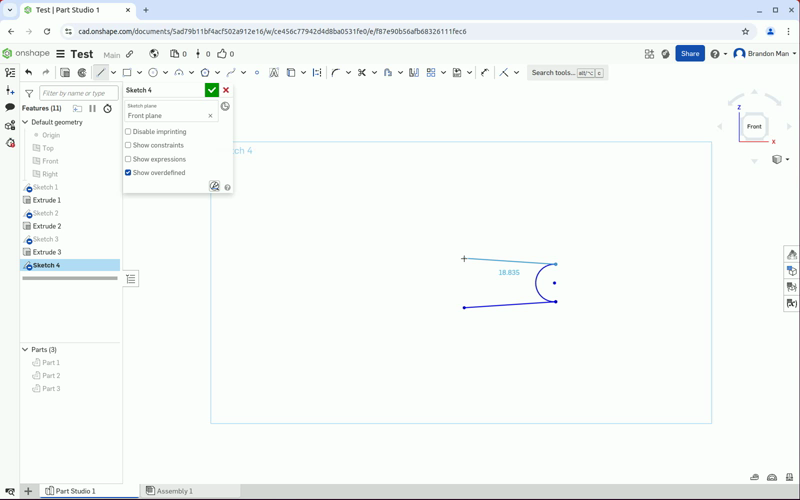
click(464, 258)
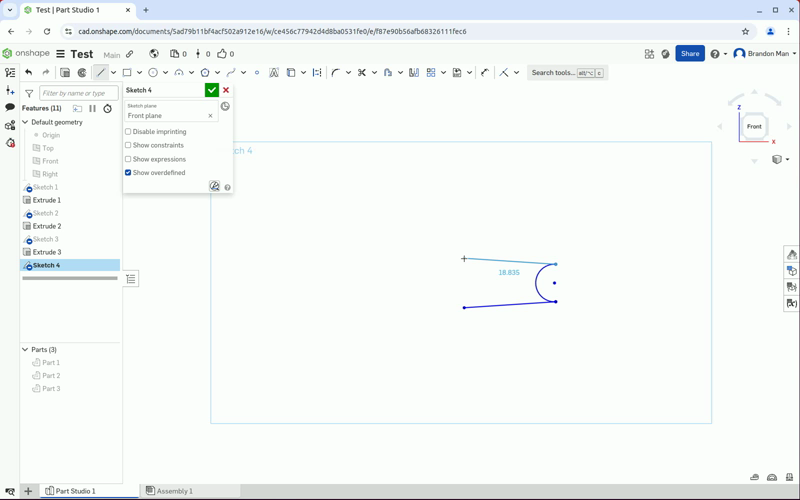
key_up(shift)
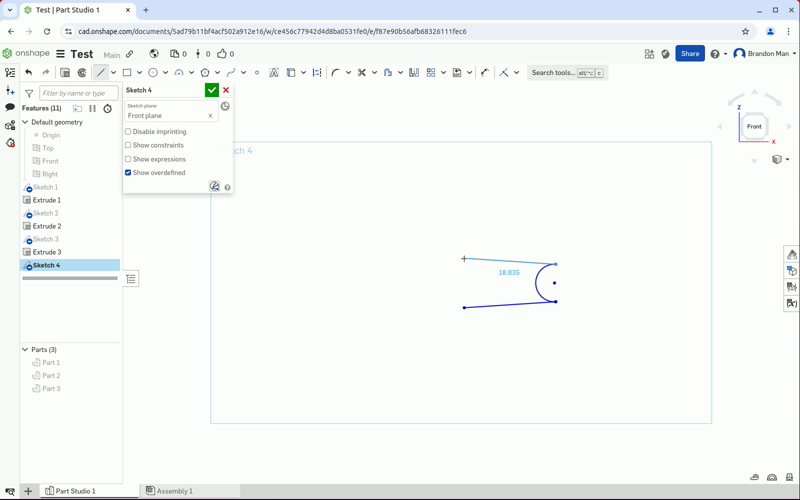
key(esc)
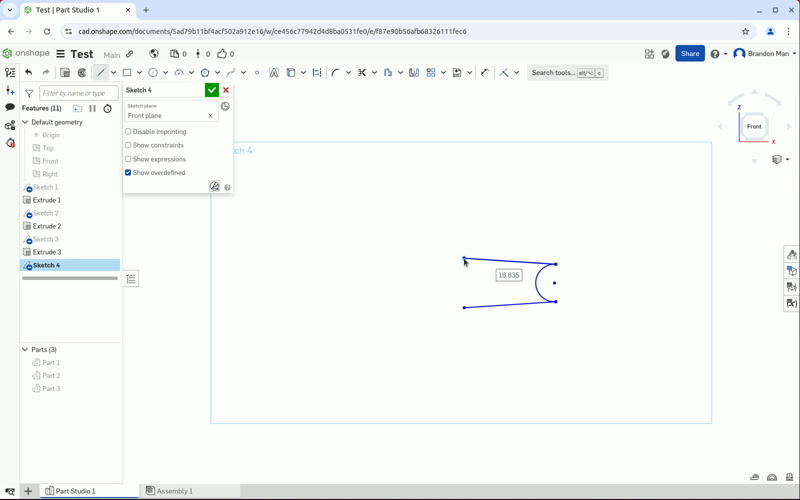
key(a)
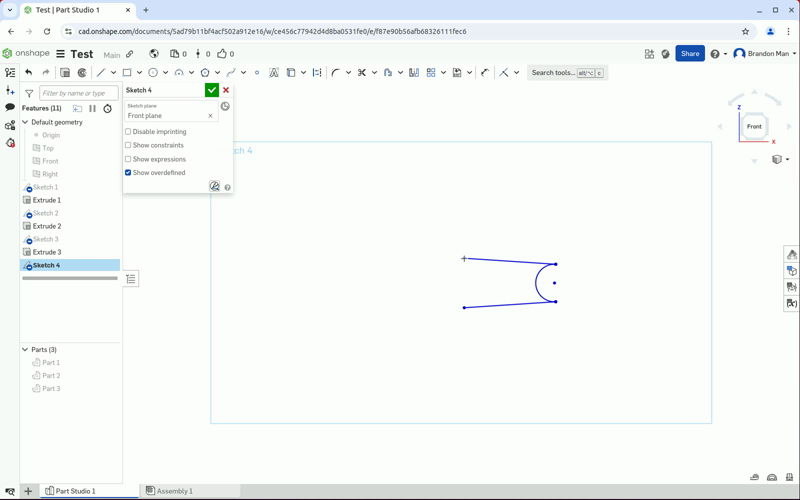
mouse_move(464, 258)
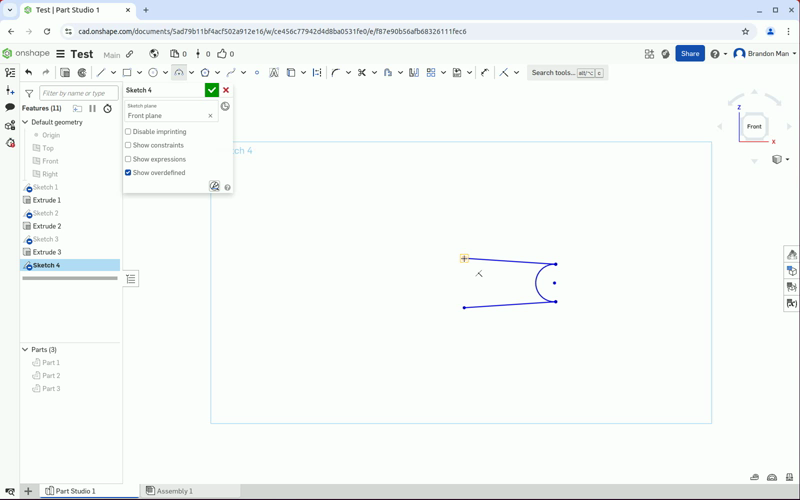
click(464, 258)
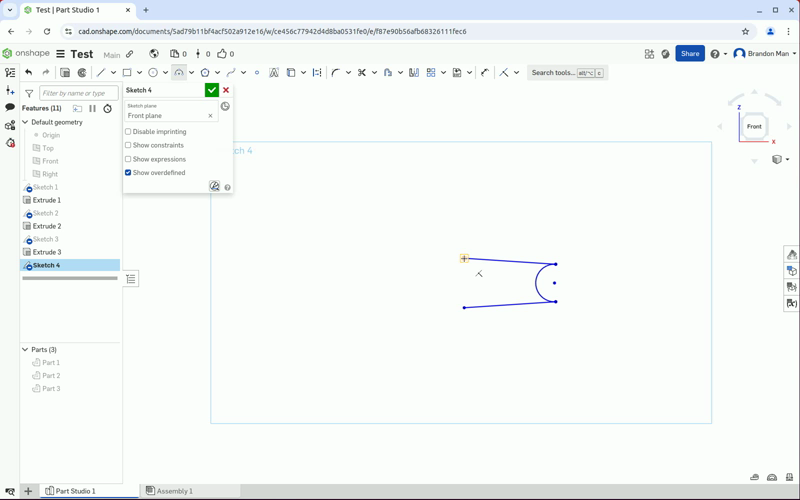
mouse_move(464, 307)
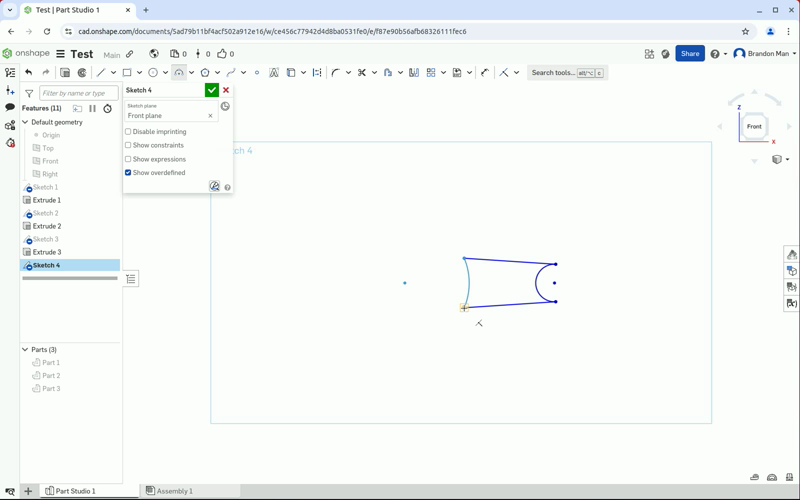
click(464, 307)
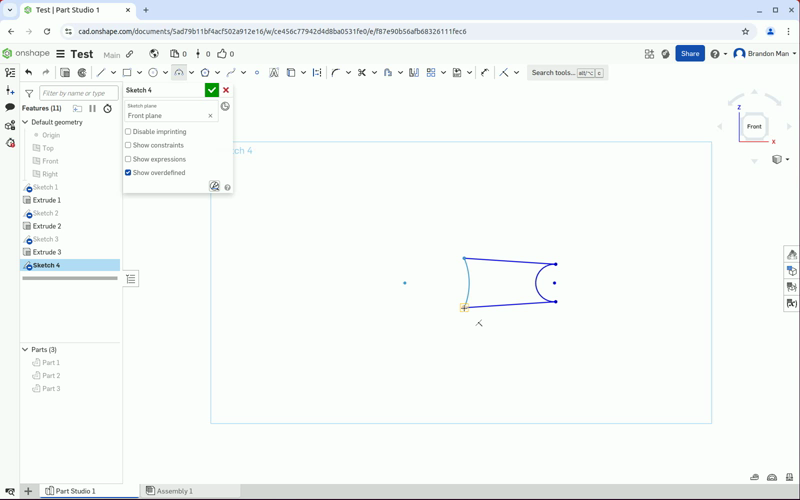
key_down(shift)
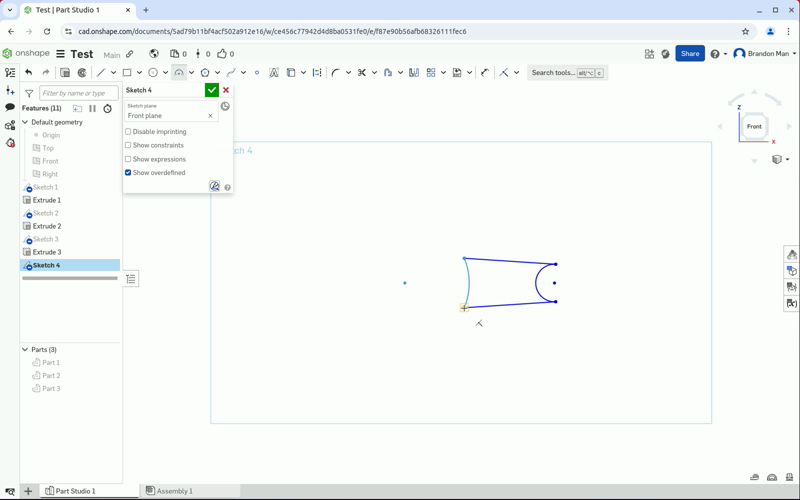
mouse_move(485, 282)
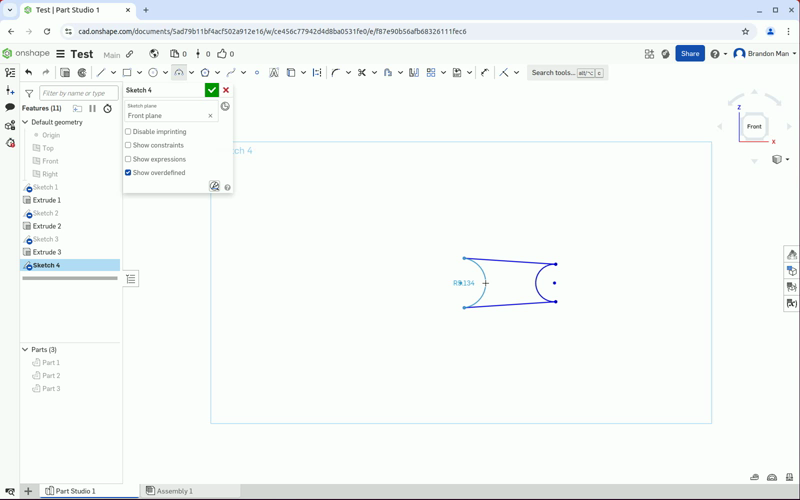
click(485, 282)
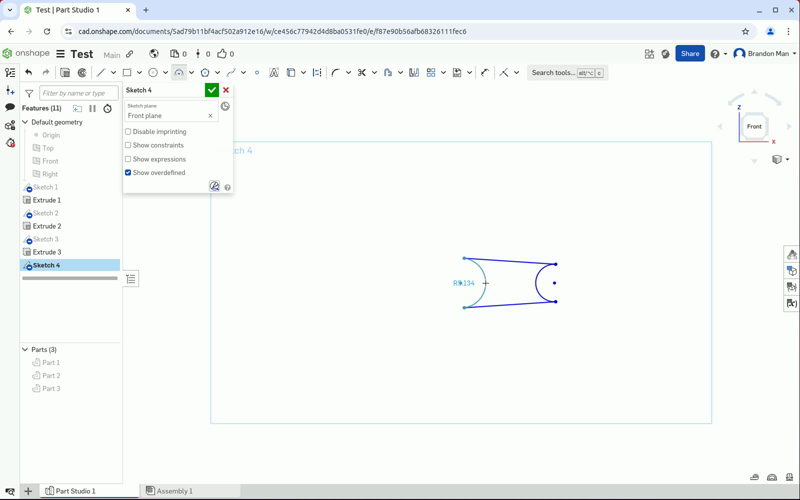
key_up(shift)
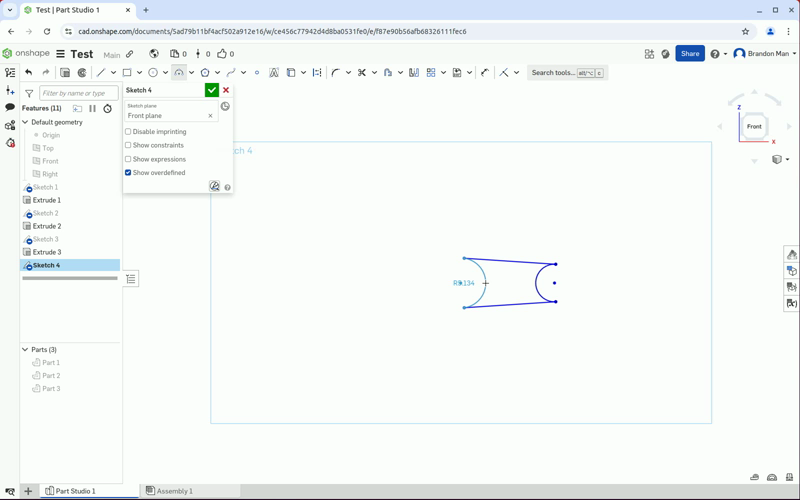
key(esc)
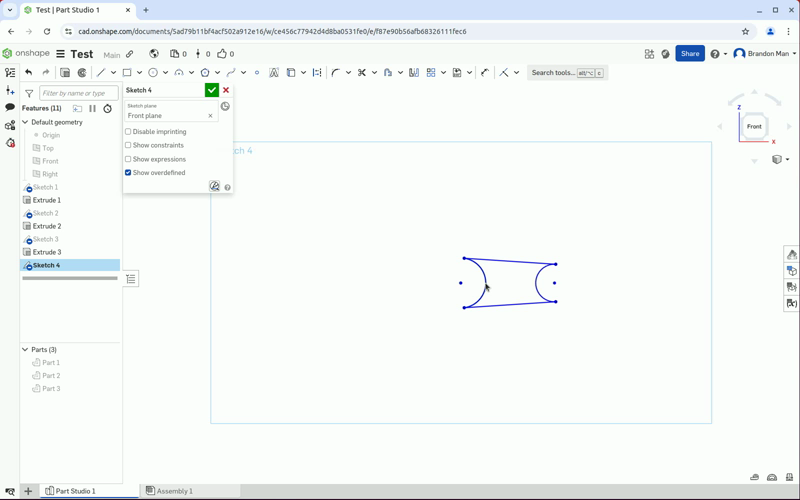
mouse_move(524, 267)
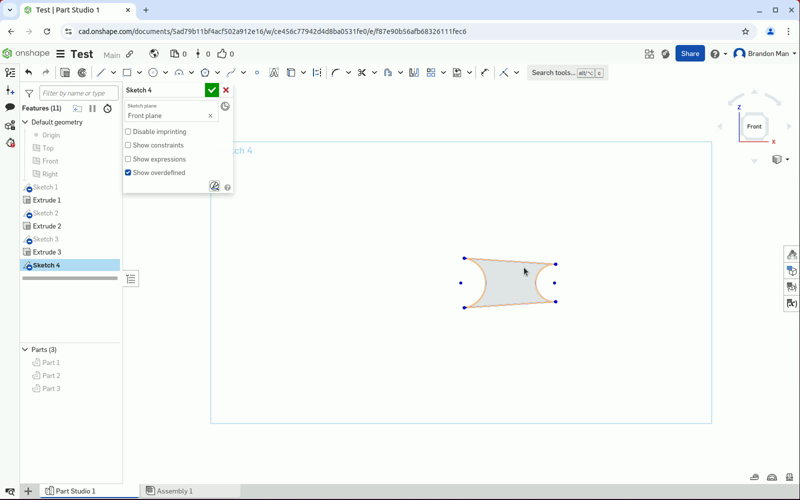
click(524, 267)
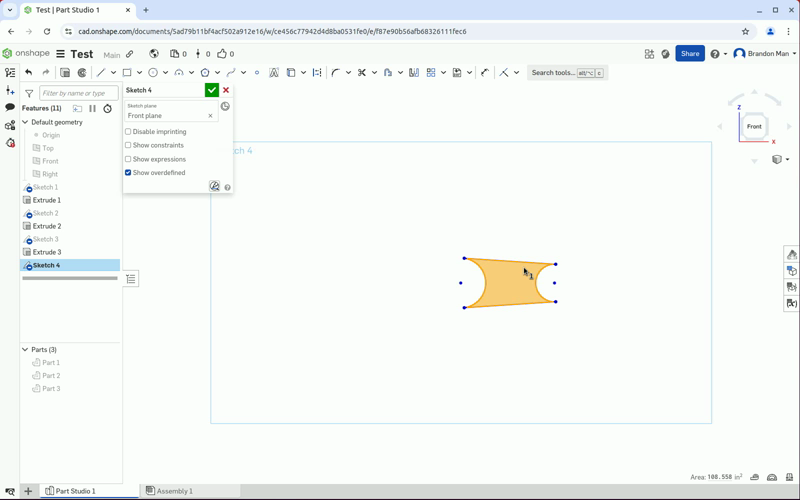
mouse_move(73, 352)
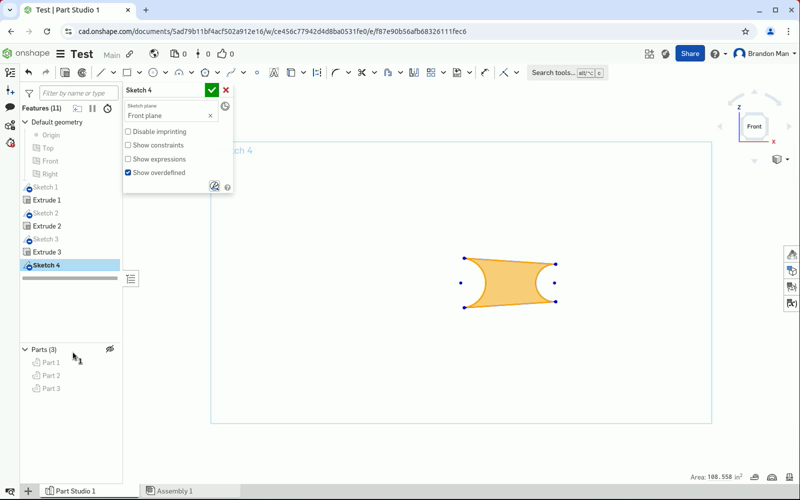
key(shift+y)
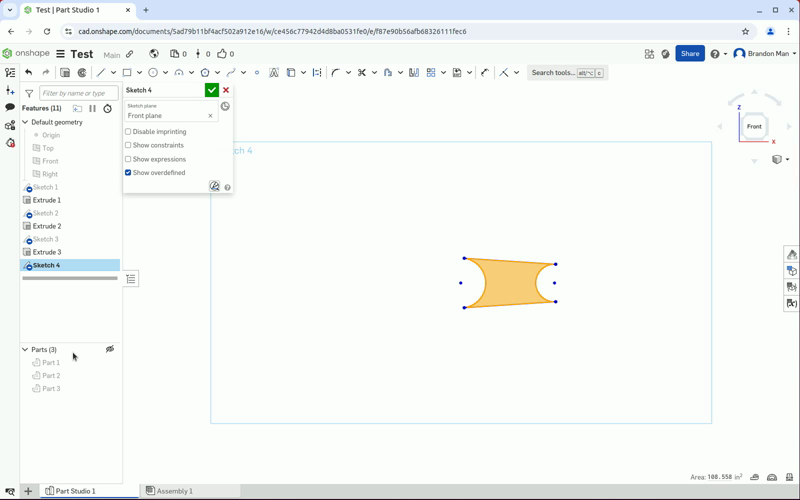
key(shift+e)
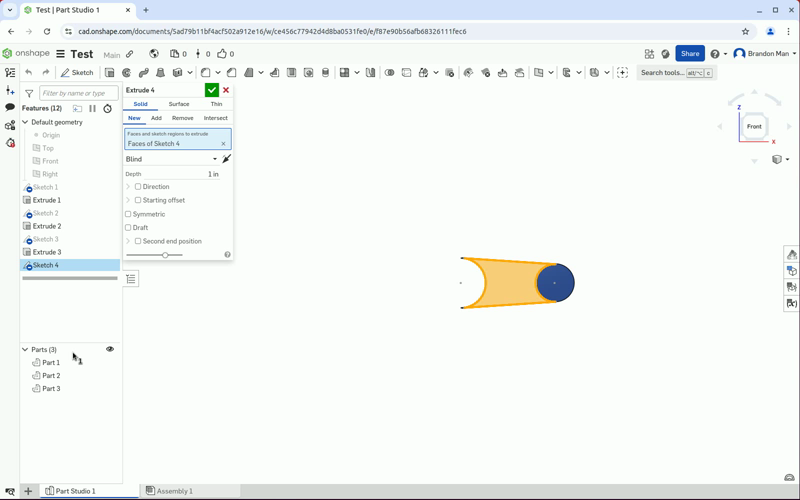
mouse_move(143, 106)
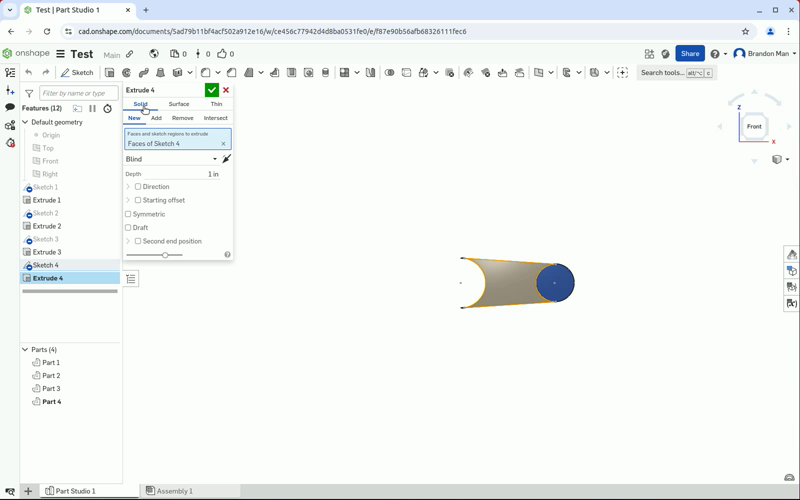
click(143, 106)
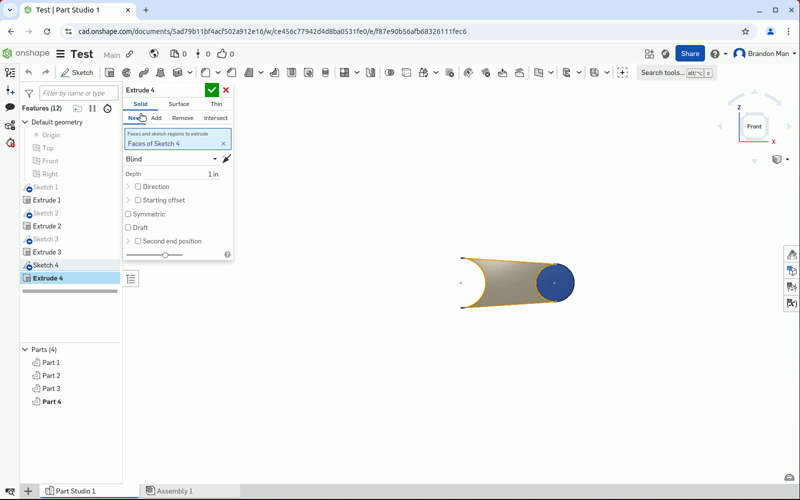
mouse_move(137, 120)
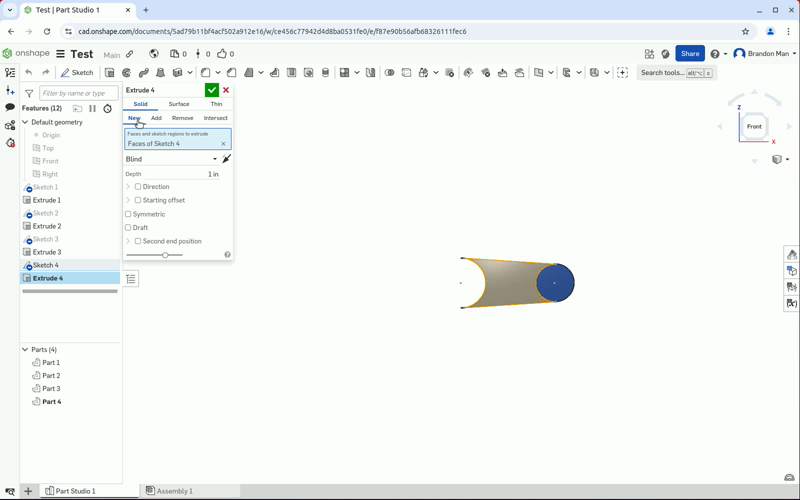
click(137, 120)
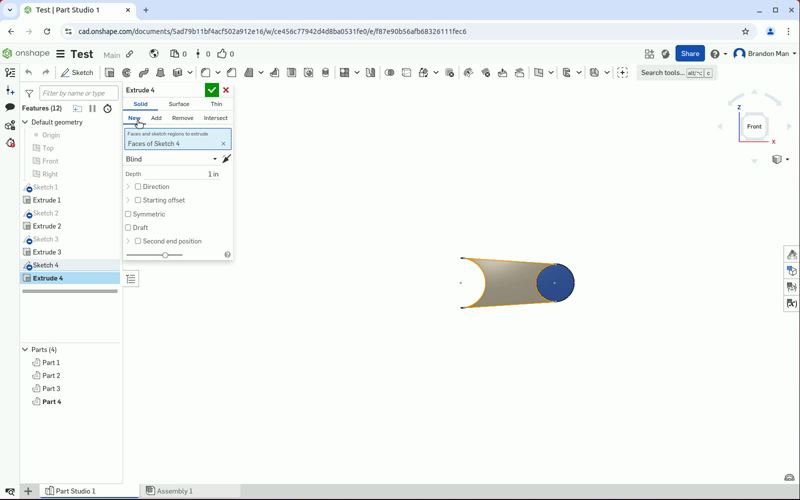
key(tab, 4)
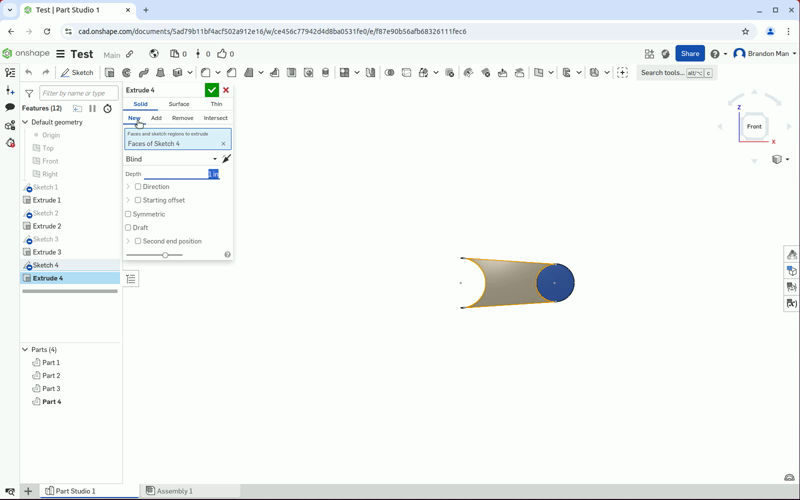
text(-10.351)
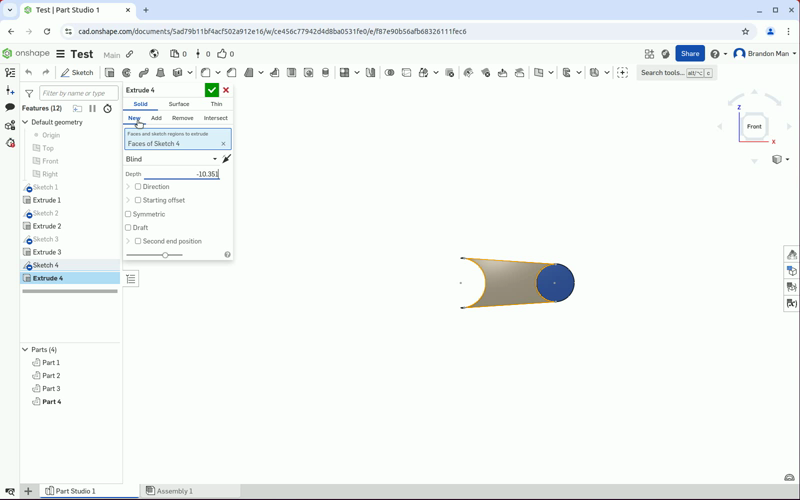
key(enter)
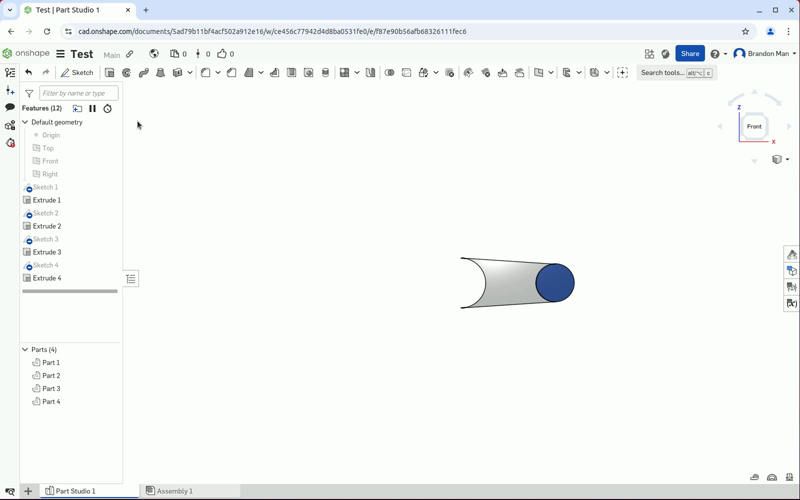
key(shift+h)
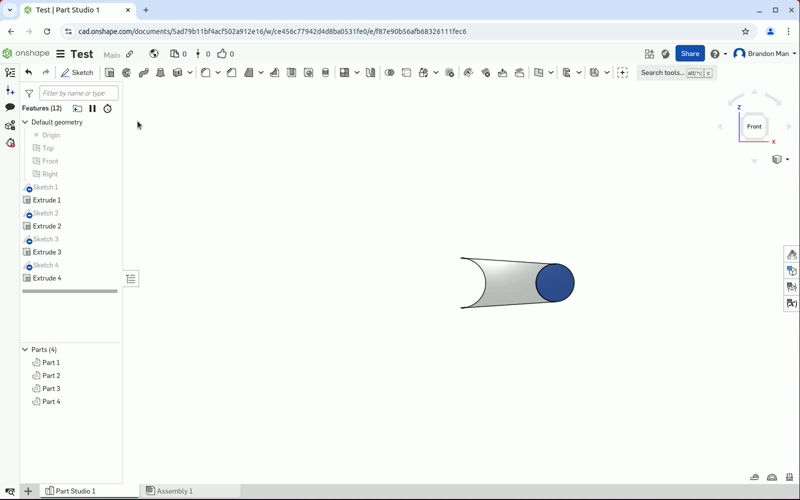
key(shift+h)
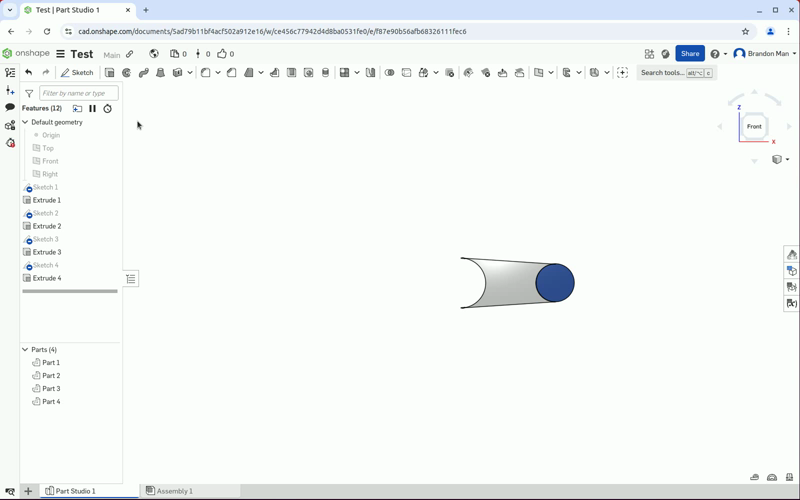
mouse_move(73, 189)
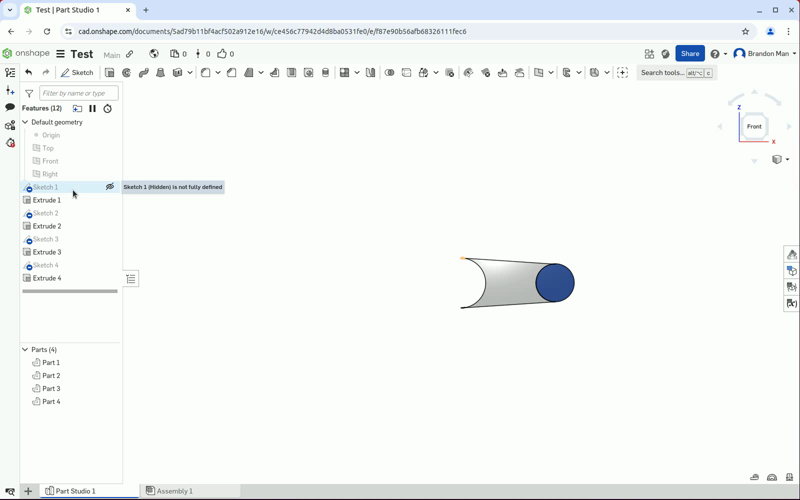
click(73, 189)
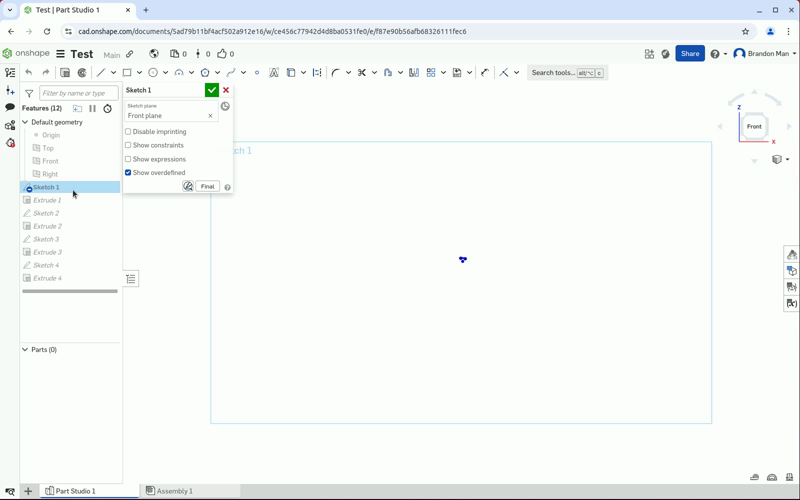
mouse_move(229, 92)
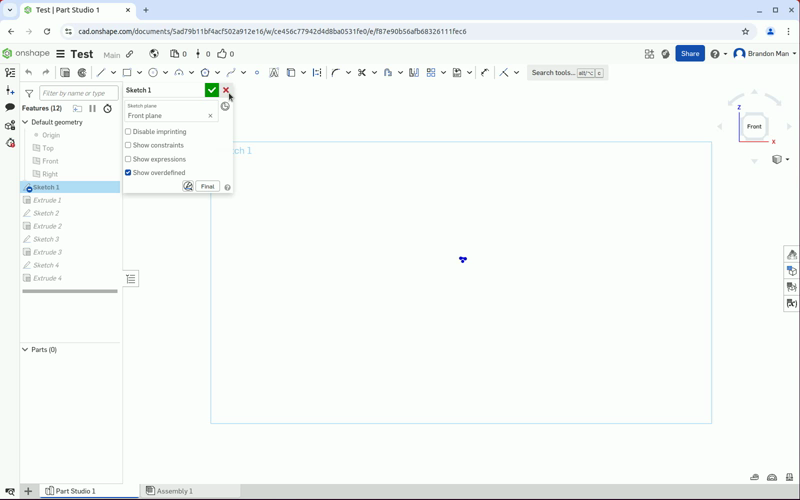
click(229, 92)
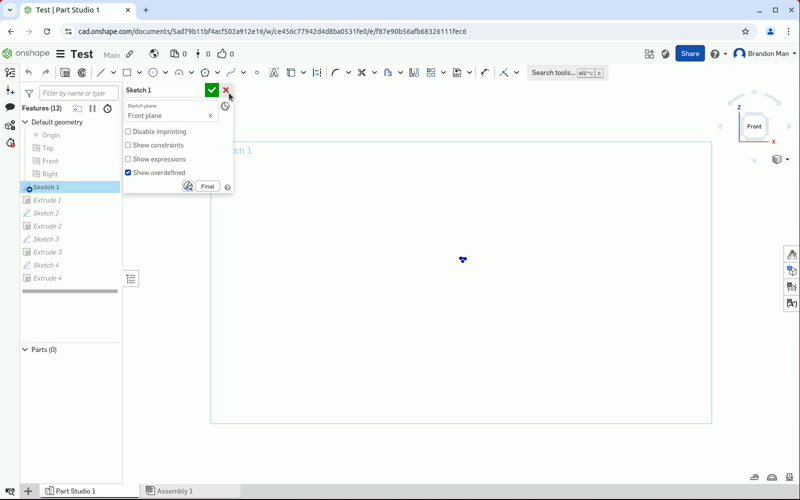
key(shift+s)
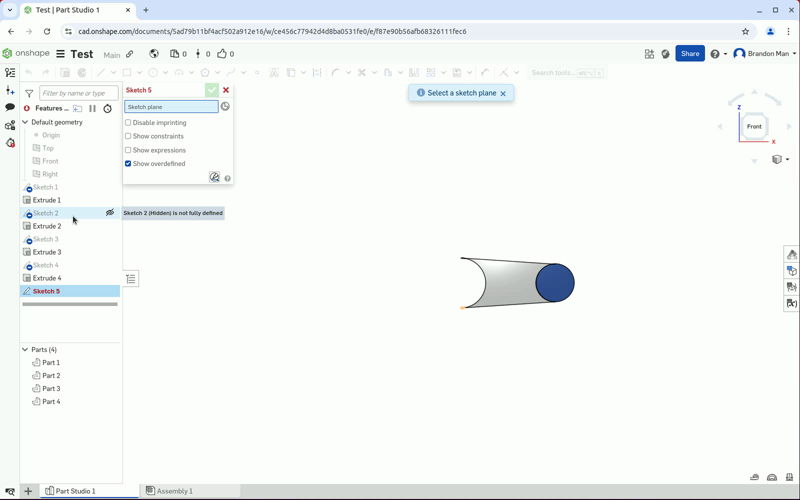
scroll(3)
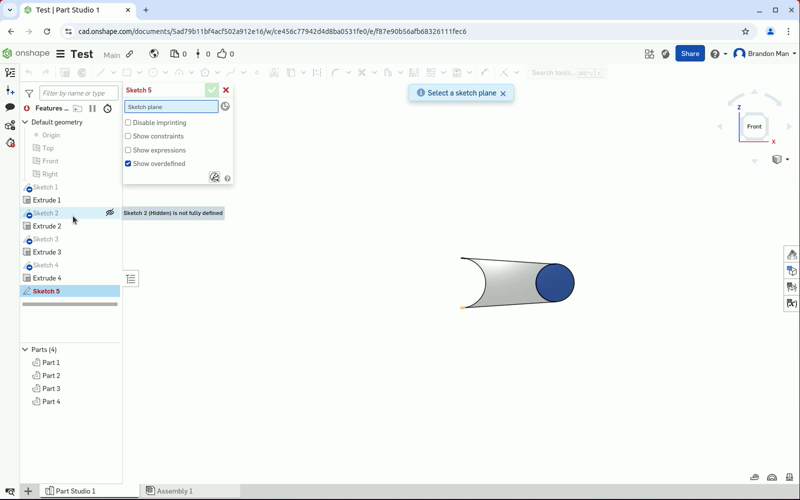
mouse_move(73, 163)
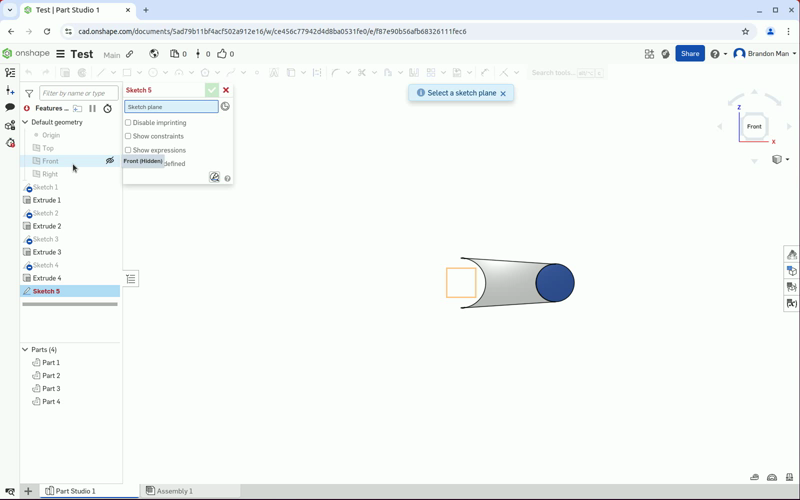
click(73, 163)
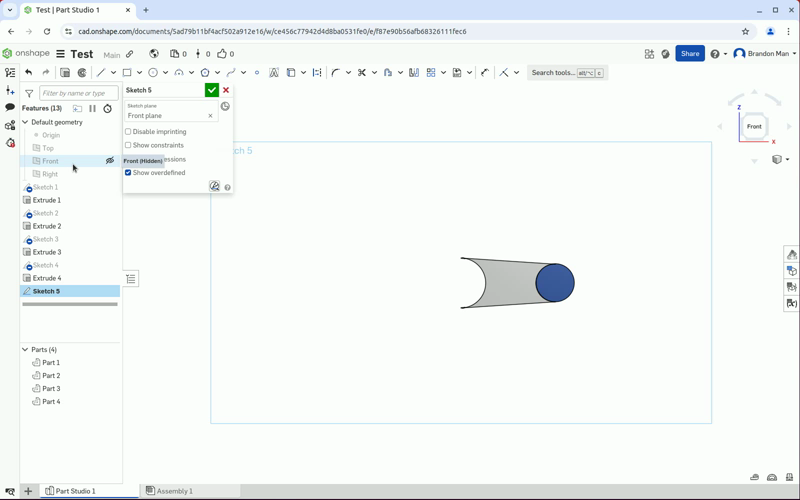
mouse_move(73, 352)
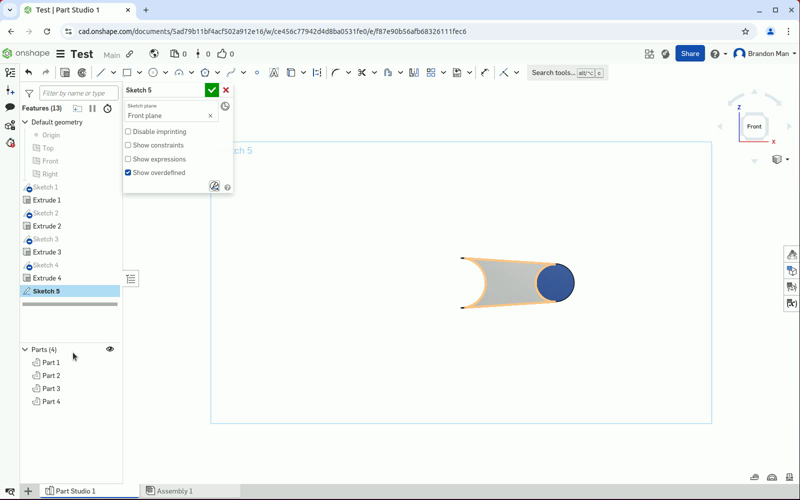
key(y)
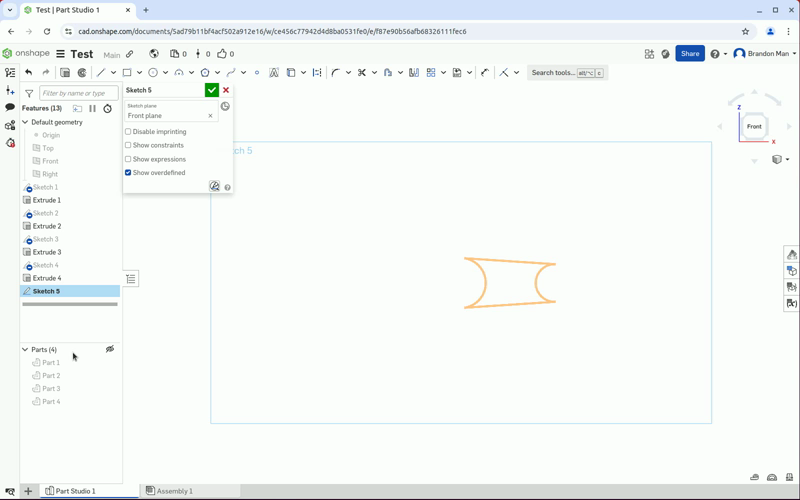
key(l)
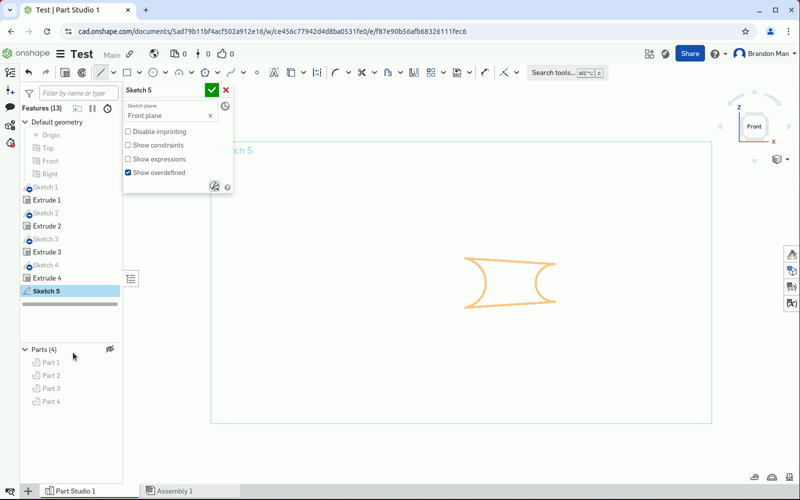
key_down(shift)
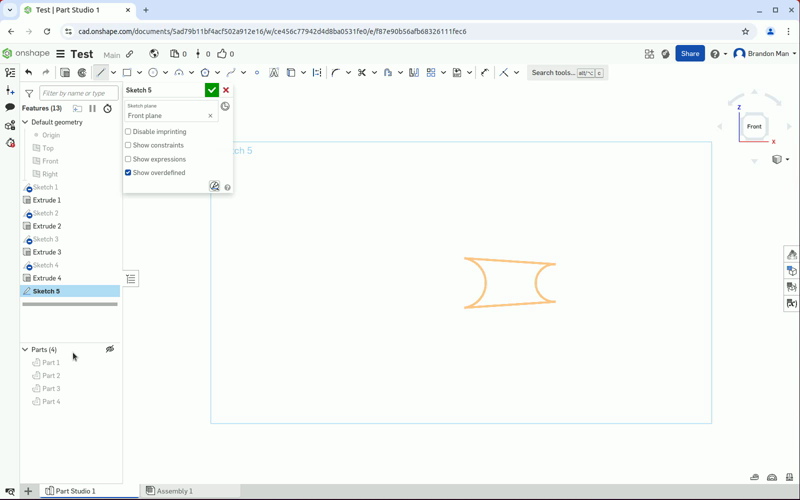
mouse_move(460, 307)
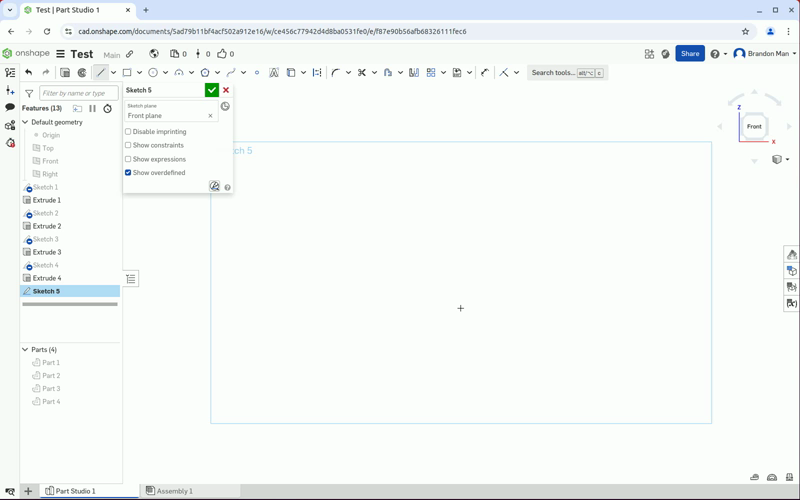
click(460, 307)
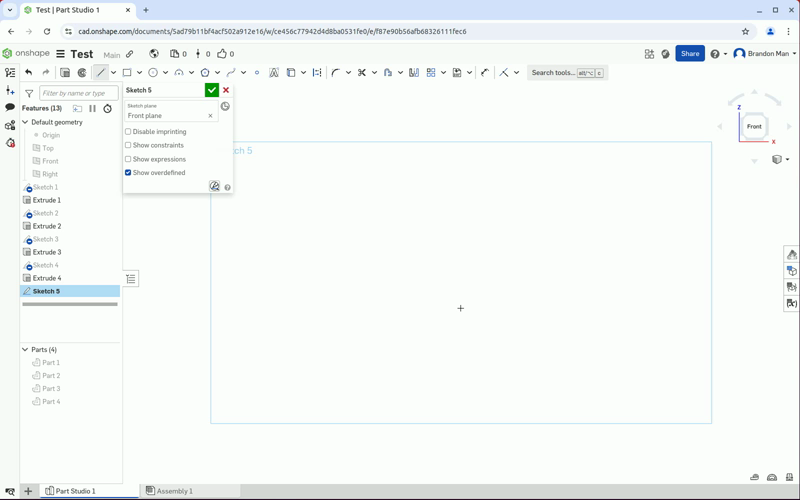
key_up(shift)
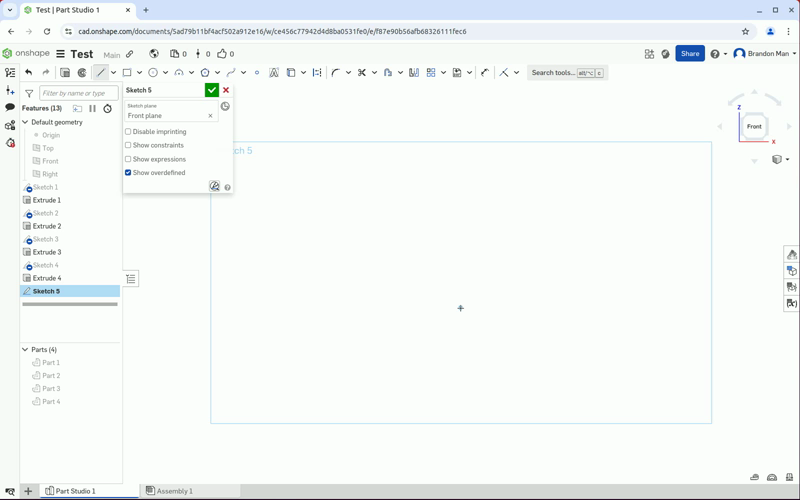
key_down(shift)
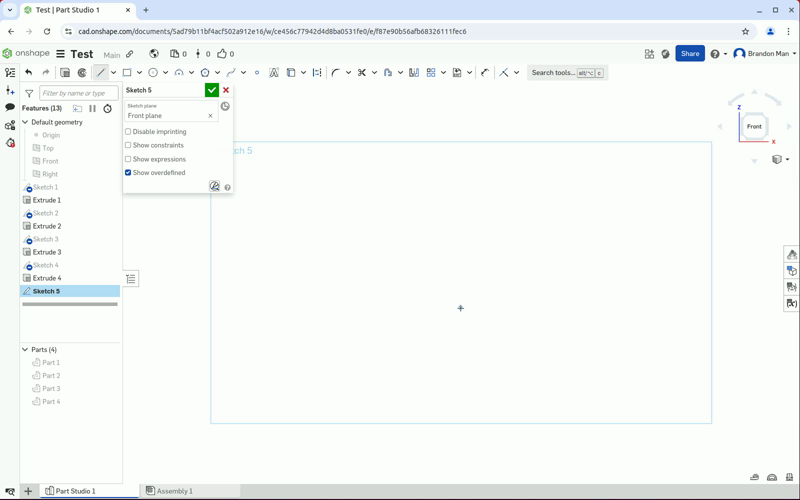
mouse_move(490, 307)
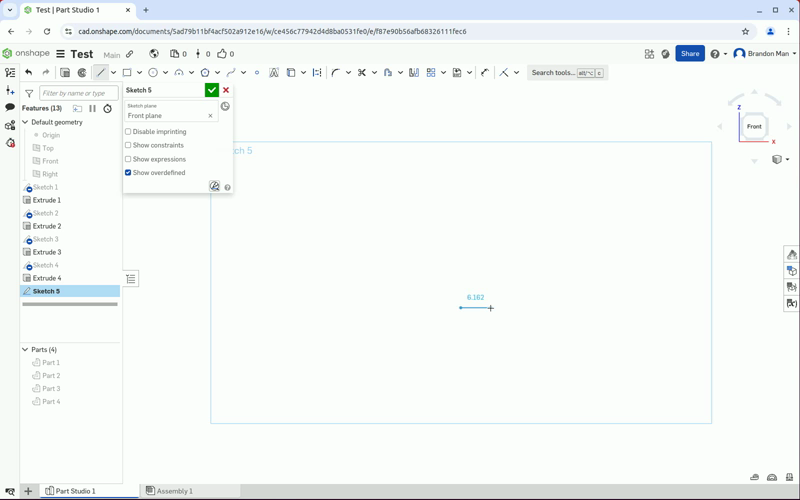
mouse_move(464, 307)
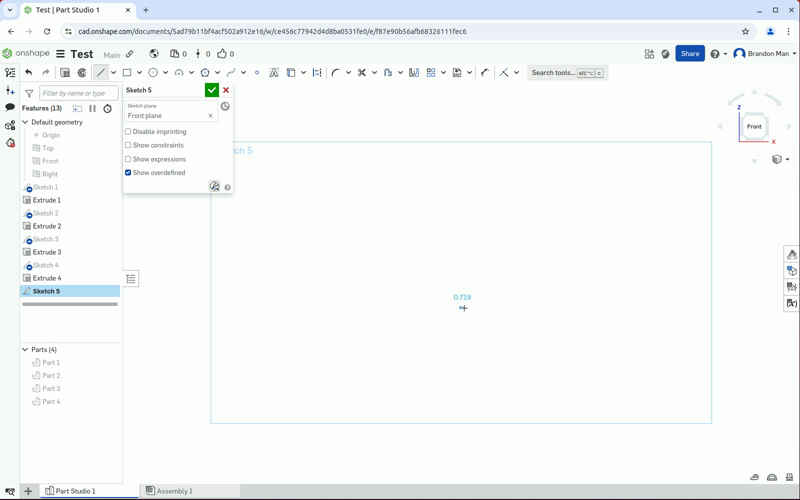
scroll(6)
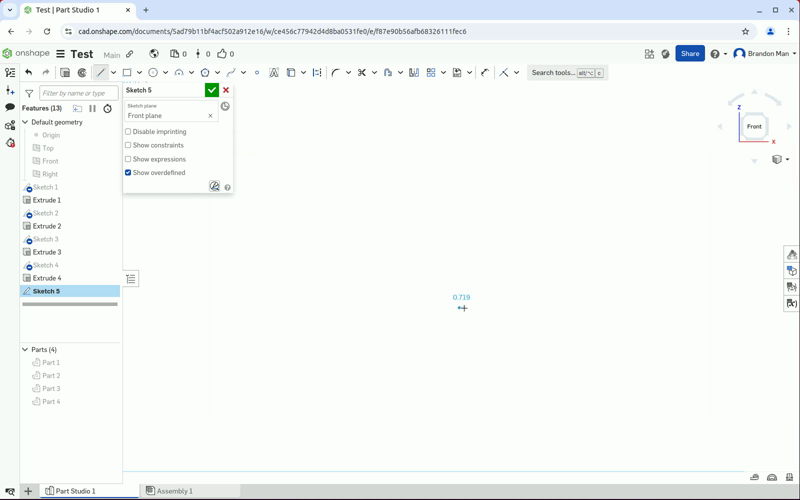
scroll(6)
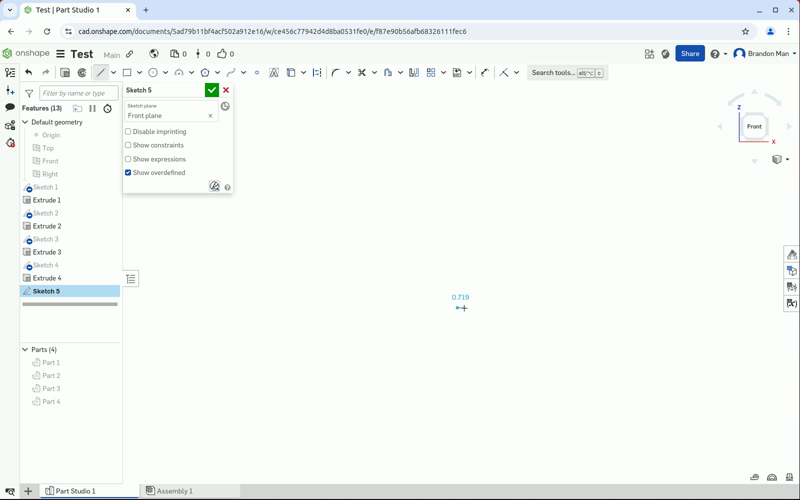
scroll(6)
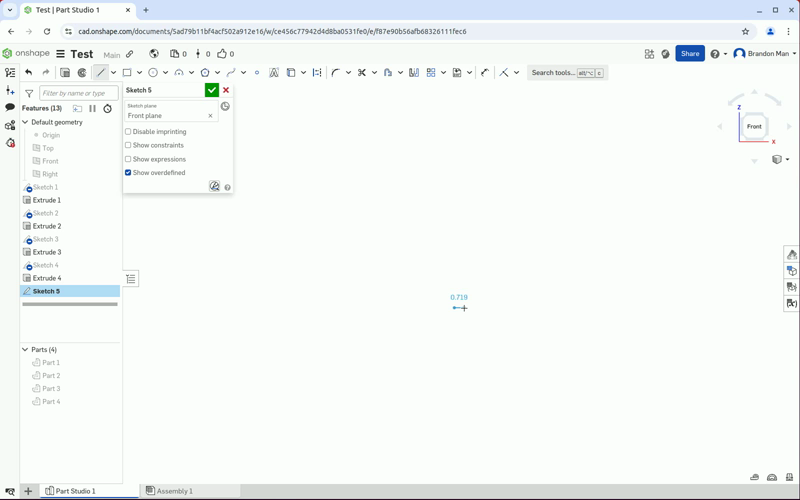
scroll(6)
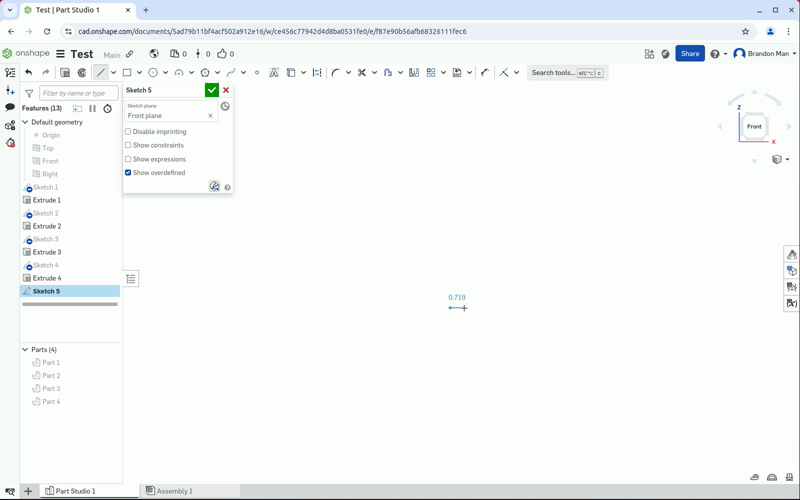
scroll(6)
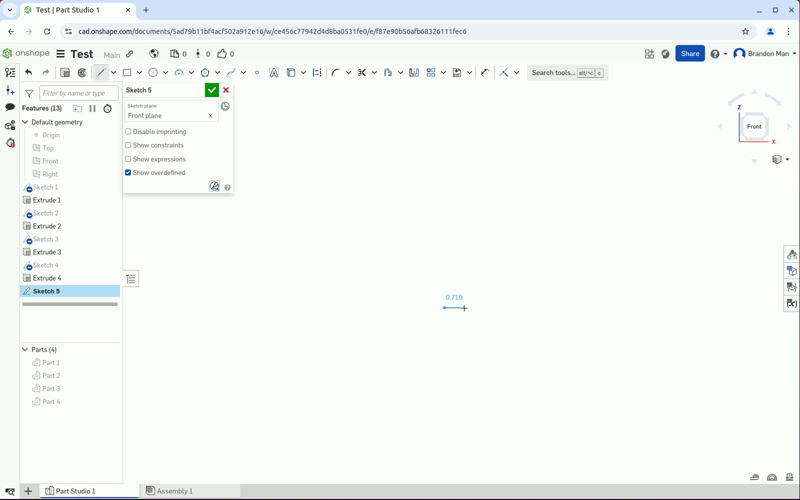
scroll(6)
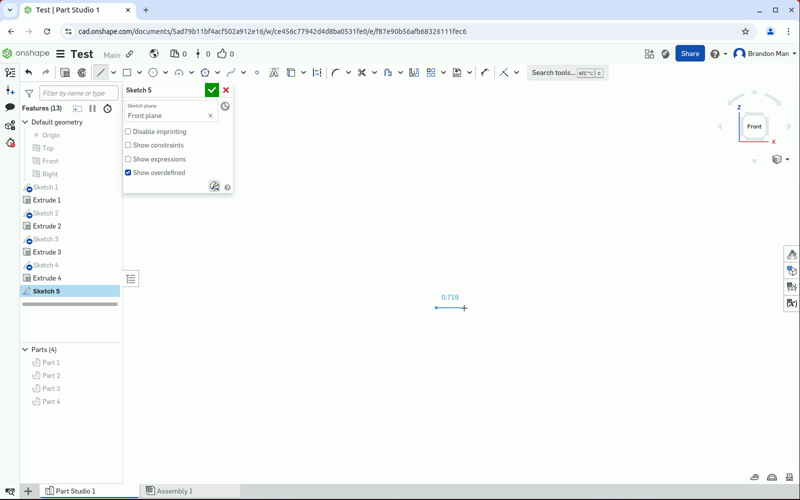
scroll(6)
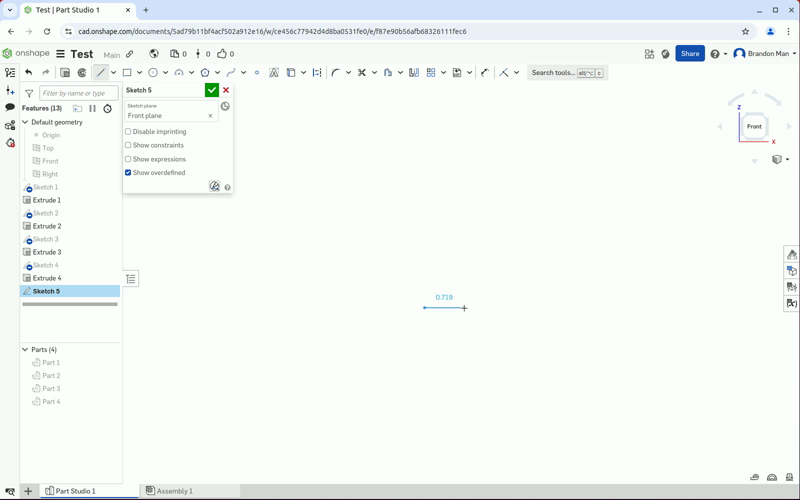
click(464, 307)
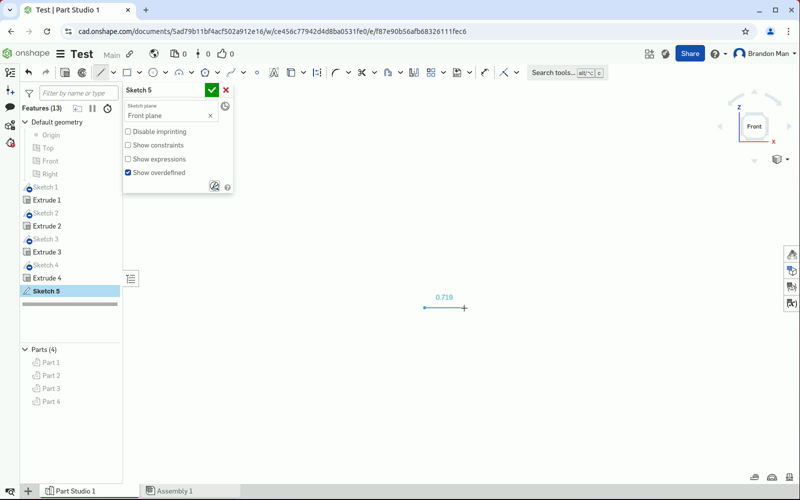
scroll(-6)
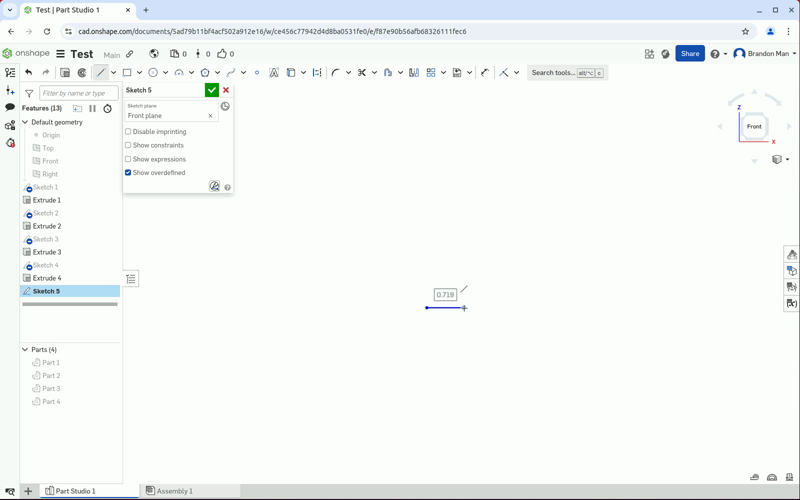
scroll(-6)
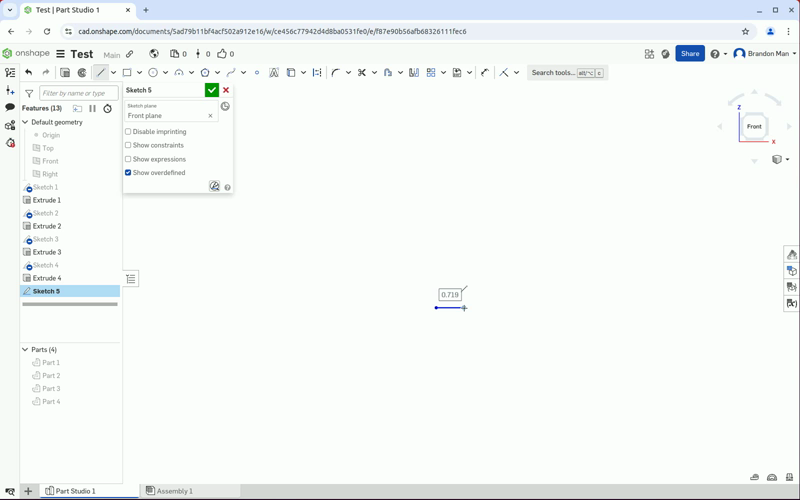
scroll(-6)
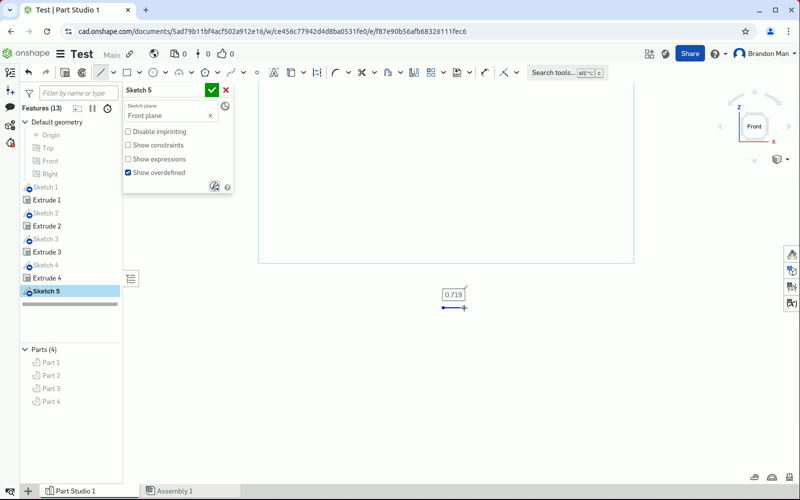
scroll(-6)
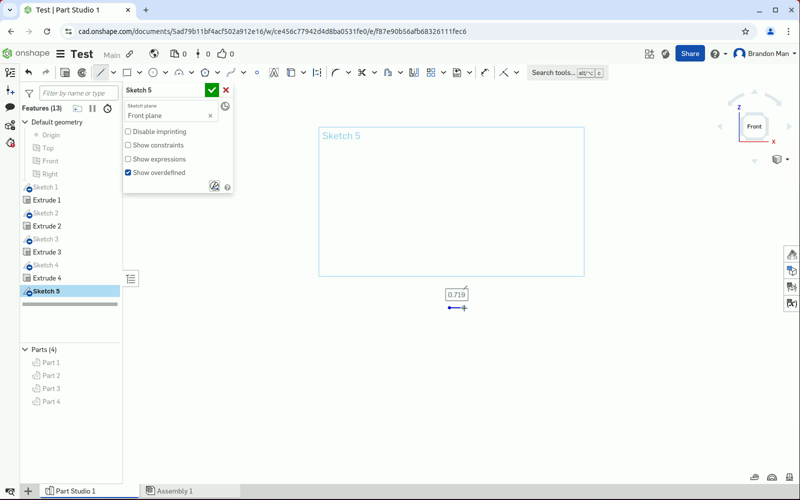
scroll(-6)
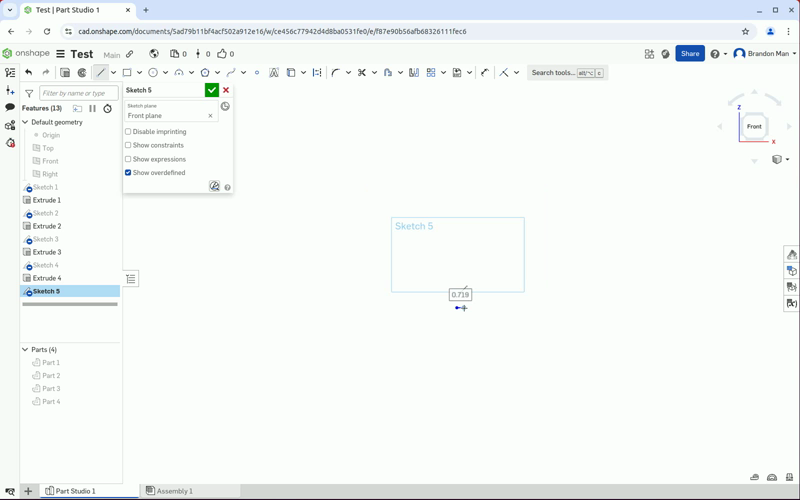
scroll(-6)
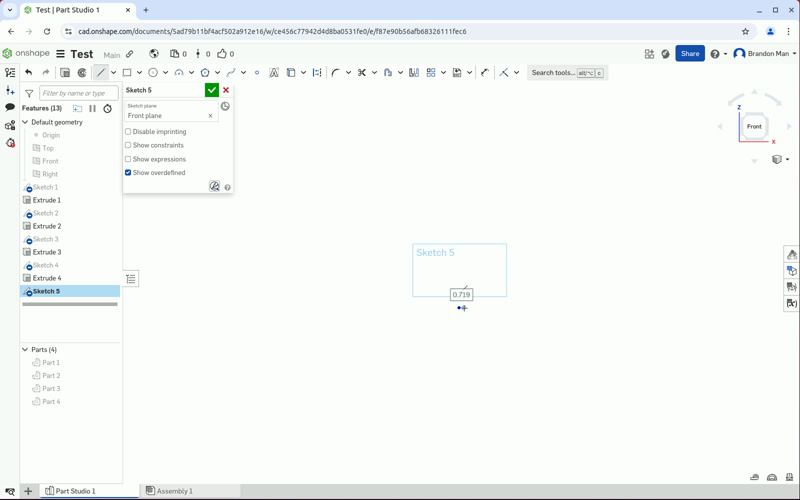
scroll(-6)
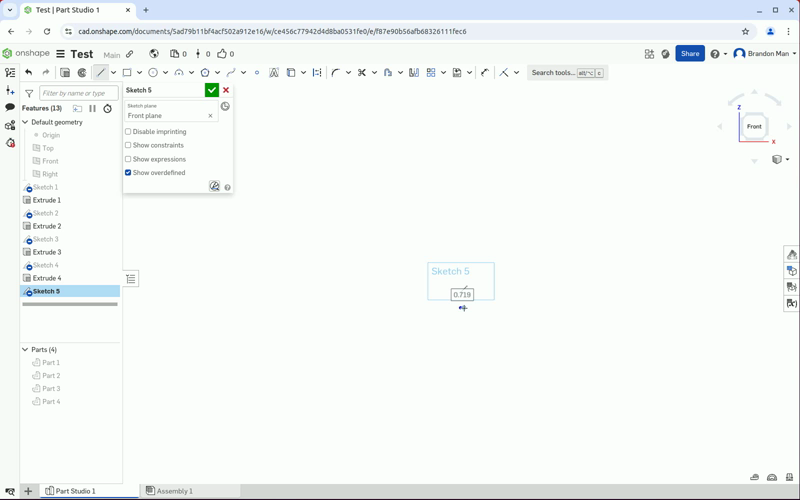
key_up(shift)
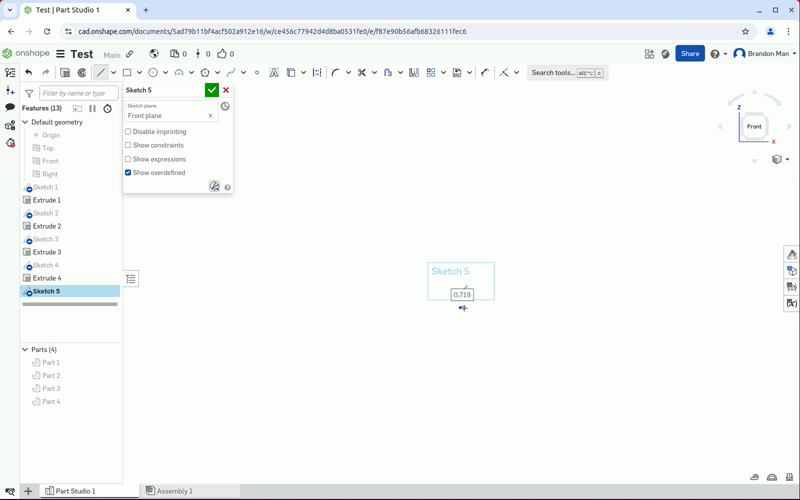
key(esc)
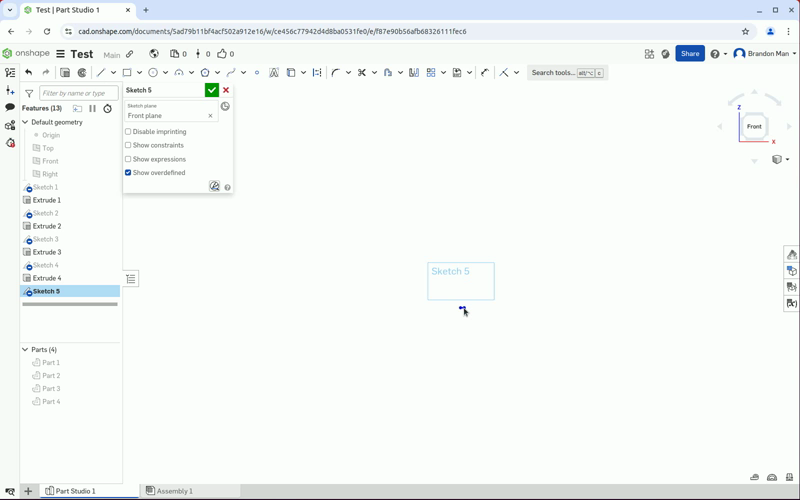
key(a)
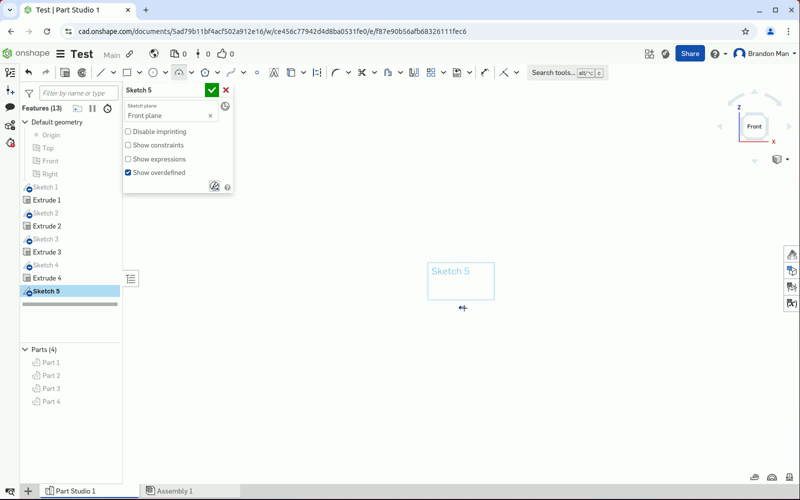
mouse_move(464, 307)
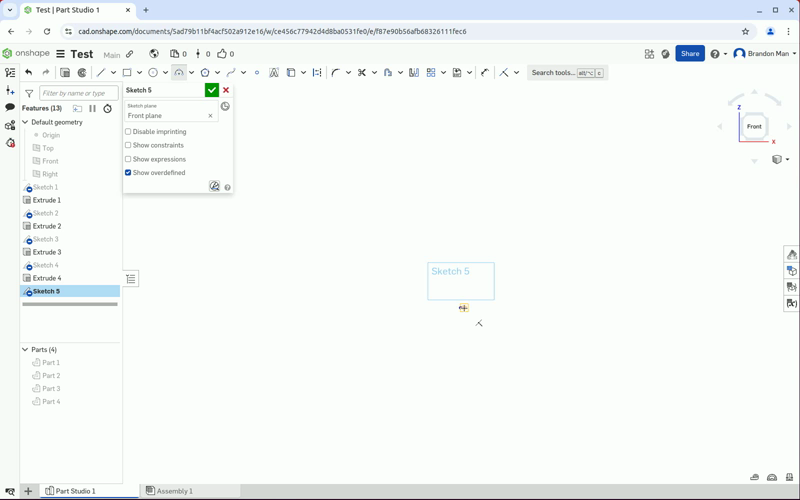
scroll(6)
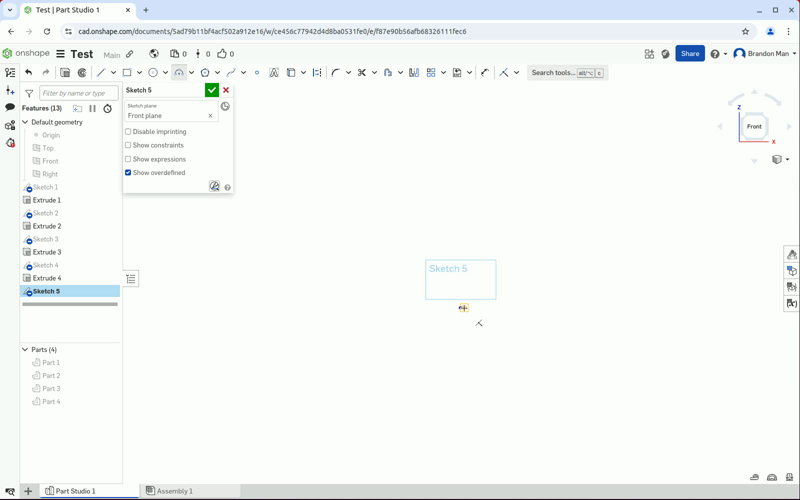
scroll(6)
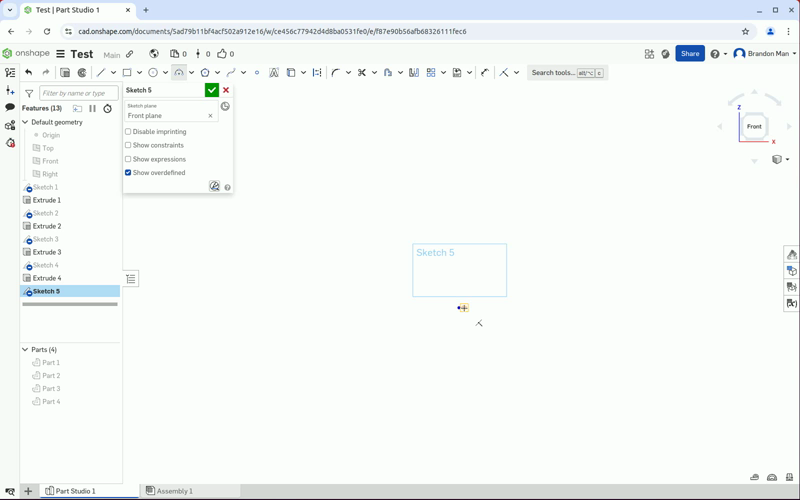
scroll(6)
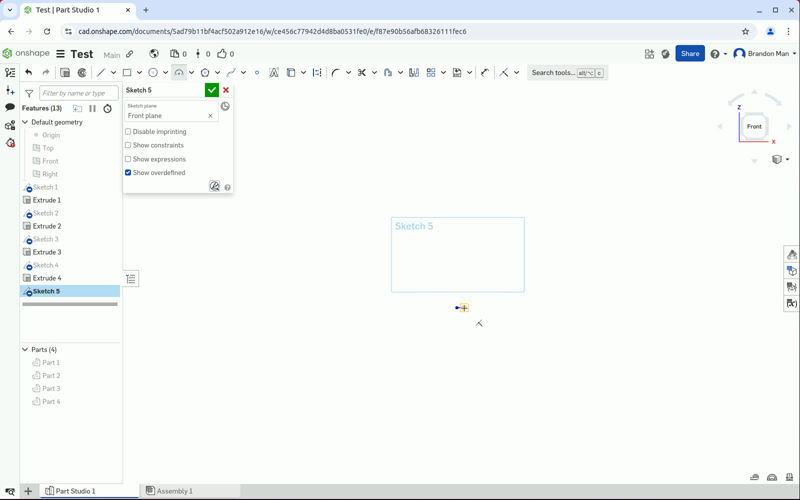
scroll(6)
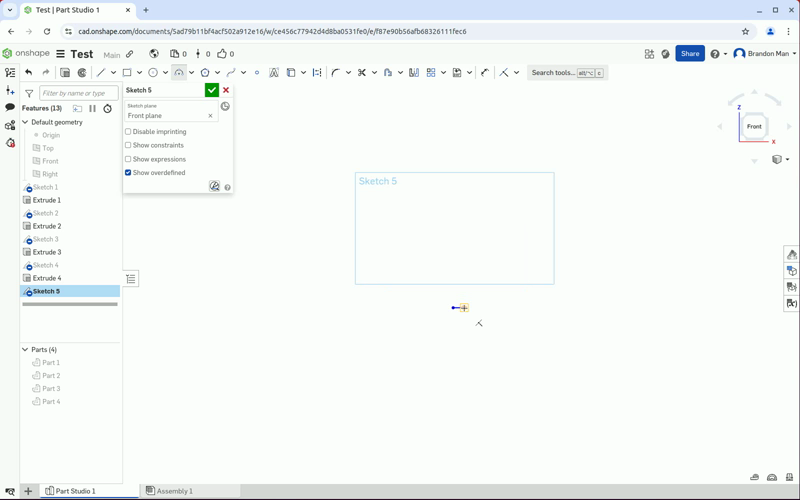
scroll(6)
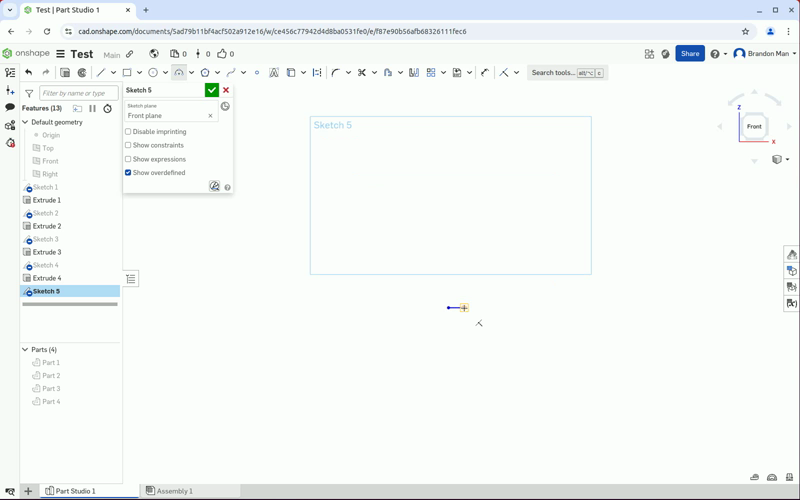
scroll(6)
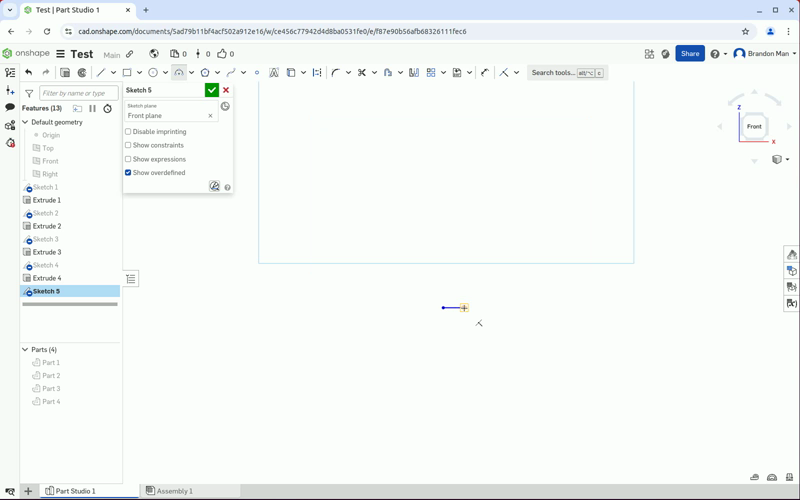
scroll(6)
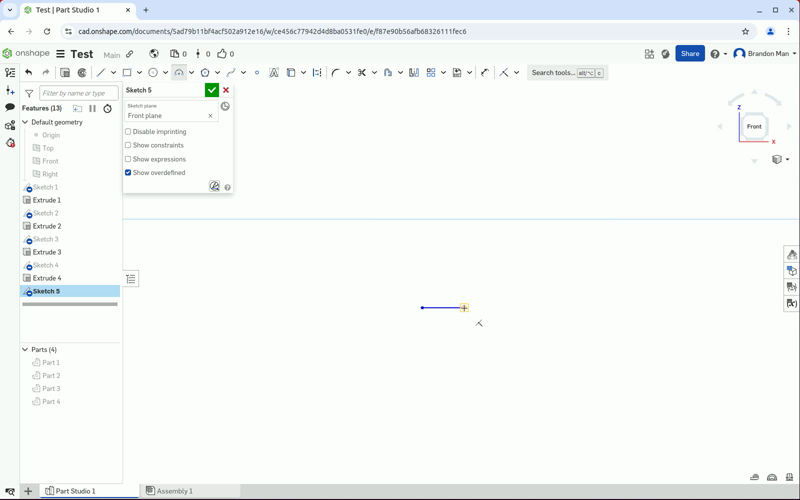
click(464, 307)
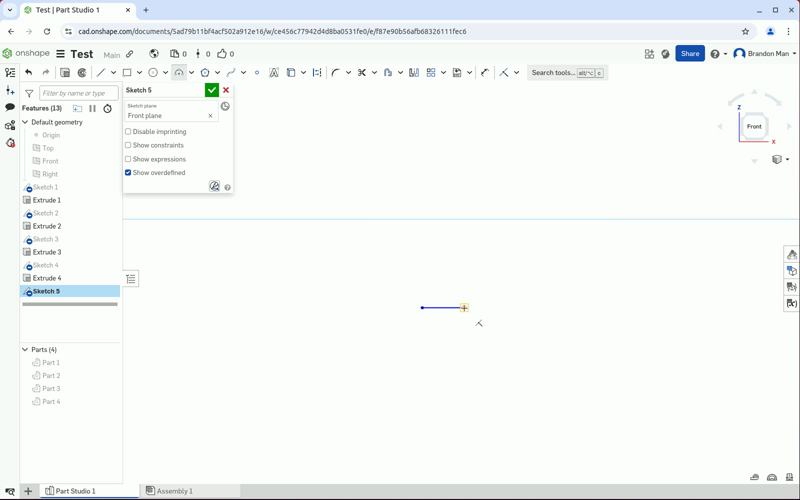
scroll(-6)
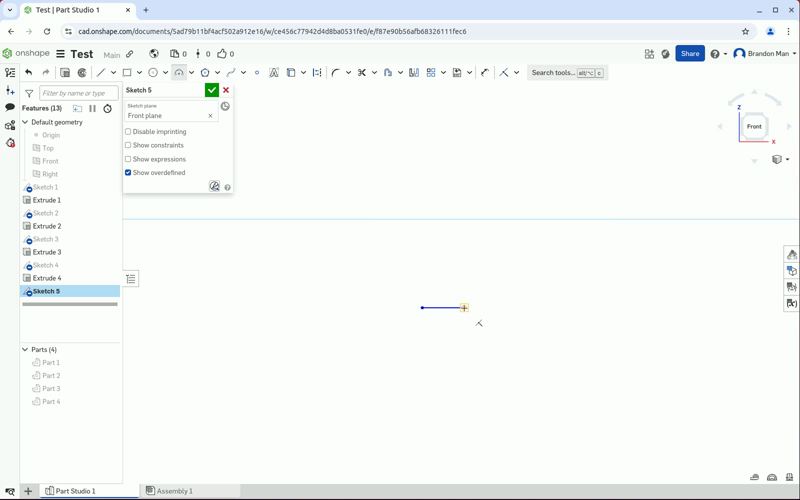
scroll(-6)
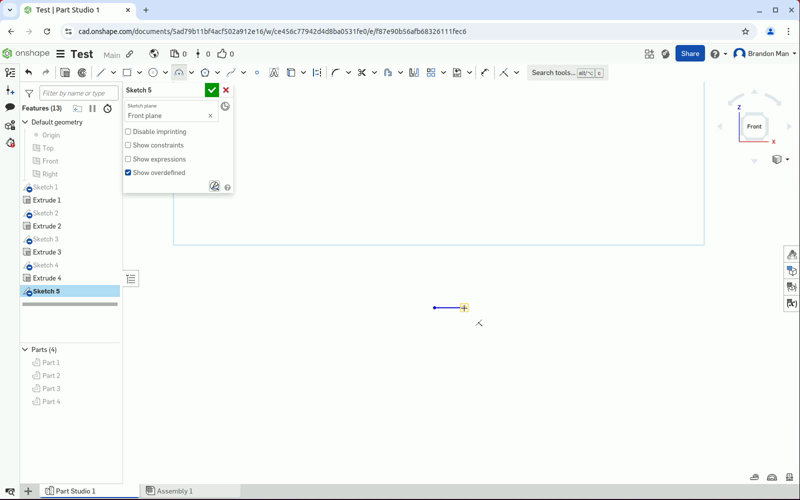
scroll(-6)
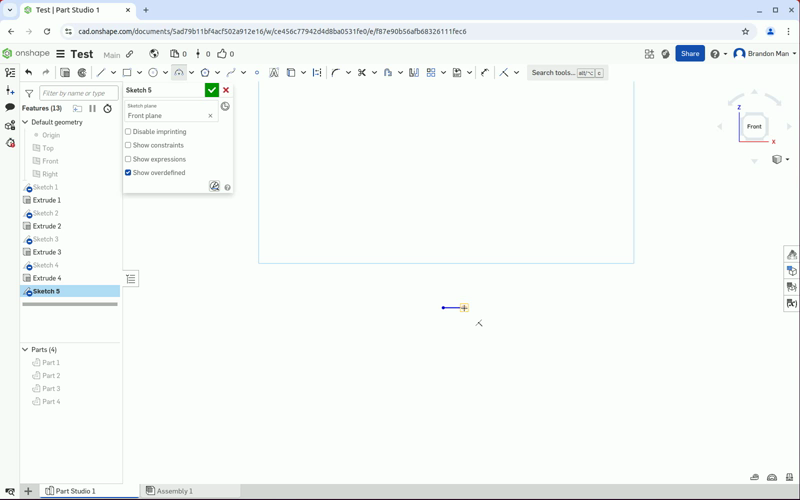
scroll(-6)
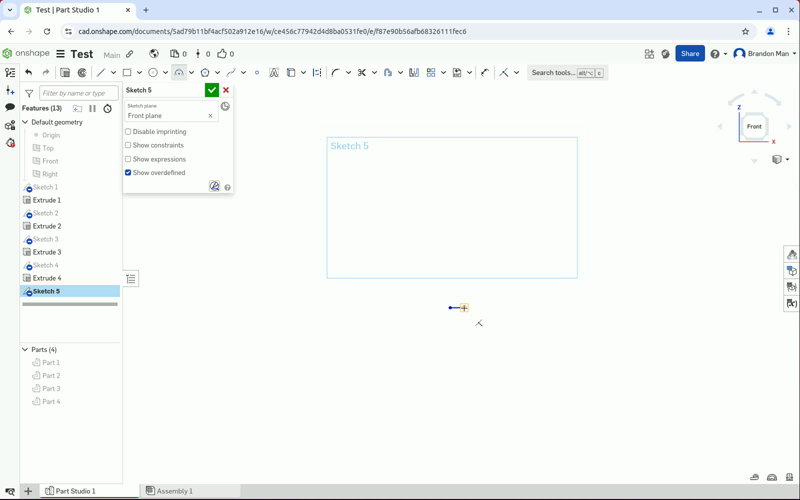
scroll(-6)
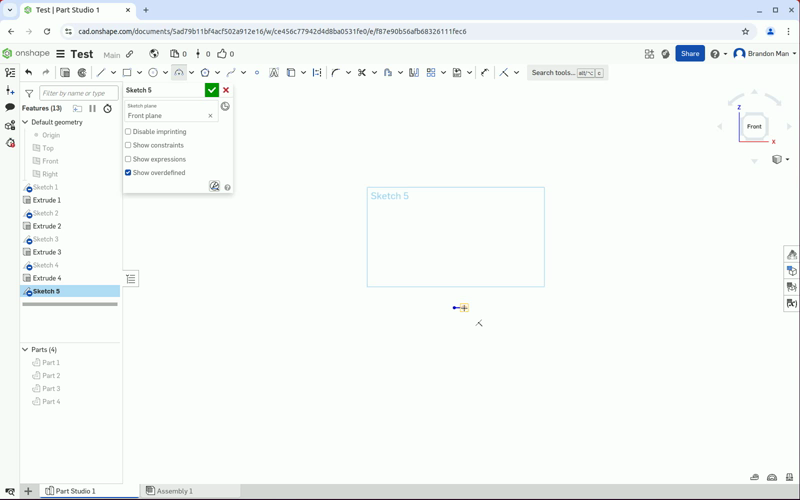
scroll(-6)
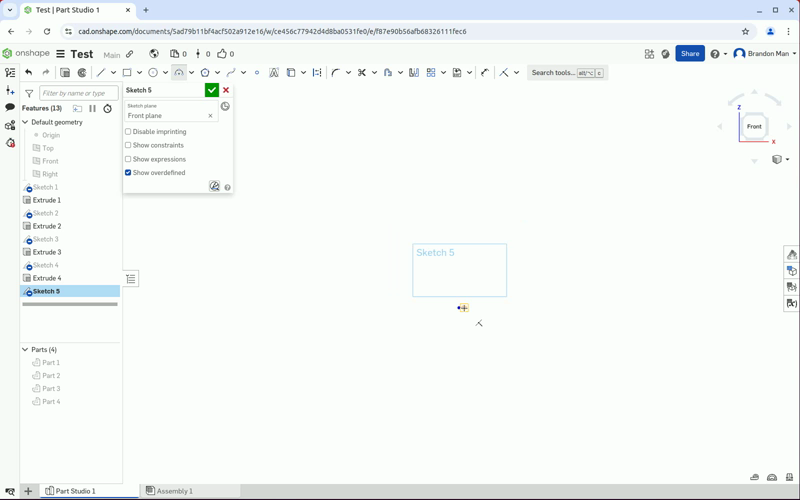
scroll(-6)
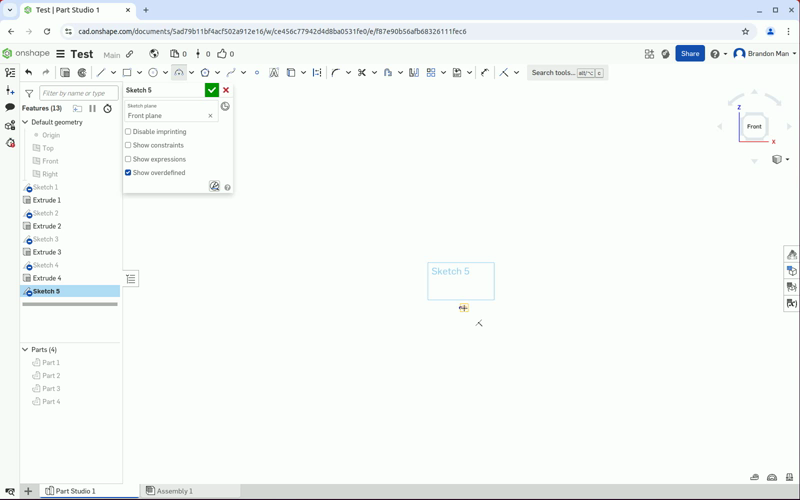
key_down(shift)
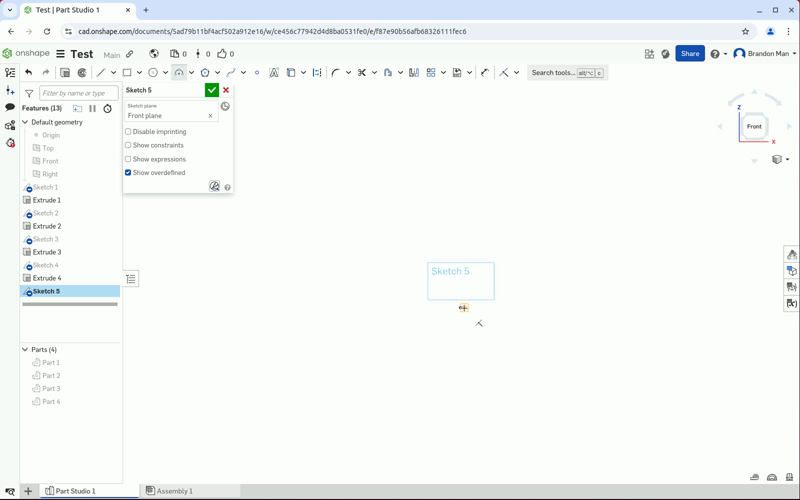
mouse_move(464, 256)
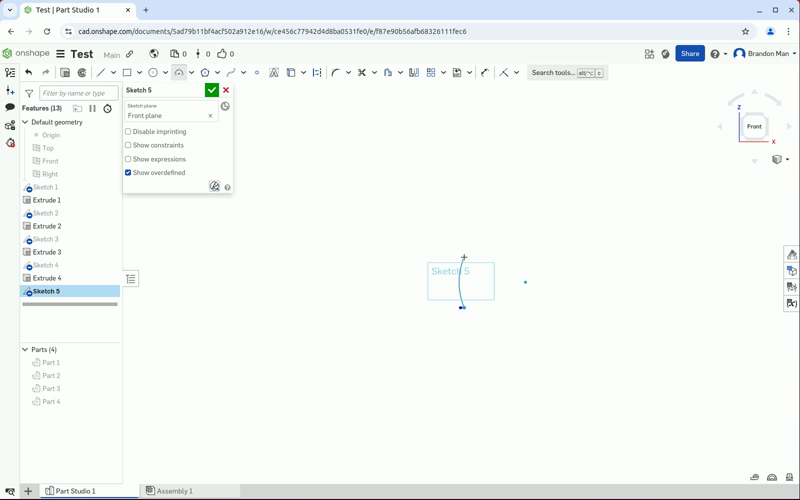
click(464, 256)
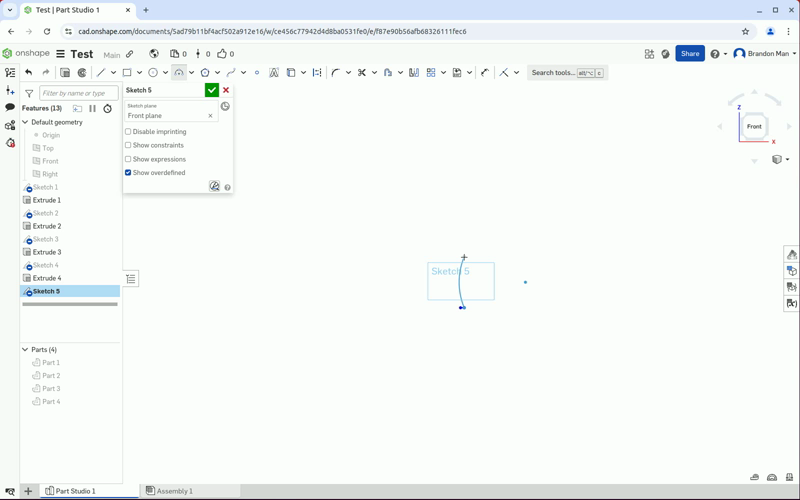
mouse_move(486, 282)
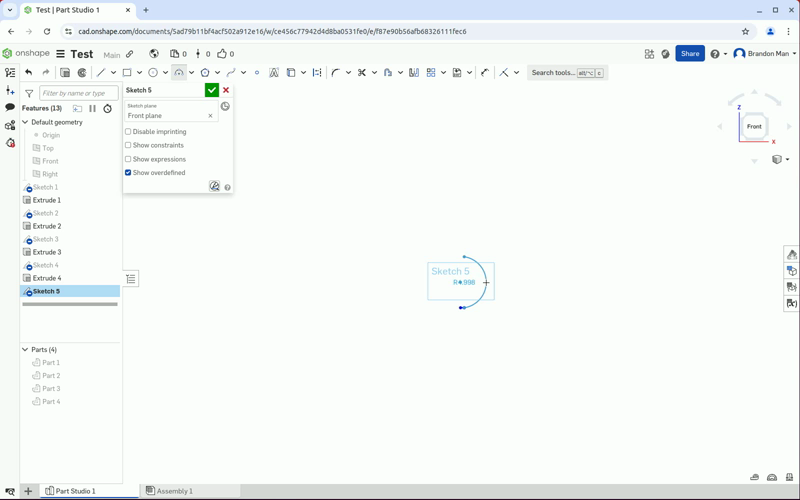
click(486, 282)
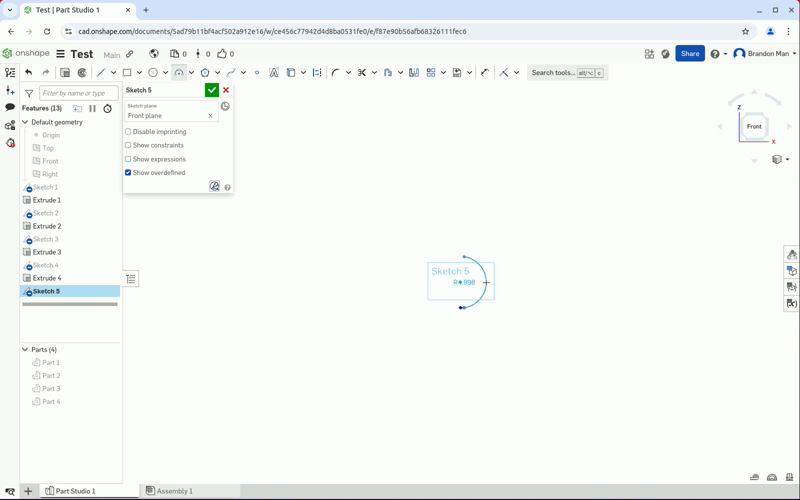
key_up(shift)
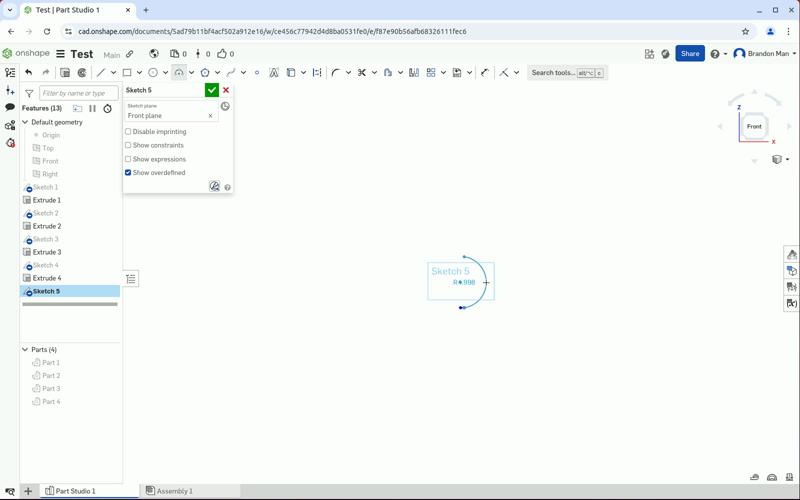
key(esc)
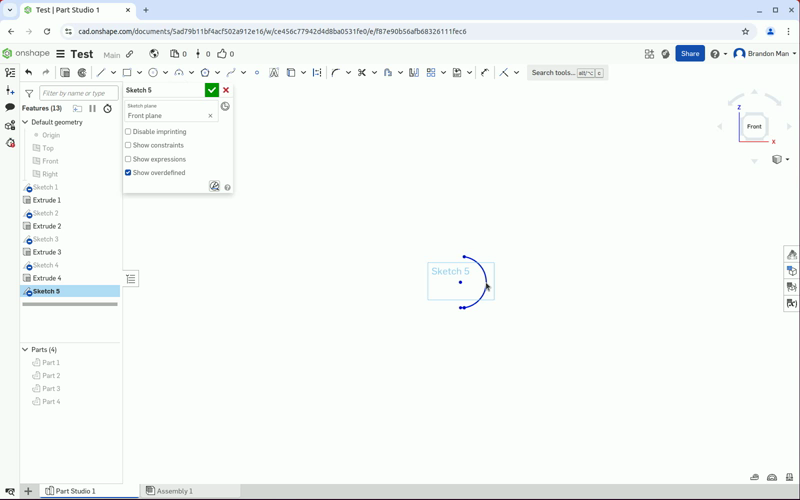
key(l)
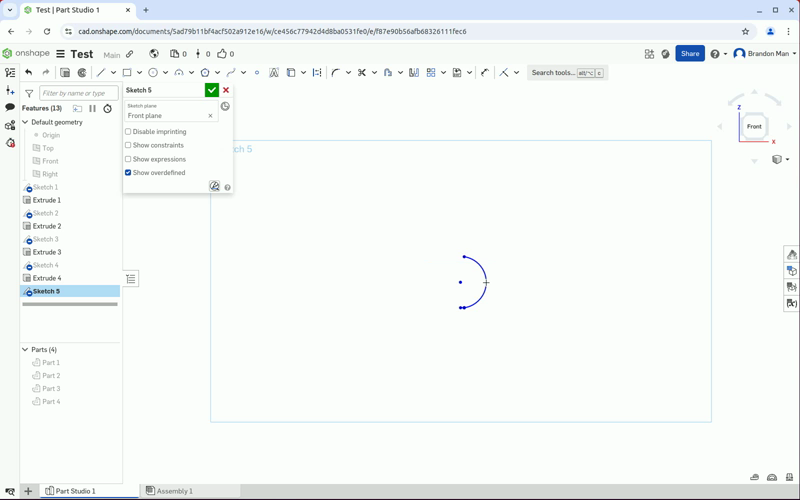
mouse_move(464, 256)
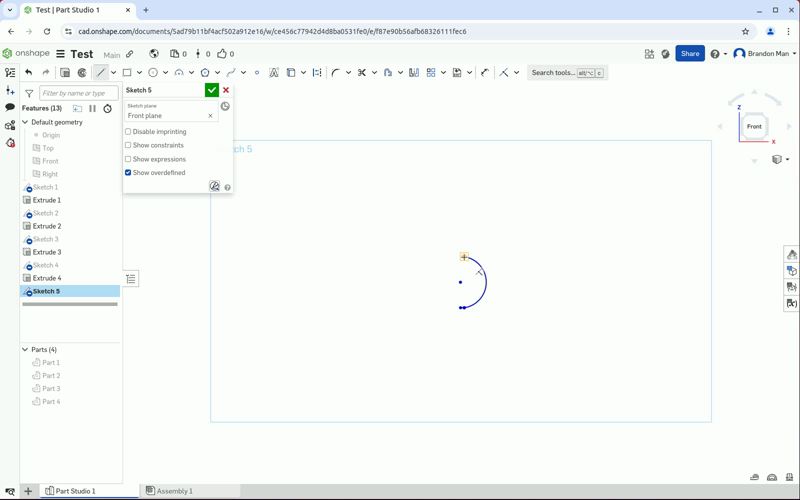
click(464, 256)
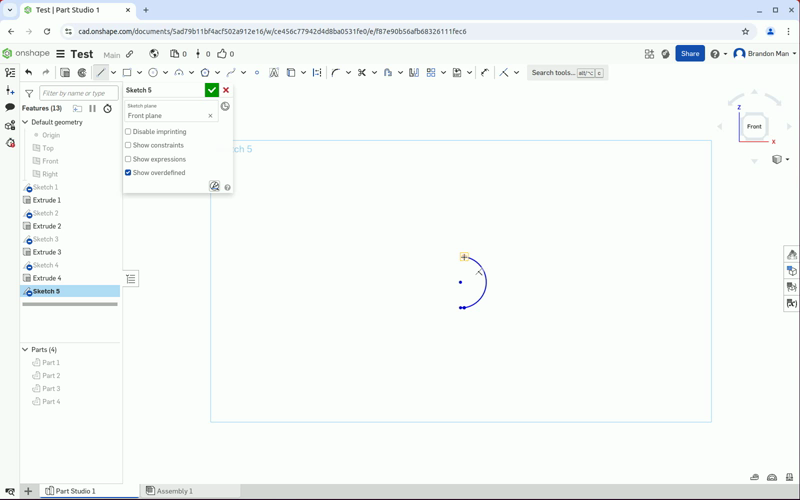
key_down(shift)
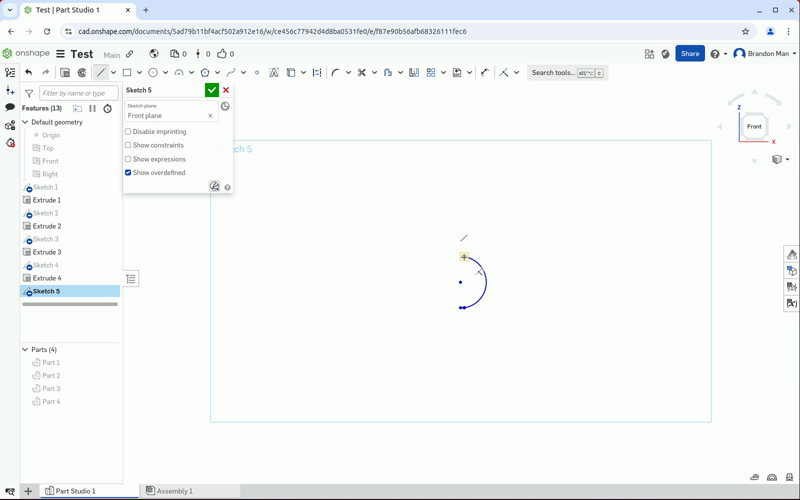
mouse_move(494, 256)
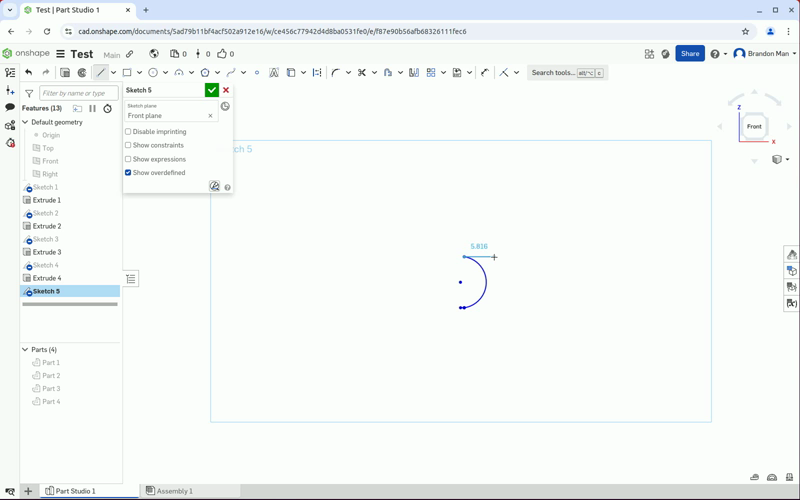
mouse_move(460, 256)
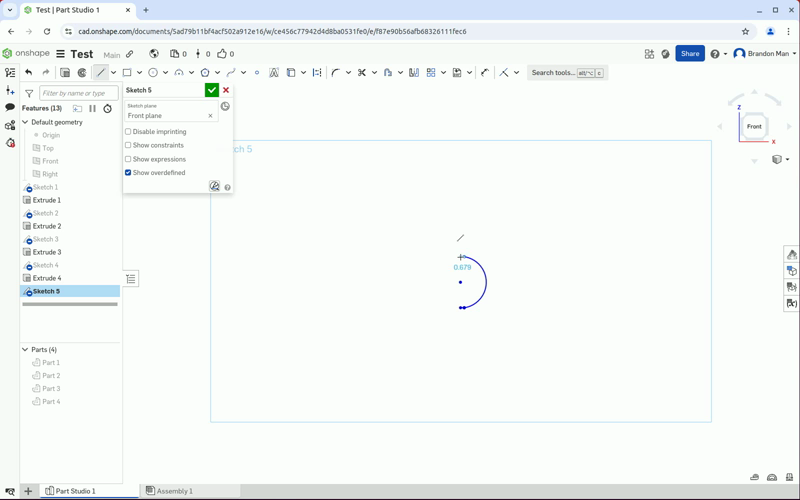
scroll(6)
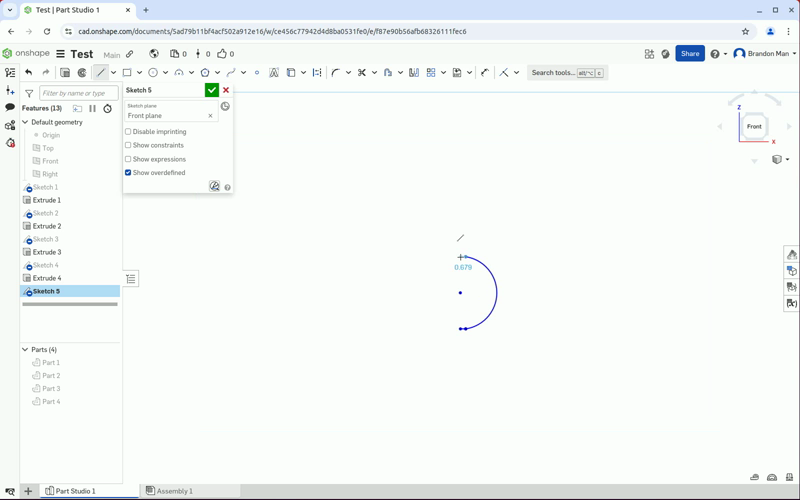
scroll(6)
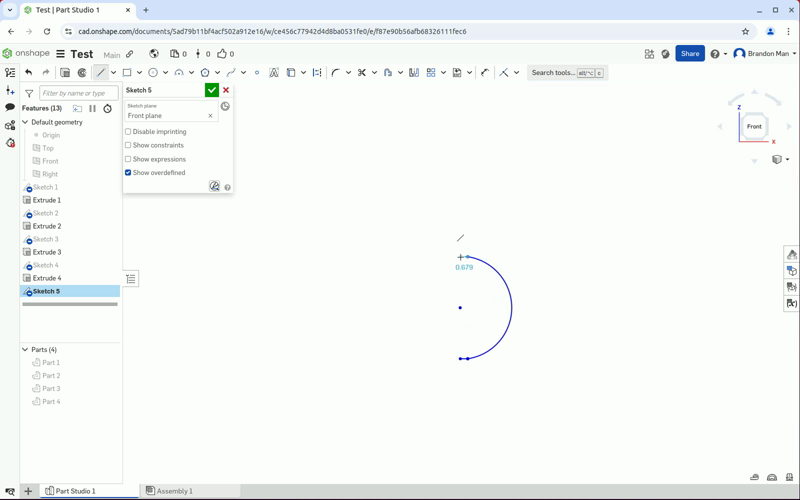
scroll(6)
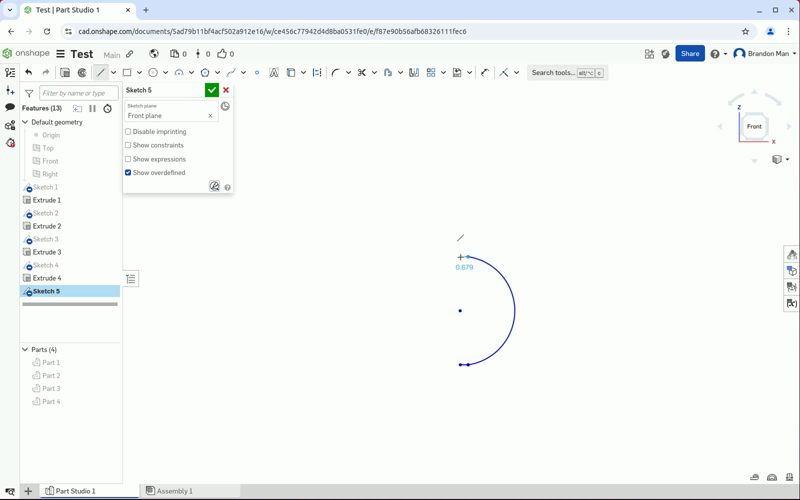
scroll(6)
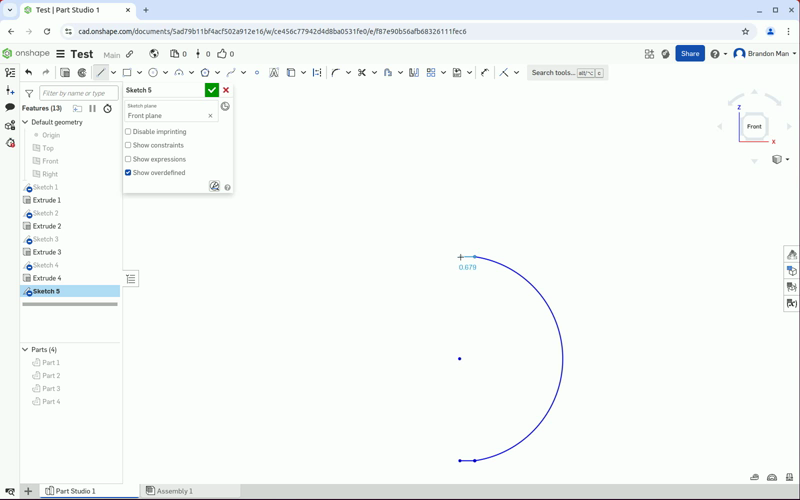
scroll(6)
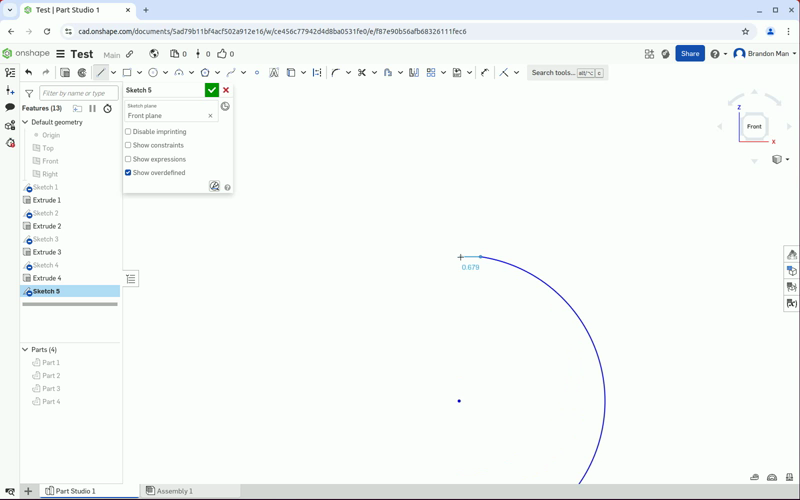
scroll(6)
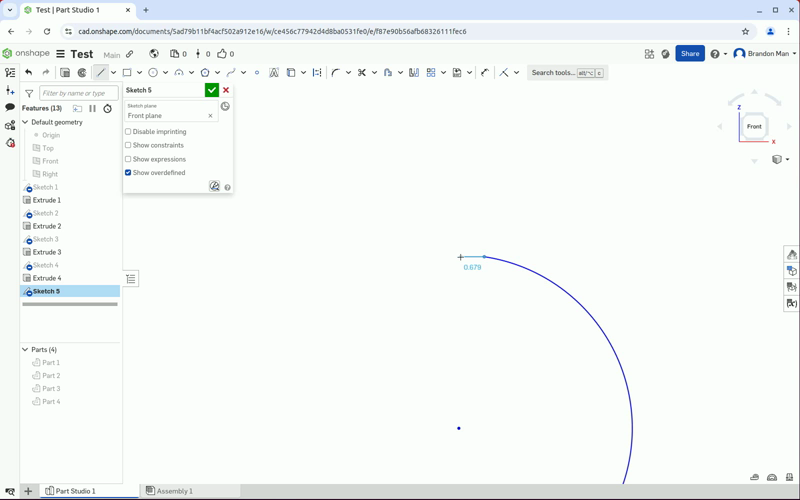
scroll(6)
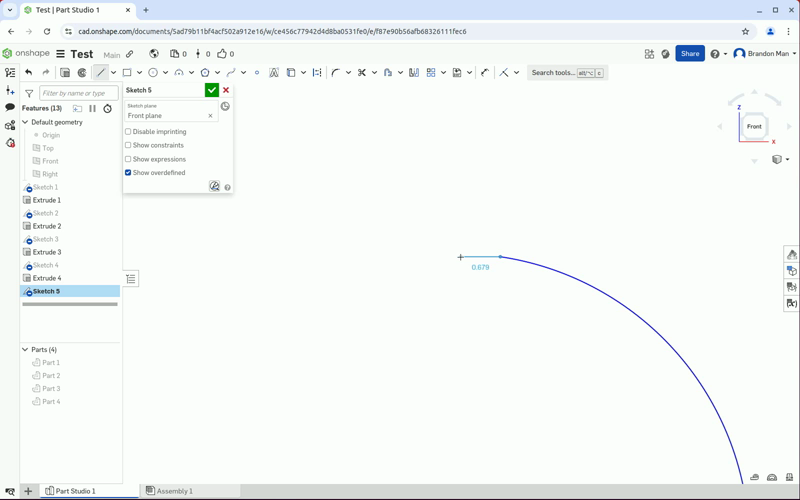
click(460, 256)
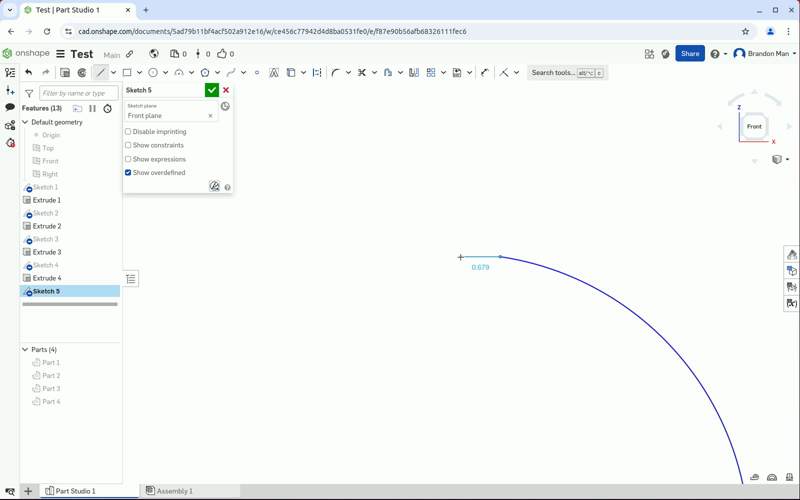
scroll(-6)
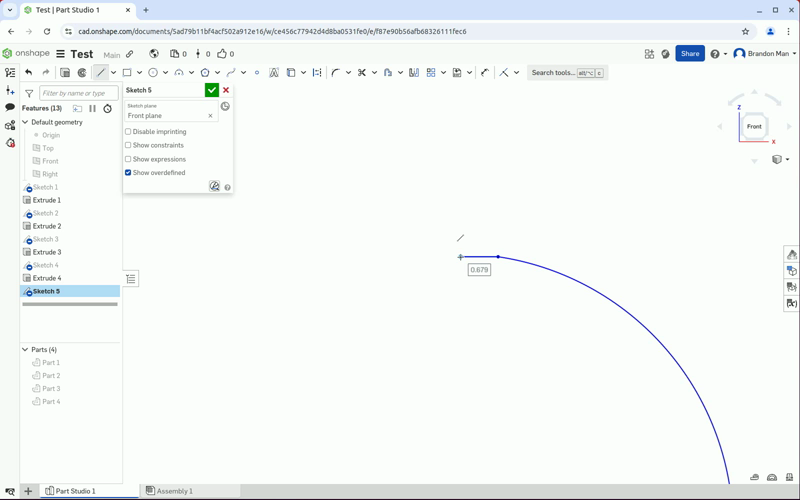
scroll(-6)
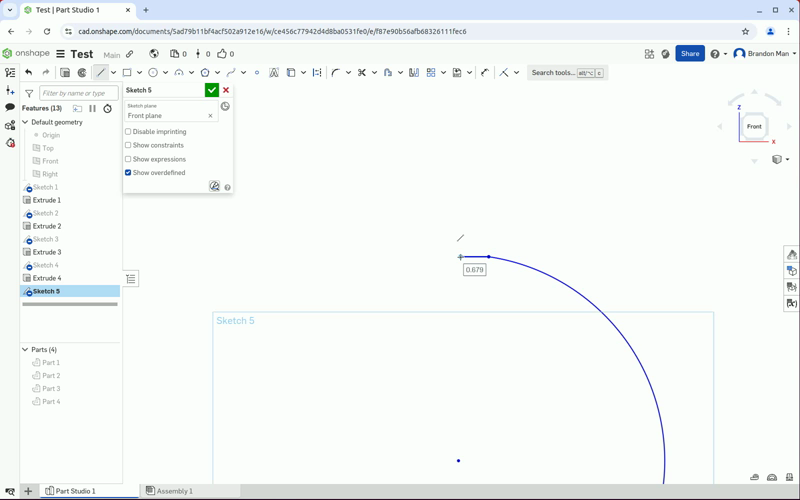
scroll(-6)
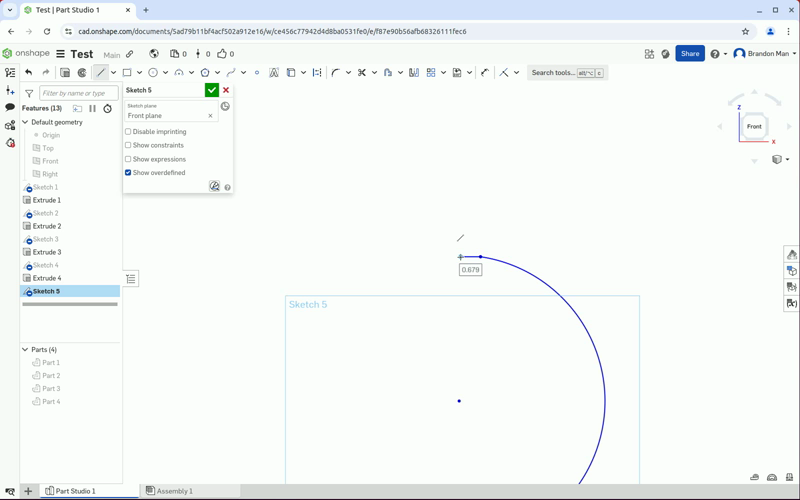
scroll(-6)
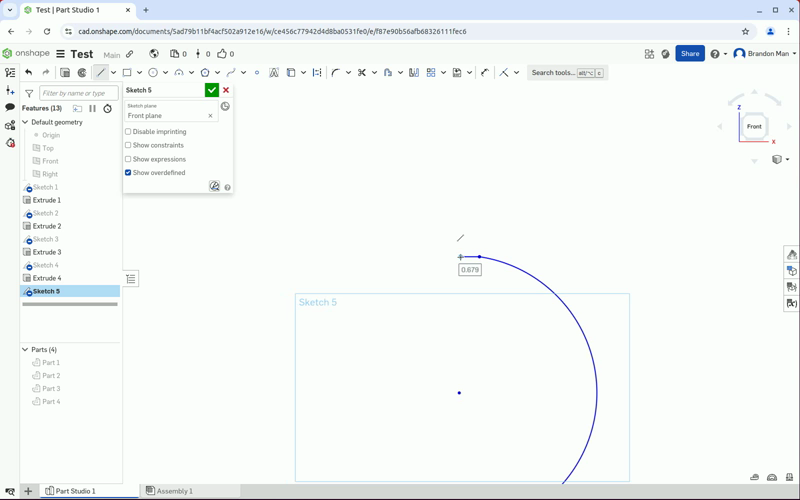
scroll(-6)
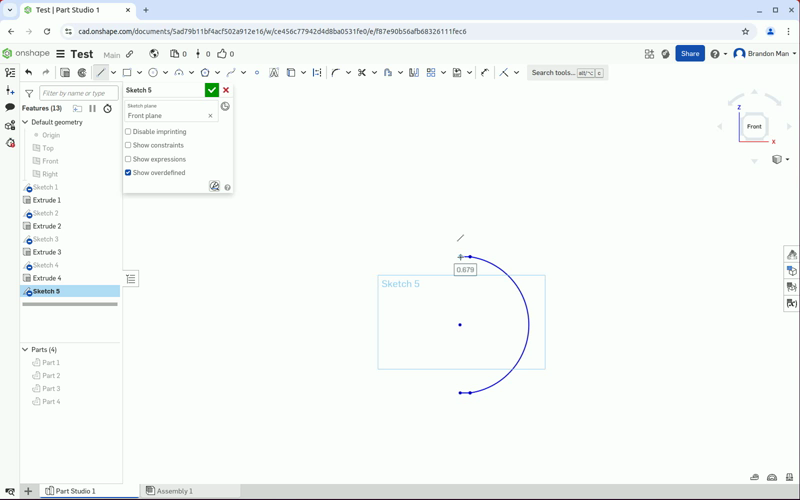
scroll(-6)
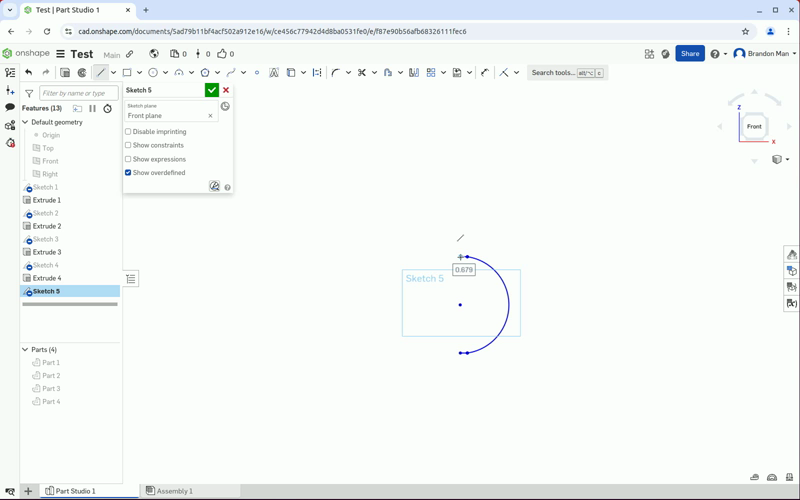
scroll(-6)
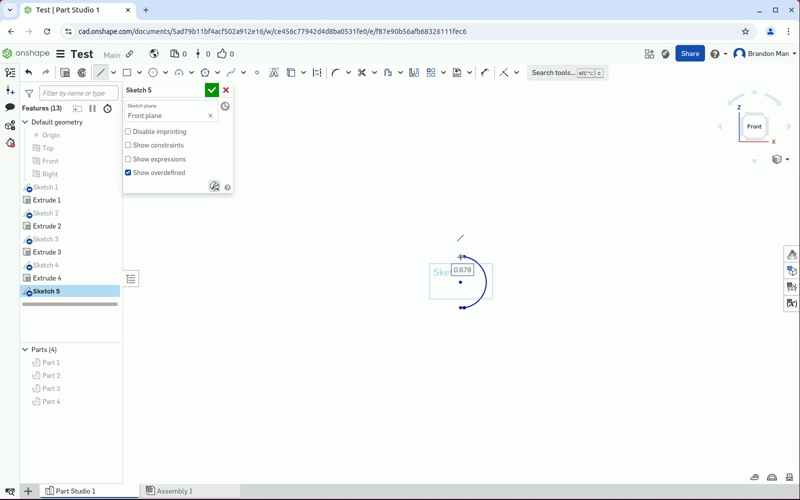
key_up(shift)
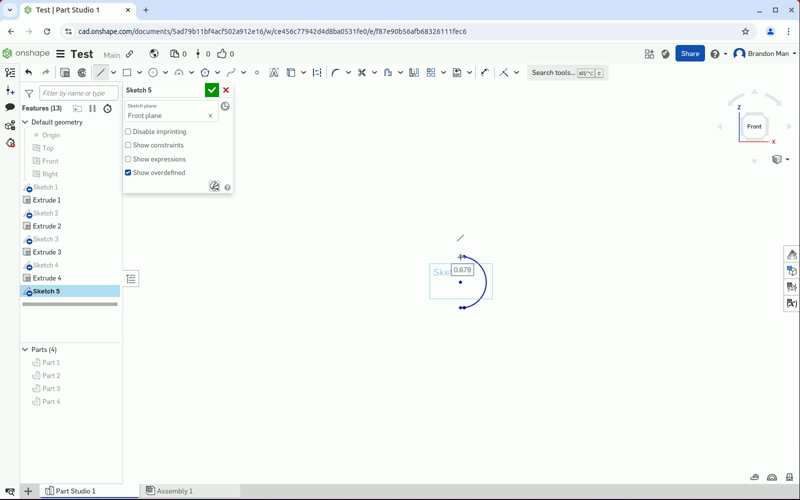
key(esc)
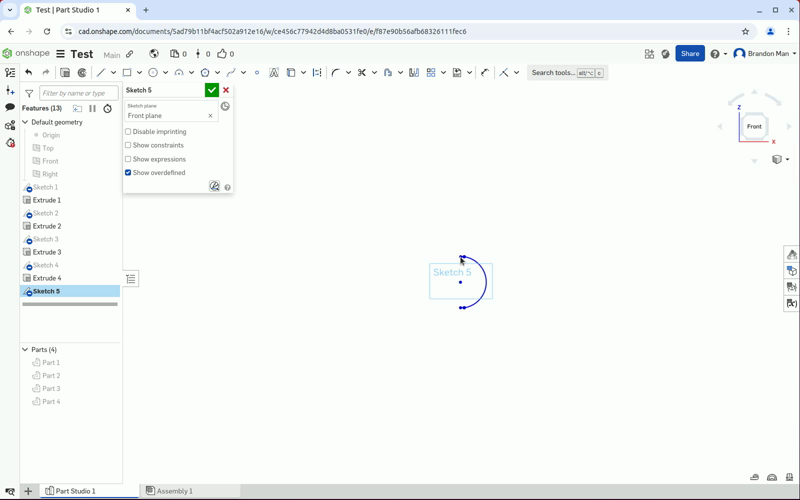
key(a)
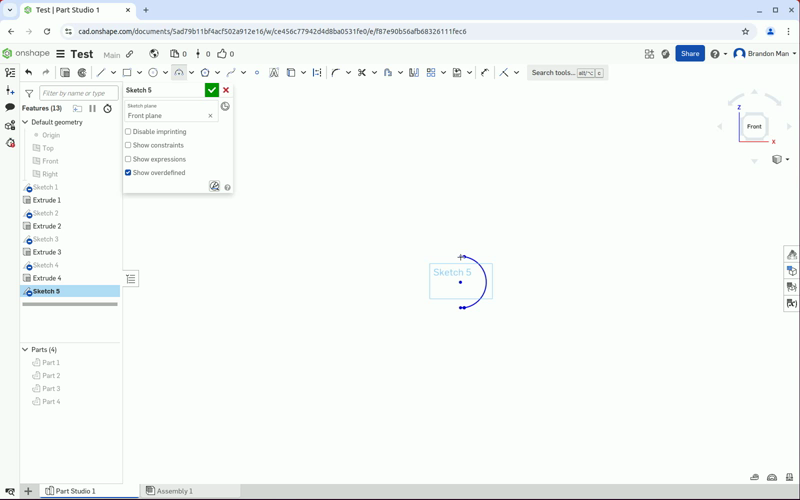
mouse_move(460, 256)
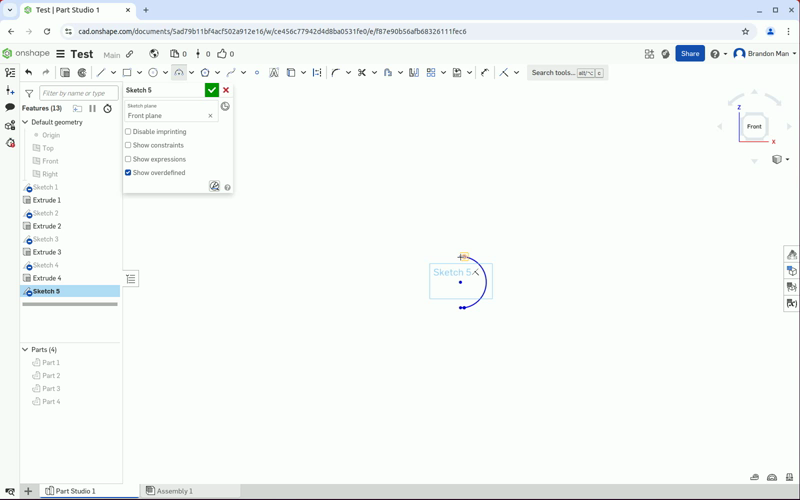
scroll(6)
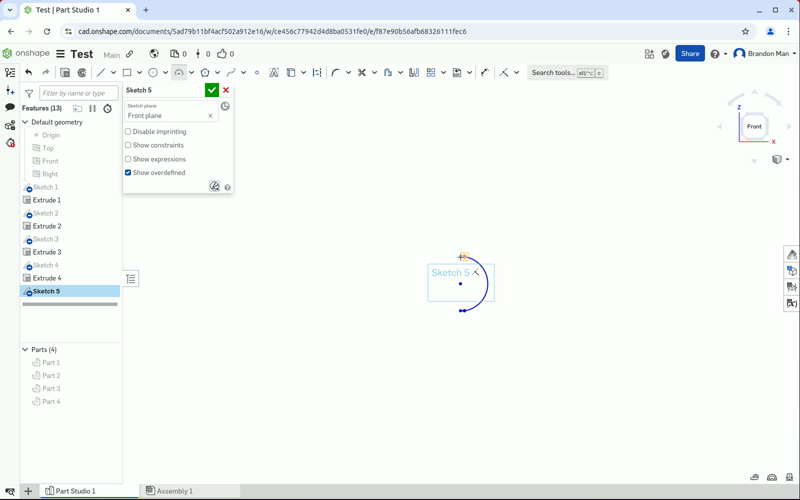
scroll(6)
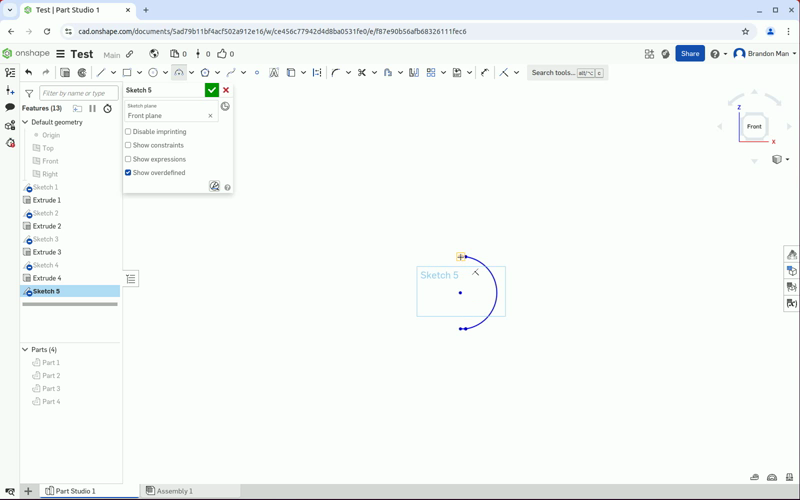
scroll(6)
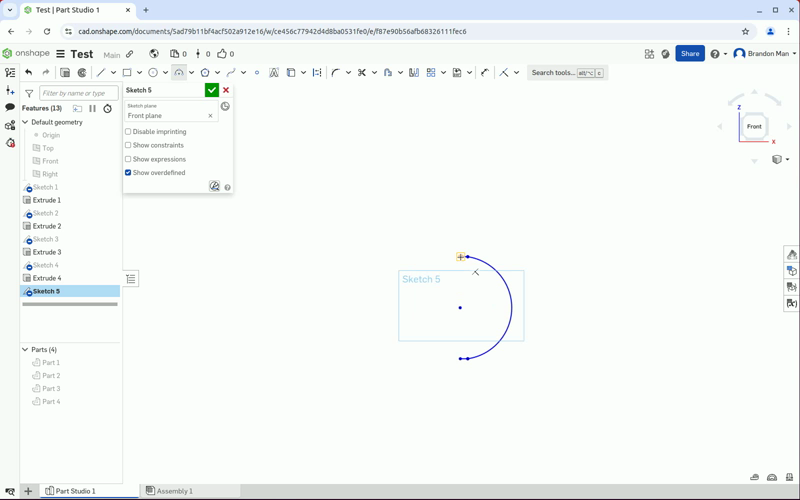
scroll(6)
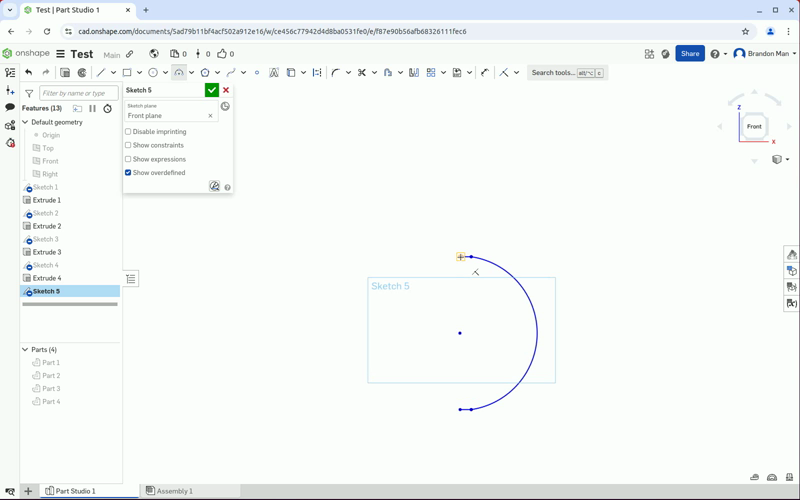
scroll(6)
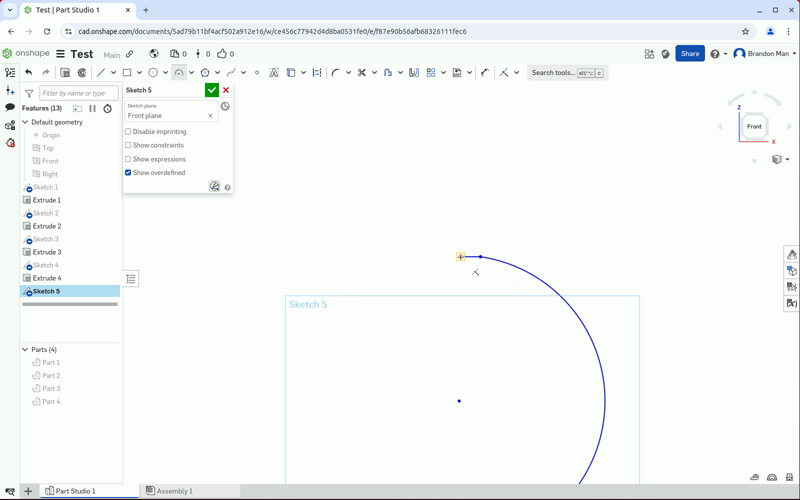
scroll(6)
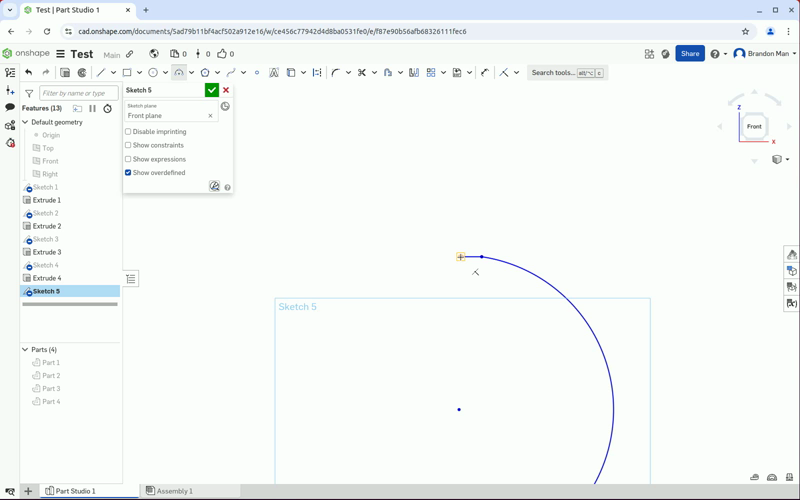
scroll(6)
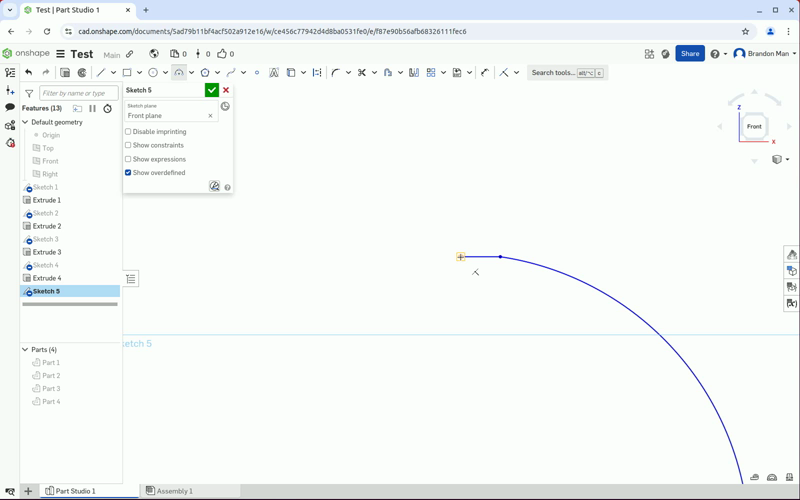
click(460, 256)
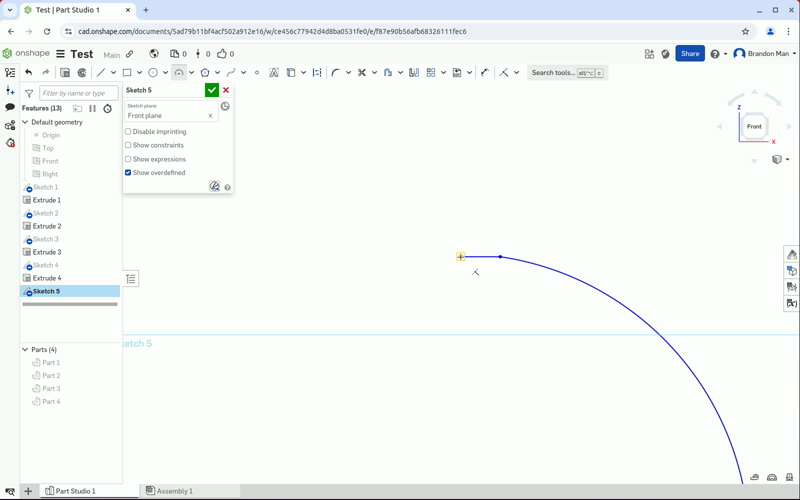
scroll(-6)
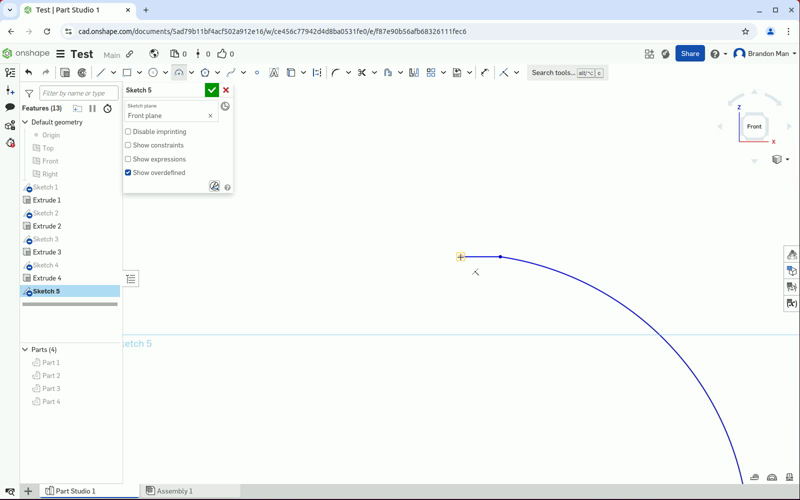
scroll(-6)
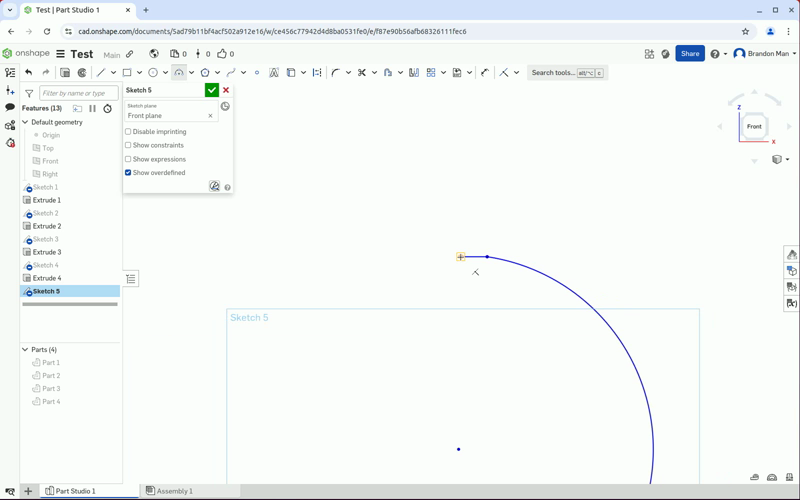
scroll(-6)
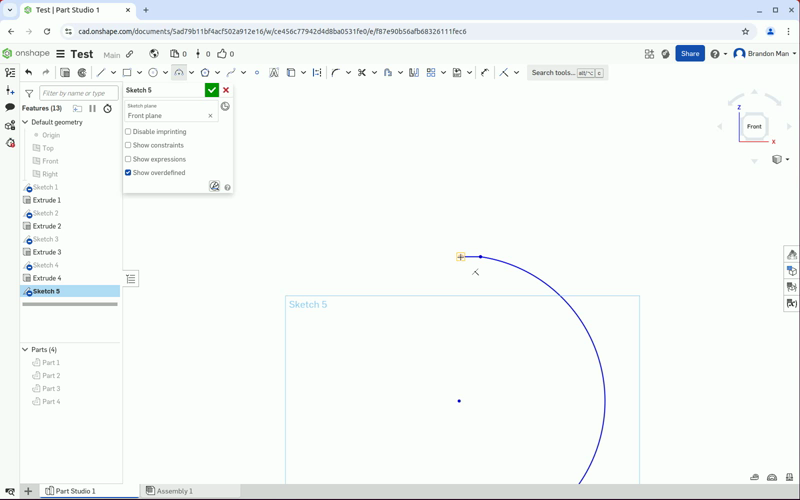
scroll(-6)
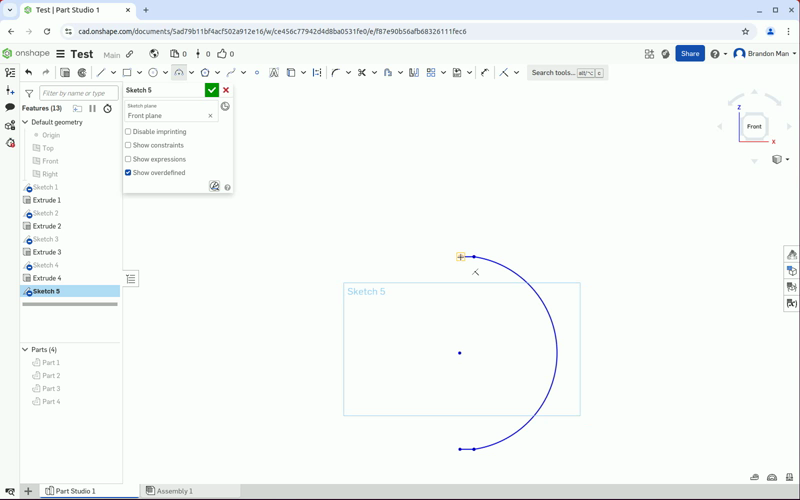
scroll(-6)
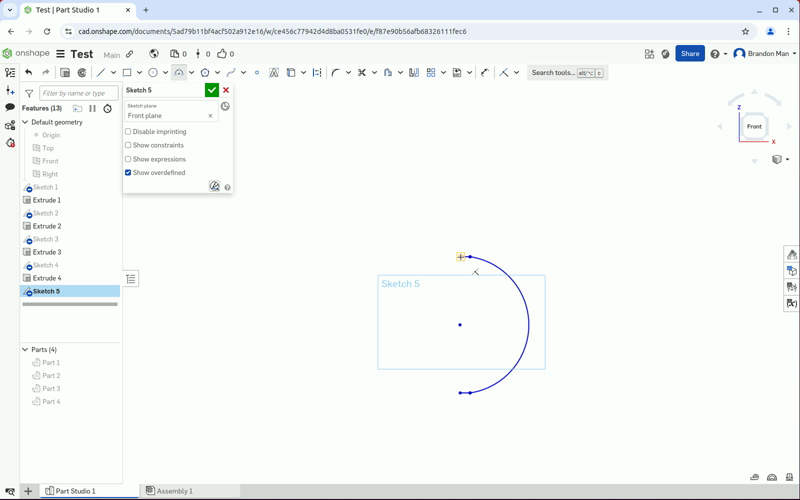
scroll(-6)
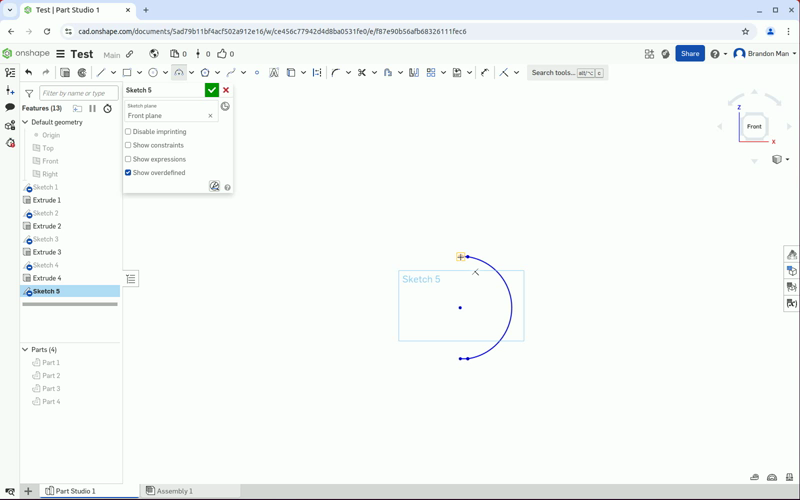
scroll(-6)
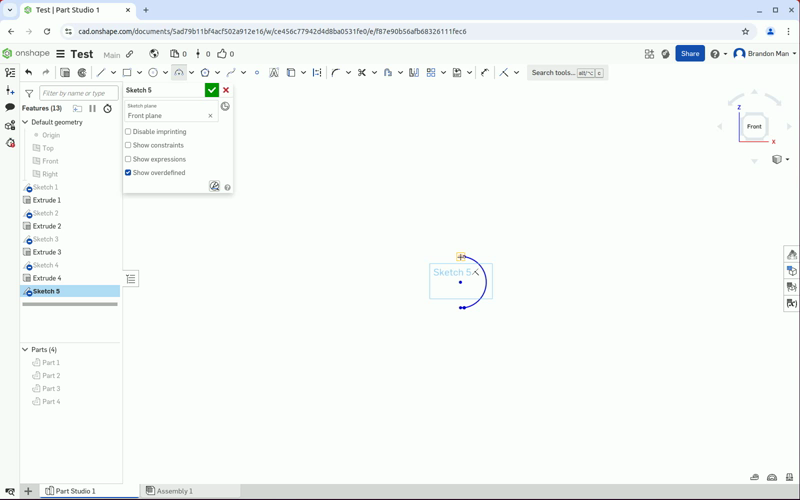
mouse_move(460, 307)
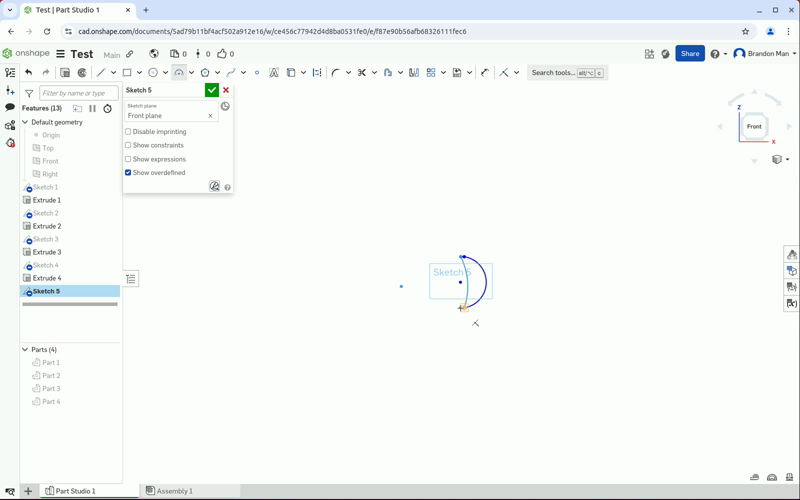
scroll(6)
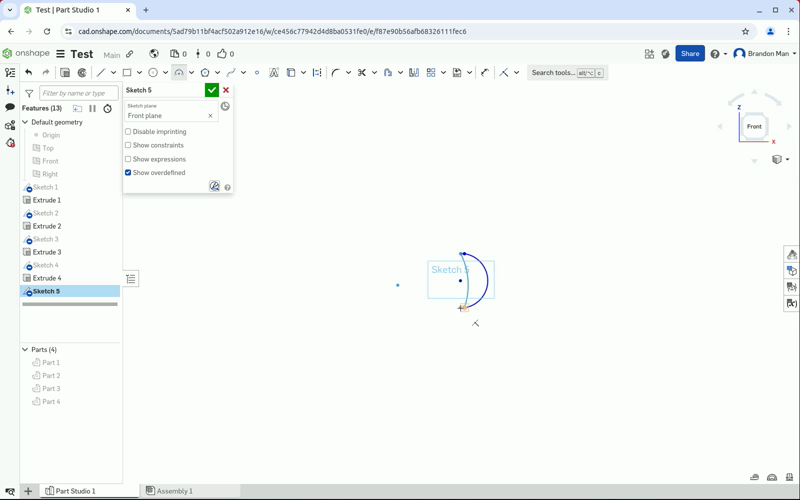
scroll(6)
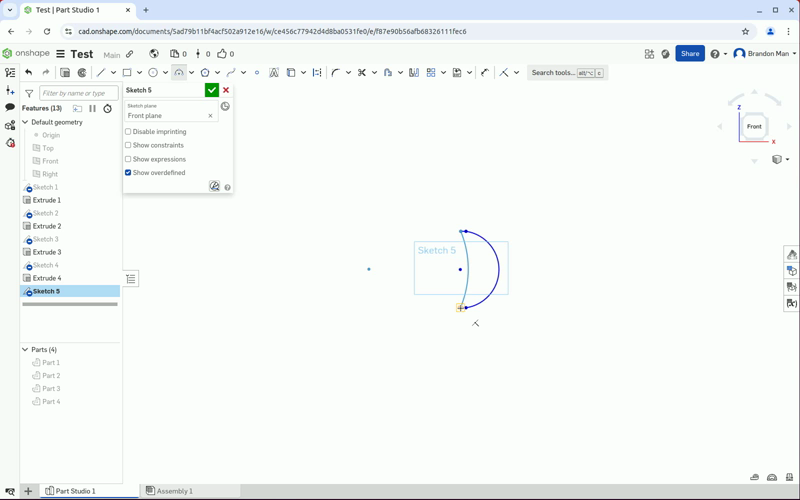
scroll(6)
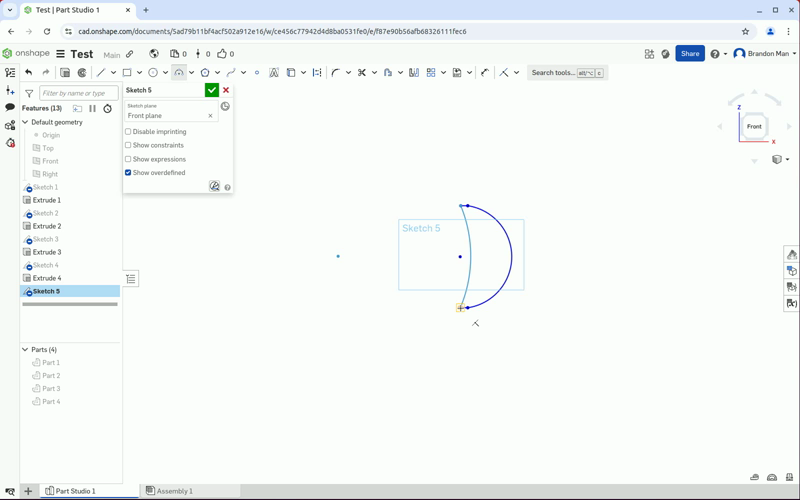
scroll(6)
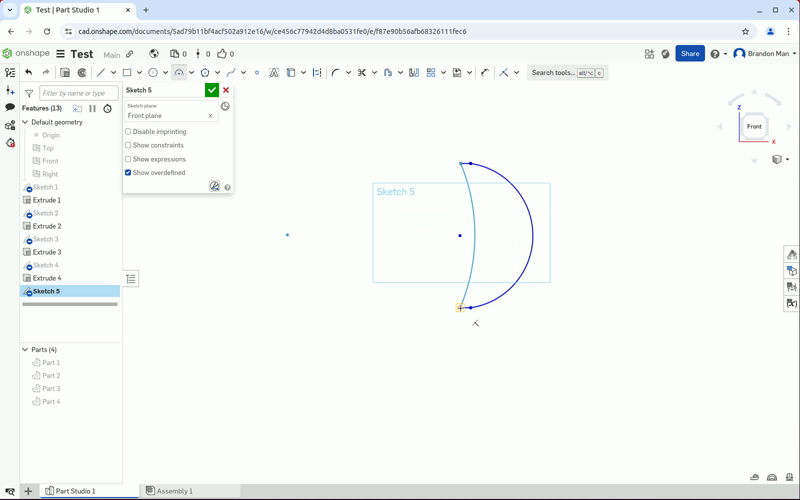
scroll(6)
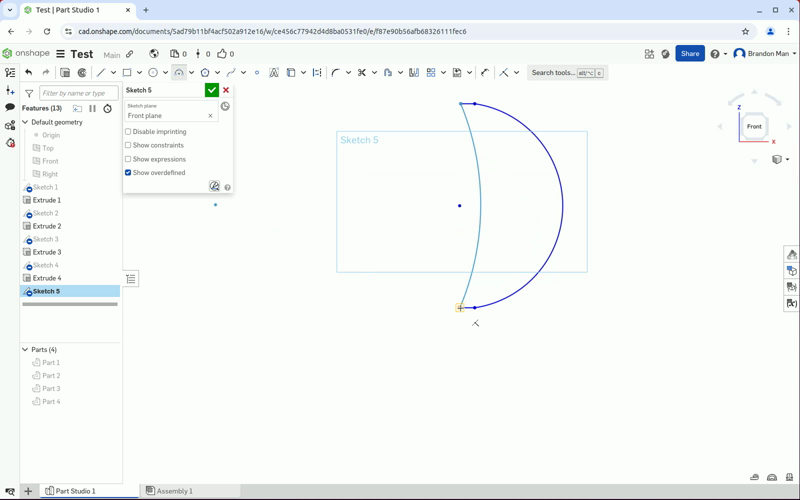
scroll(6)
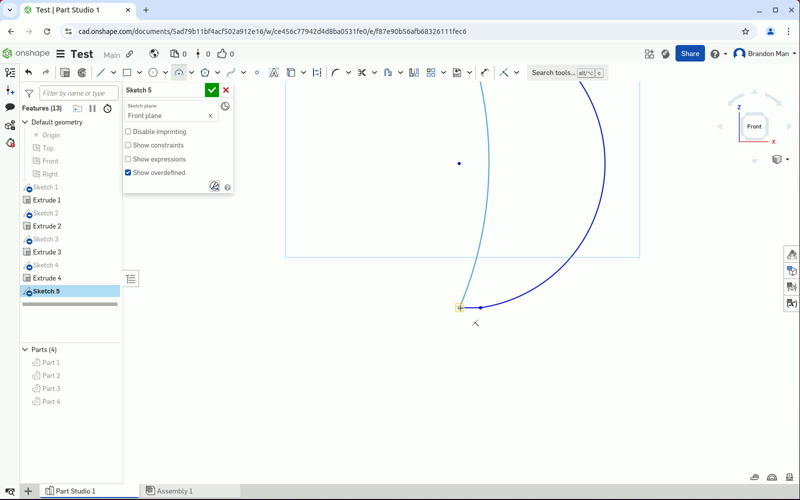
scroll(6)
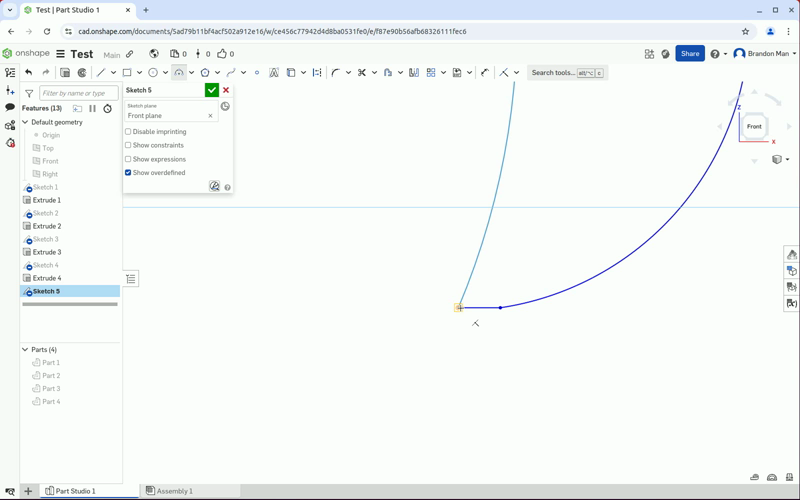
click(460, 307)
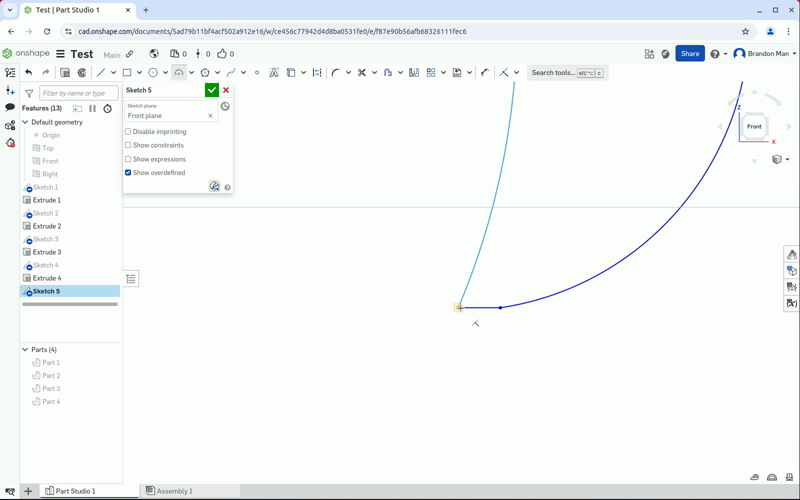
scroll(-6)
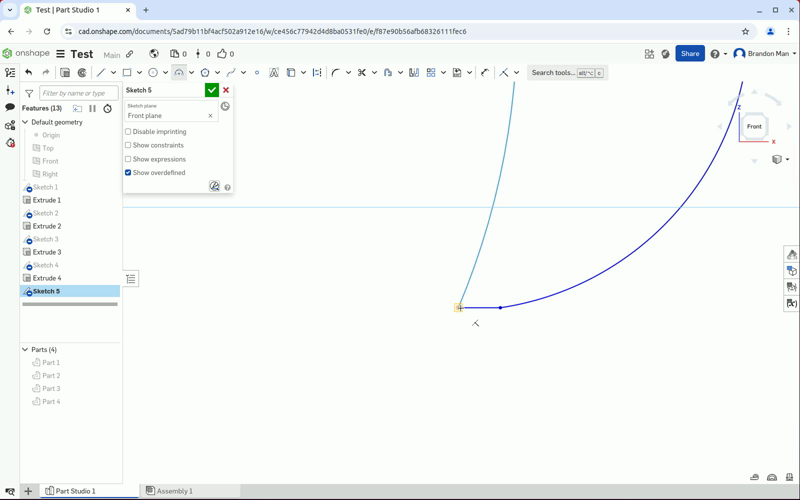
scroll(-6)
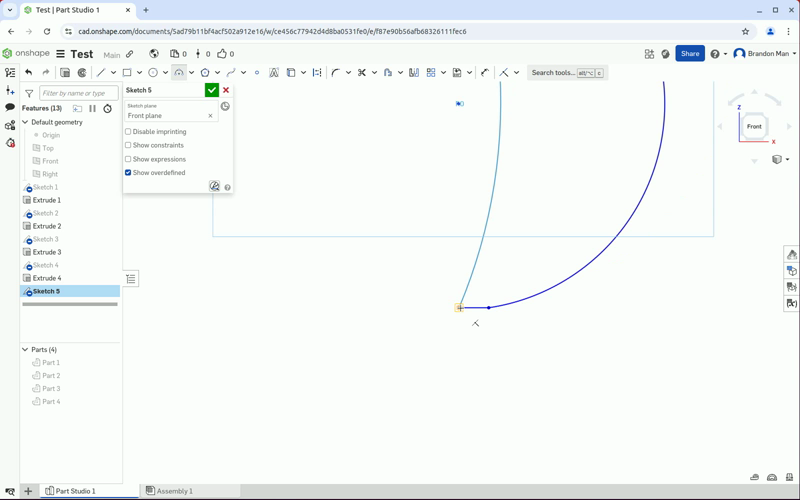
scroll(-6)
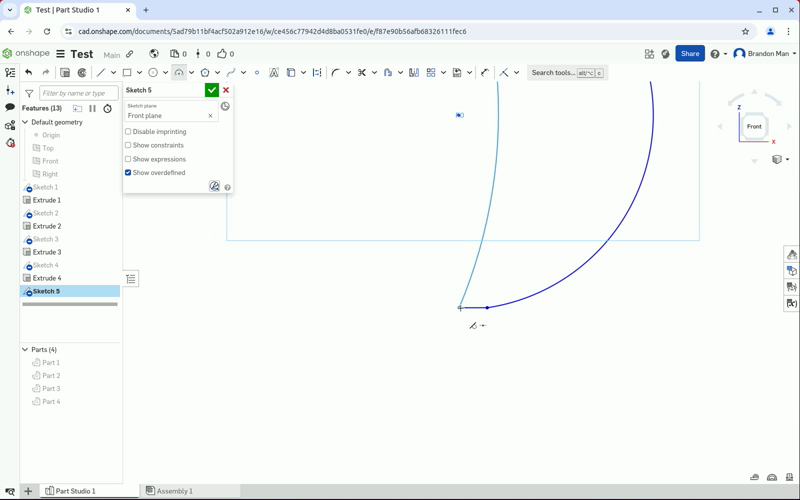
scroll(-6)
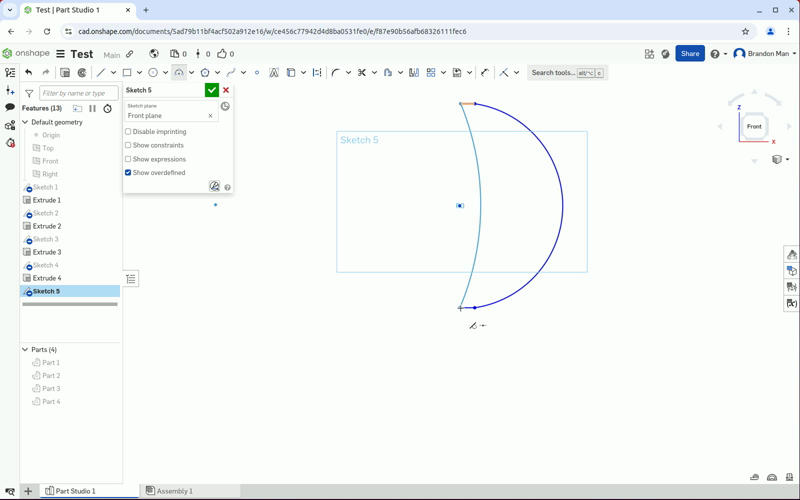
scroll(-6)
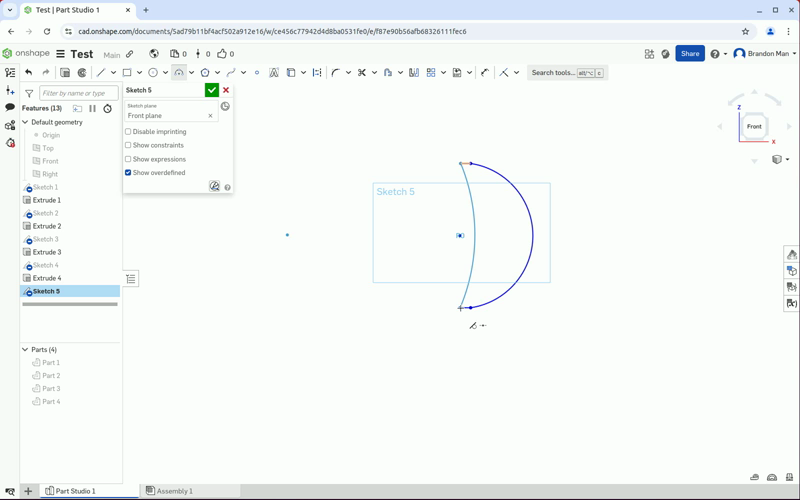
scroll(-6)
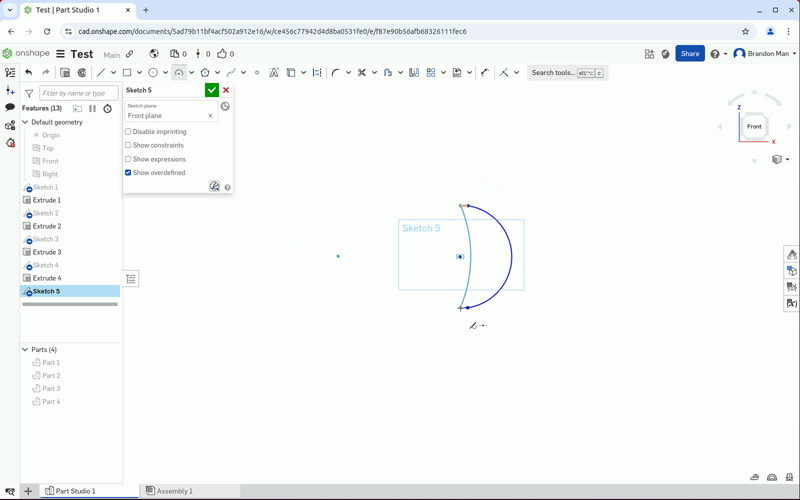
scroll(-6)
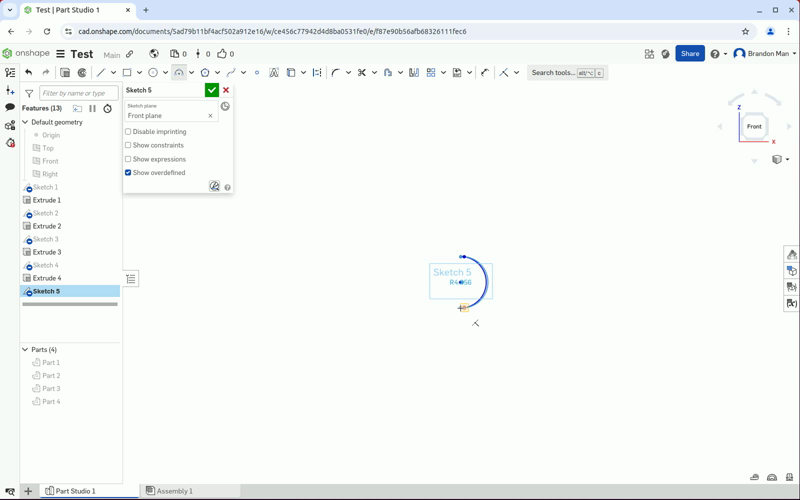
key_down(shift)
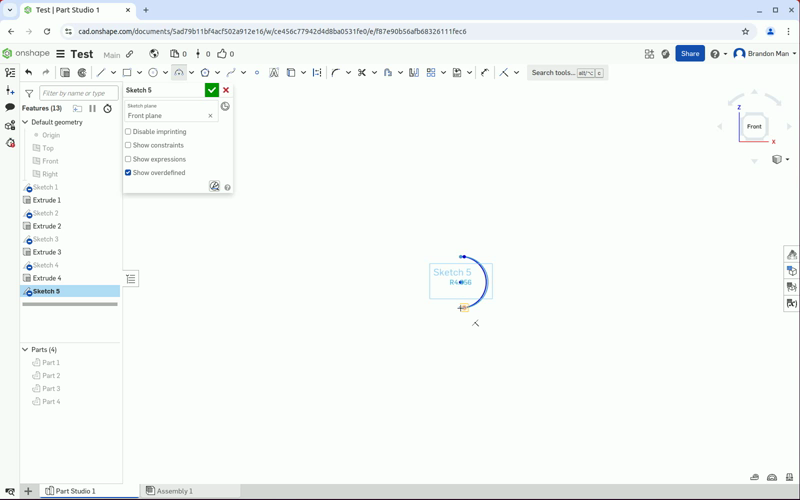
mouse_move(435, 282)
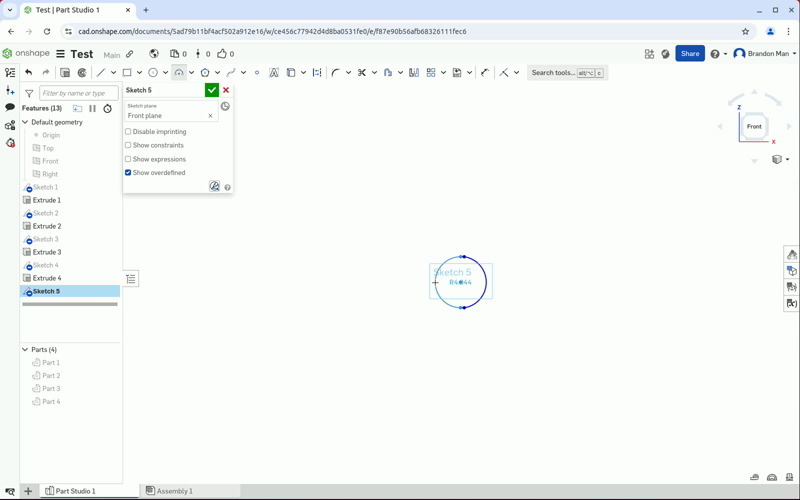
click(435, 282)
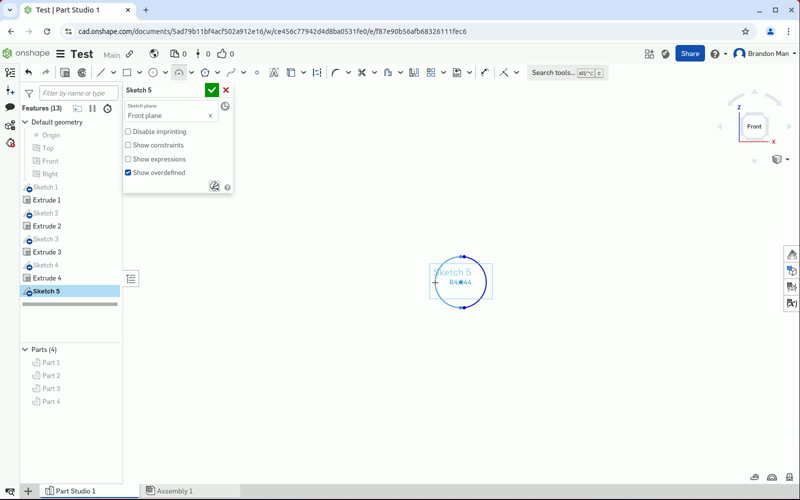
key_up(shift)
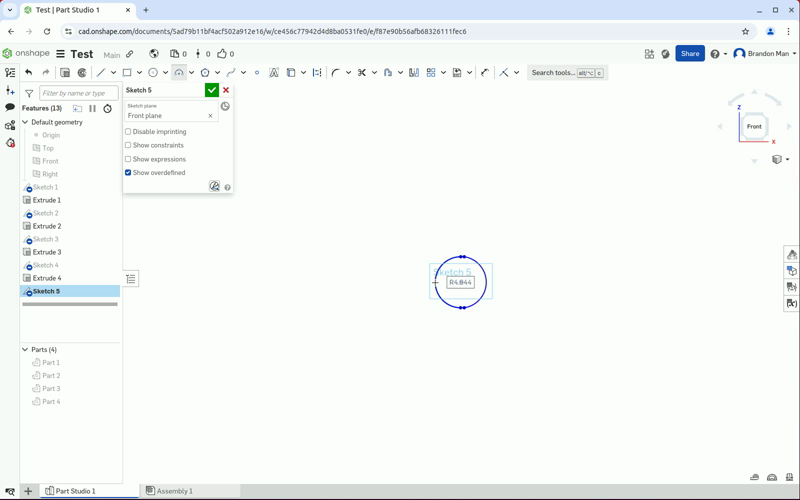
key(esc)
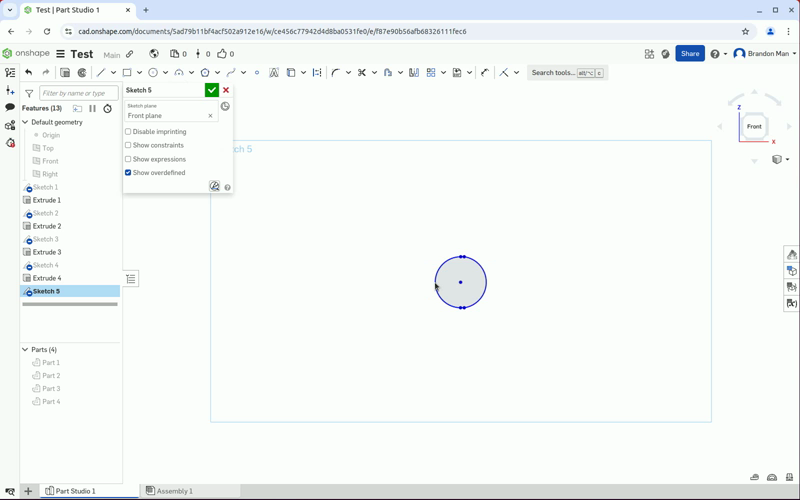
mouse_move(451, 279)
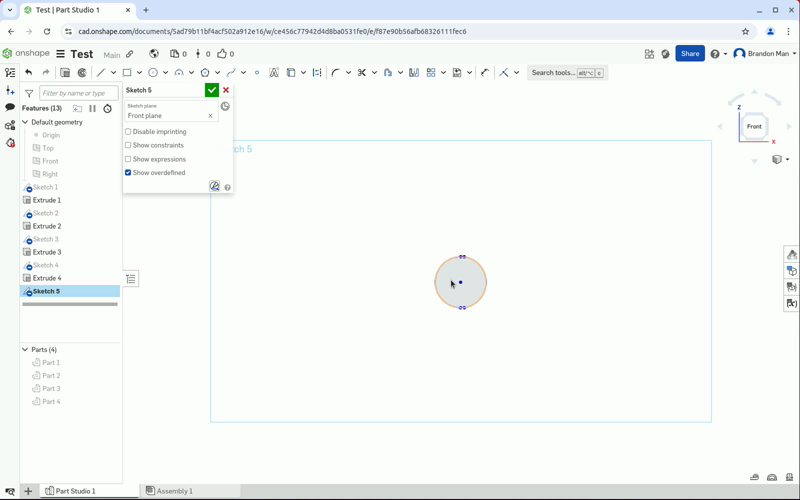
click(451, 279)
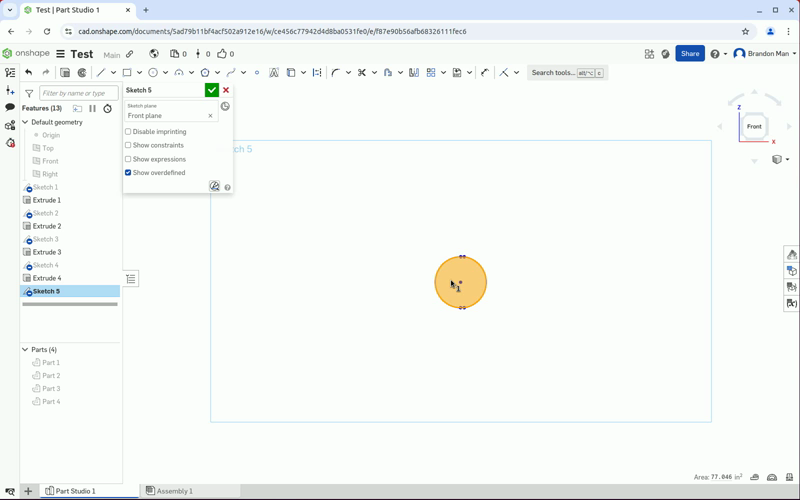
mouse_move(73, 352)
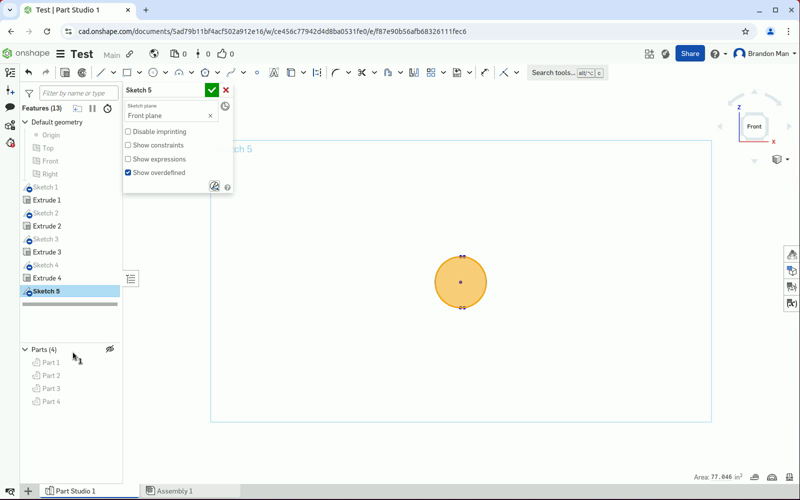
key(shift+y)
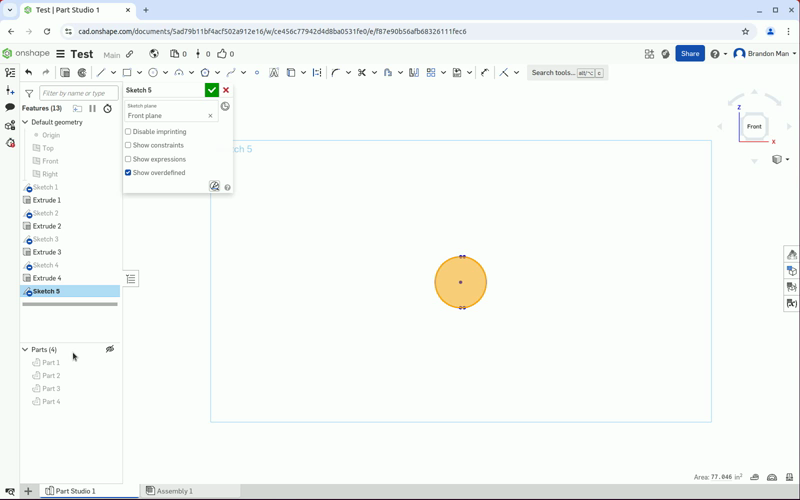
key(shift+e)
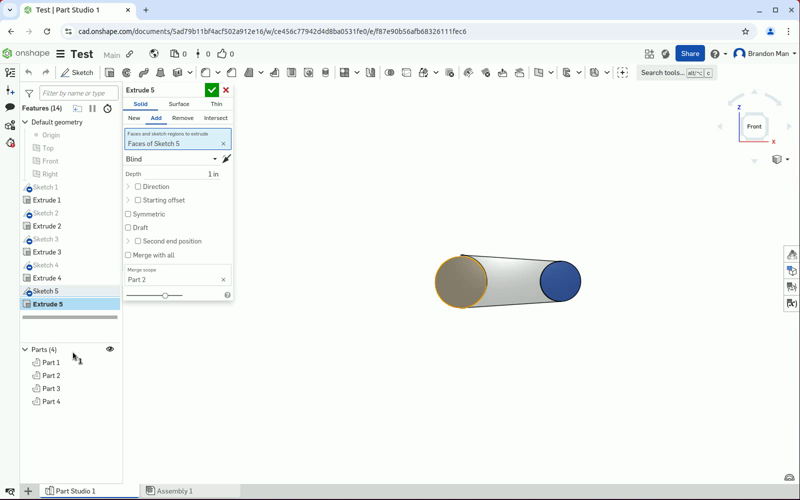
mouse_move(143, 106)
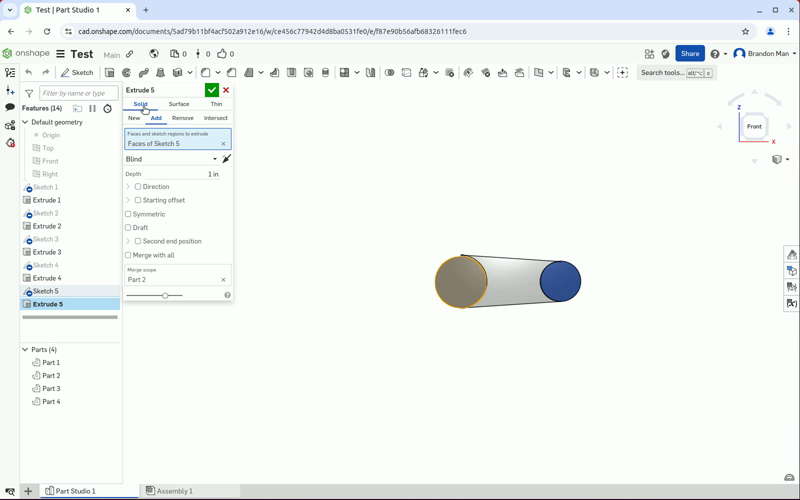
click(143, 106)
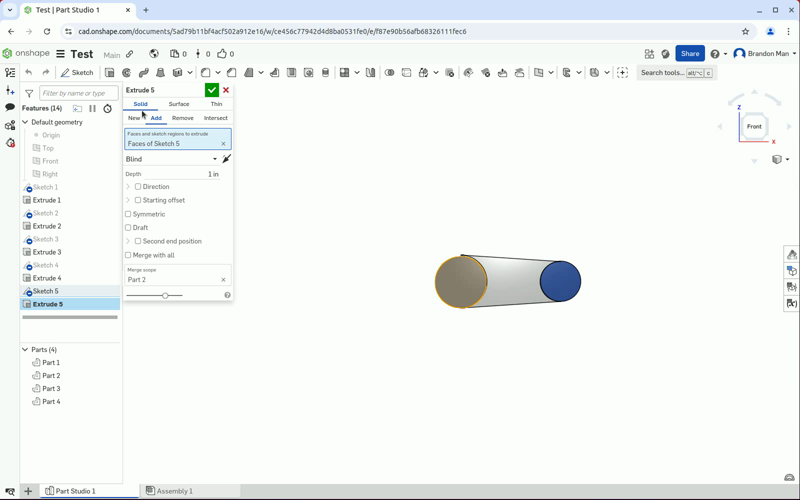
mouse_move(137, 120)
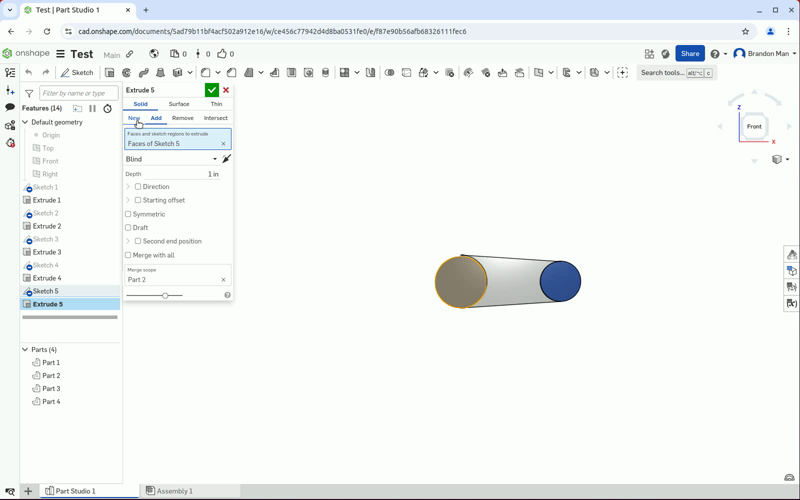
click(137, 120)
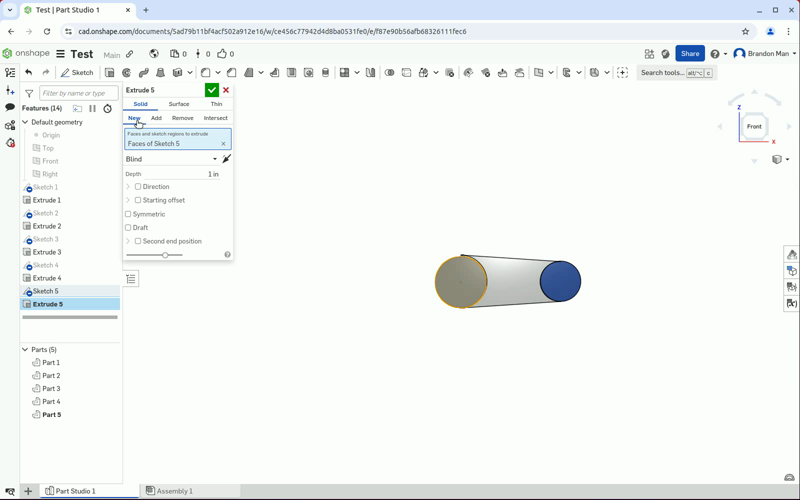
key(tab, 4)
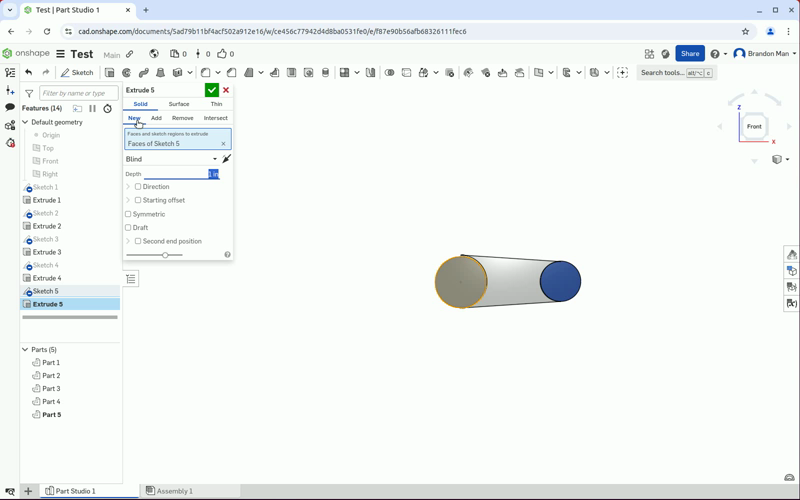
text(-10.351)
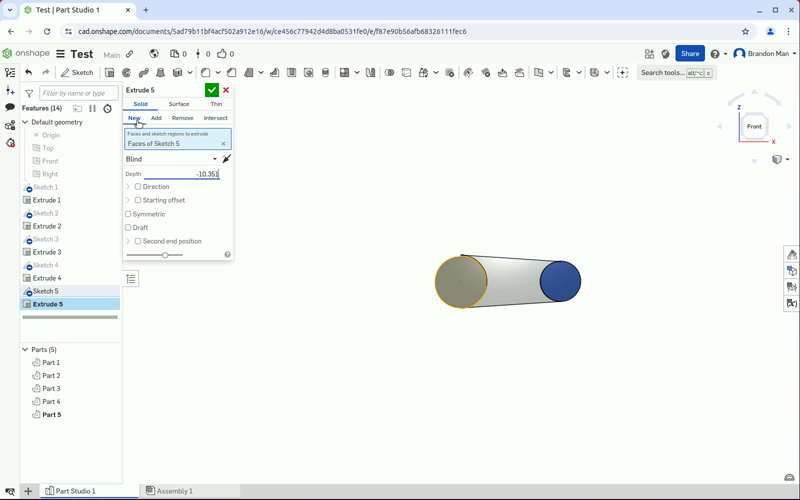
key(enter)
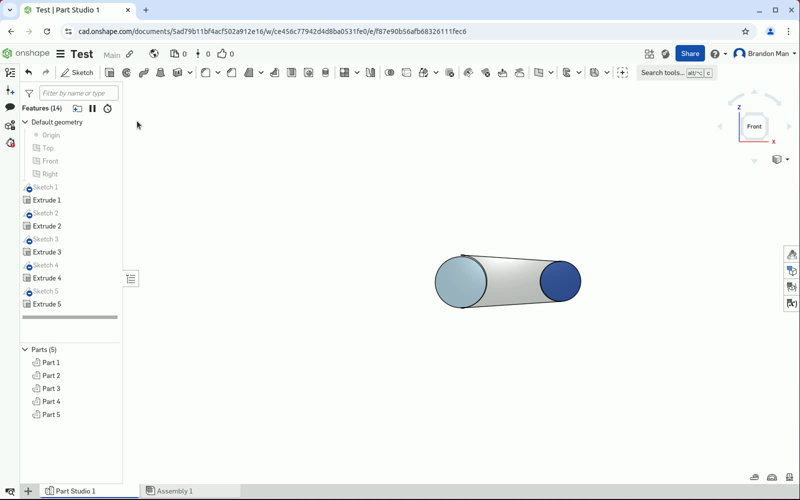
key(shift+h)
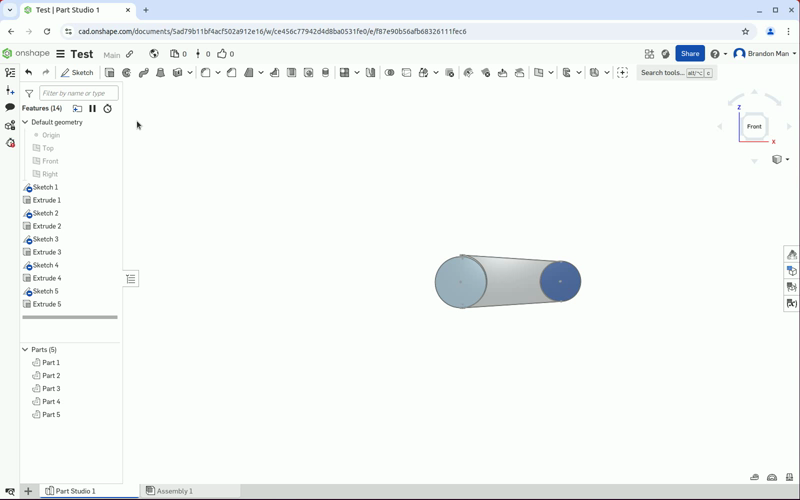
key(shift+h)
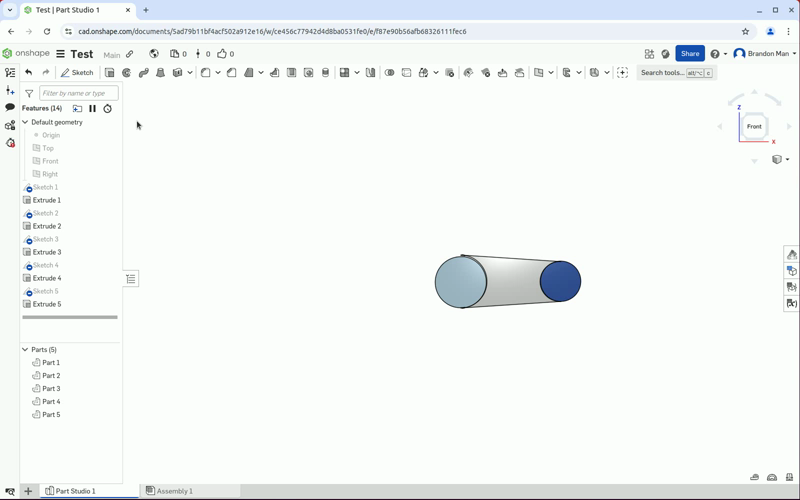
mouse_move(73, 189)
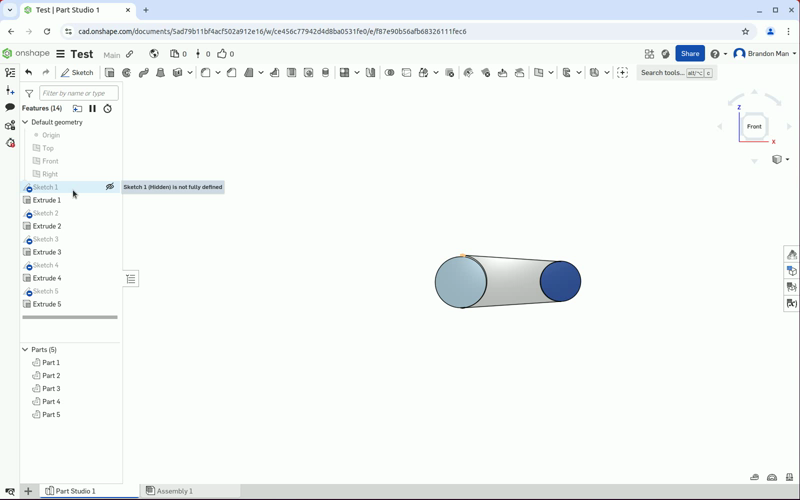
click(73, 189)
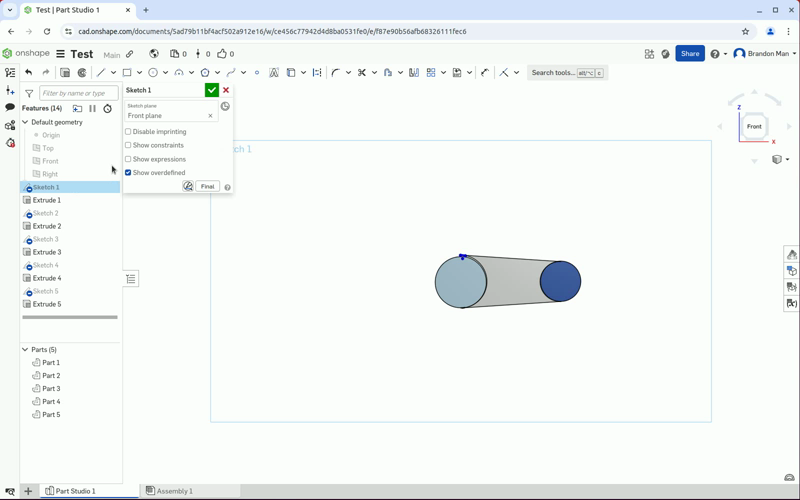
mouse_move(229, 92)
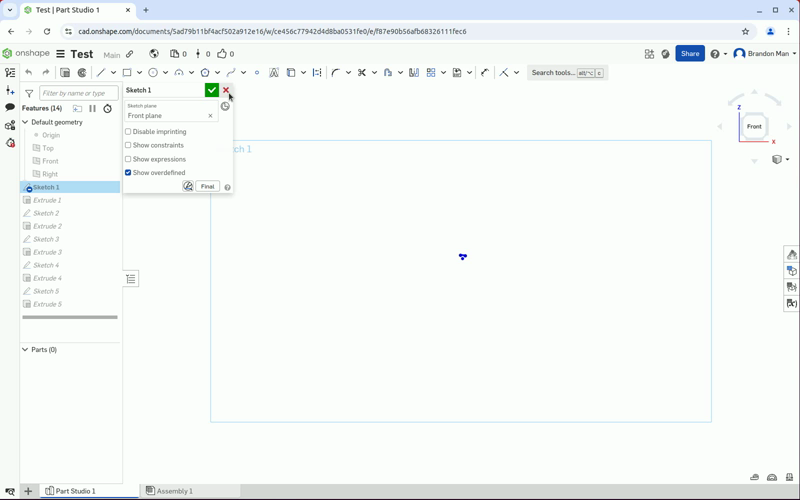
click(229, 92)
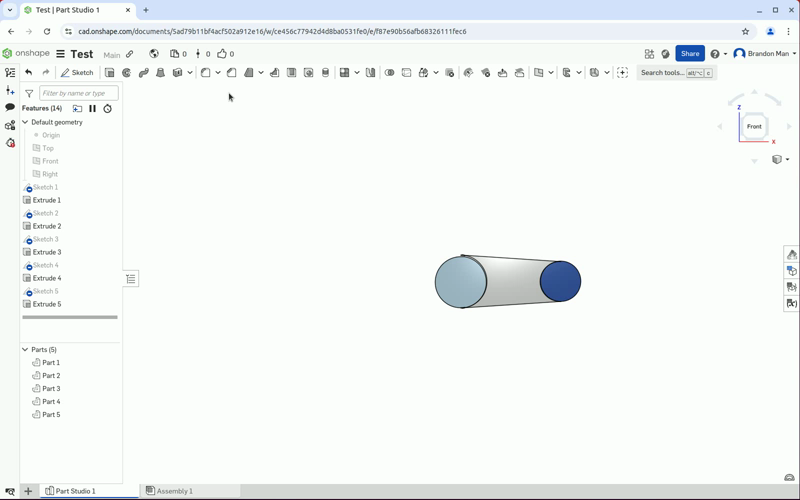
mouse_move(73, 352)
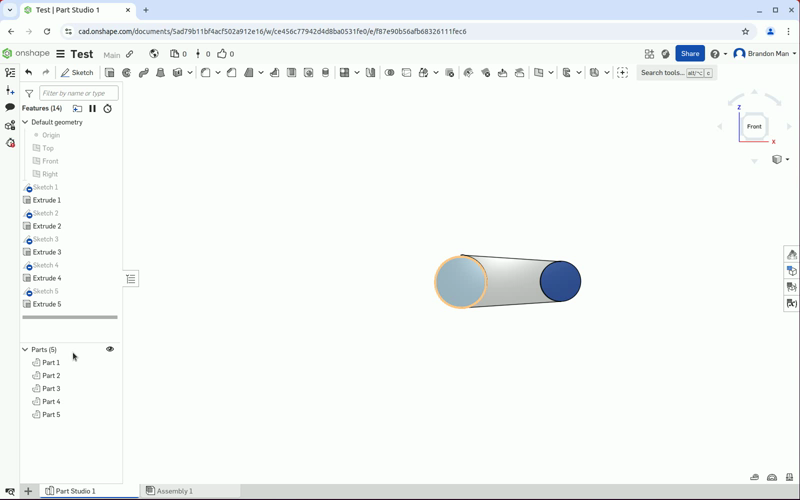
key(y)
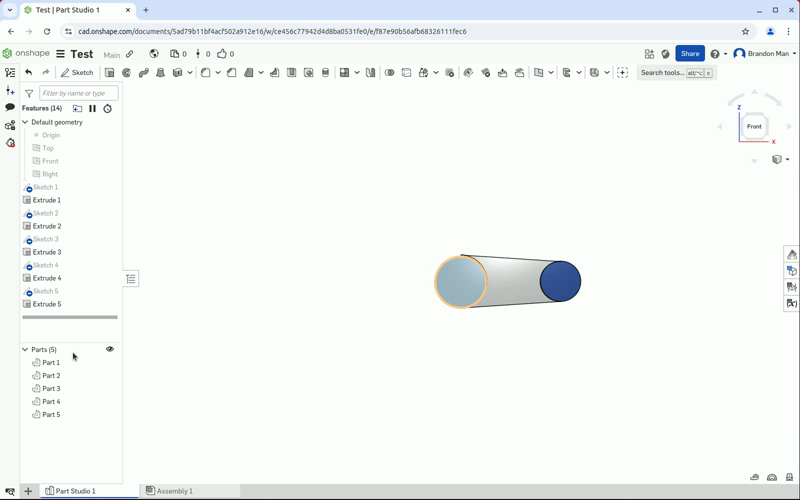
key(shift+p)
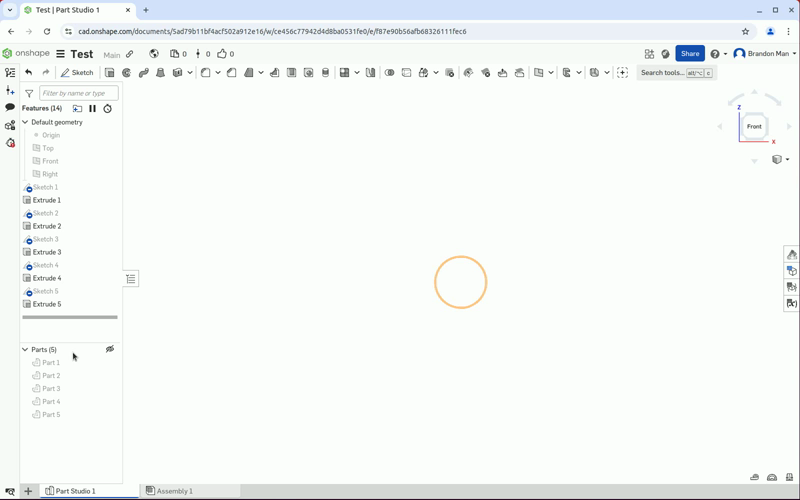
key(space)
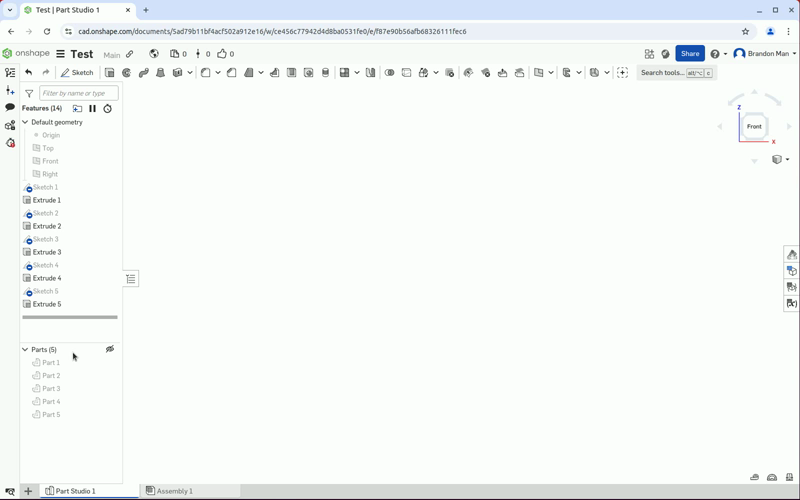
key_down(shift)
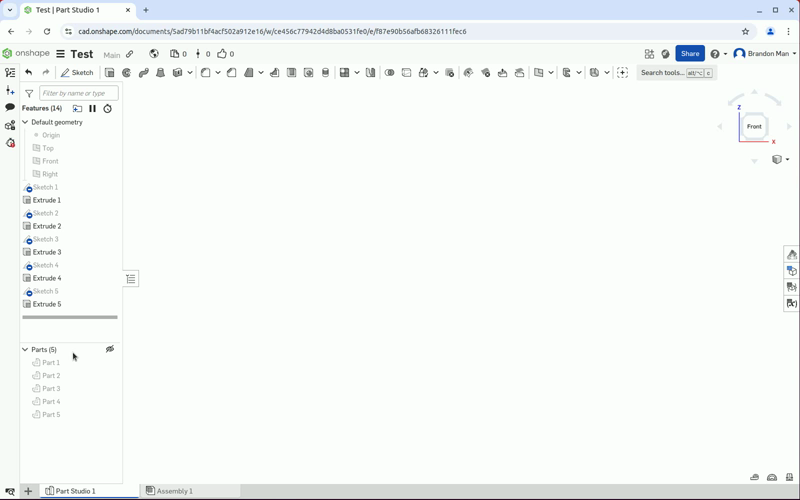
key(down)
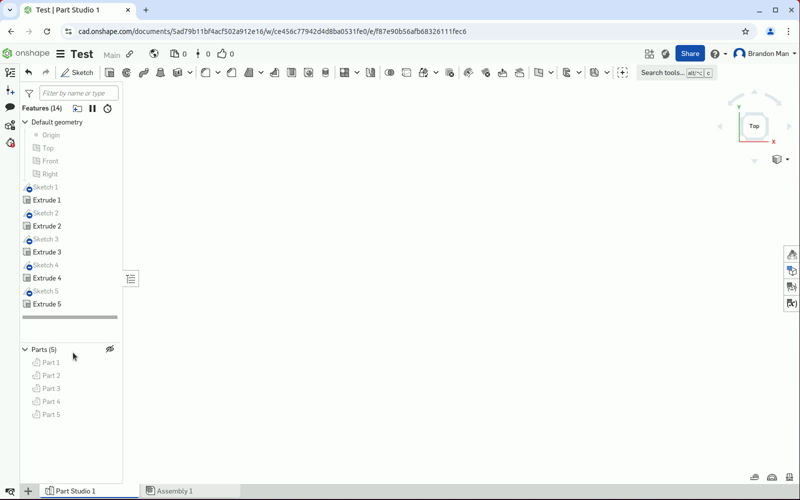
key_up(shift)
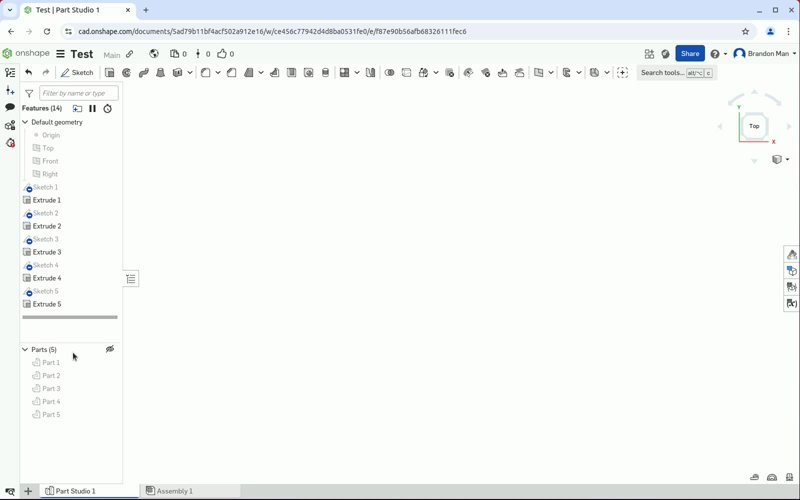
mouse_move(73, 352)
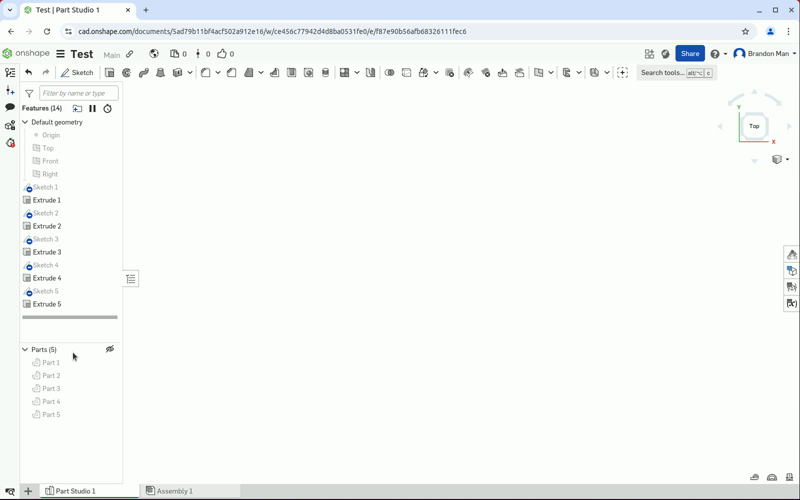
key(shift+y)
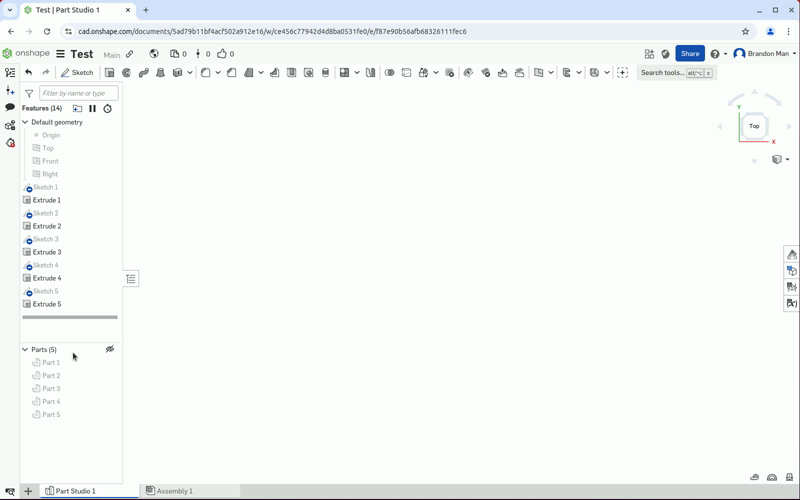
key(shift+s)
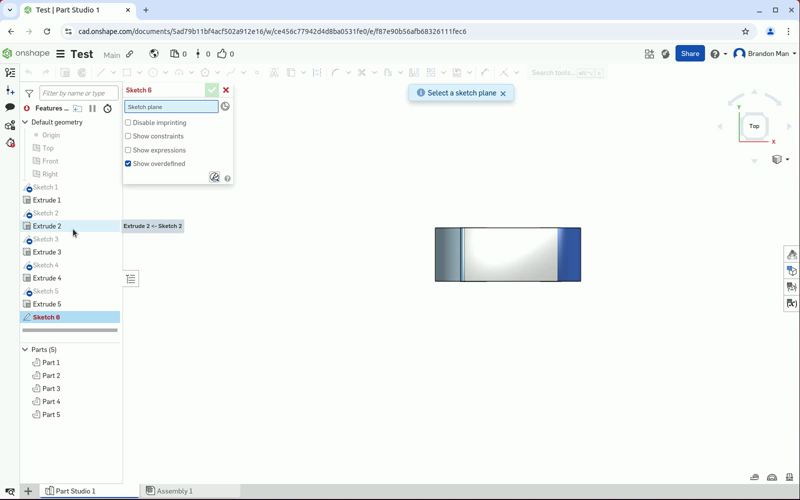
scroll(3)
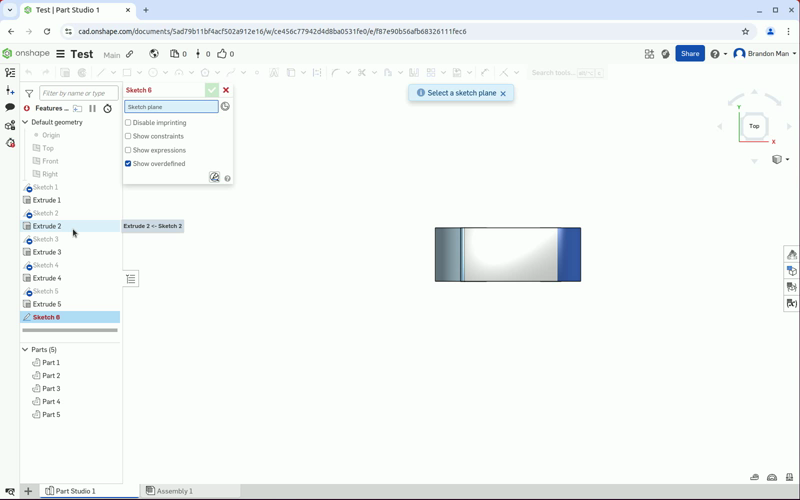
mouse_move(73, 150)
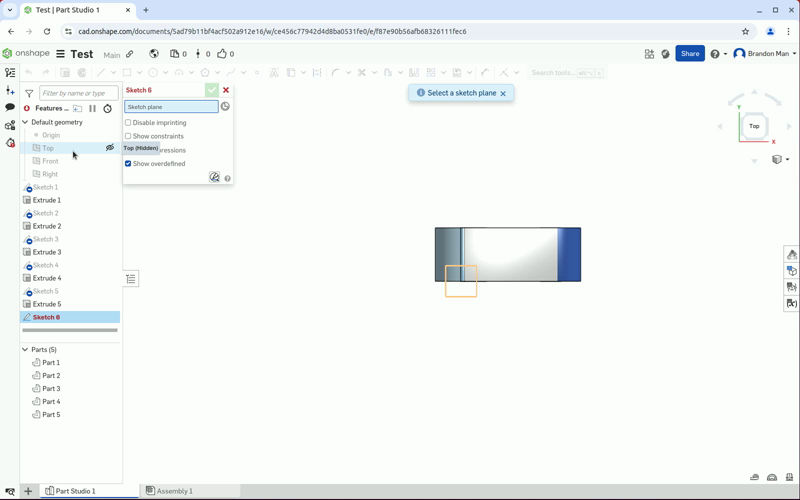
click(73, 150)
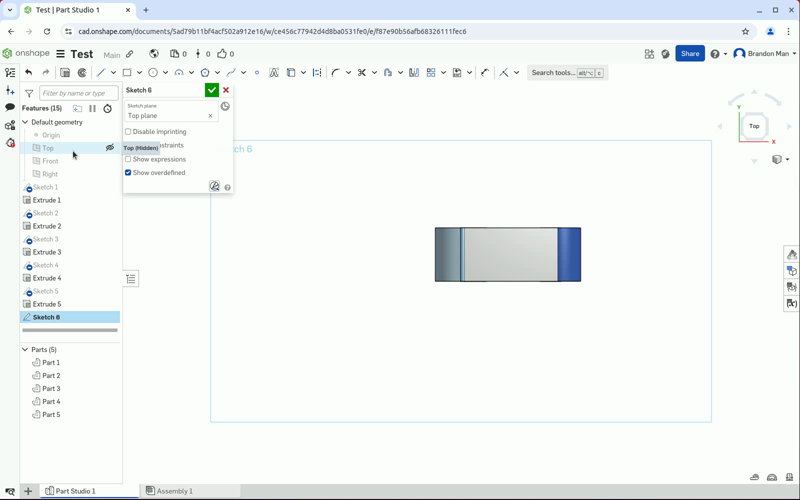
mouse_move(73, 352)
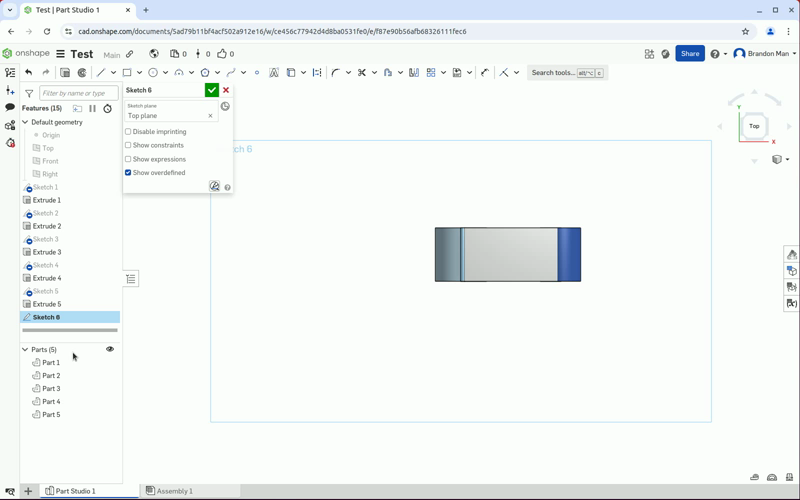
key(y)
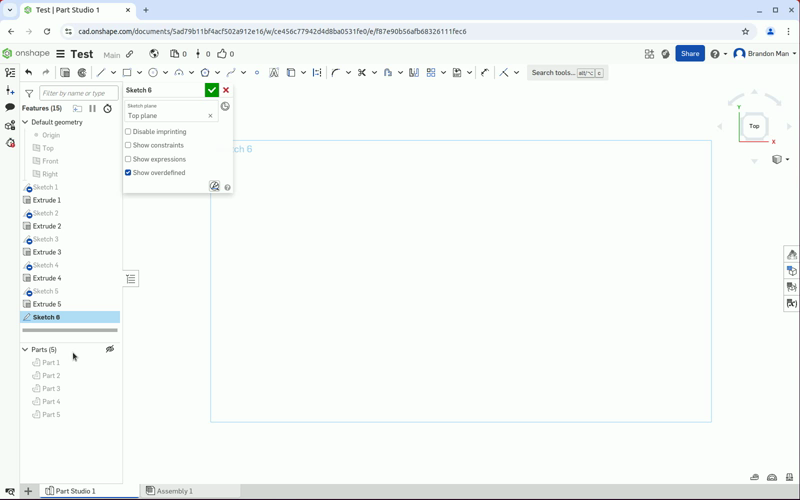
key(l)
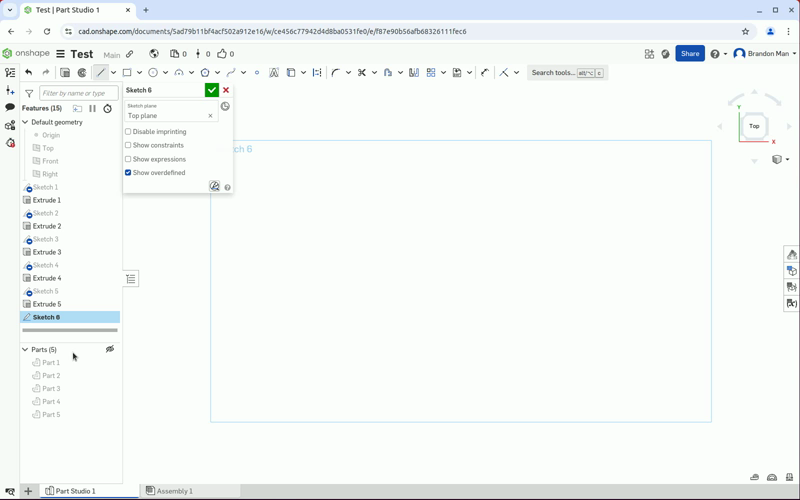
key_down(shift)
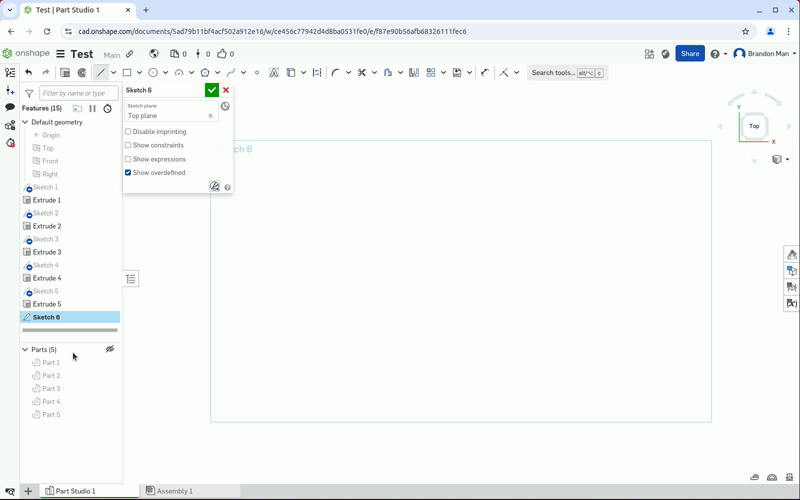
mouse_move(511, 282)
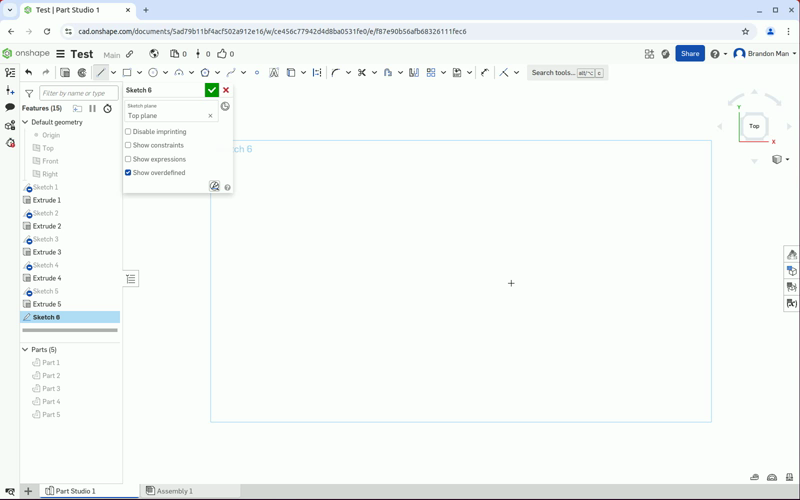
click(511, 282)
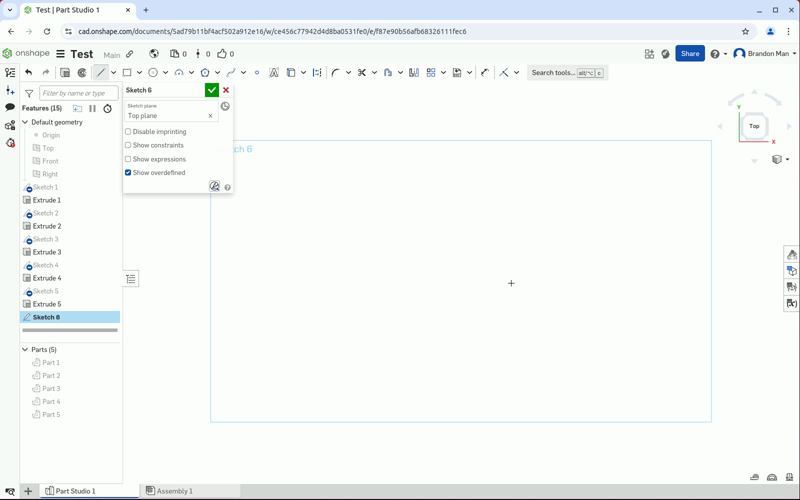
key_up(shift)
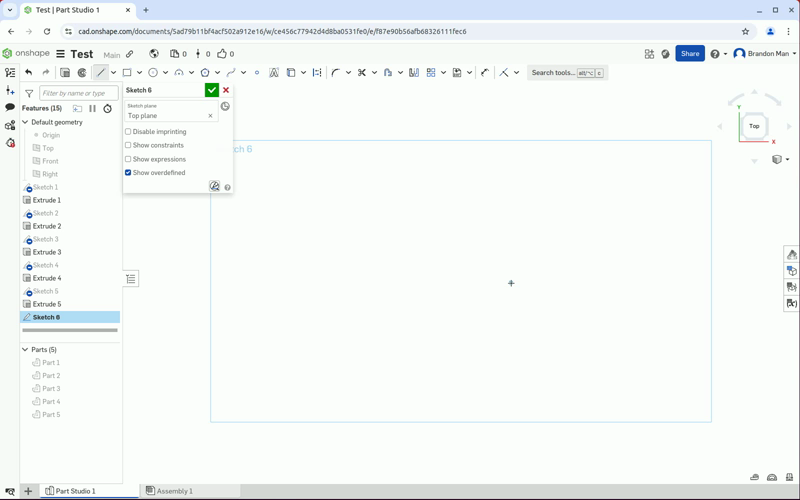
key_down(shift)
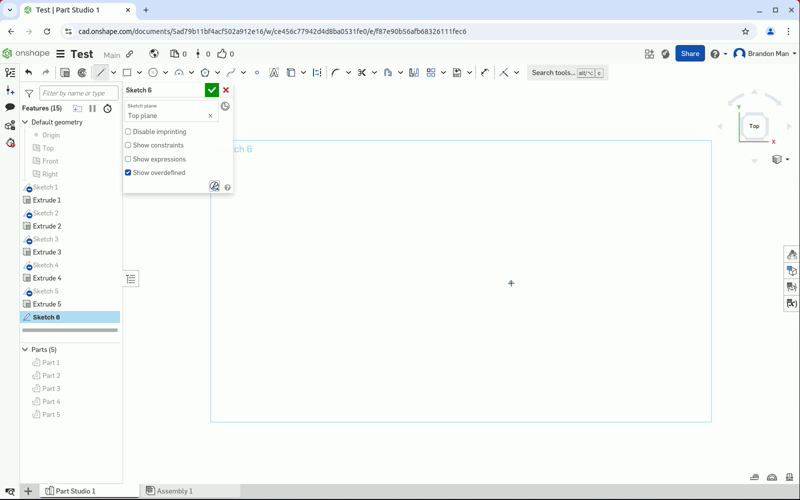
mouse_move(573, 282)
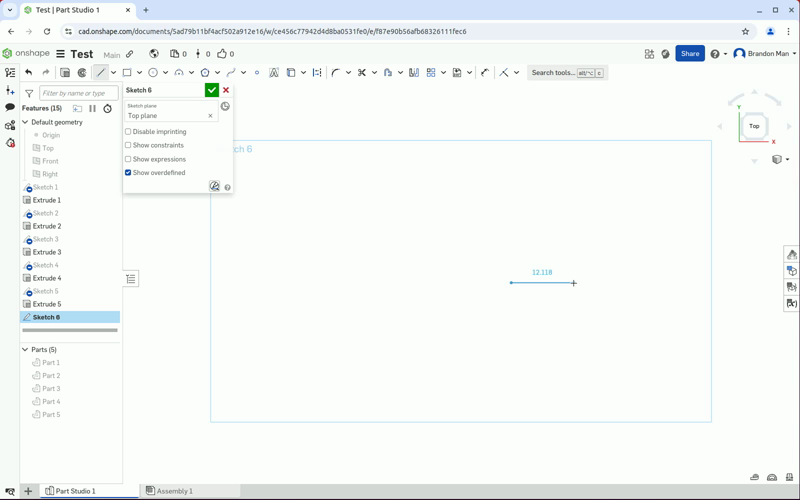
click(573, 282)
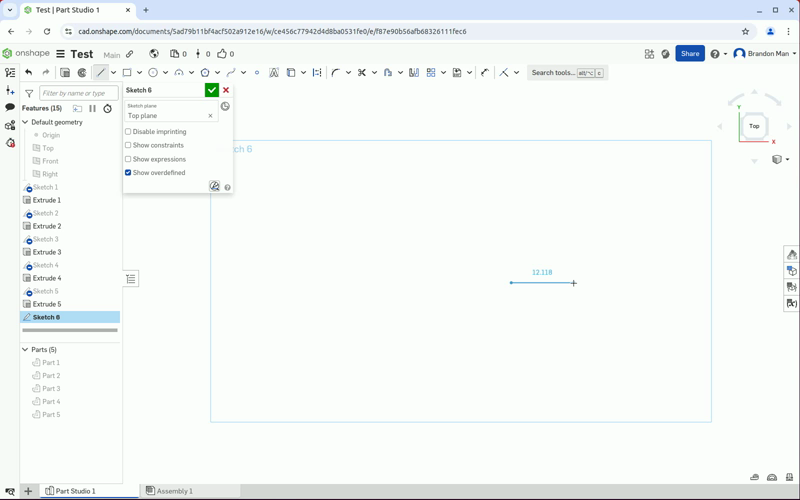
key_up(shift)
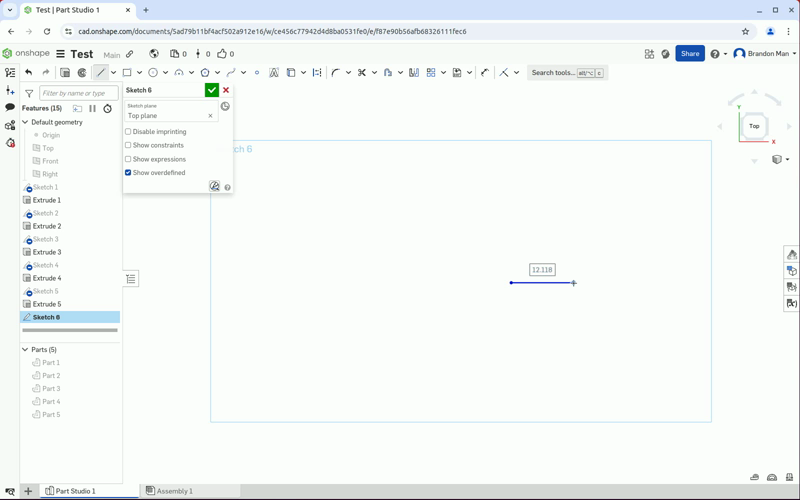
key_down(shift)
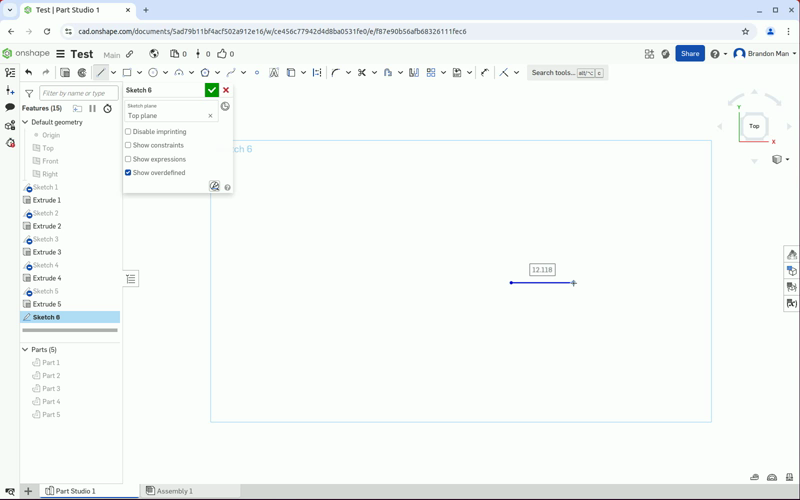
mouse_move(589, 282)
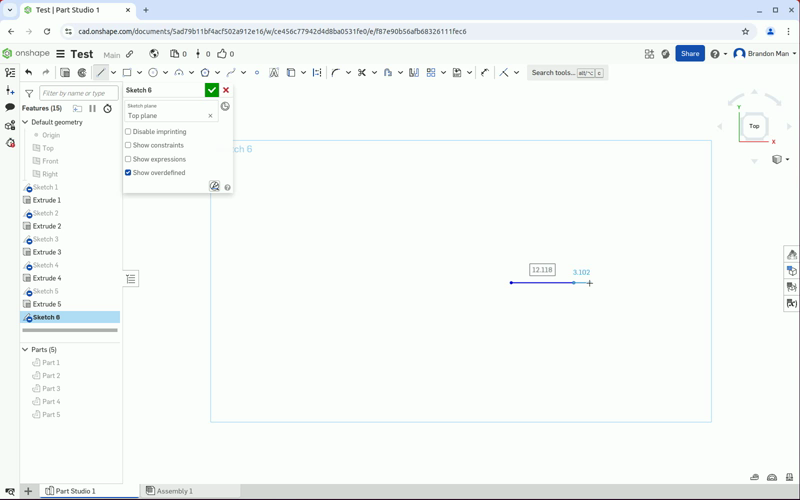
mouse_move(573, 259)
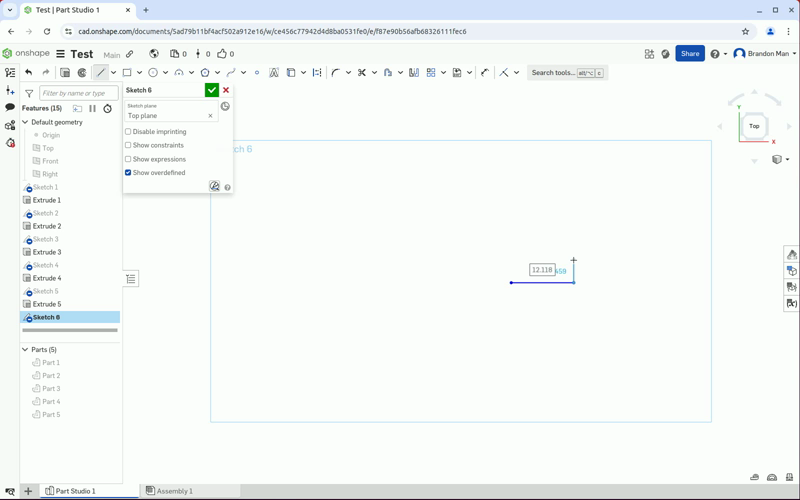
click(573, 259)
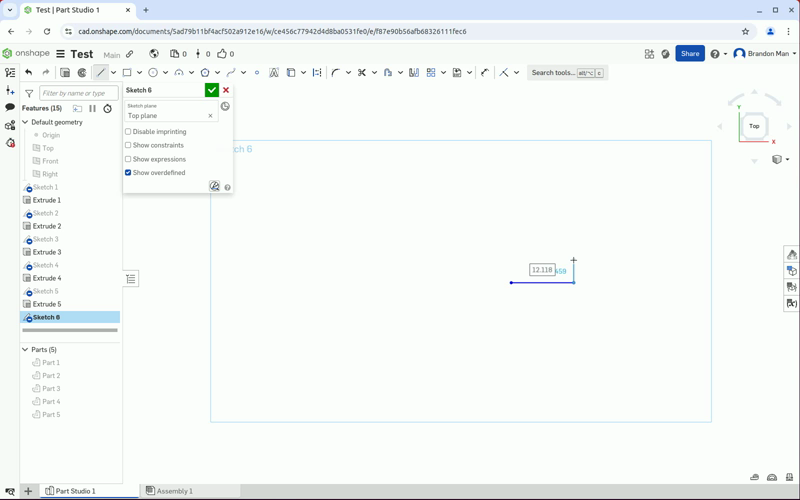
key_up(shift)
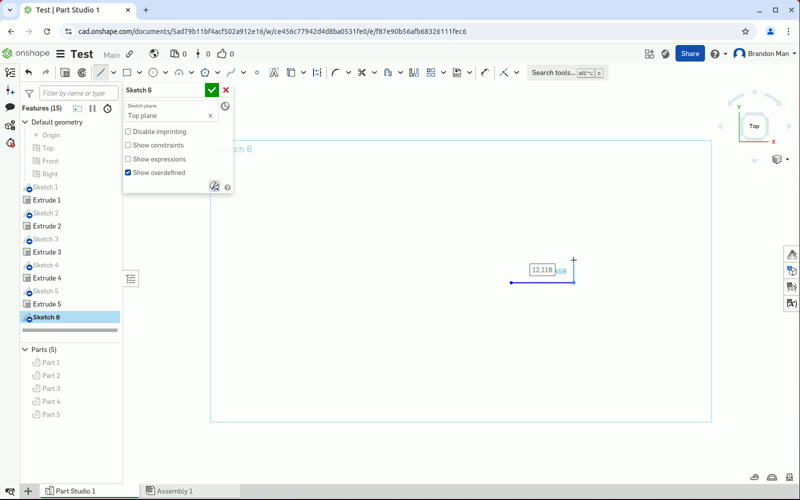
key_down(shift)
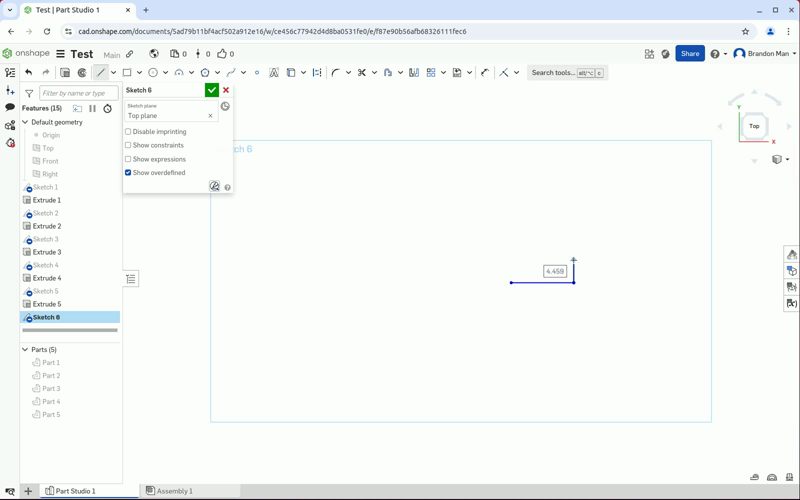
mouse_move(511, 282)
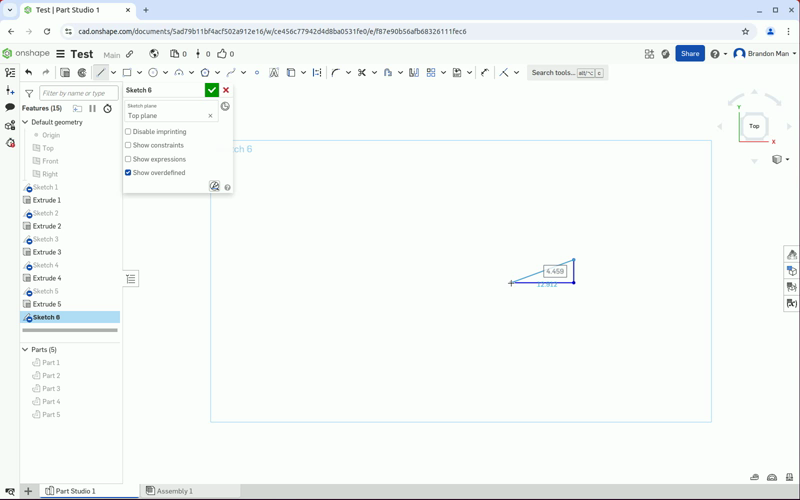
key_up(shift)
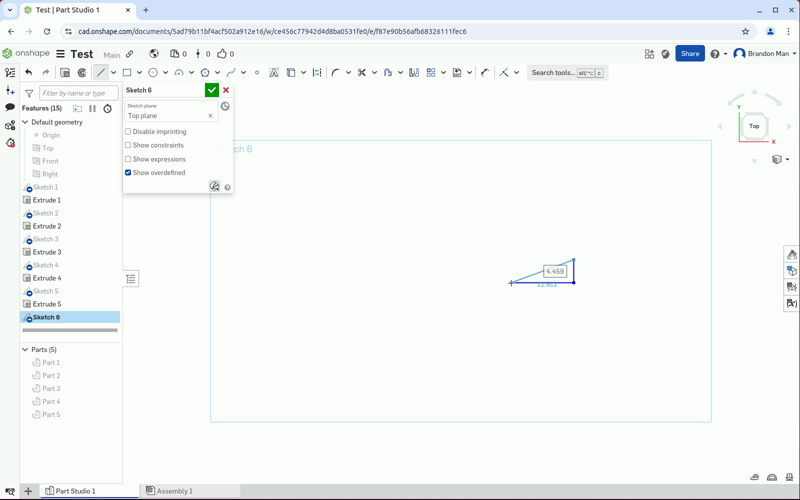
click(511, 282)
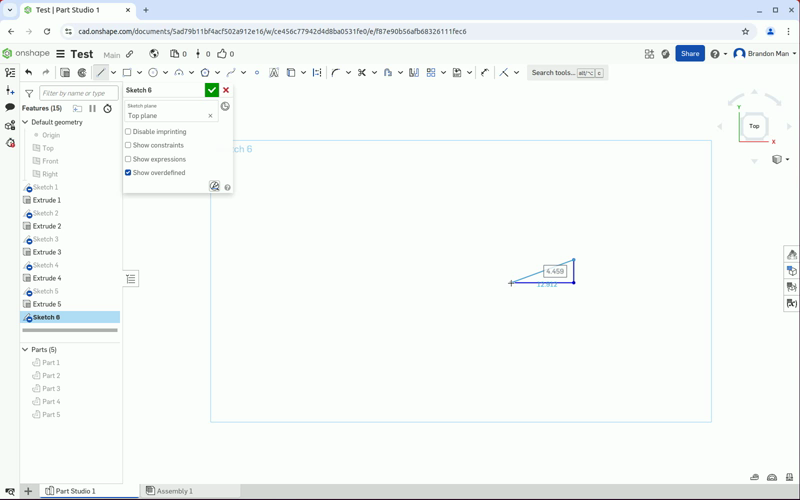
key(esc)
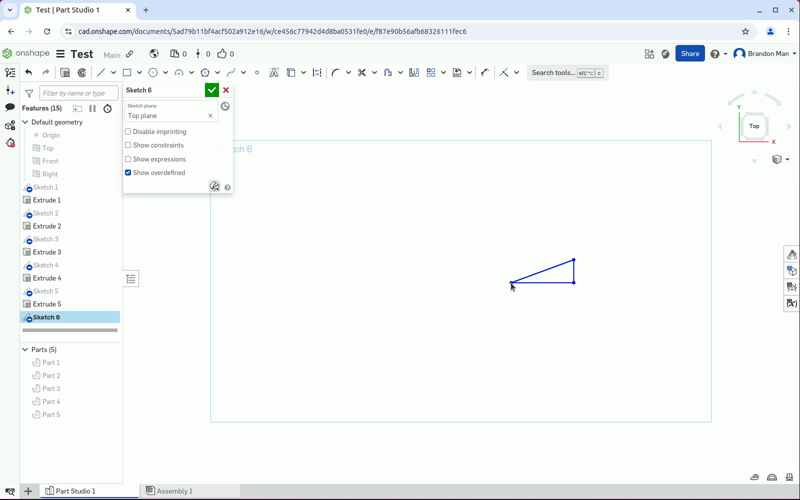
mouse_move(532, 278)
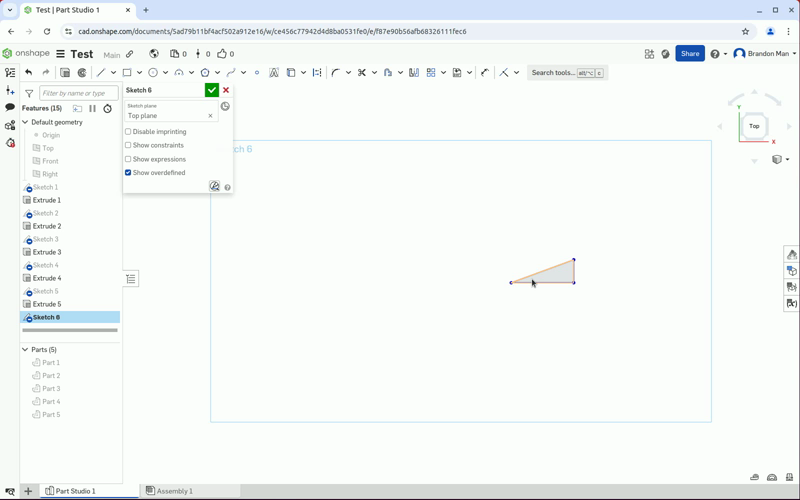
scroll(6)
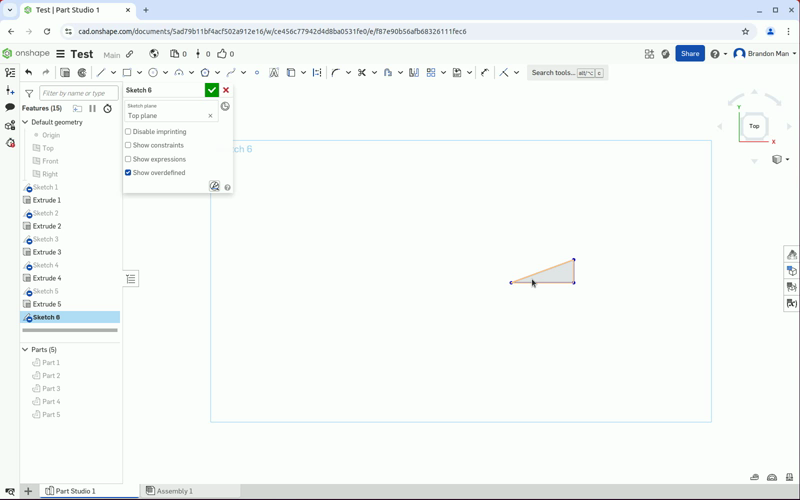
scroll(6)
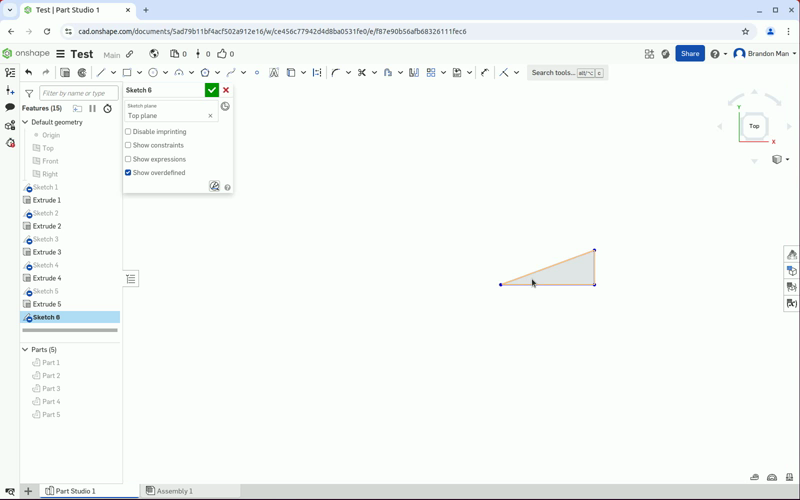
scroll(6)
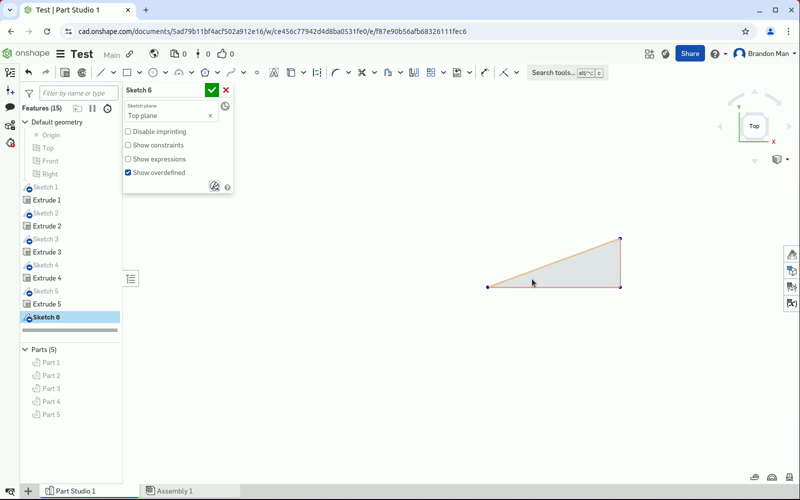
scroll(6)
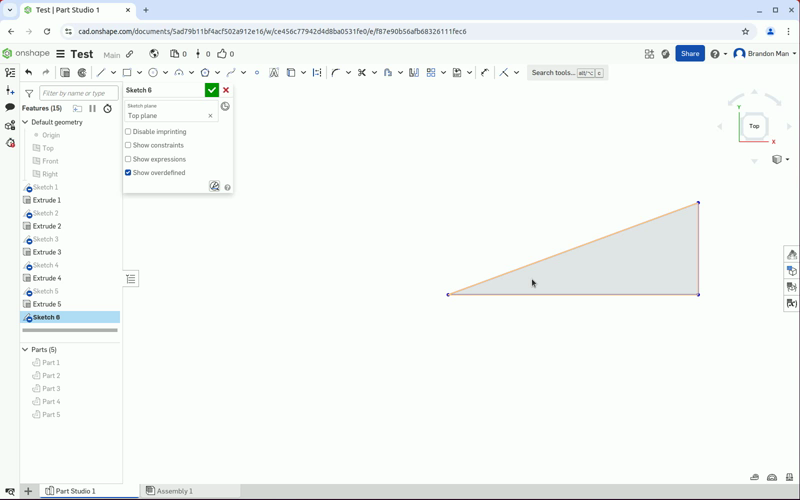
scroll(6)
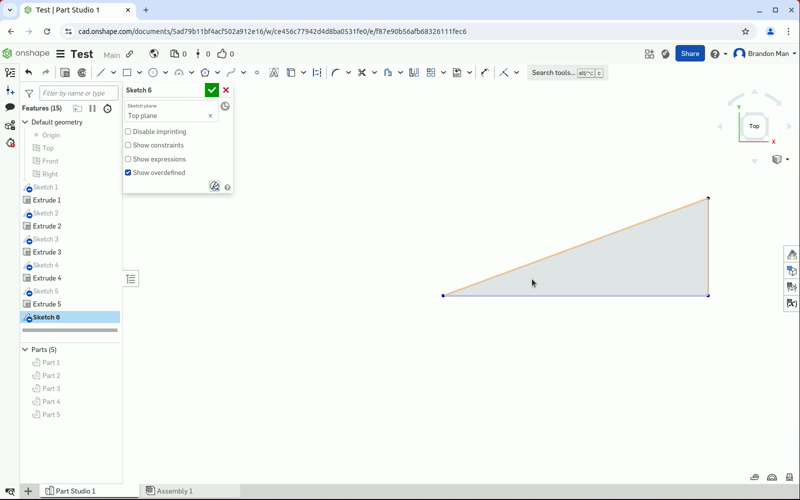
scroll(6)
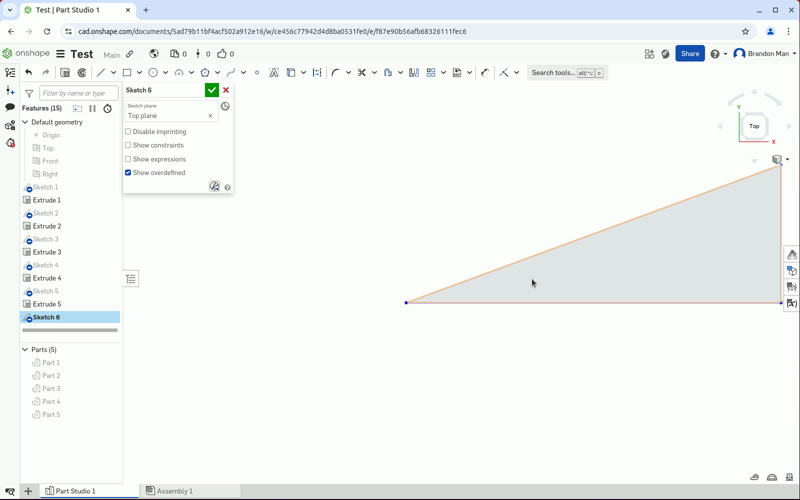
scroll(6)
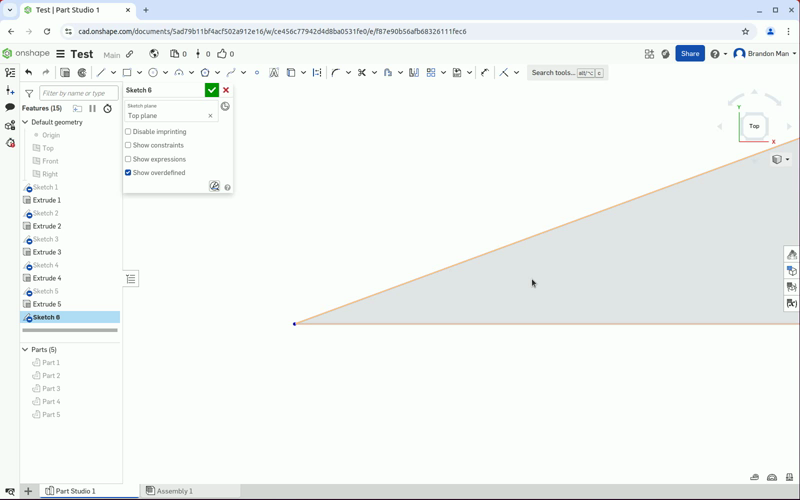
click(532, 278)
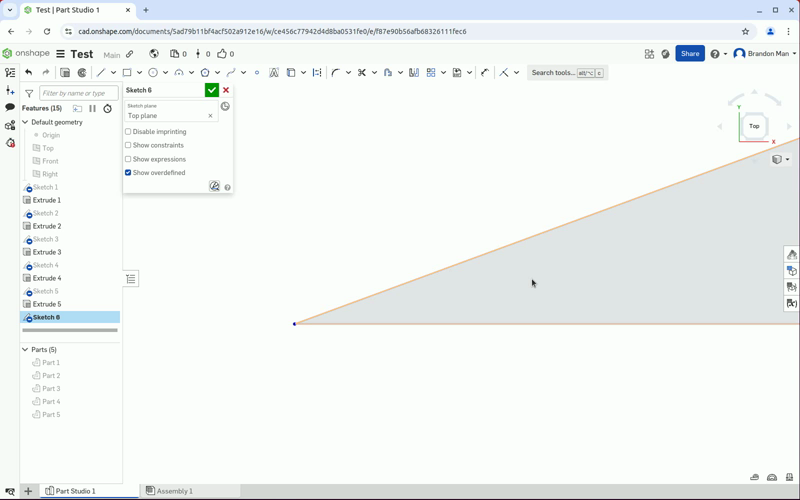
scroll(-6)
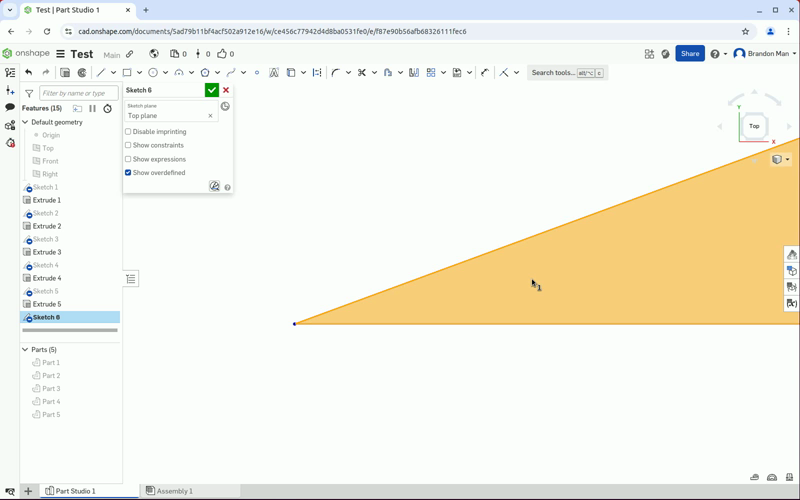
scroll(-6)
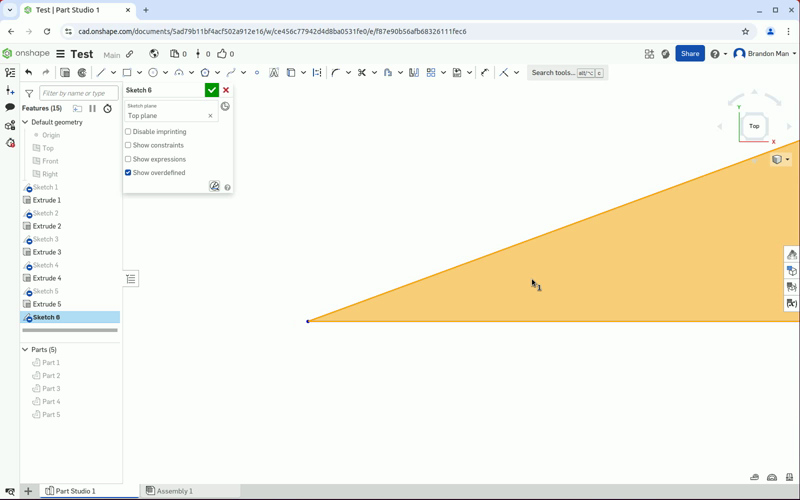
scroll(-6)
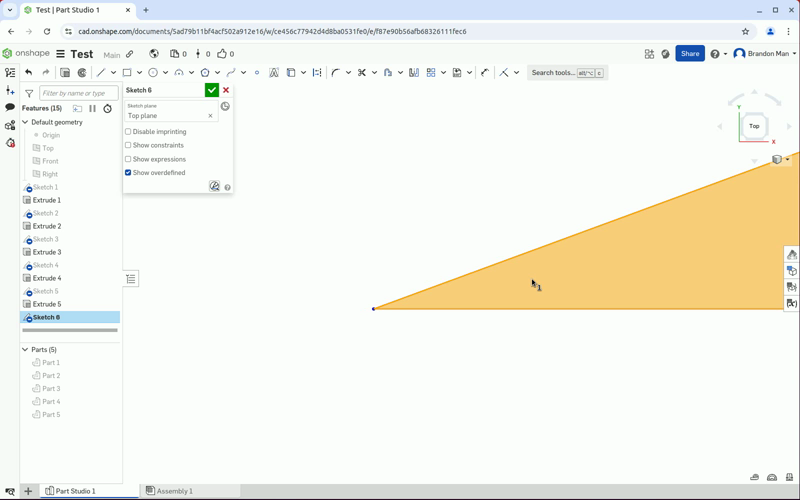
scroll(-6)
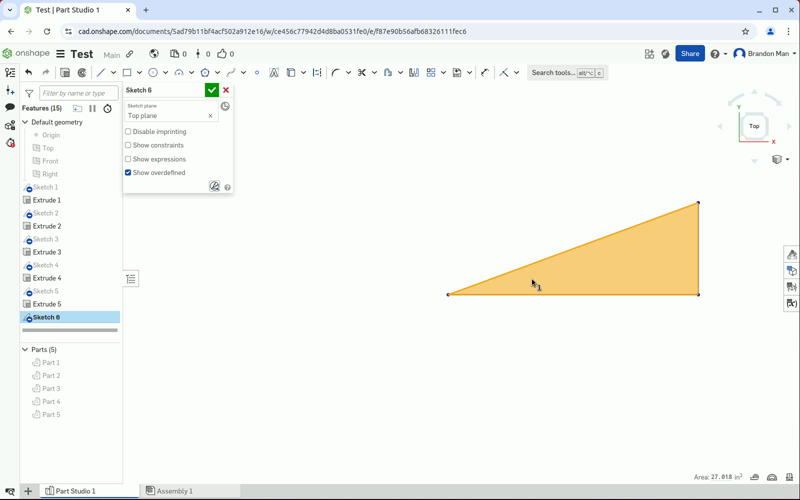
scroll(-6)
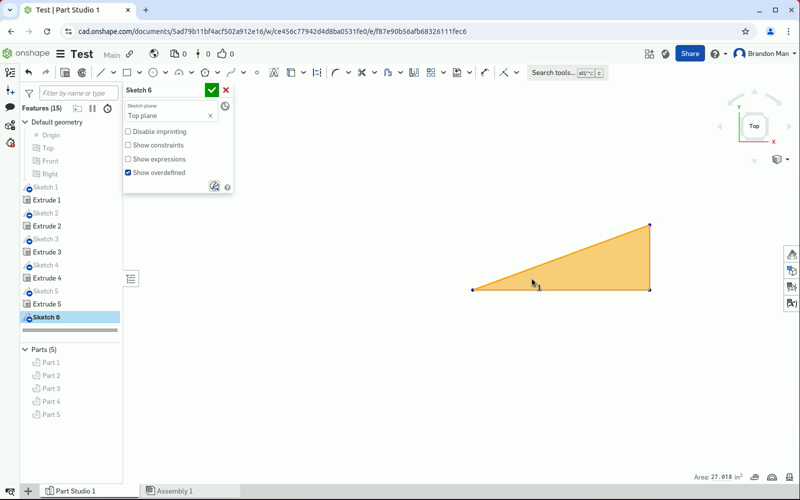
scroll(-6)
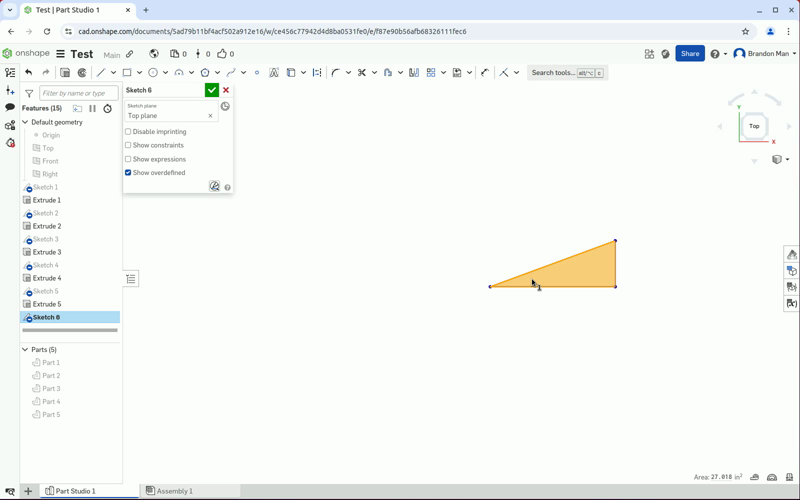
scroll(-6)
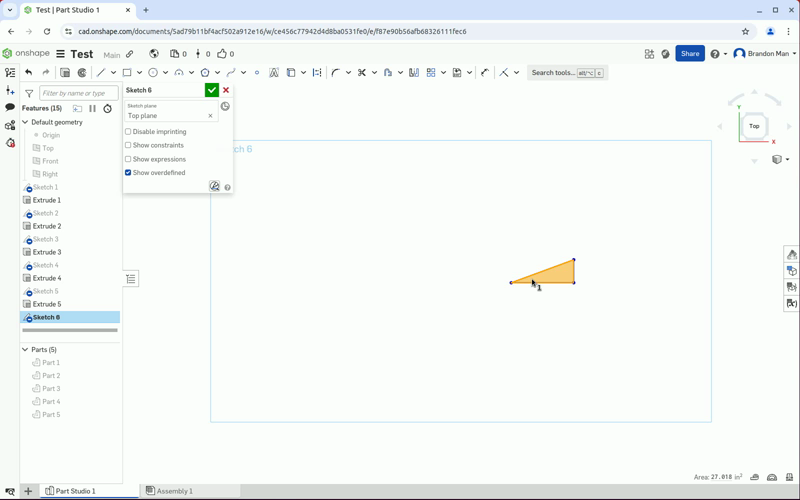
mouse_move(73, 352)
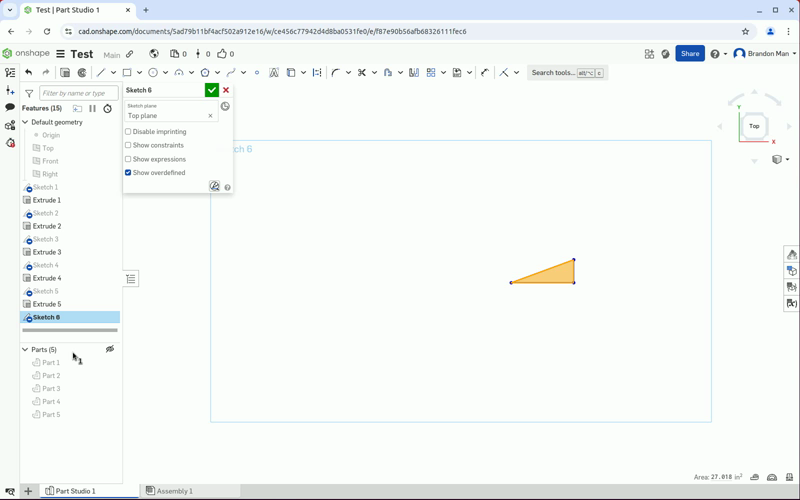
key(shift+y)
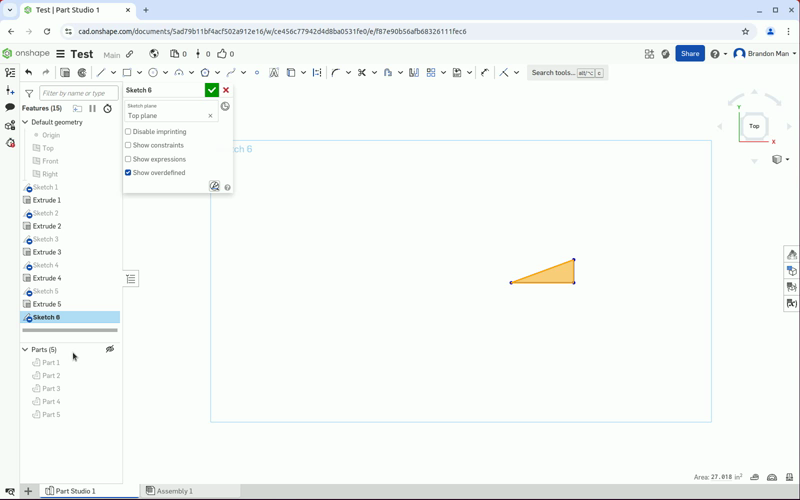
key(shift+e)
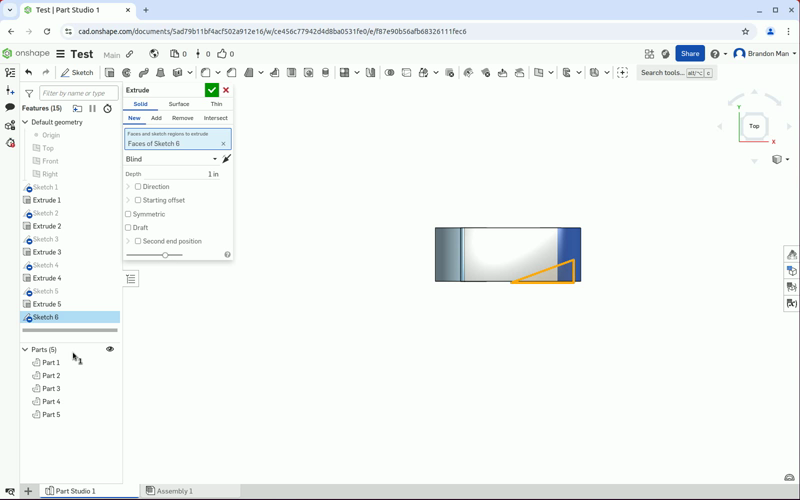
mouse_move(143, 106)
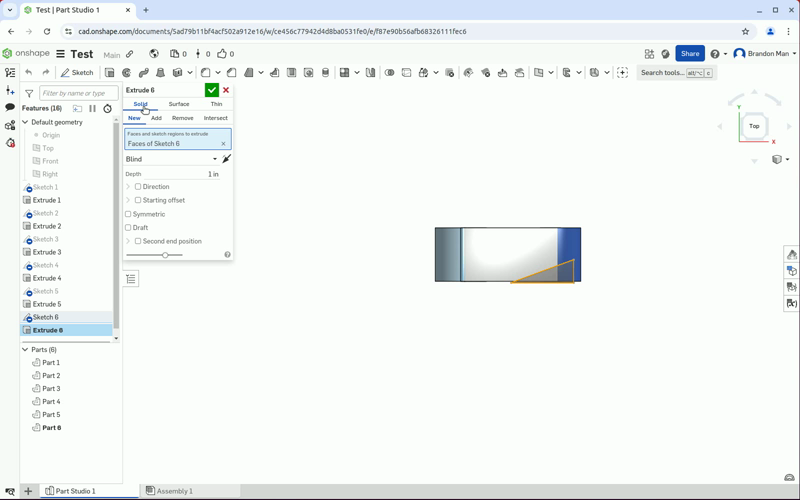
click(143, 106)
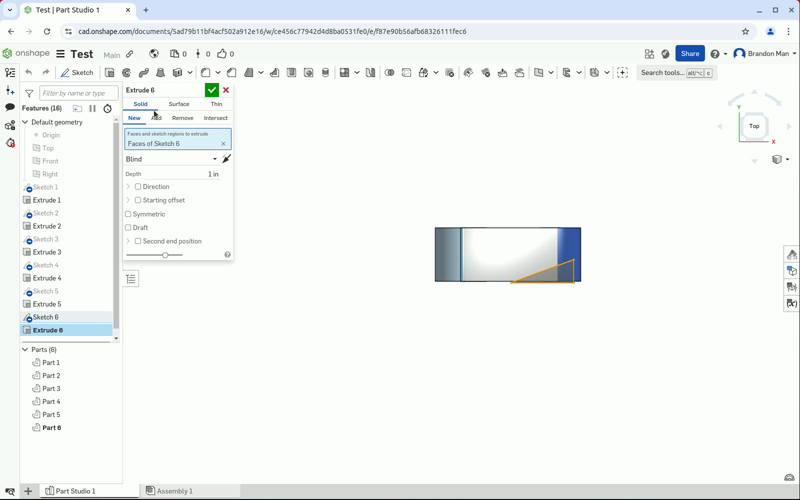
mouse_move(186, 120)
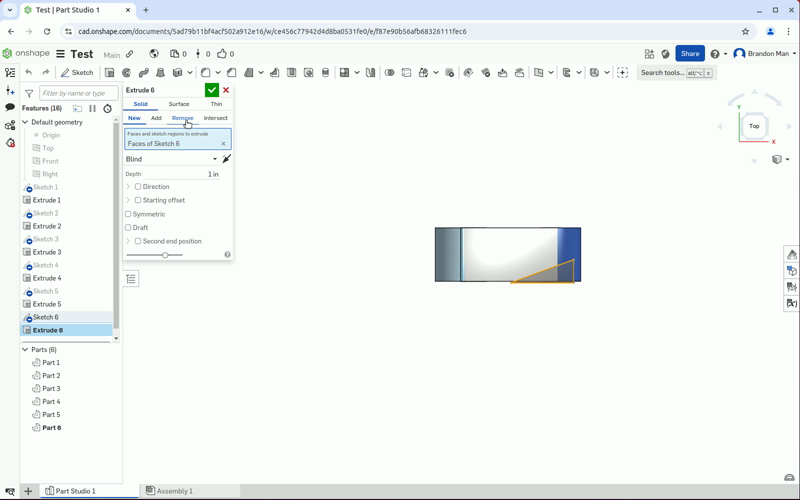
click(186, 120)
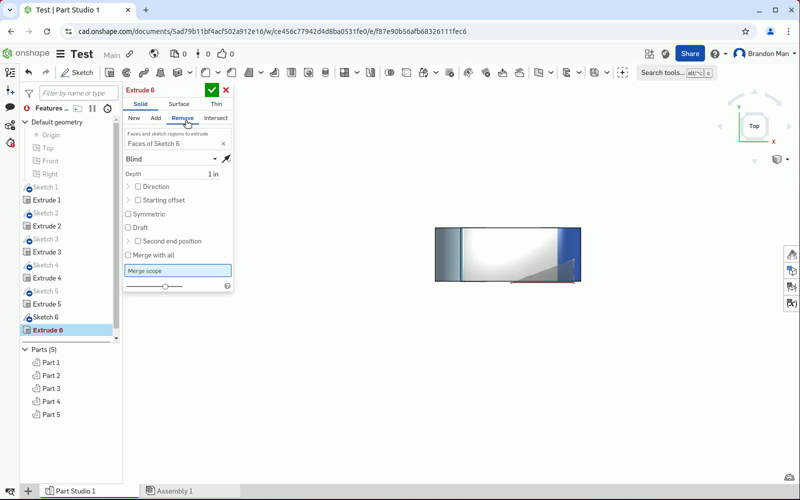
key(tab, 4)
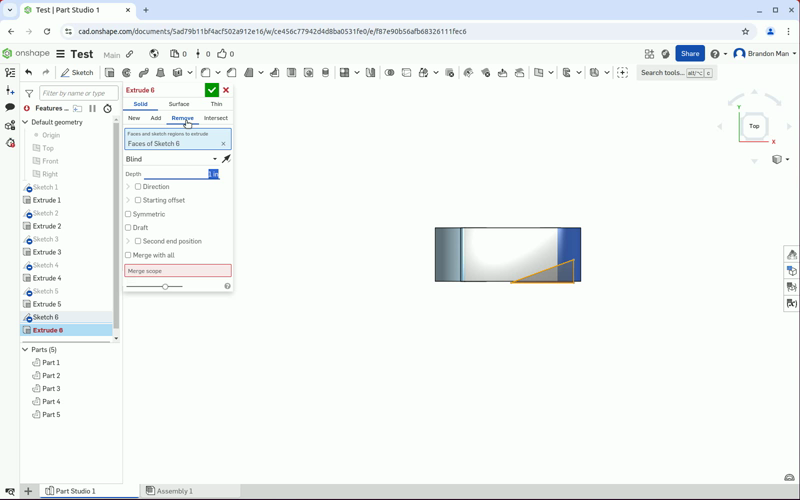
text(-10.11)
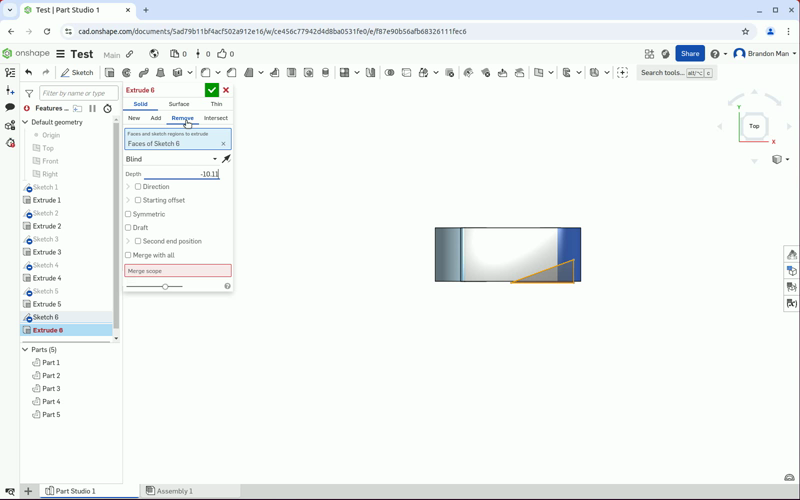
key(tab, 3)
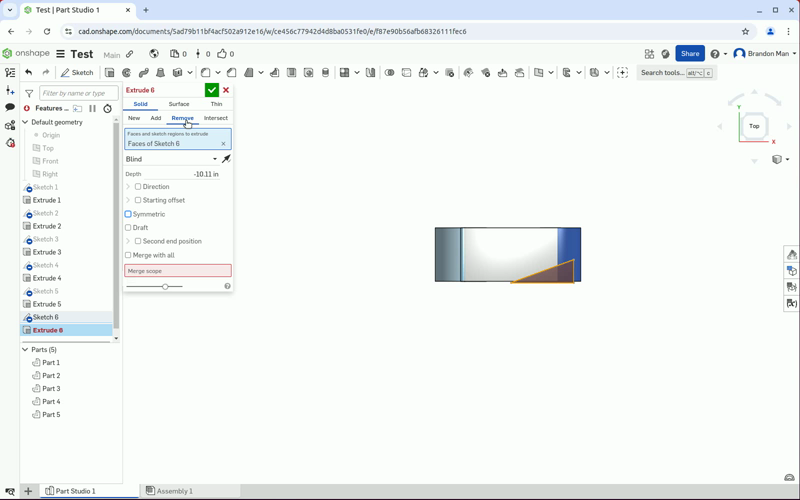
key(space)
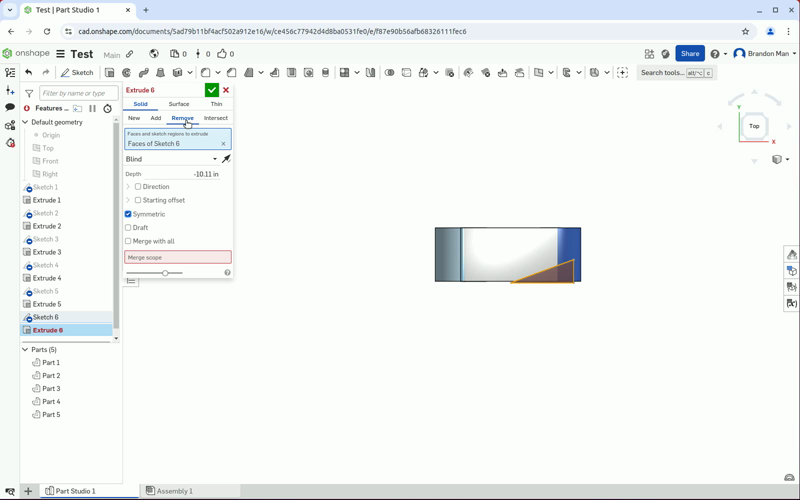
key(tab, 2)
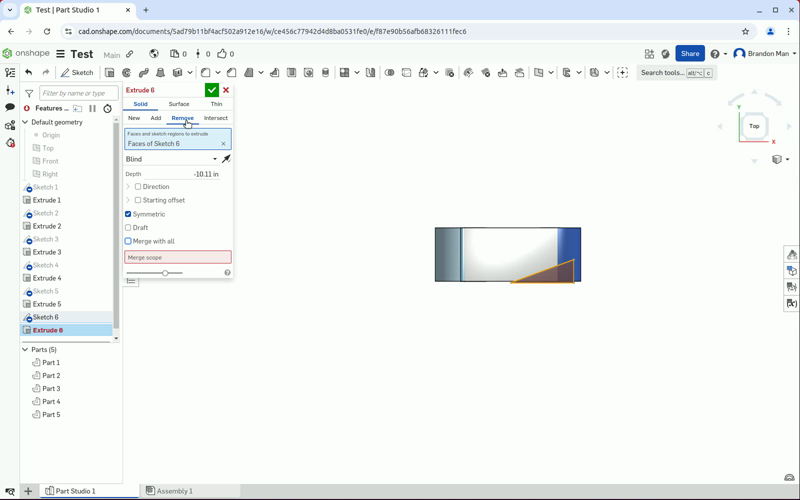
key(space)
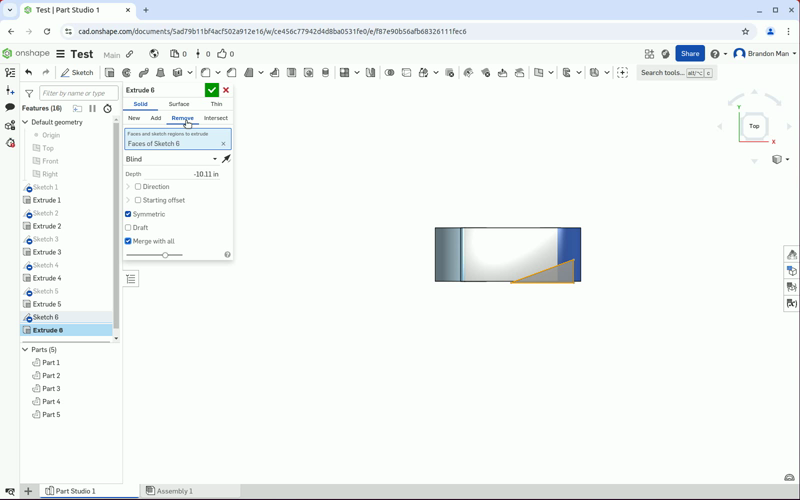
key(enter)
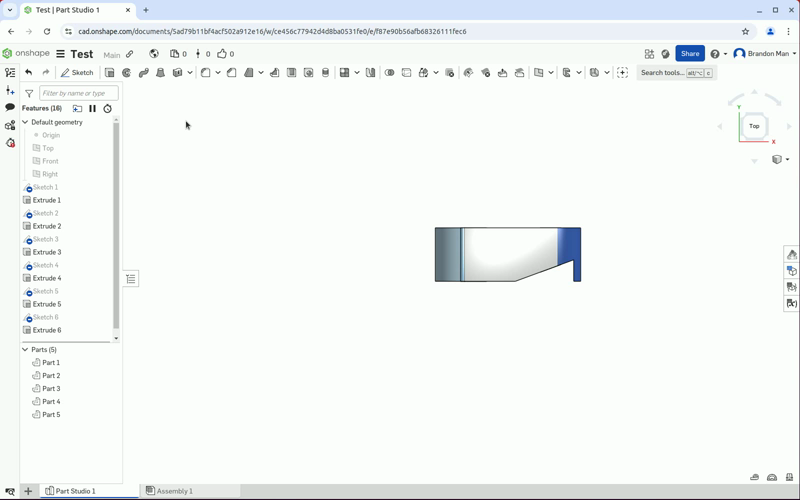
key(shift+h)
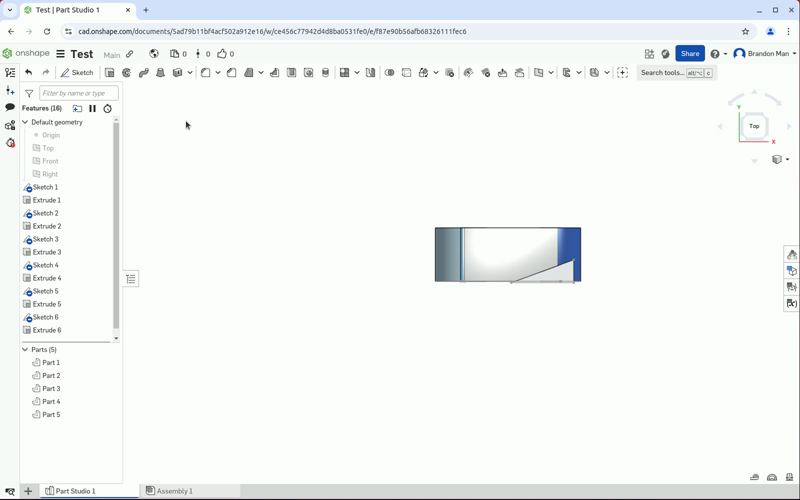
key(shift+h)
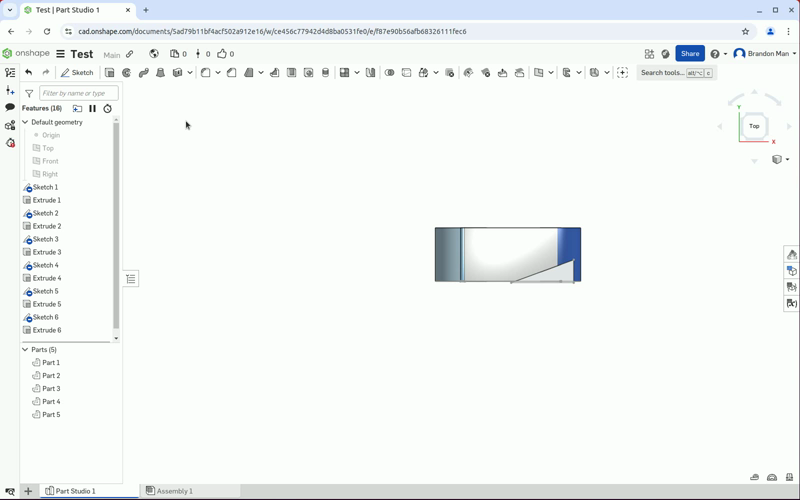
key(shift+7)
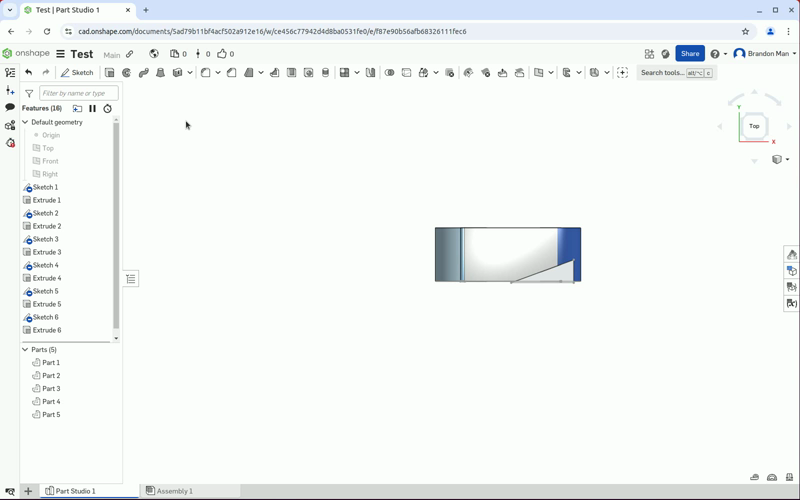
key(up, 3)
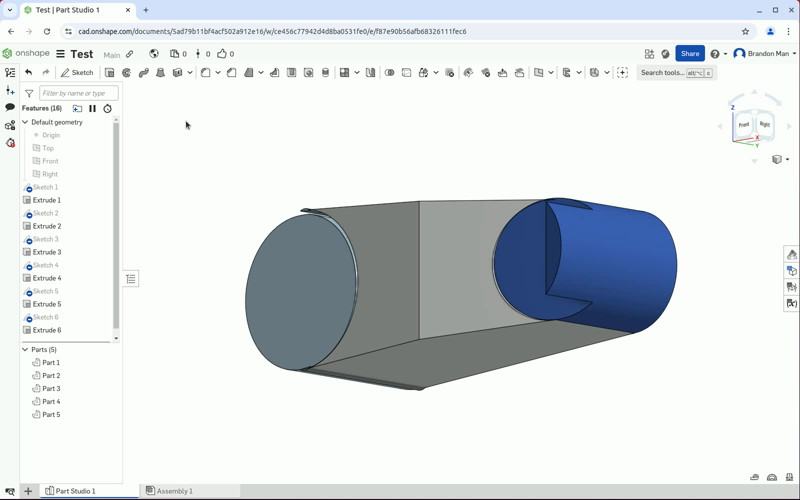
key(left, 3)
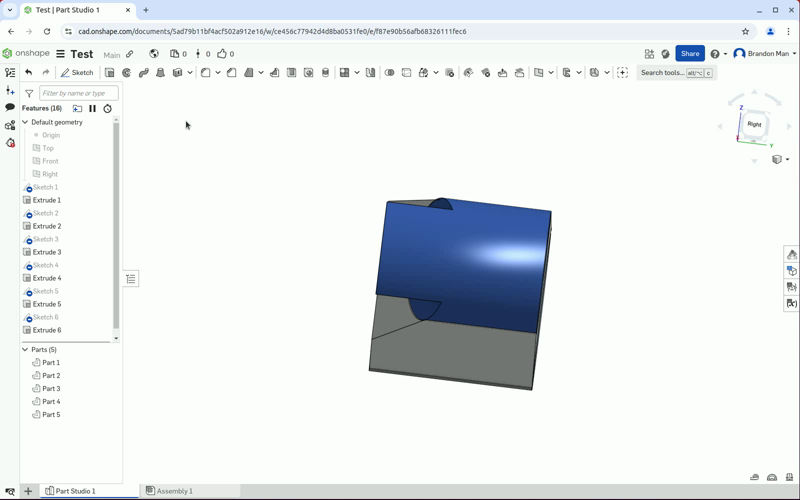
key(right, 3)
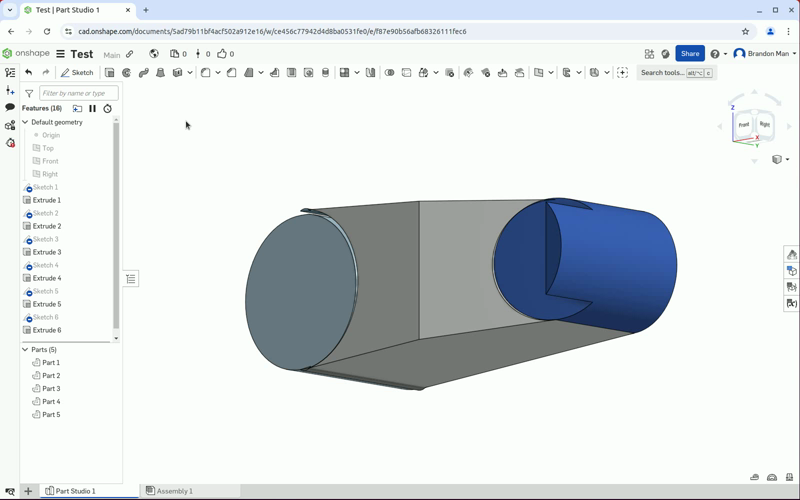
key(down, 3)
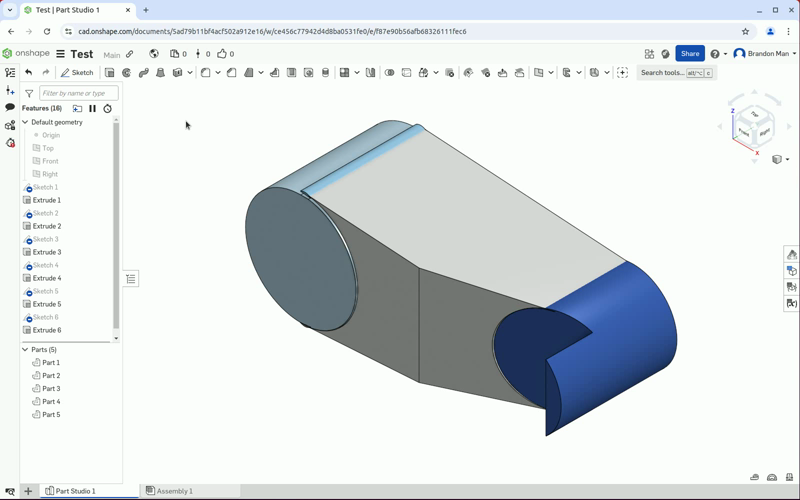
mouse_move(69, 189)
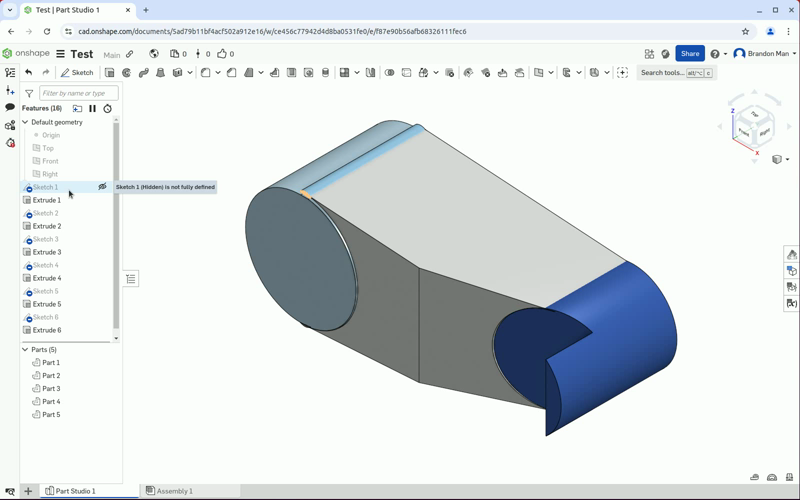
click(69, 189)